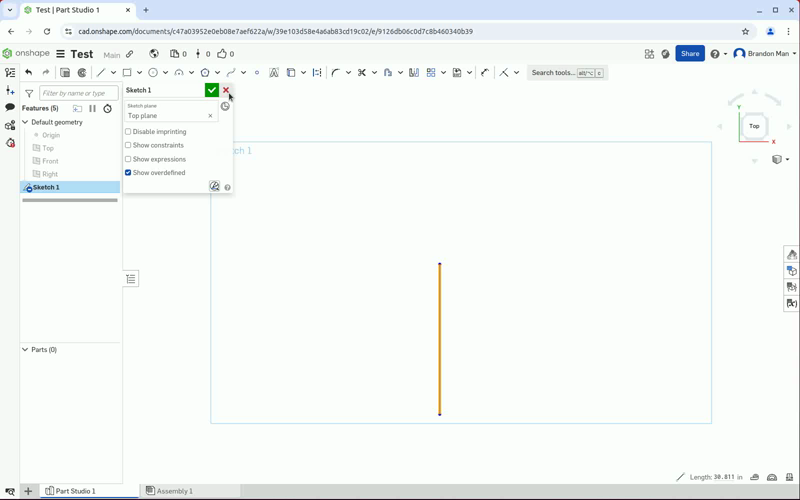
key(shift+h)
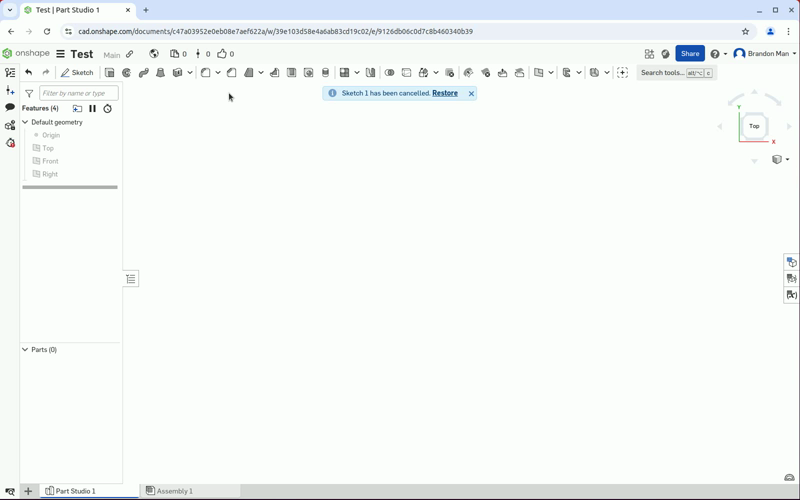
mouse_move(73, 352)
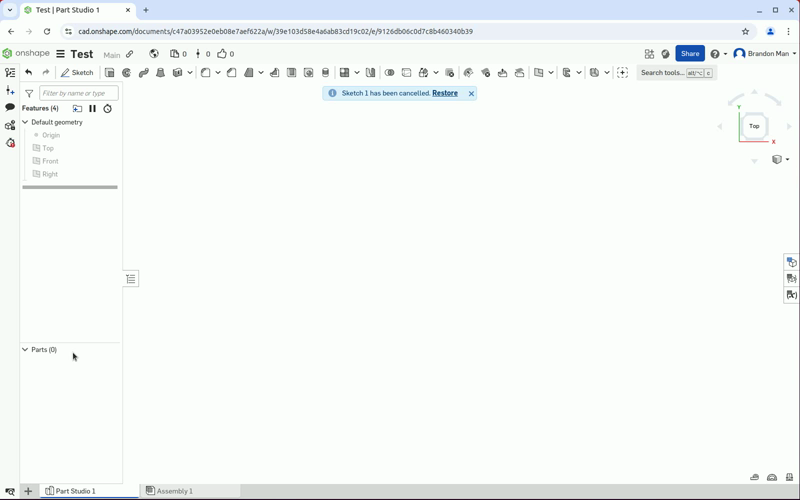
key(y)
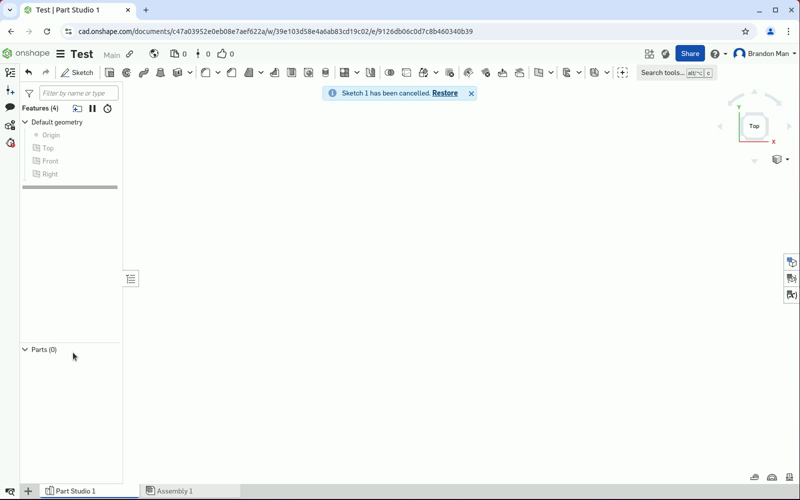
key(shift+p)
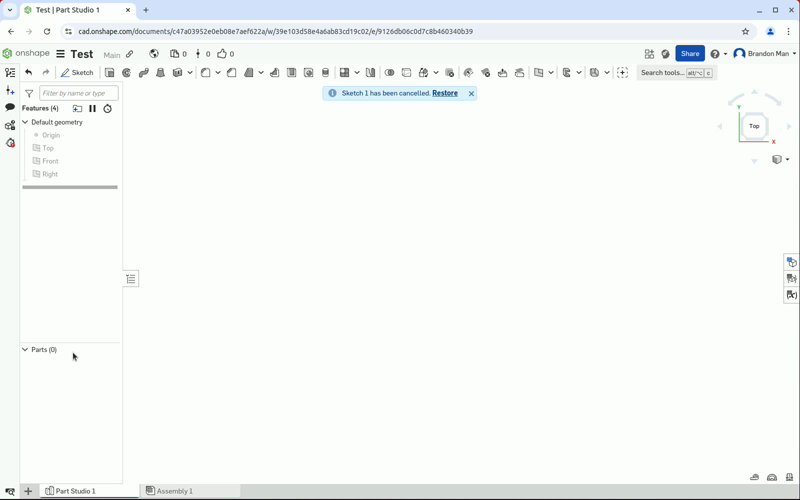
key(space)
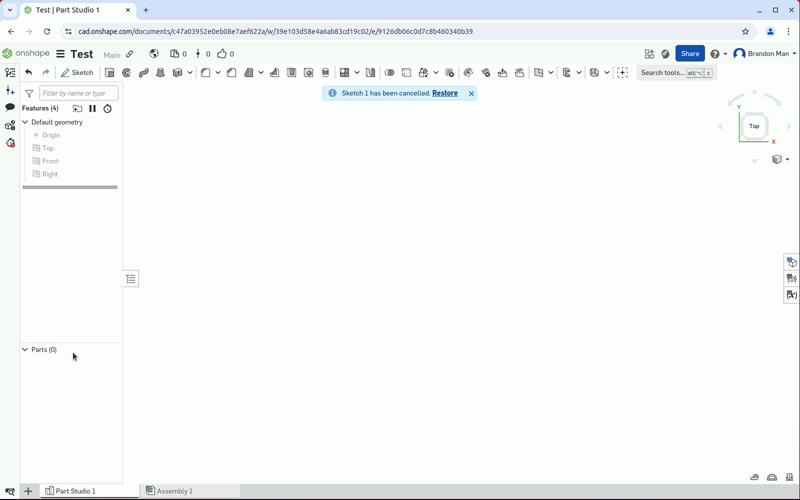
key_down(shift)
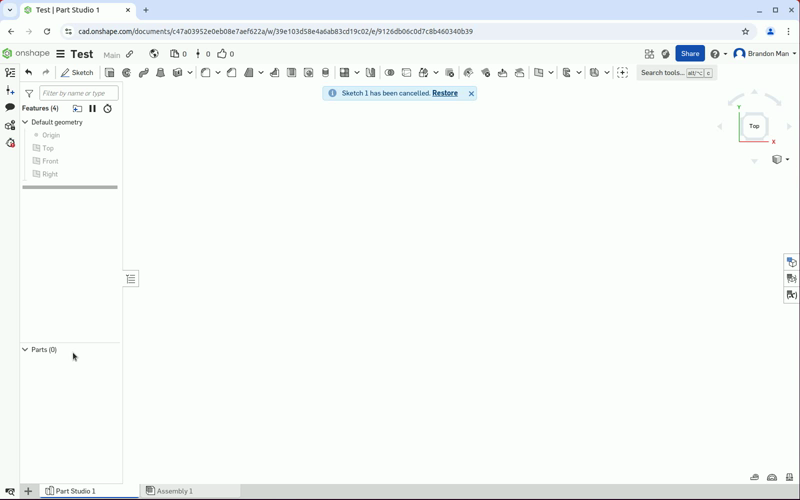
key(up)
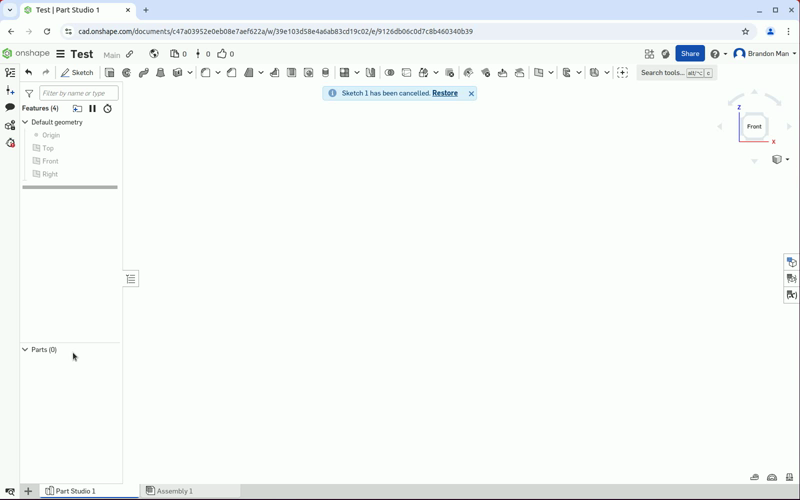
key_up(shift)
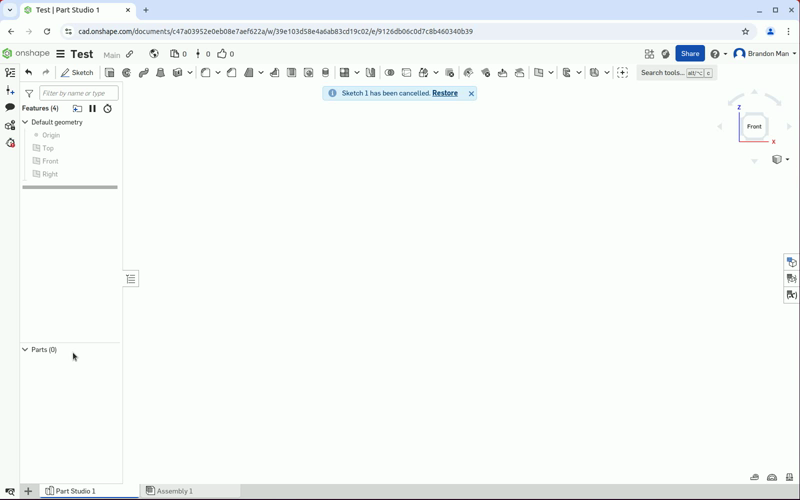
mouse_move(73, 352)
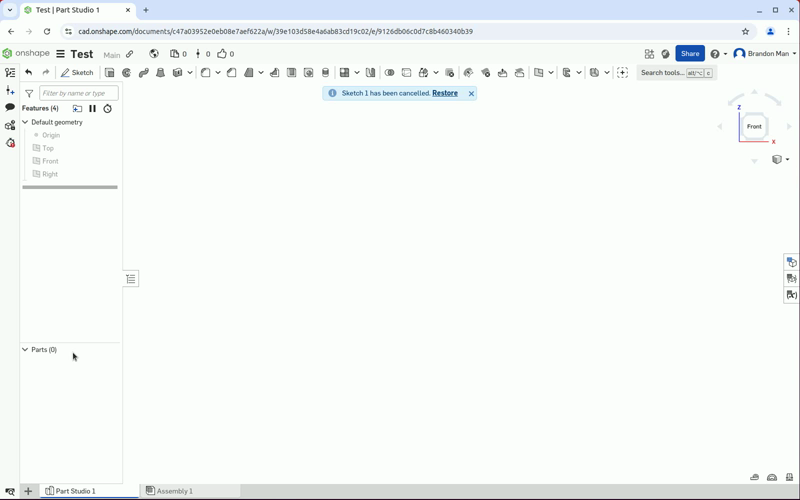
key(shift+y)
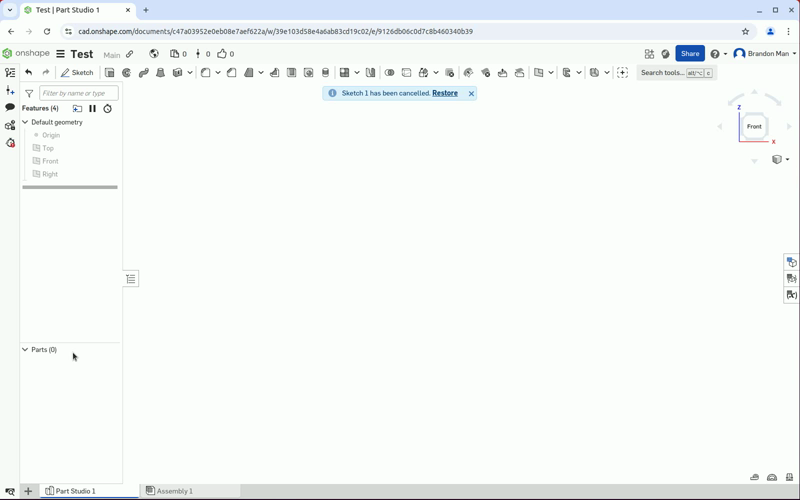
key(shift+s)
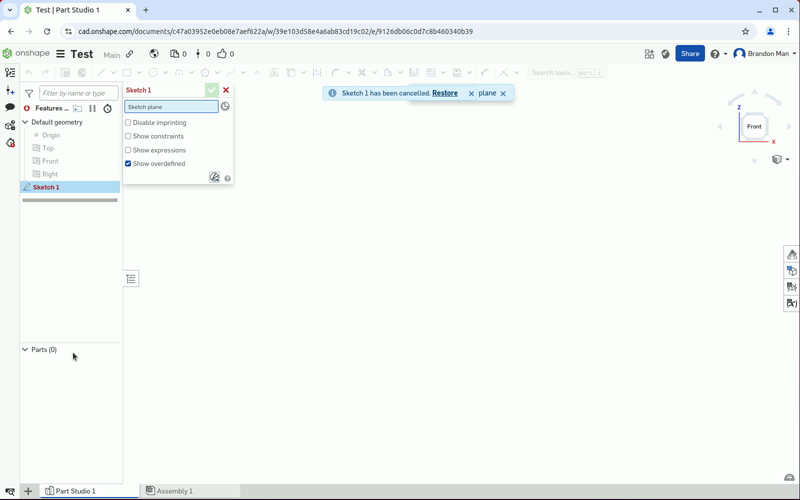
mouse_move(73, 163)
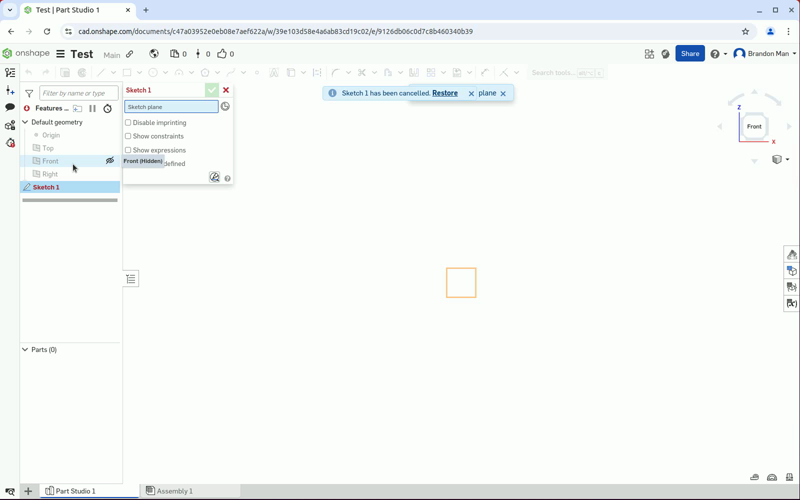
click(73, 163)
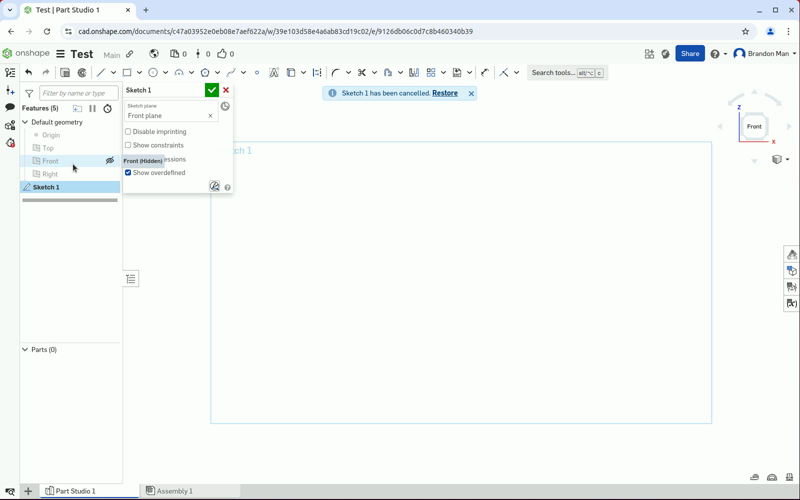
mouse_move(73, 352)
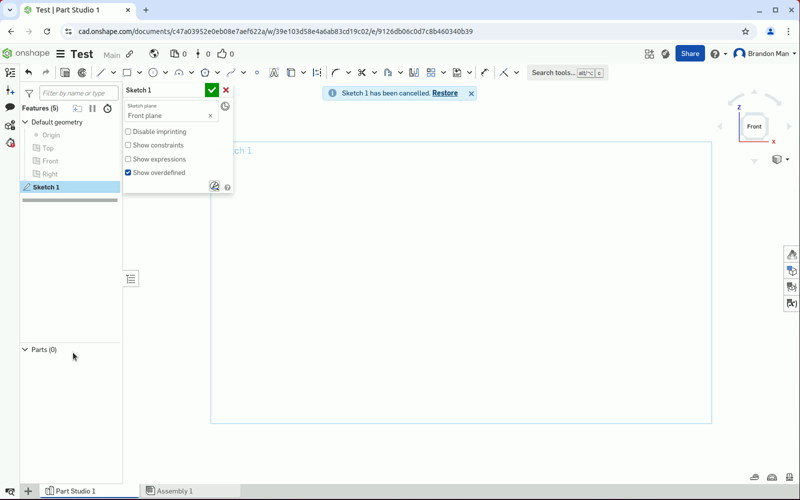
key(y)
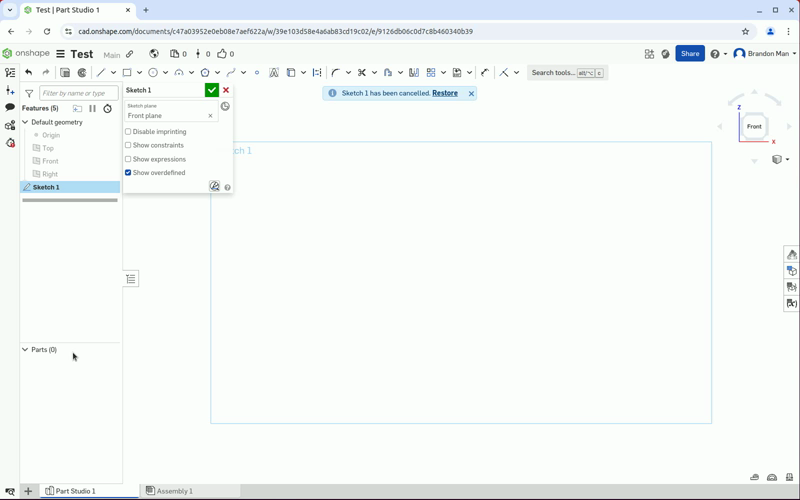
key(l)
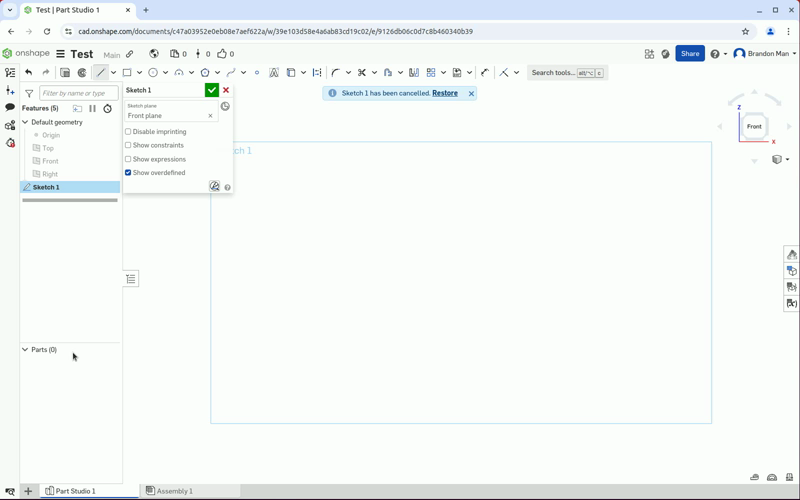
key_down(shift)
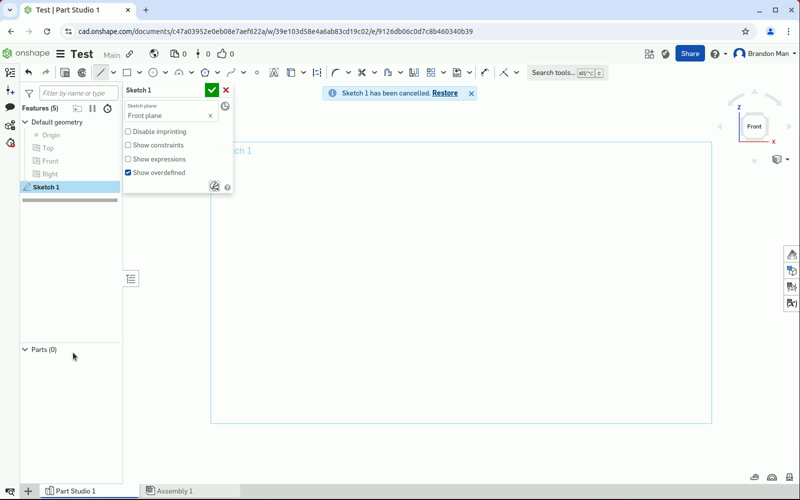
mouse_move(431, 343)
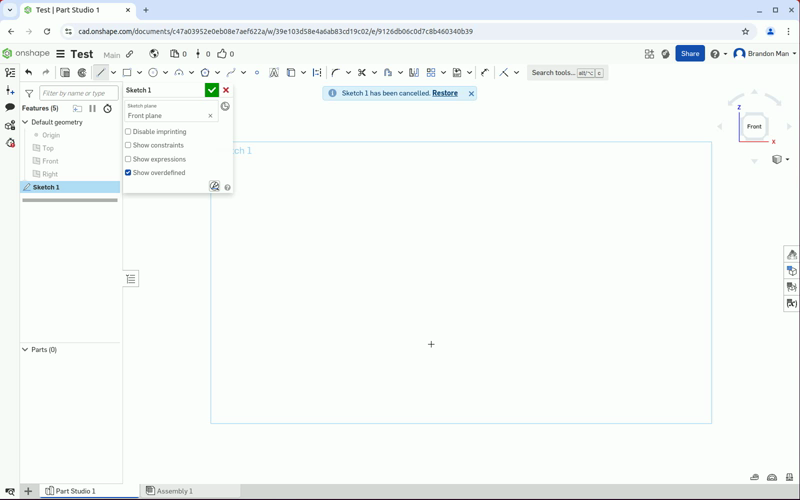
click(431, 343)
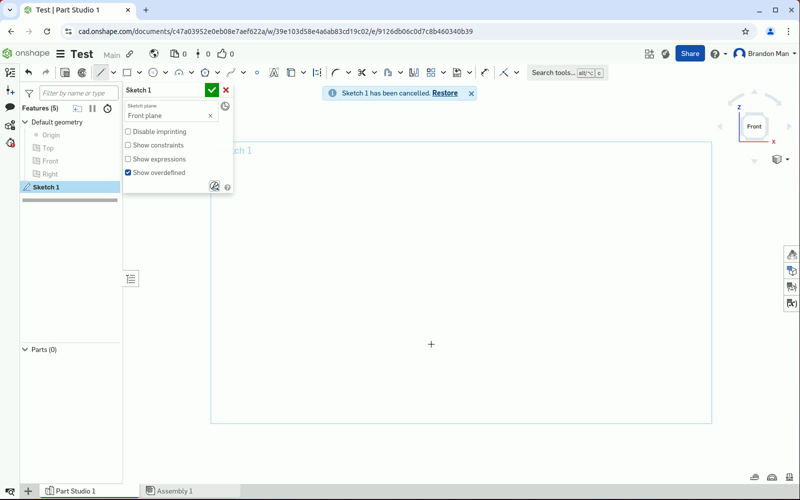
key_up(shift)
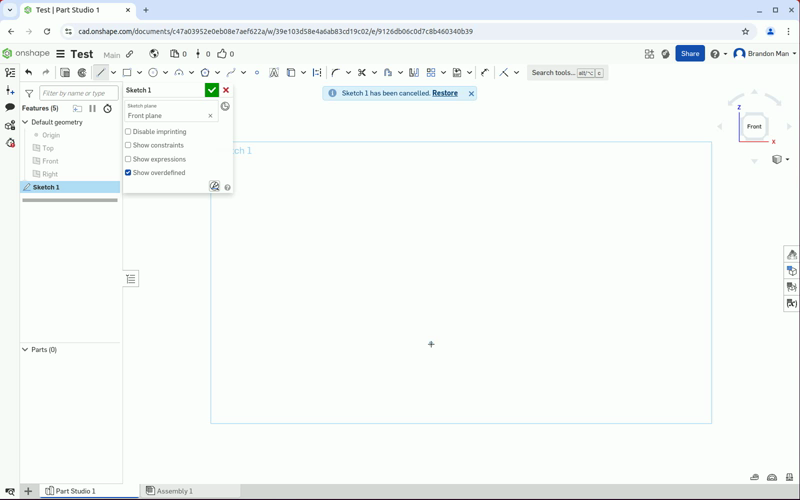
key_down(shift)
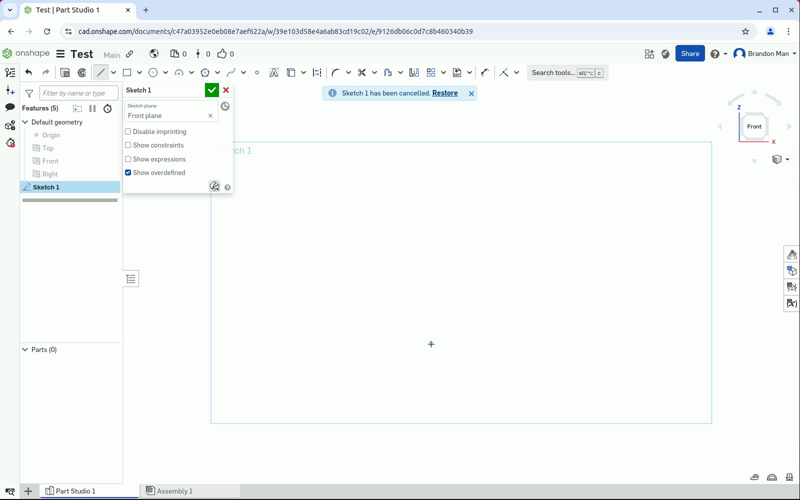
mouse_move(461, 343)
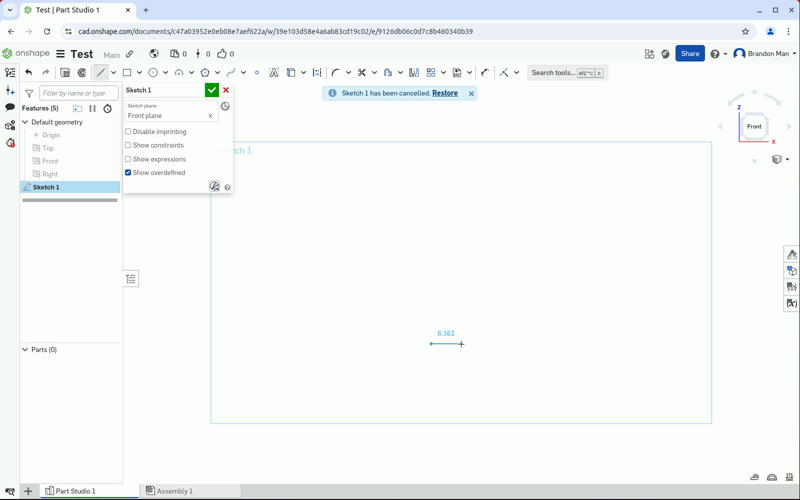
mouse_move(489, 343)
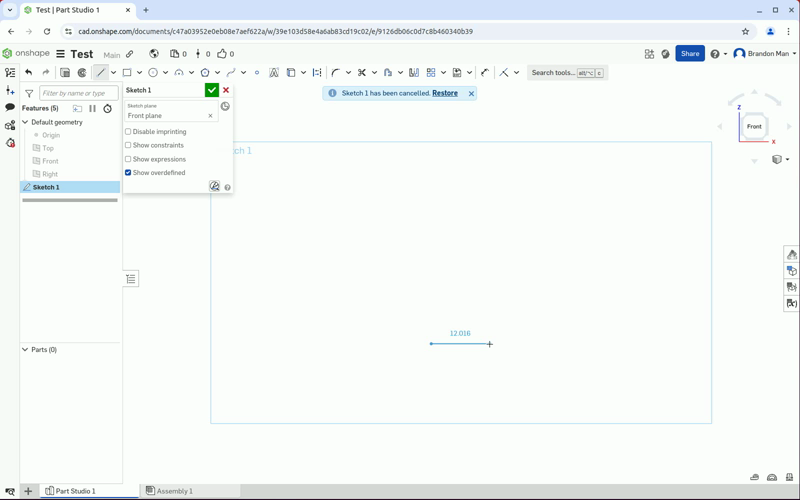
click(489, 343)
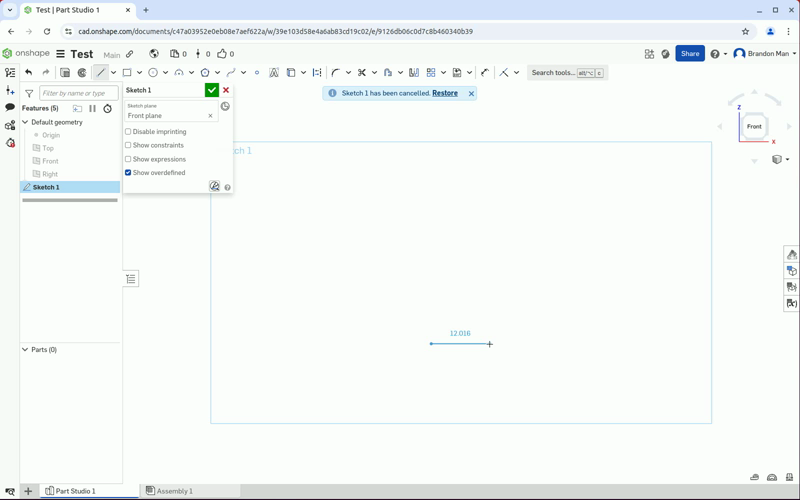
key_up(shift)
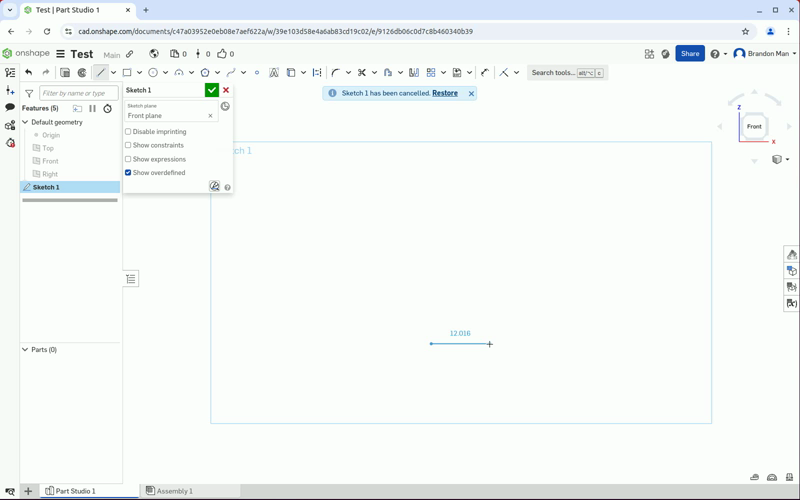
key_down(shift)
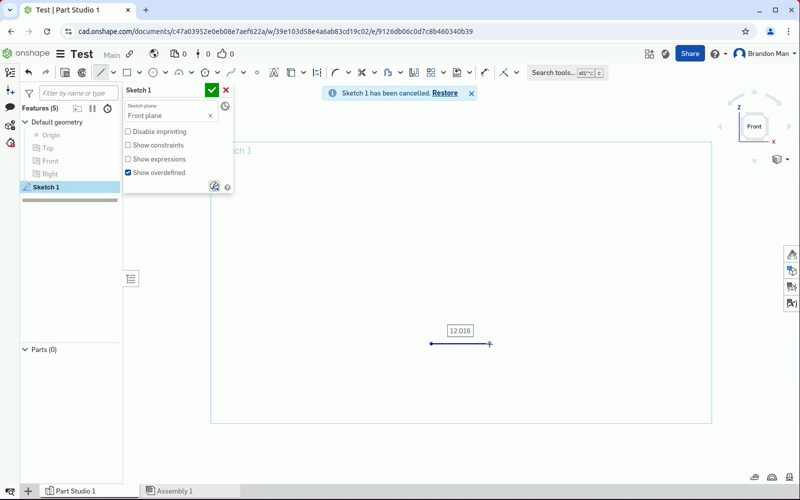
mouse_move(489, 220)
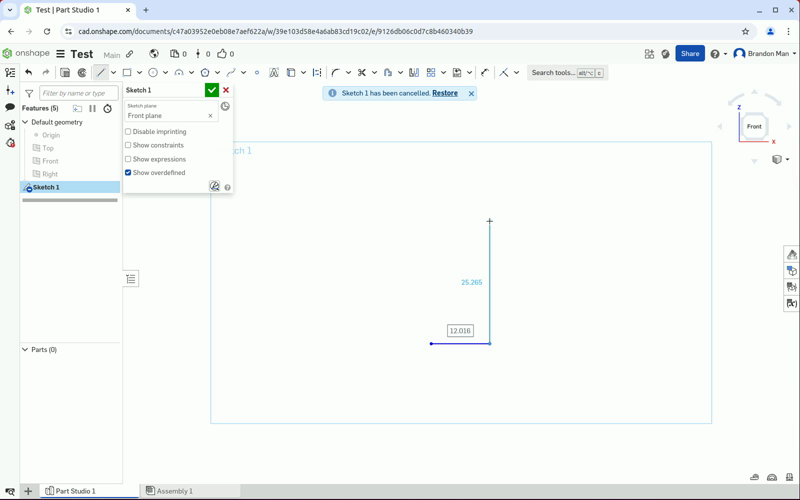
click(489, 220)
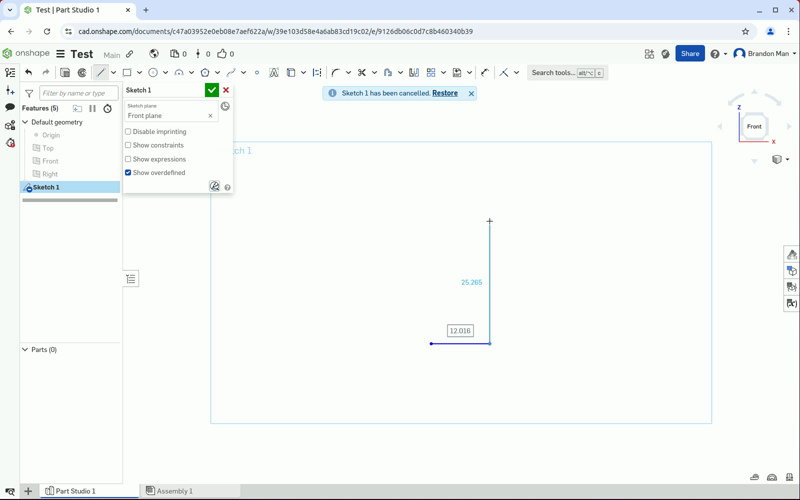
key_up(shift)
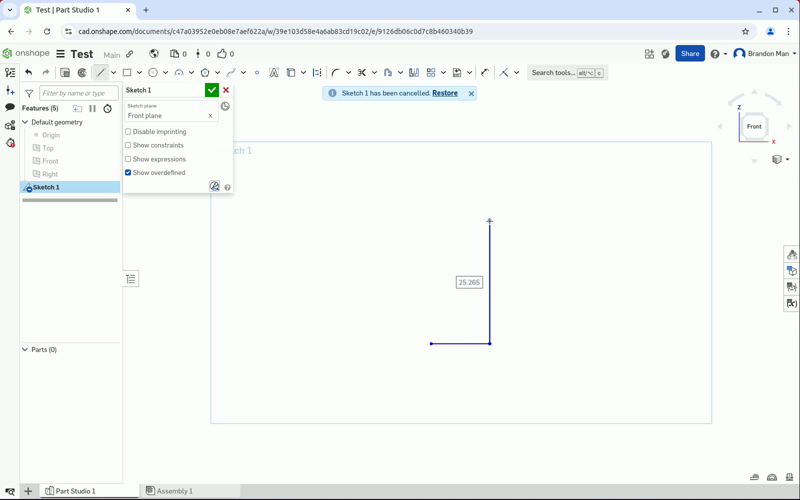
key_down(shift)
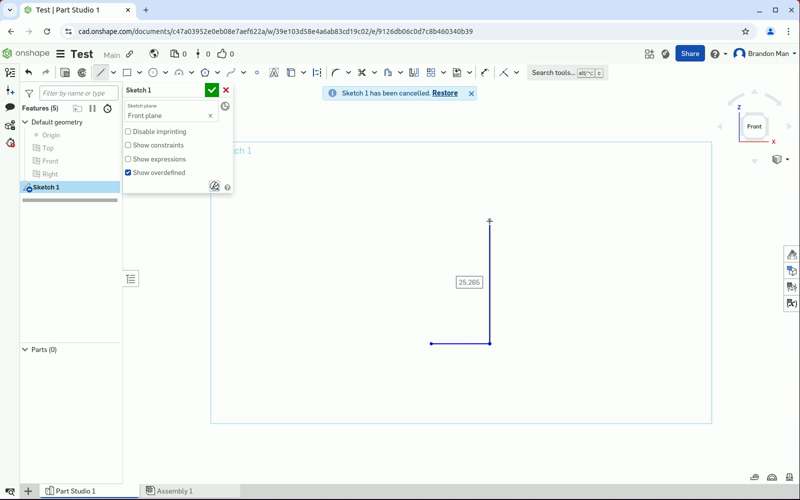
mouse_move(519, 220)
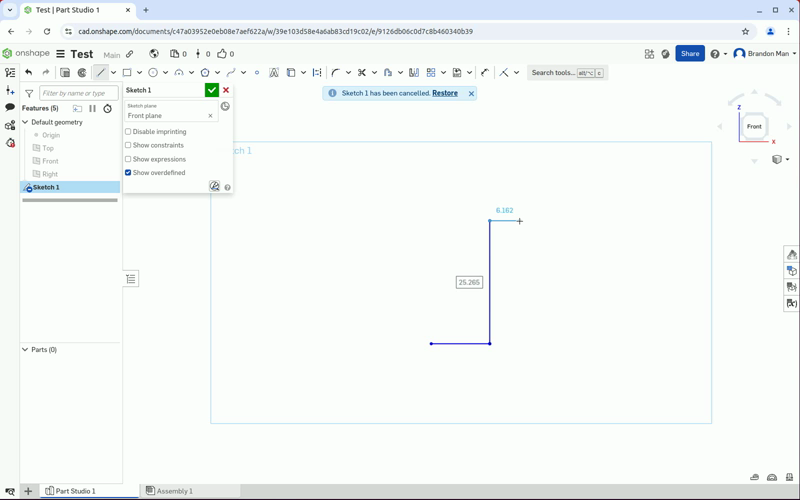
mouse_move(431, 220)
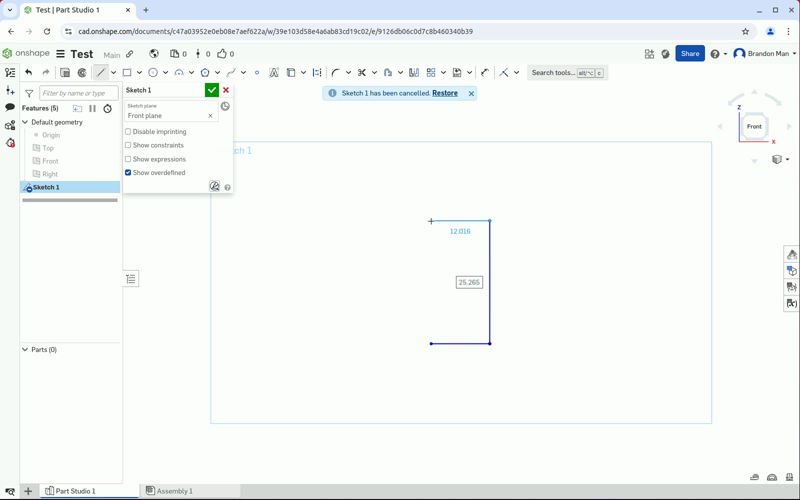
click(431, 220)
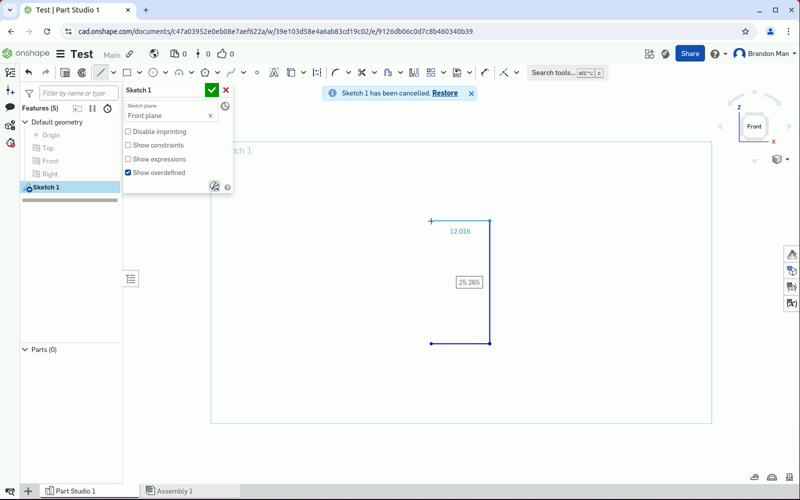
key_up(shift)
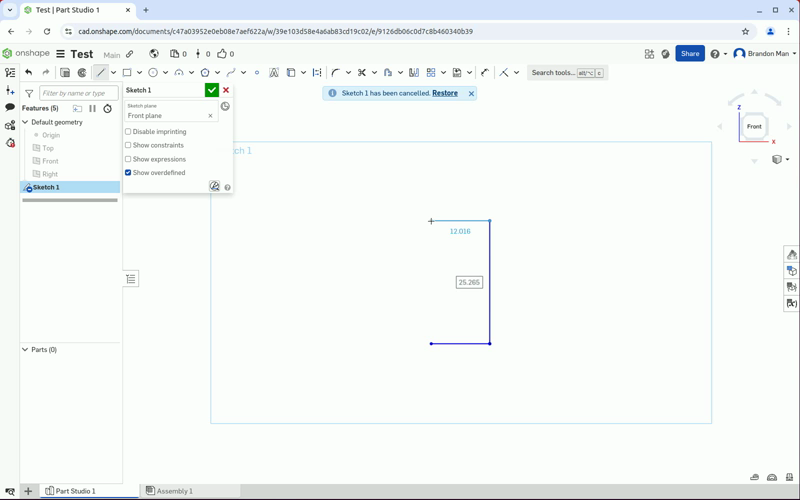
key_down(shift)
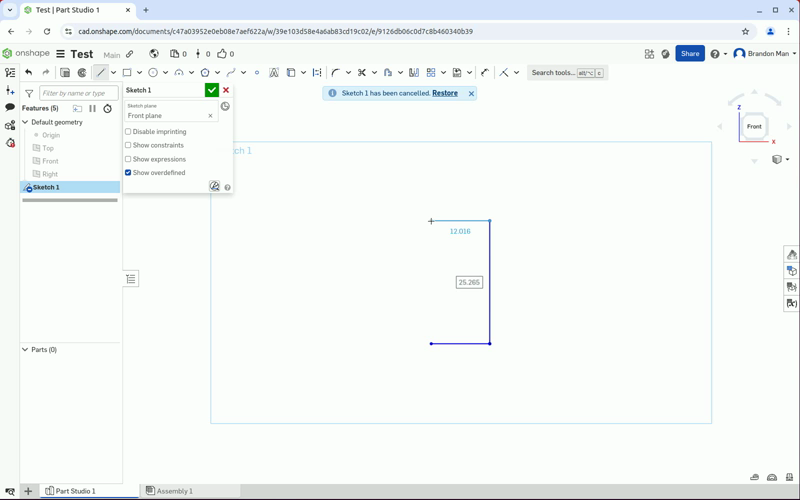
mouse_move(431, 343)
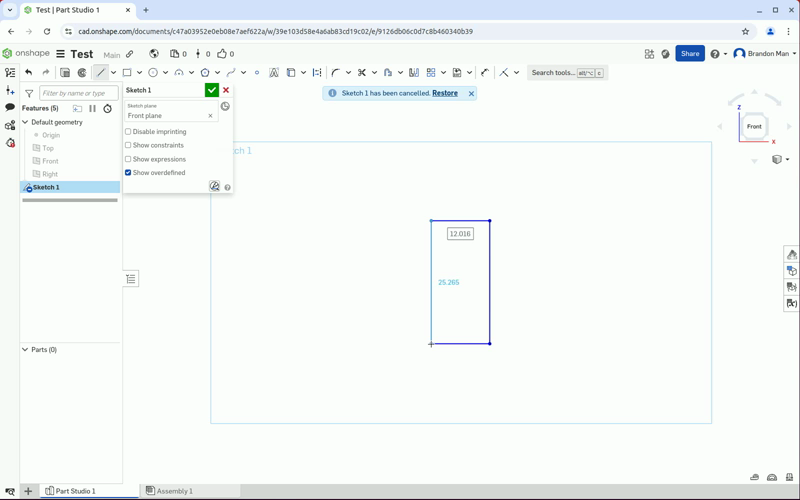
key_up(shift)
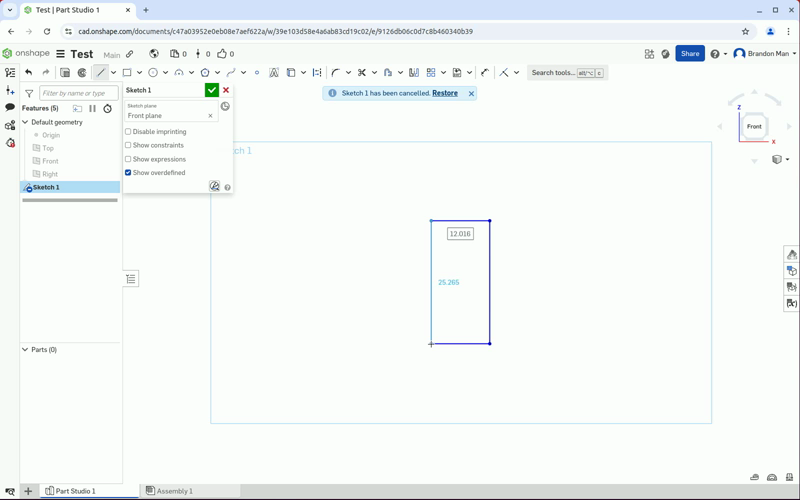
click(431, 343)
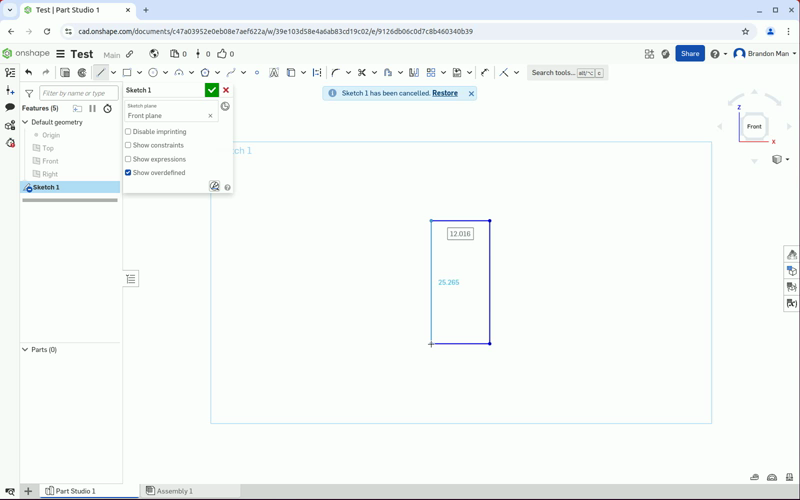
key(esc)
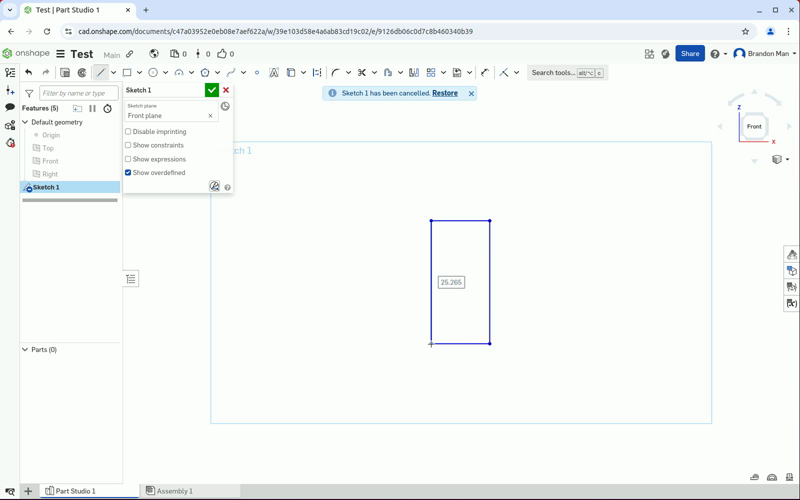
mouse_move(466, 321)
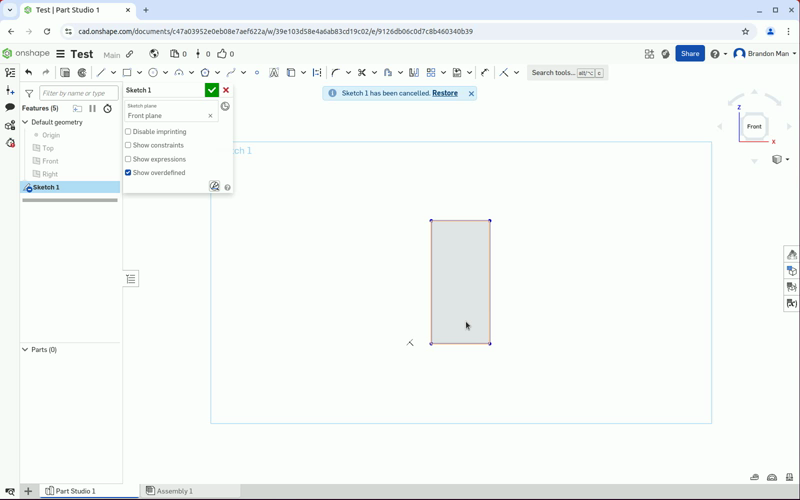
click(466, 321)
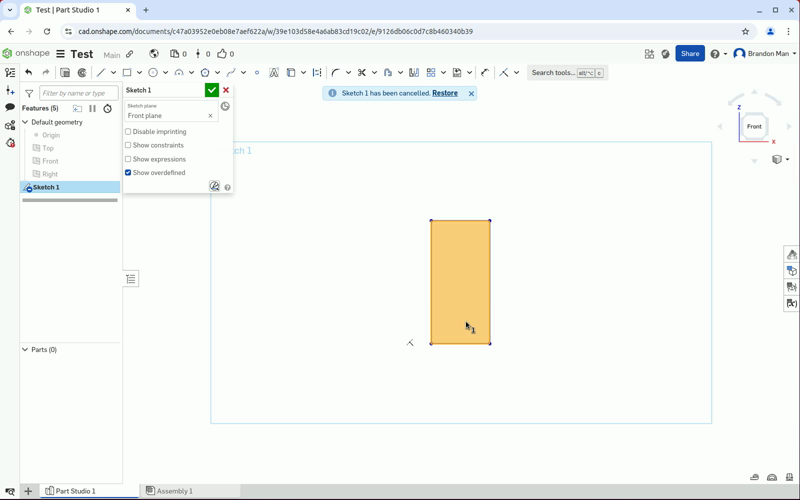
mouse_move(73, 352)
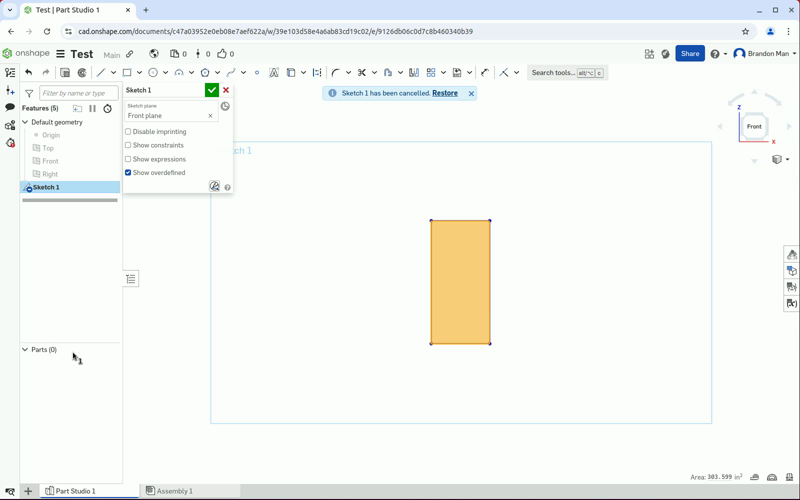
key(shift+y)
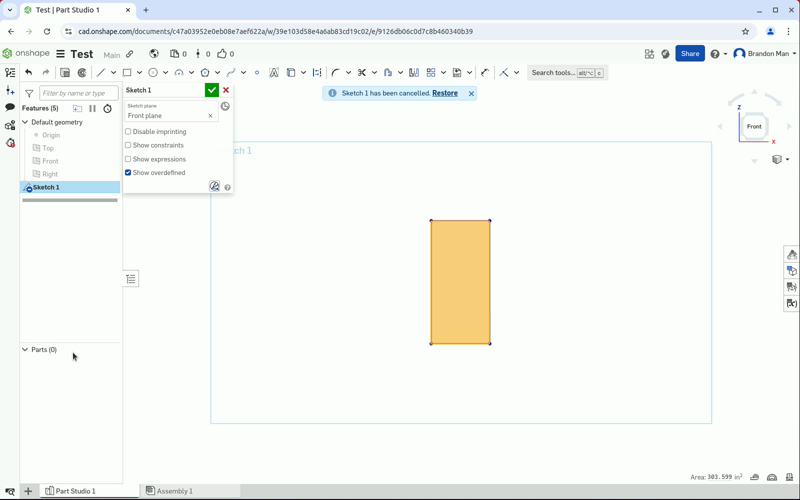
key(shift+e)
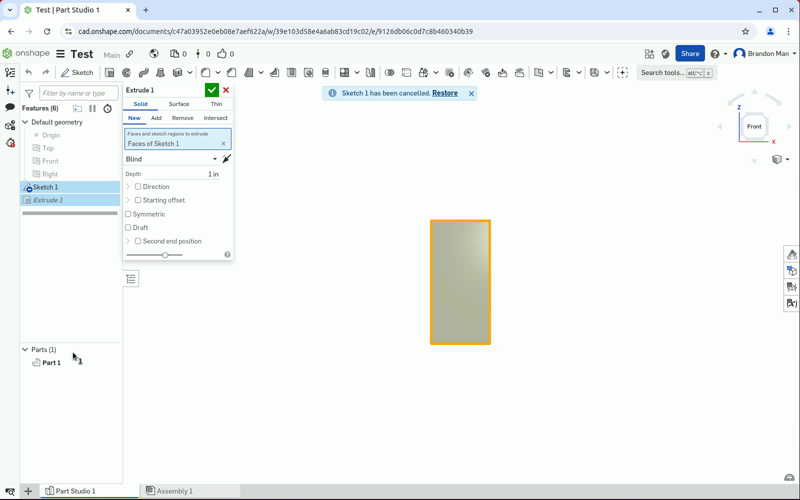
mouse_move(143, 106)
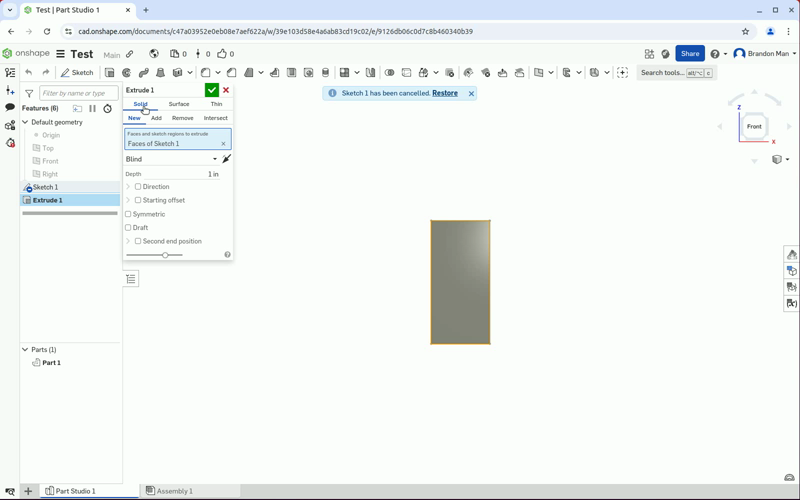
click(143, 106)
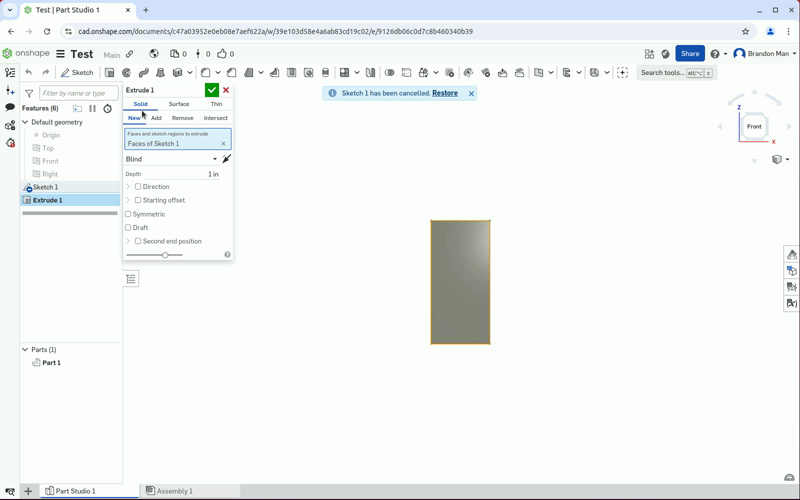
mouse_move(137, 120)
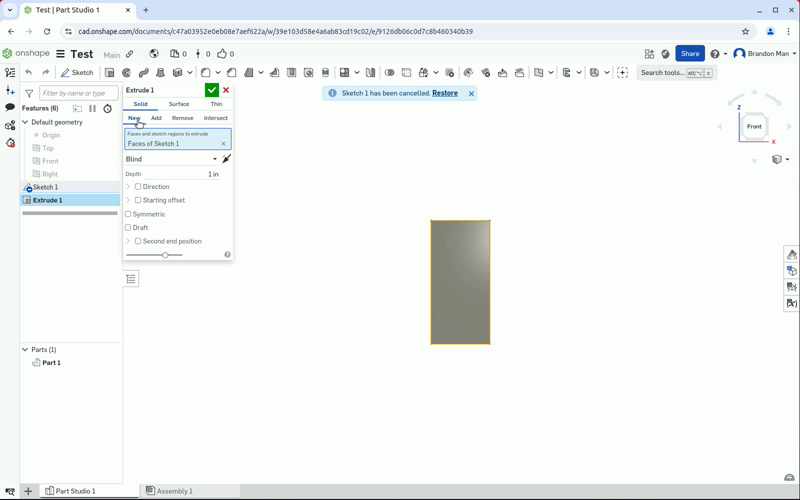
click(137, 120)
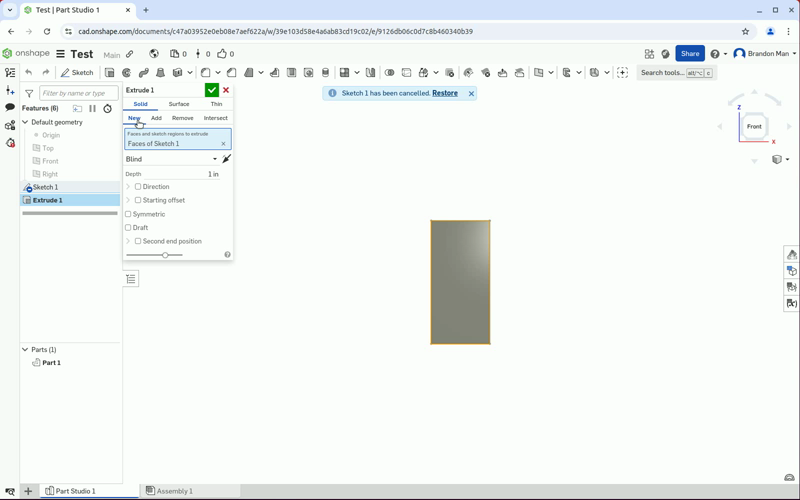
key(tab, 4)
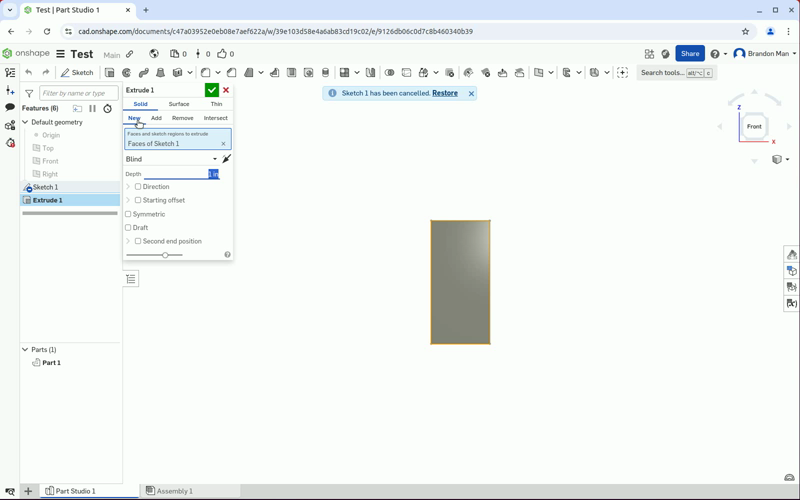
text(2.407)
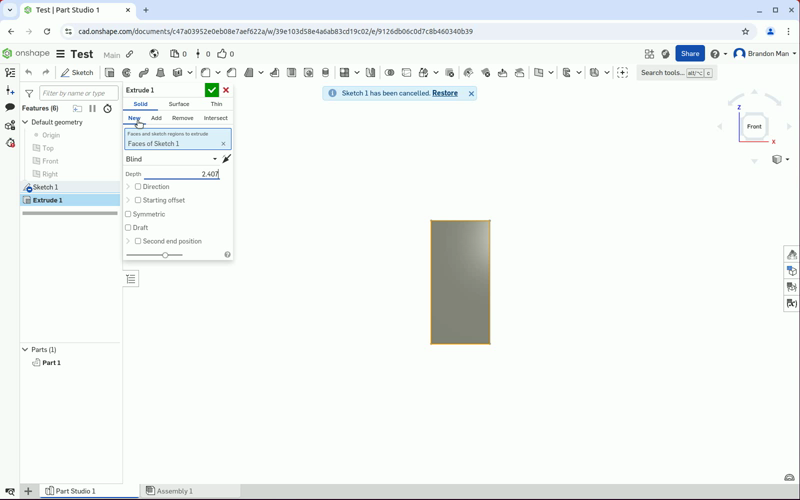
key(enter)
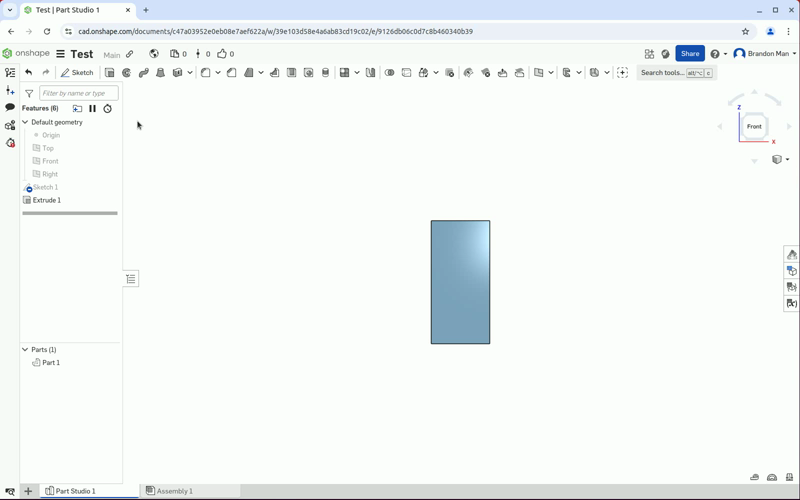
key(shift+h)
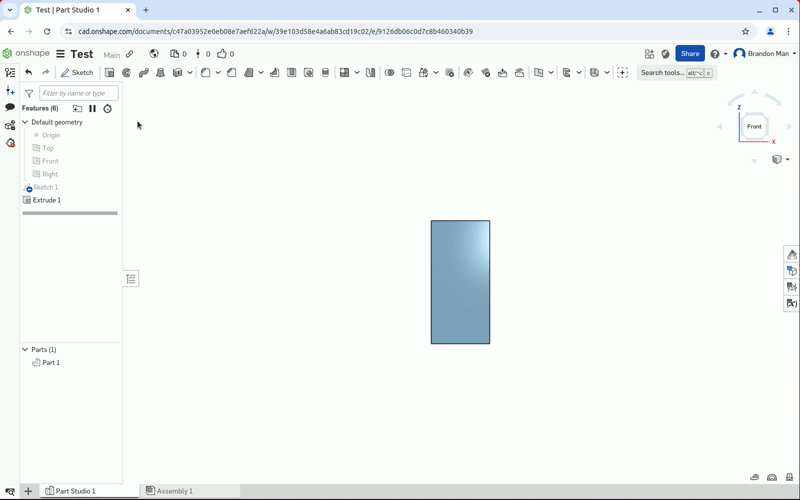
key(shift+h)
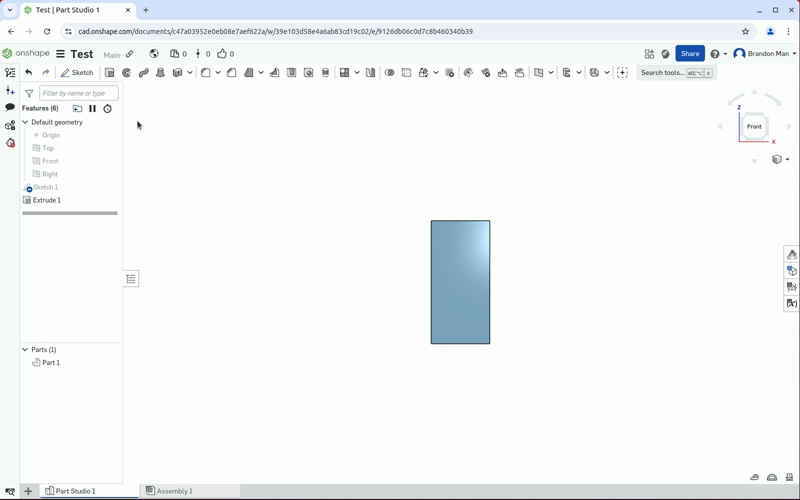
mouse_move(73, 189)
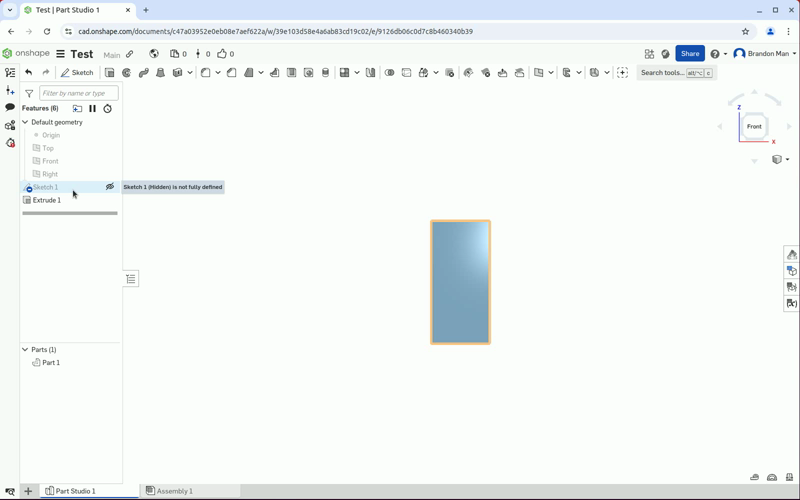
click(73, 189)
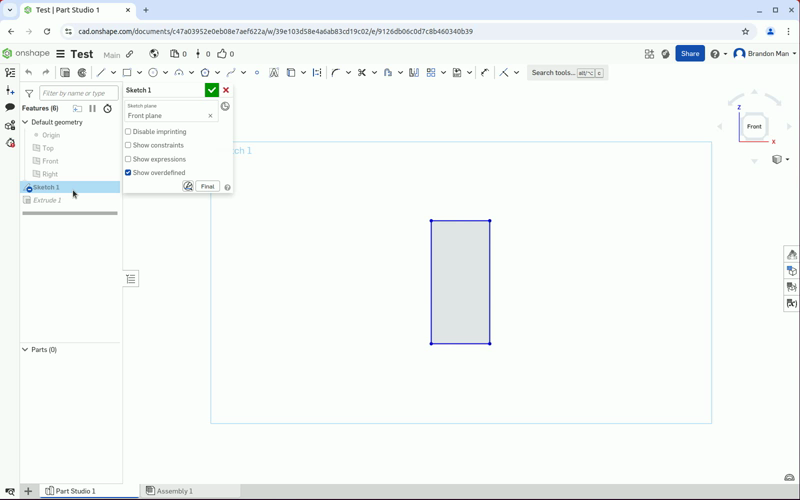
mouse_move(229, 92)
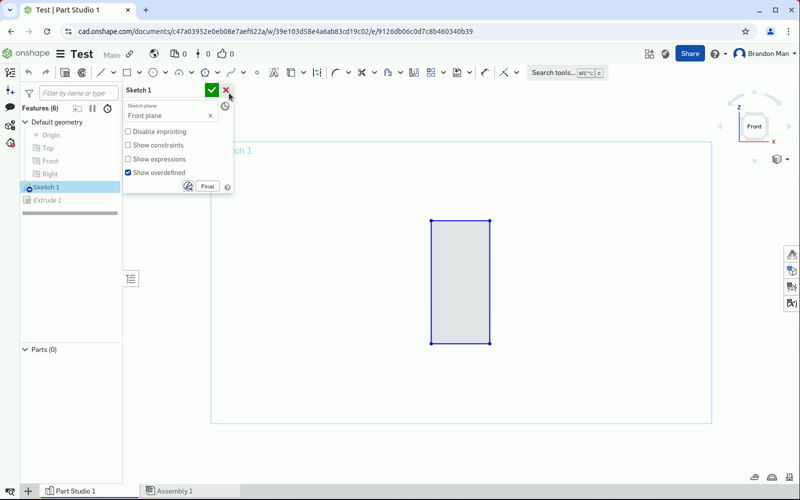
click(229, 92)
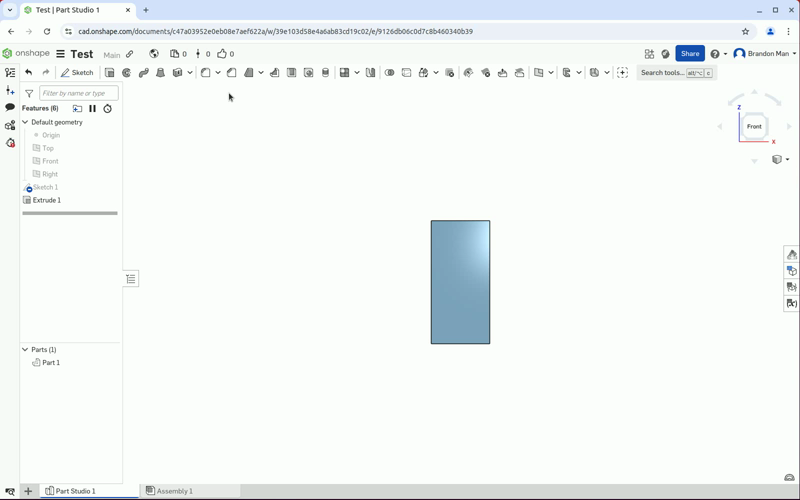
mouse_move(541, 75)
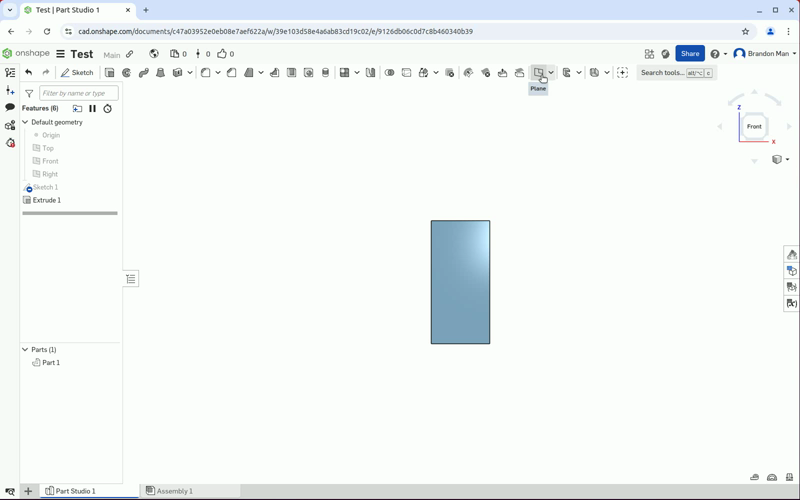
click(541, 75)
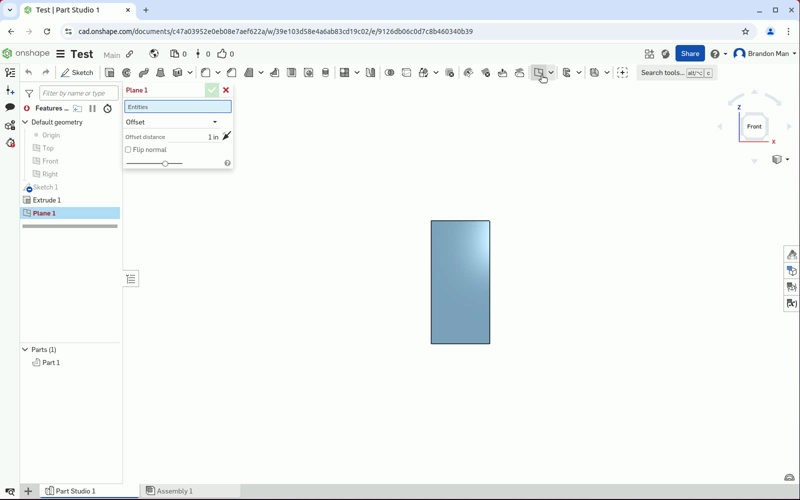
mouse_move(73, 163)
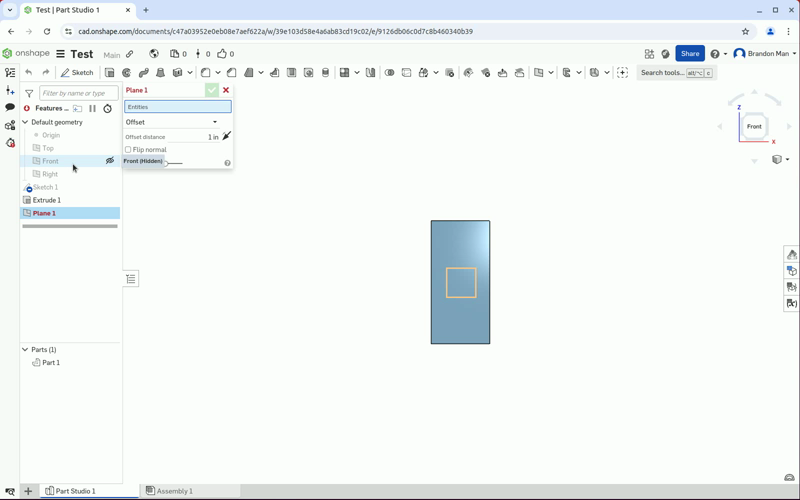
click(73, 163)
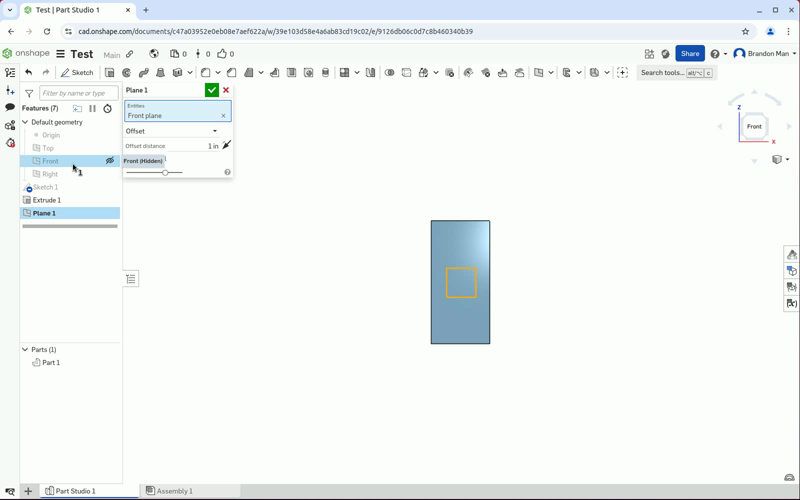
key(tab, 2)
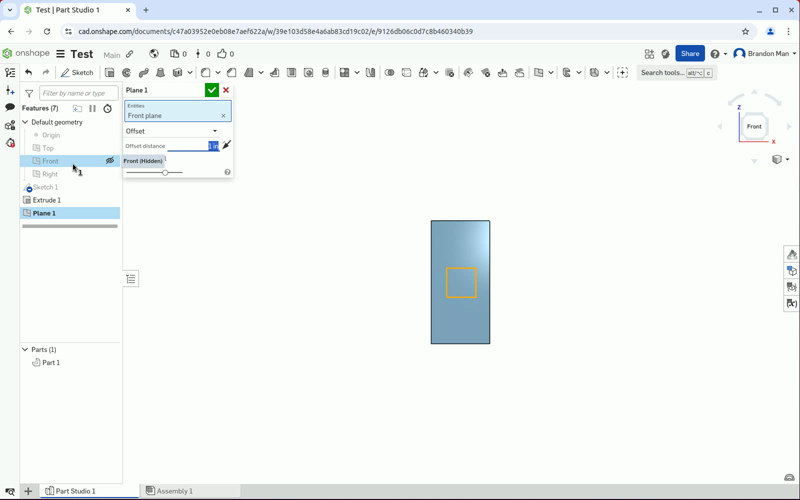
text(2.403)
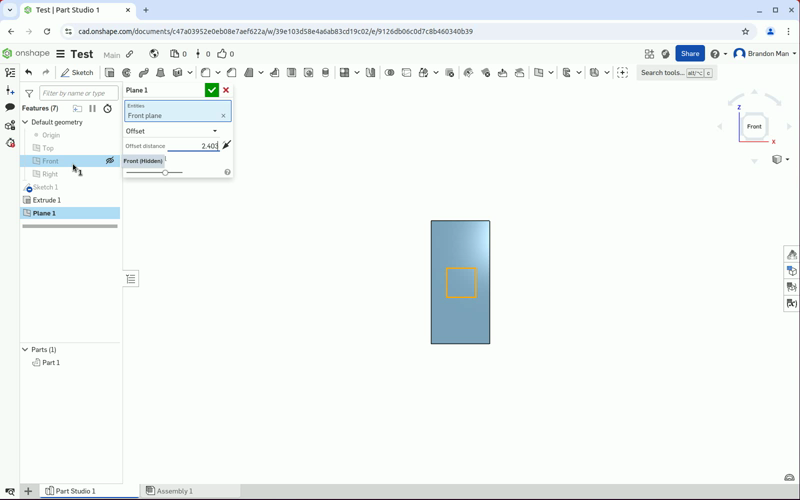
key(enter, 2)
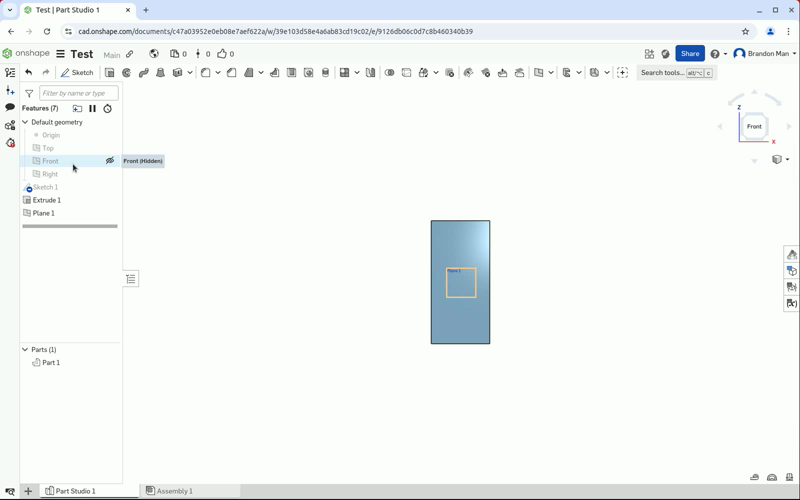
key(shift+s)
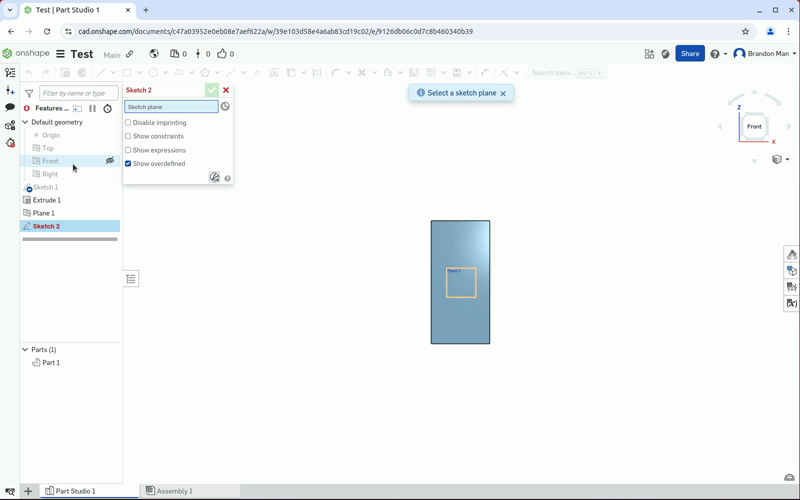
mouse_move(73, 215)
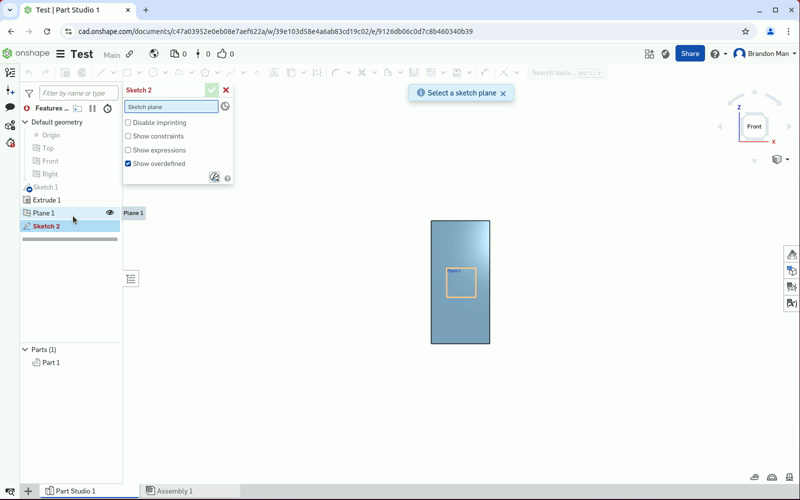
click(73, 215)
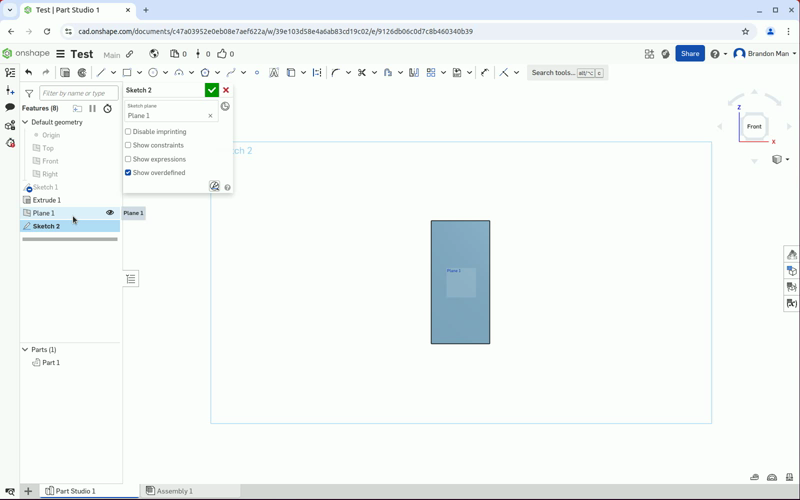
mouse_move(73, 352)
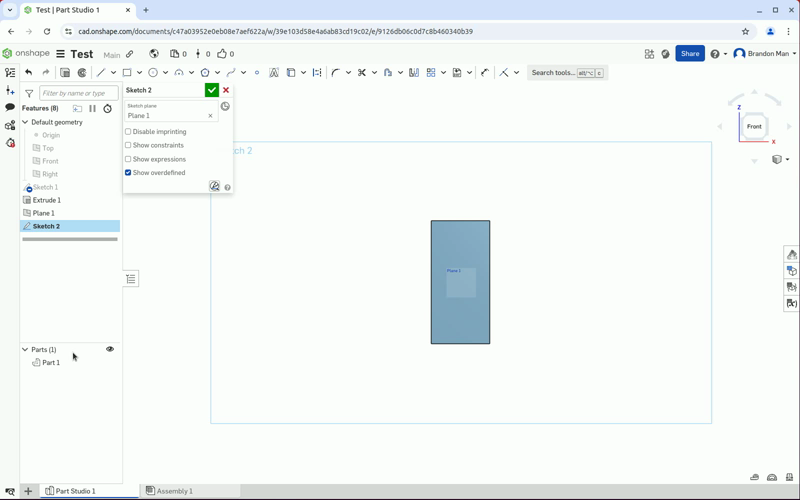
key(y)
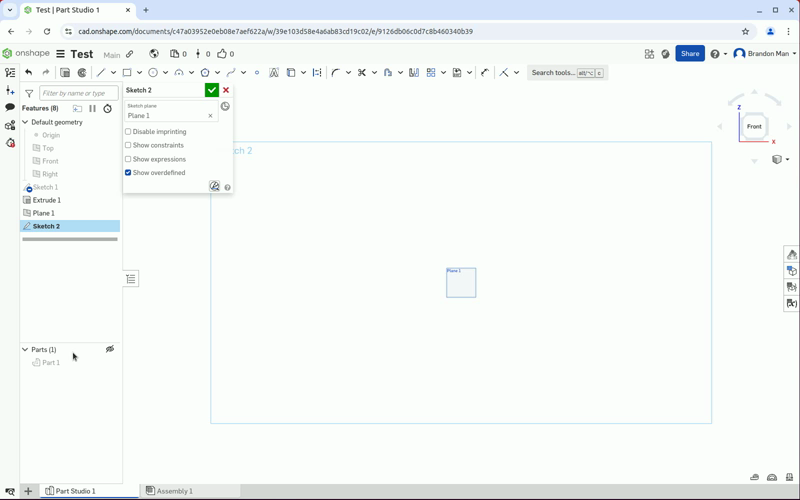
key(l)
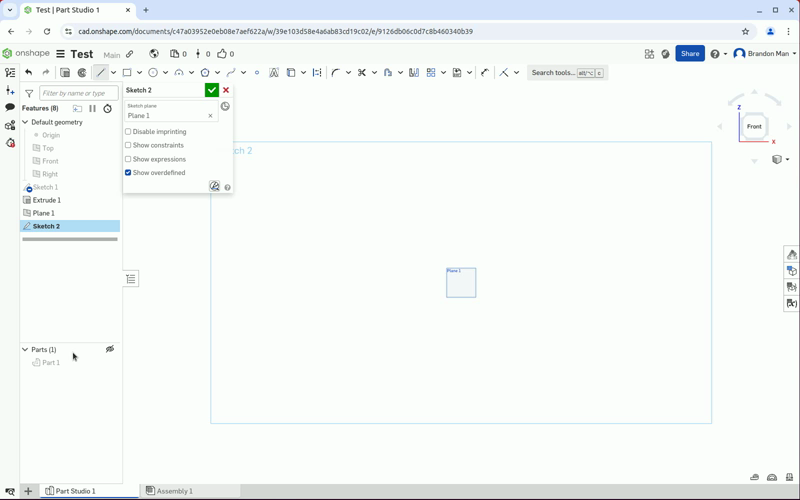
key_down(shift)
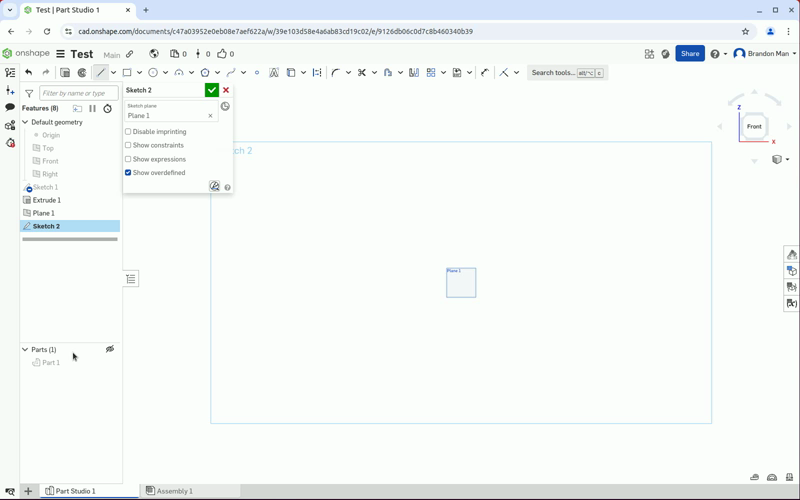
mouse_move(431, 324)
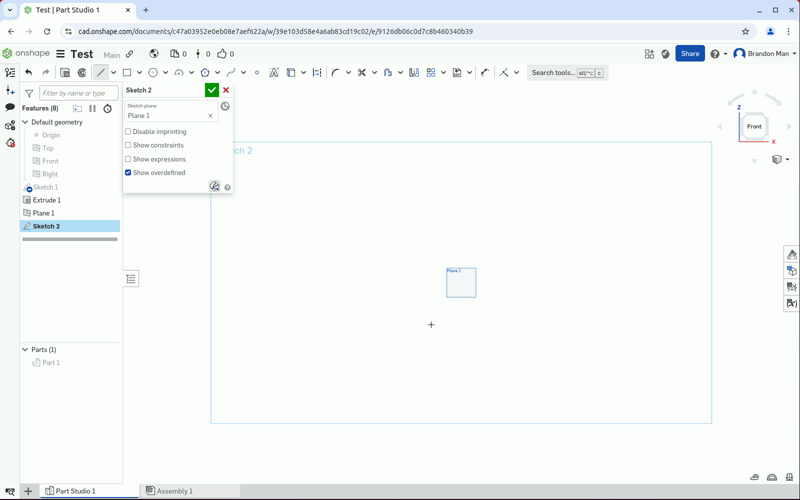
click(431, 324)
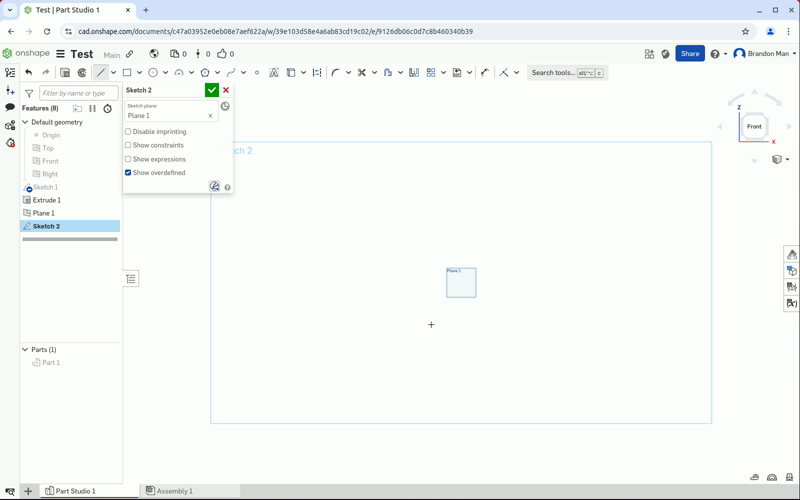
key_up(shift)
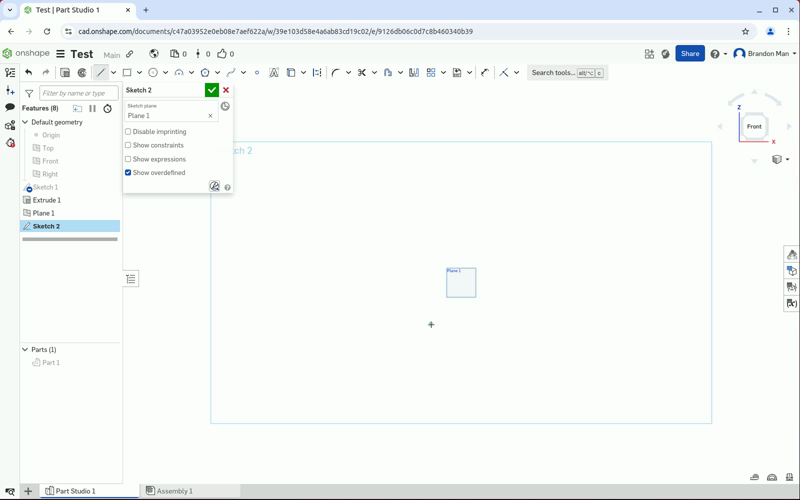
key_down(shift)
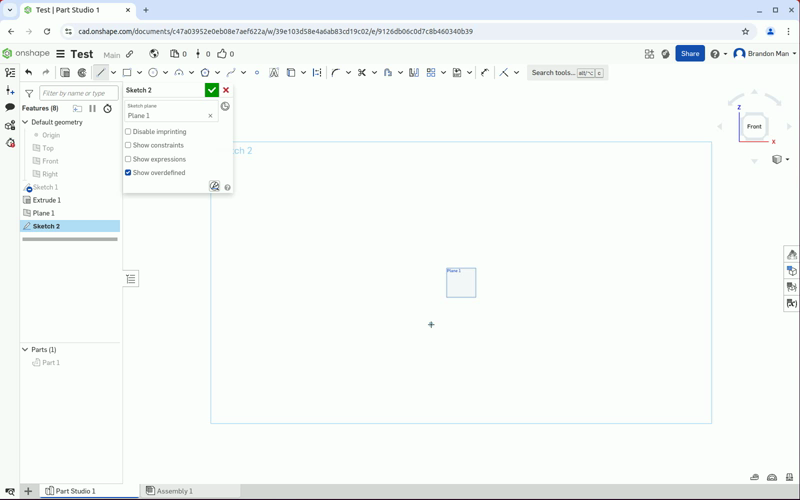
mouse_move(461, 324)
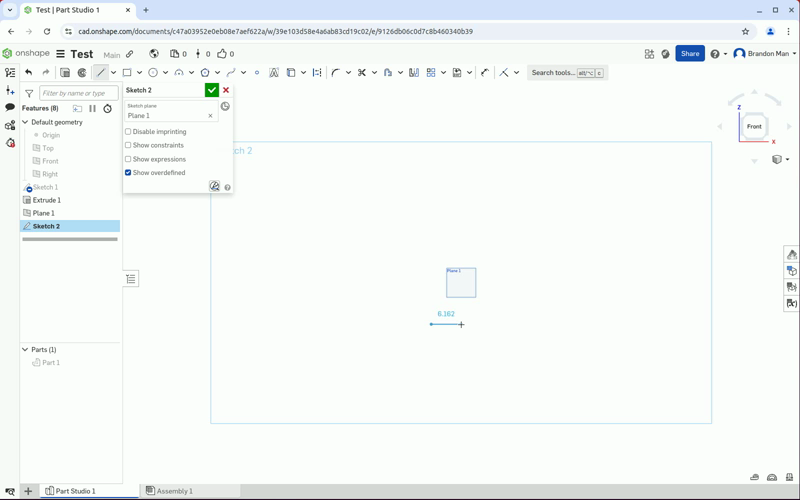
mouse_move(431, 308)
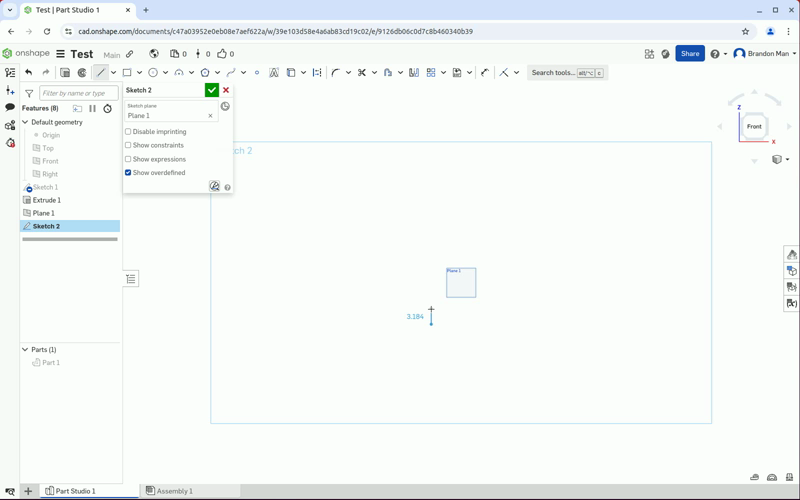
click(431, 308)
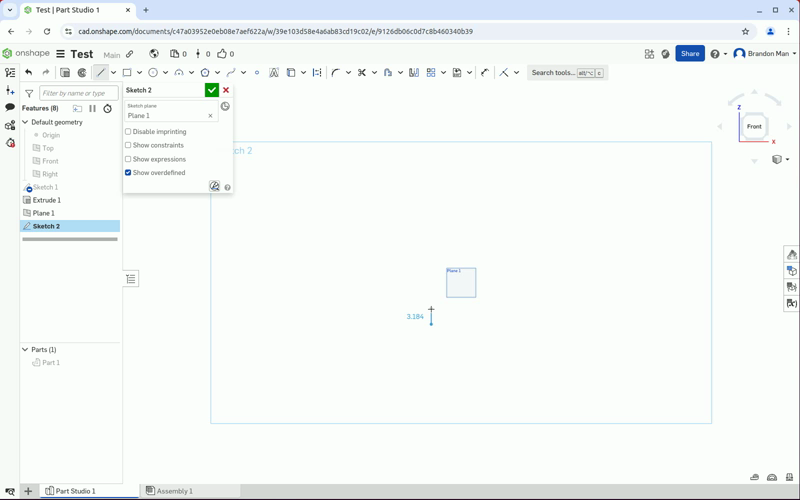
key_up(shift)
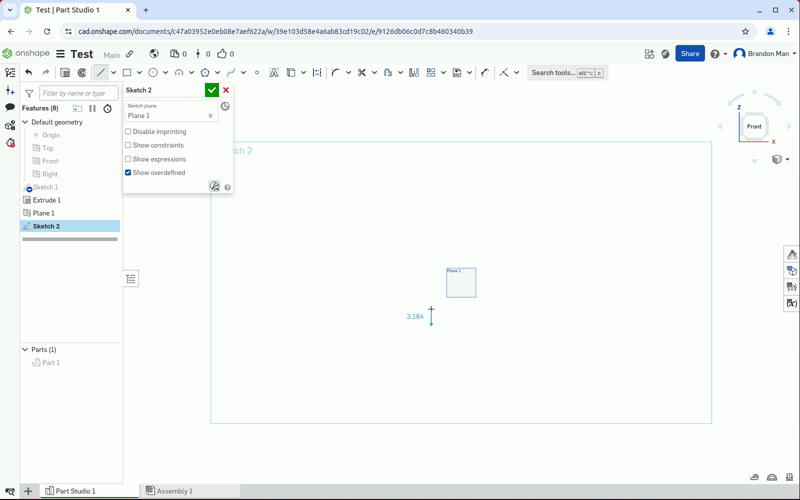
key(esc)
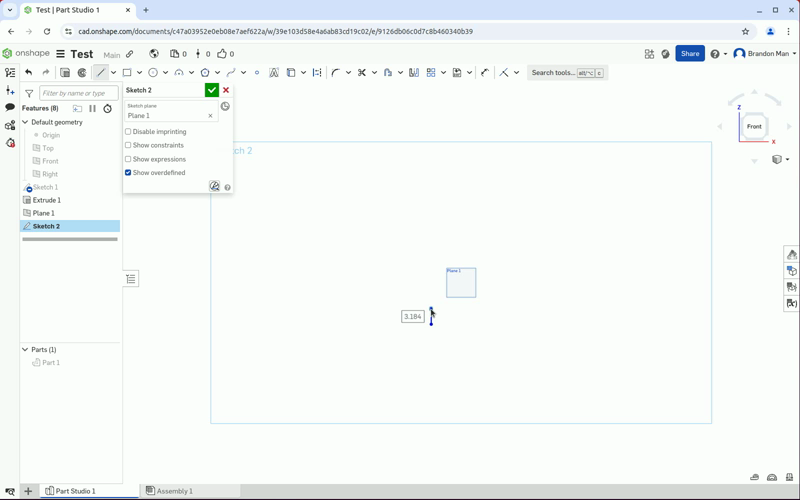
key(a)
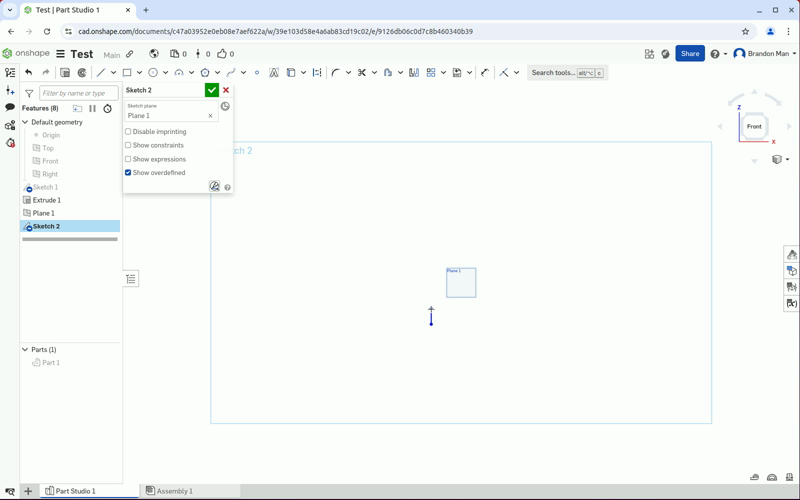
mouse_move(431, 308)
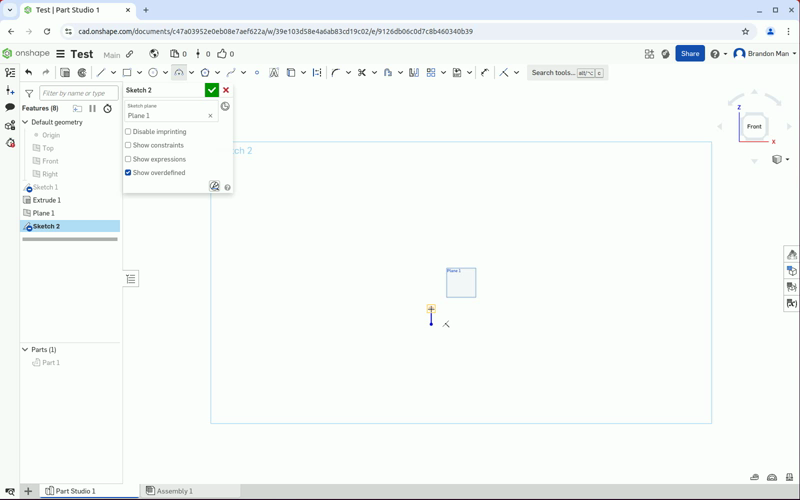
click(431, 308)
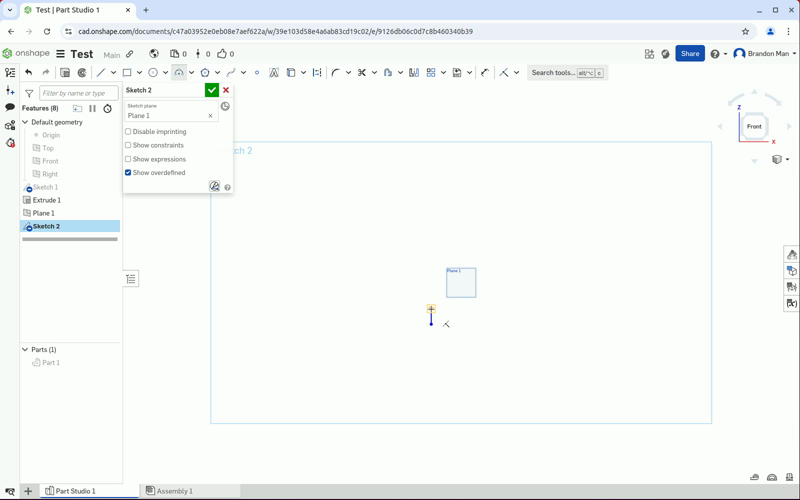
mouse_move(431, 324)
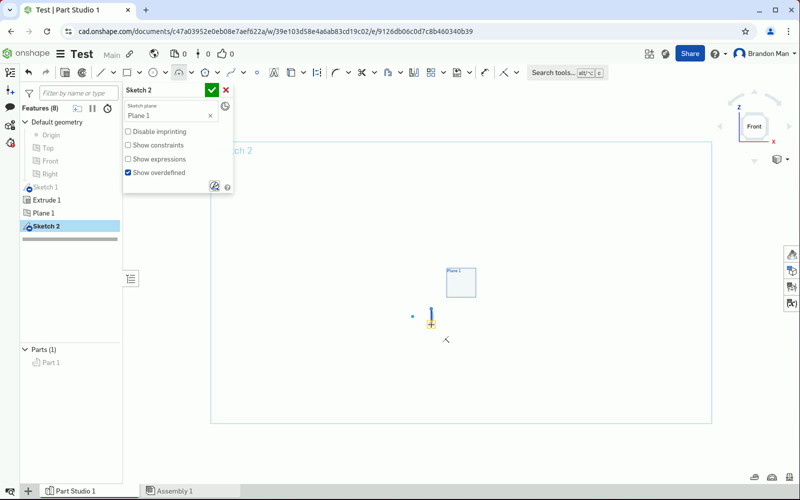
click(431, 324)
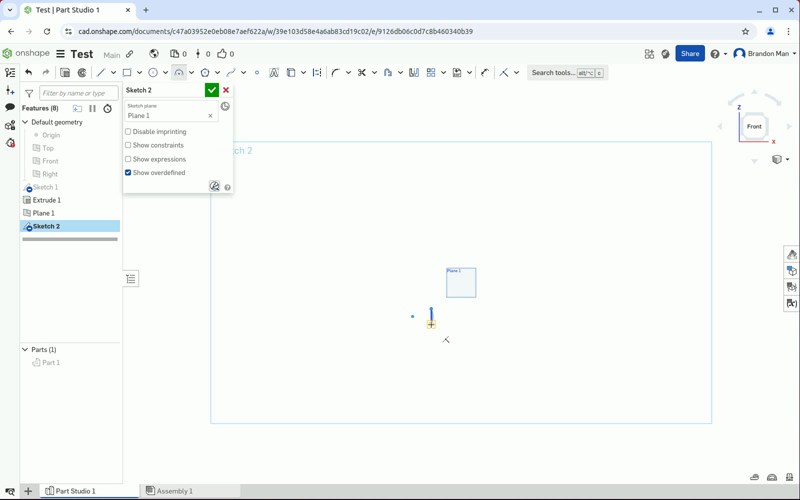
key_down(shift)
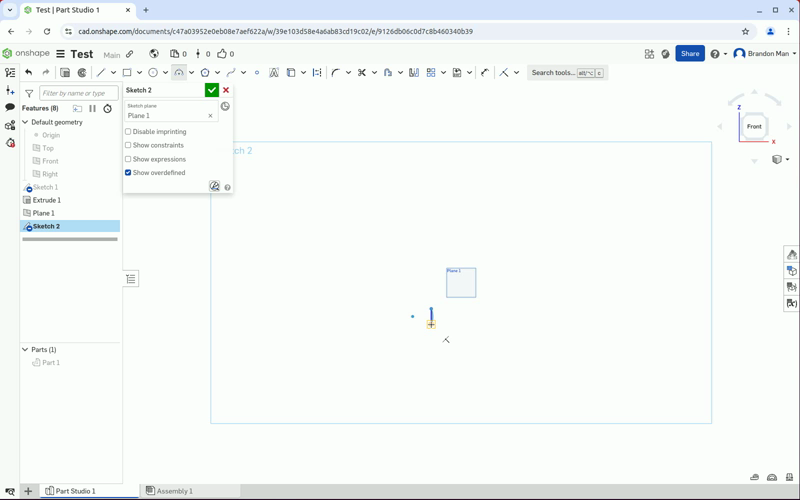
mouse_move(430, 316)
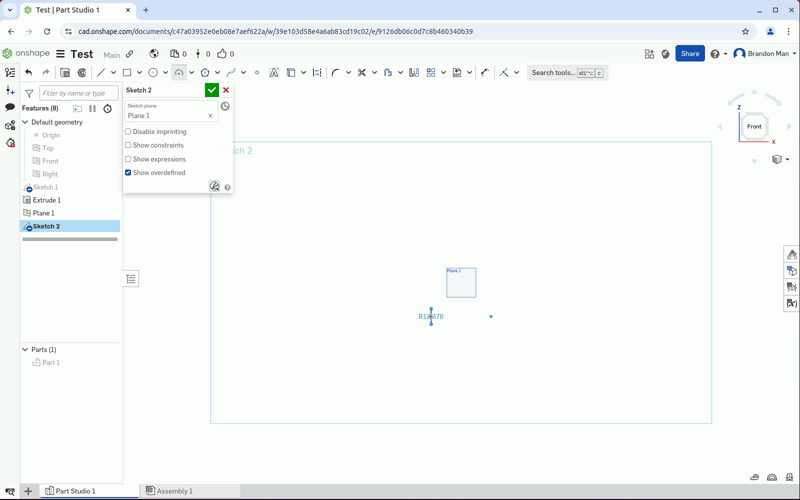
click(430, 316)
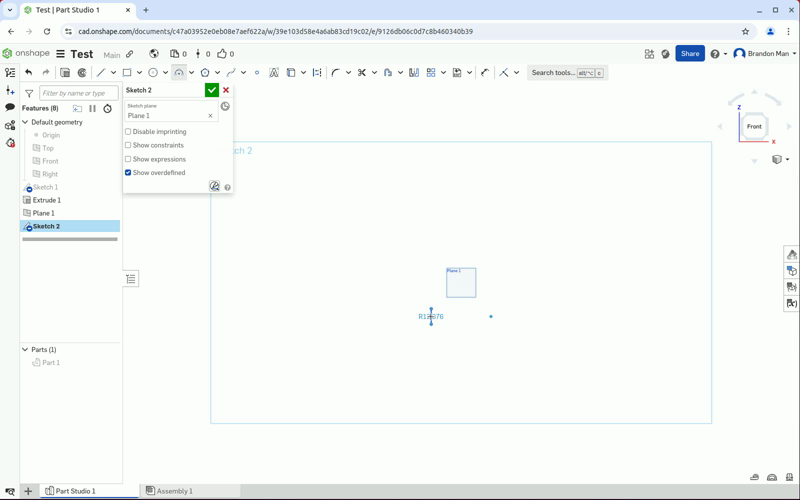
key_up(shift)
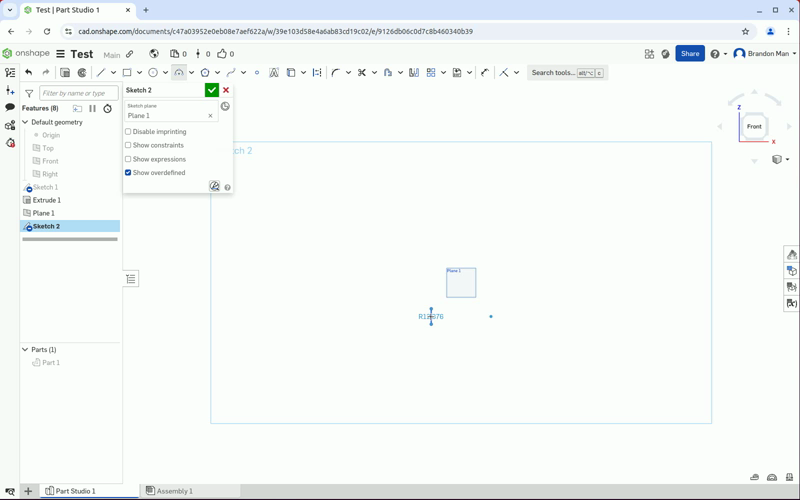
key(esc)
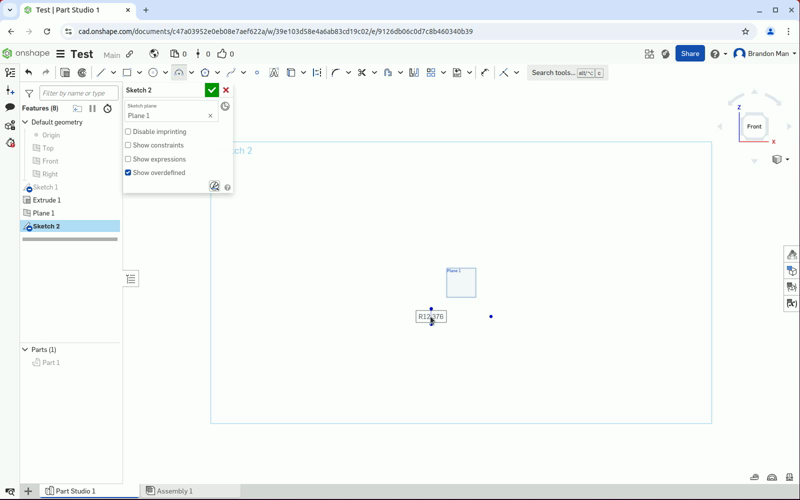
mouse_move(430, 313)
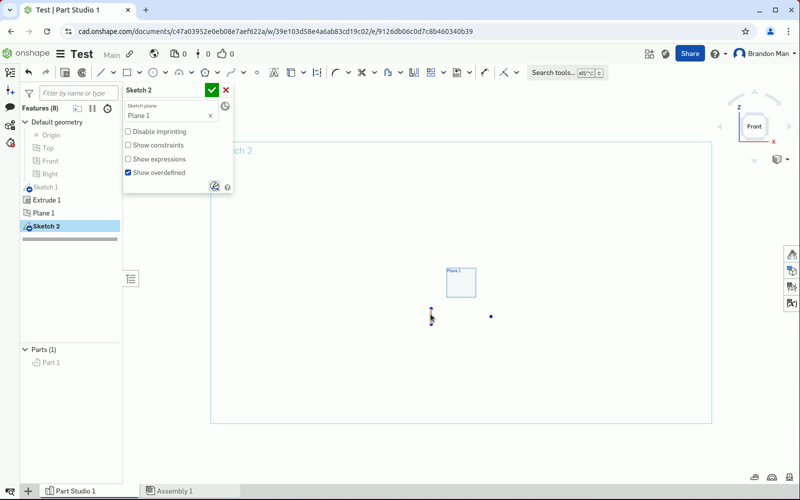
scroll(6)
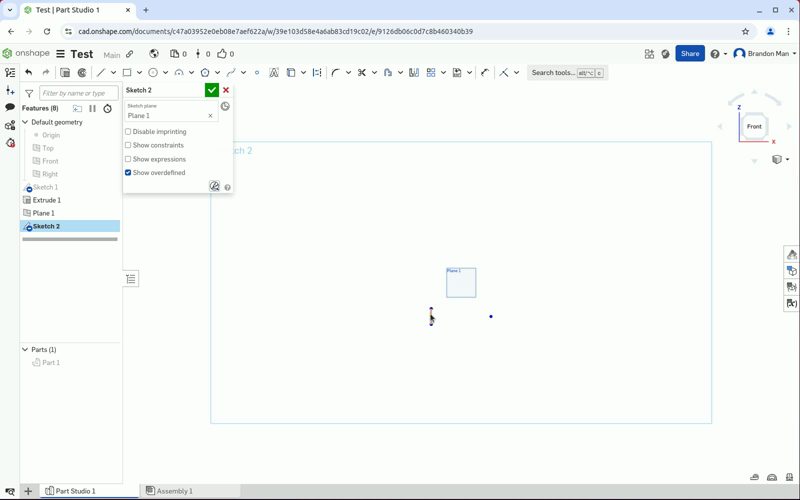
scroll(6)
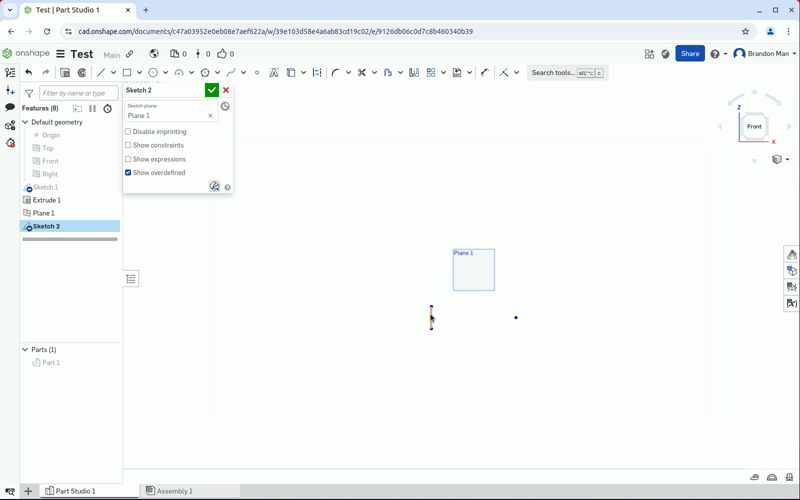
scroll(6)
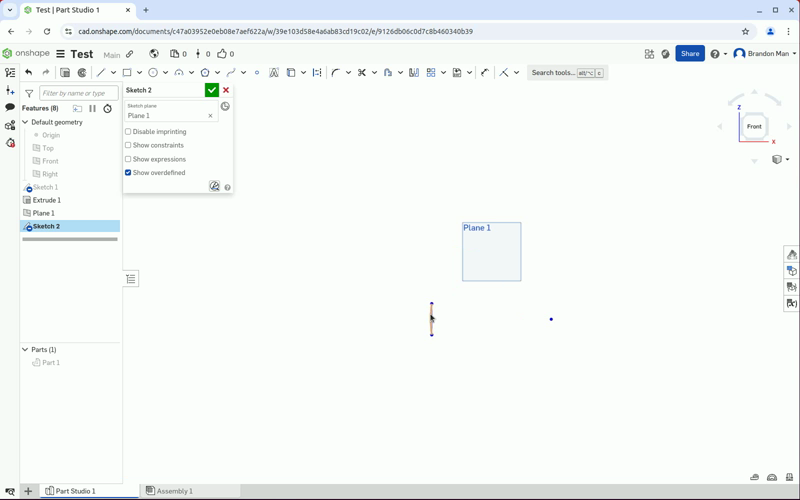
scroll(6)
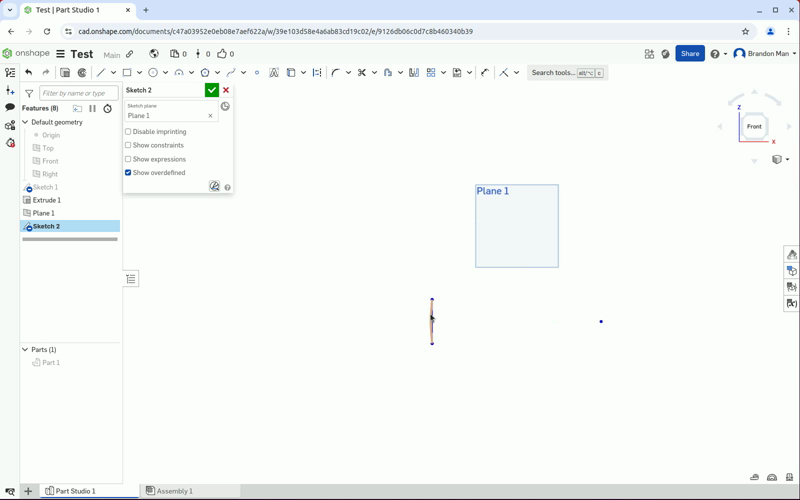
scroll(6)
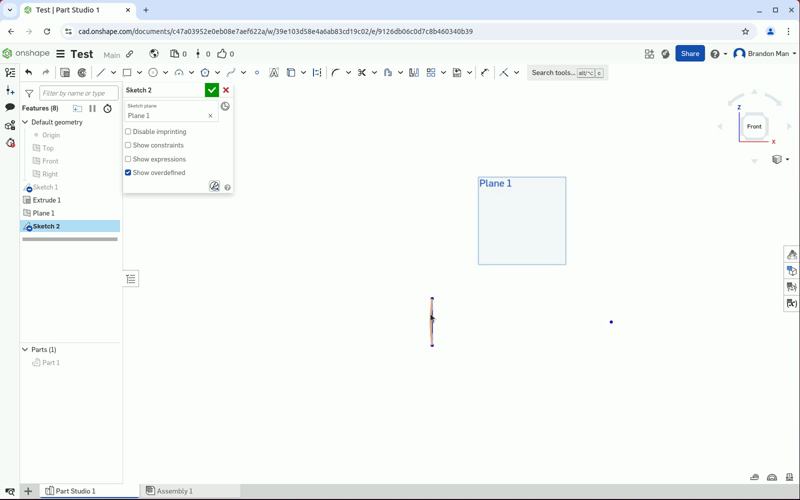
scroll(6)
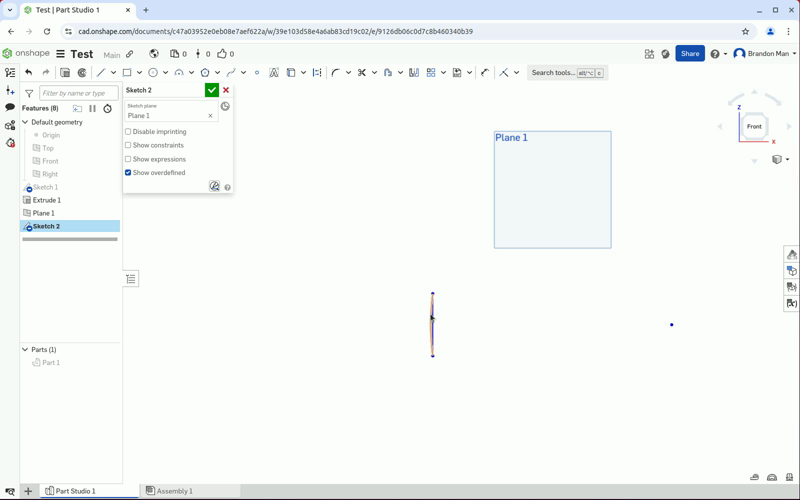
scroll(6)
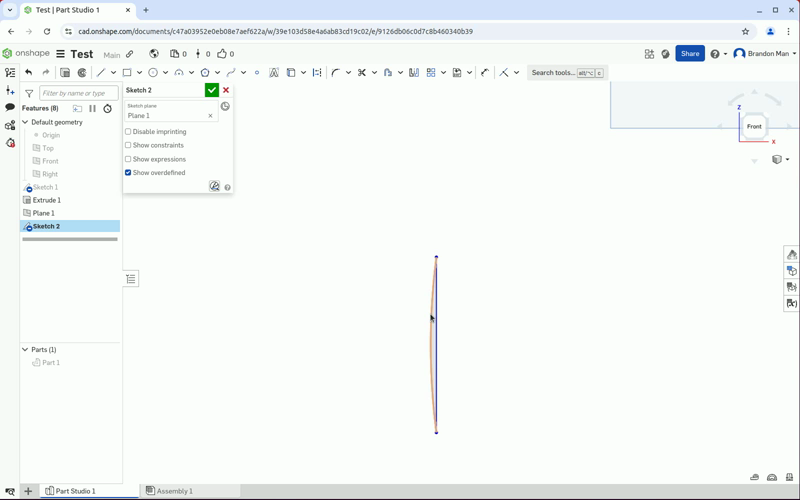
click(430, 313)
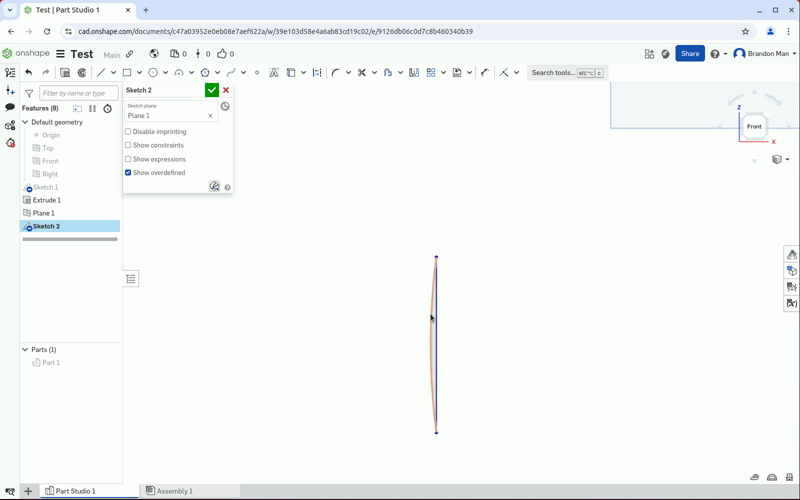
scroll(-6)
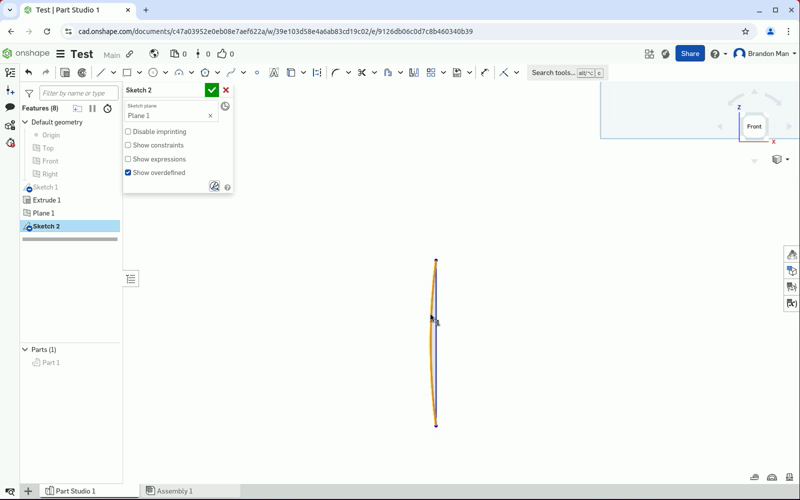
scroll(-6)
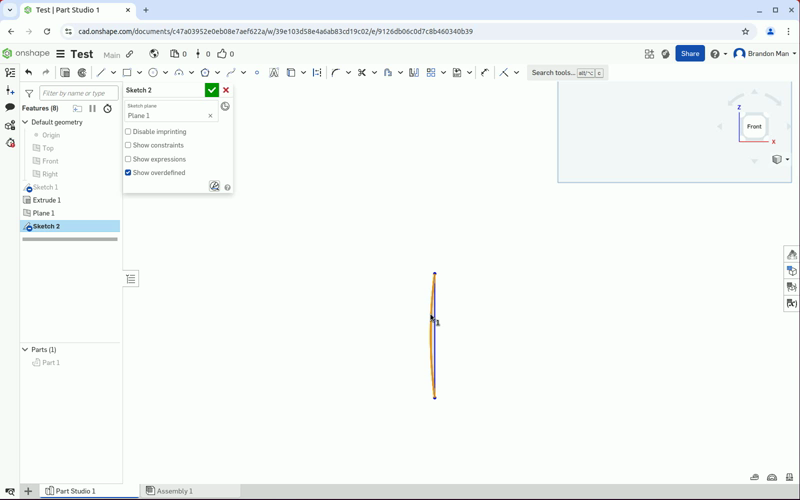
scroll(-6)
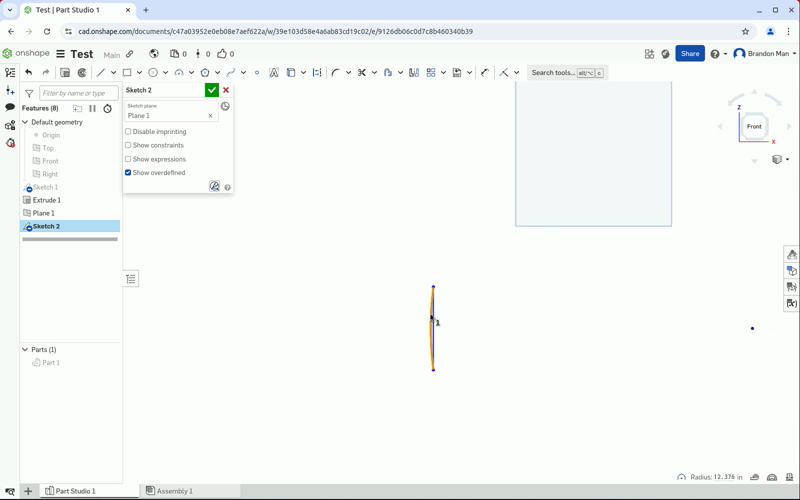
scroll(-6)
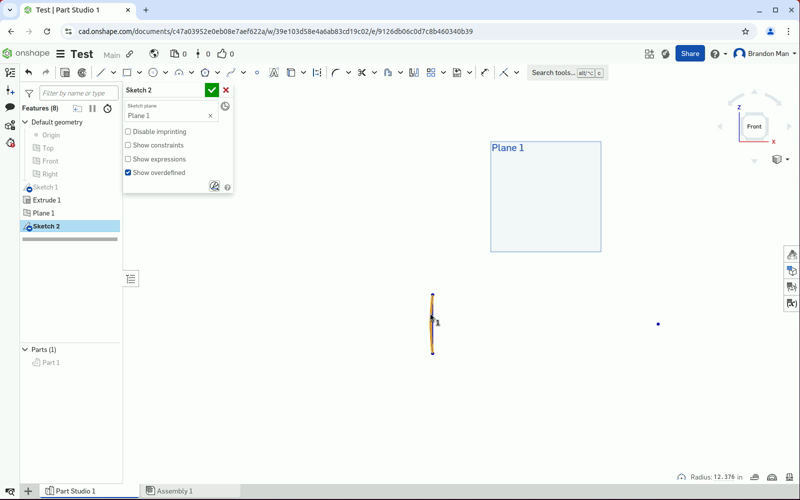
scroll(-6)
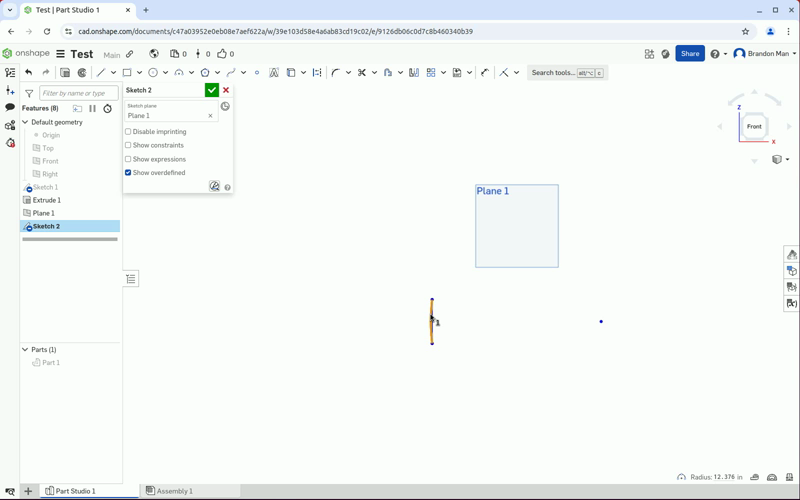
scroll(-6)
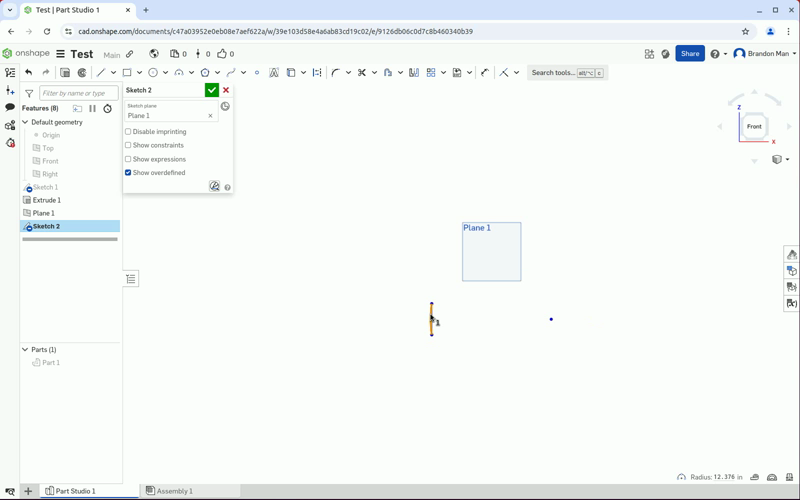
scroll(-6)
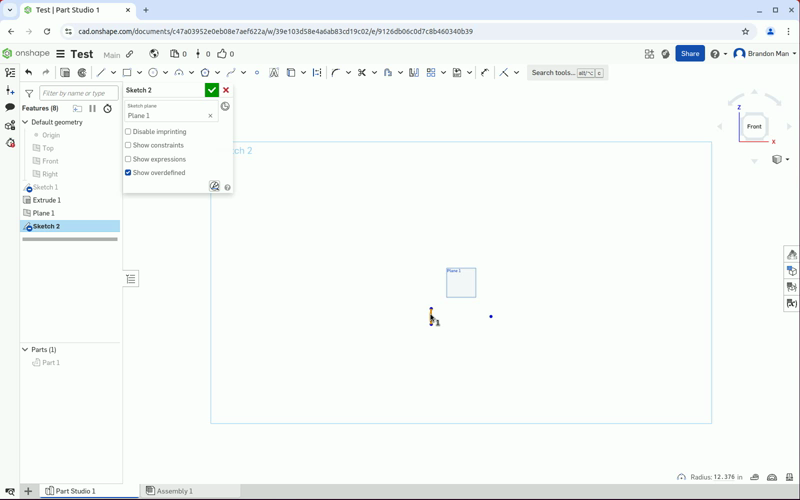
mouse_move(73, 352)
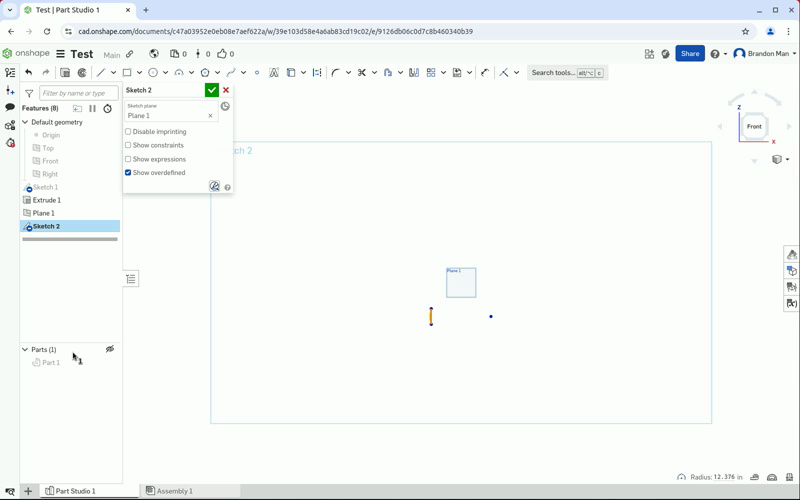
key(shift+y)
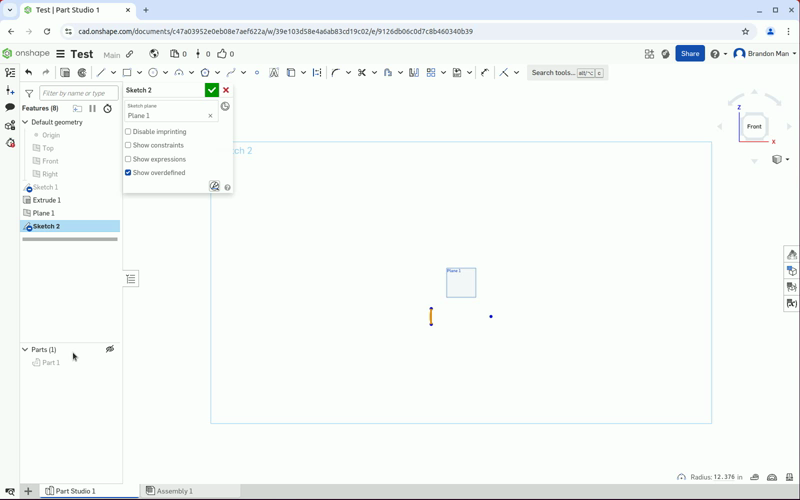
key(shift+e)
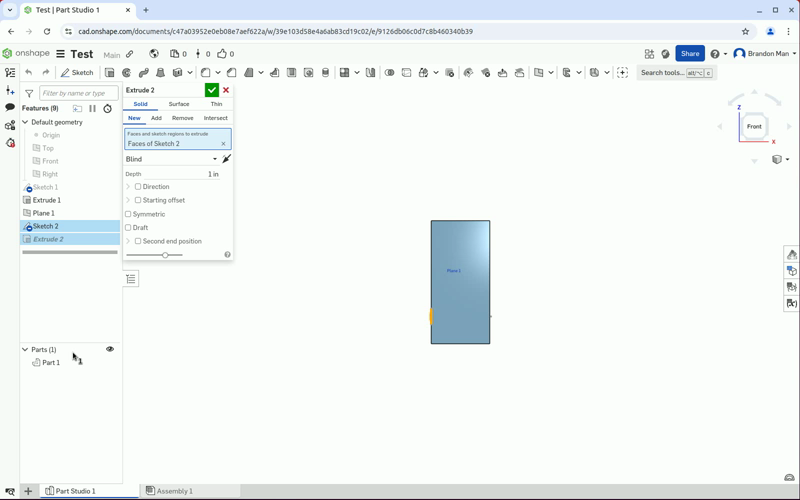
mouse_move(143, 106)
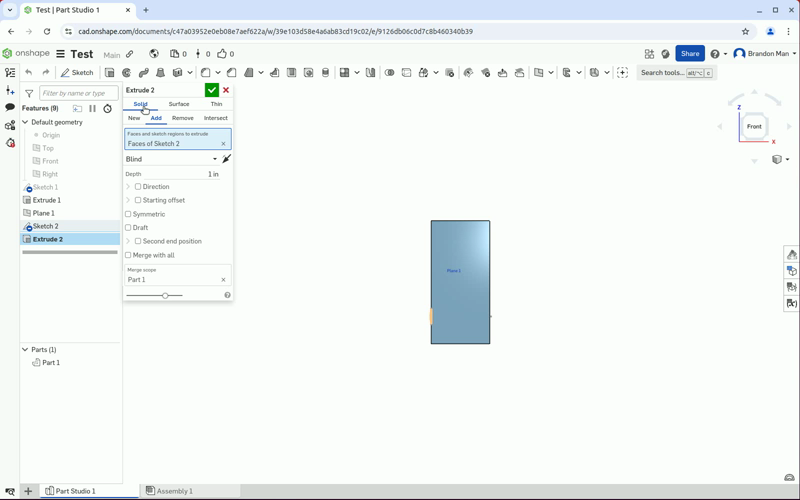
click(143, 106)
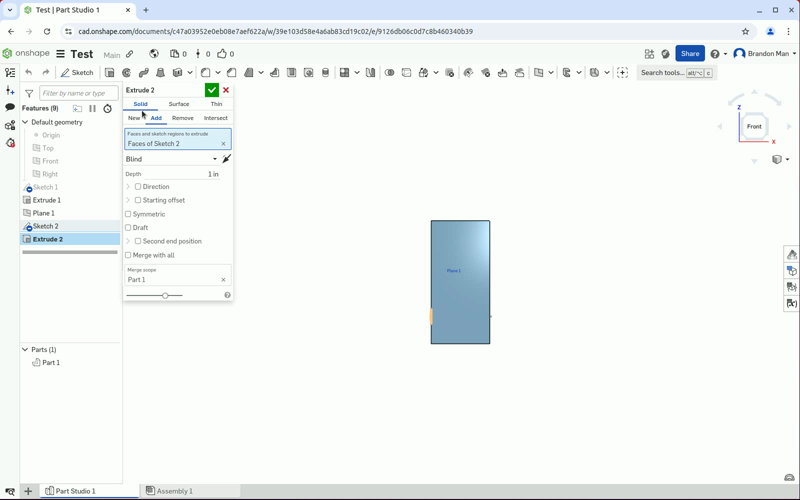
mouse_move(137, 120)
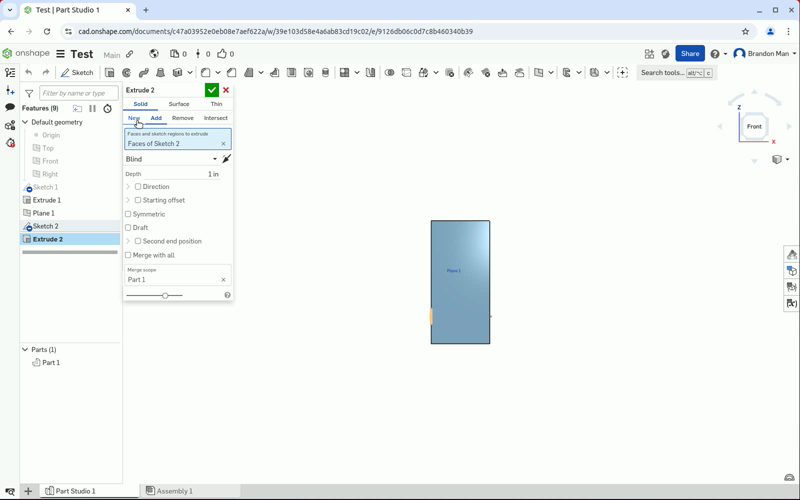
click(137, 120)
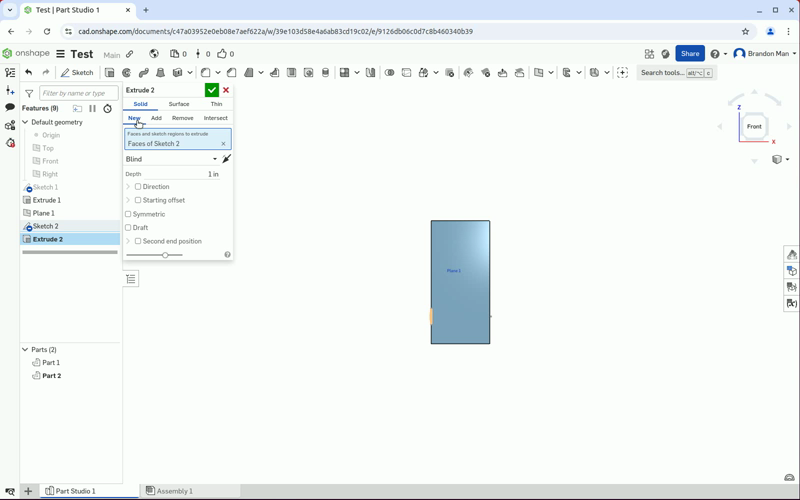
key(tab, 4)
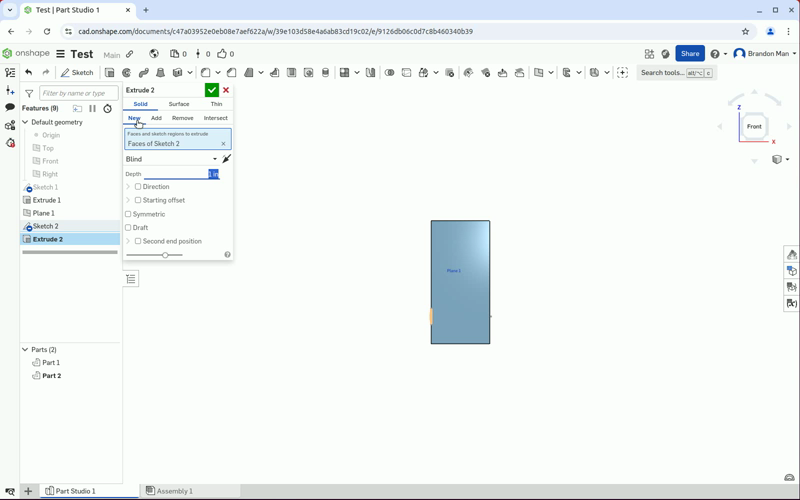
text(0.241)
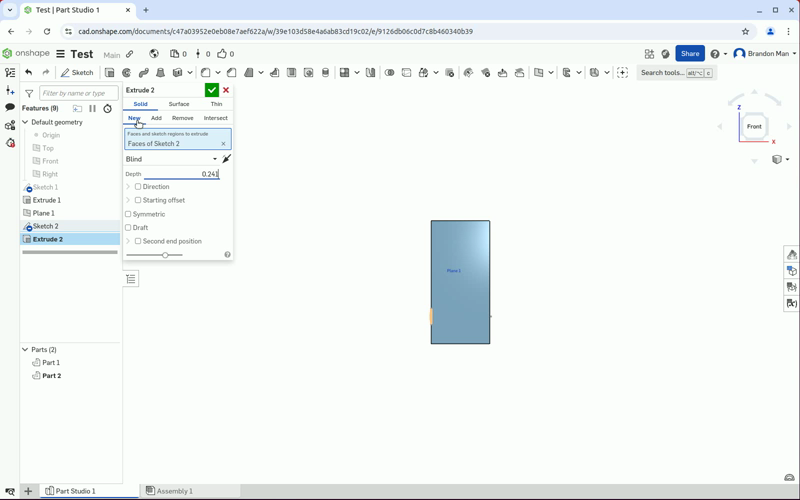
key(tab, 3)
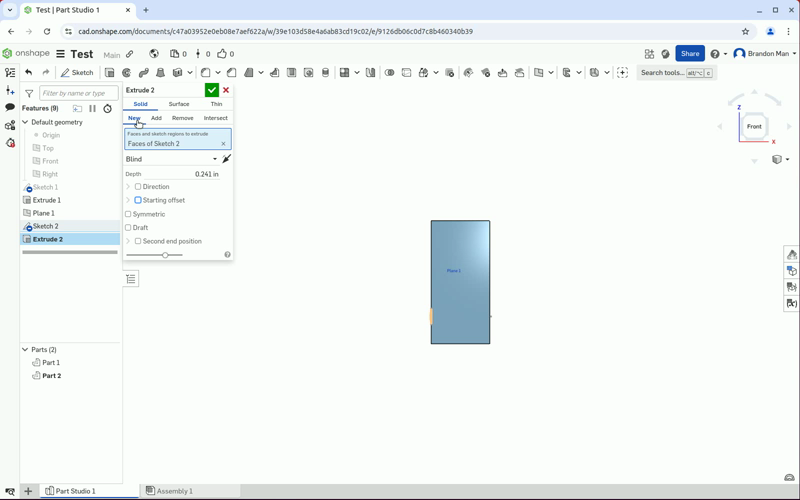
key(tab, 2)
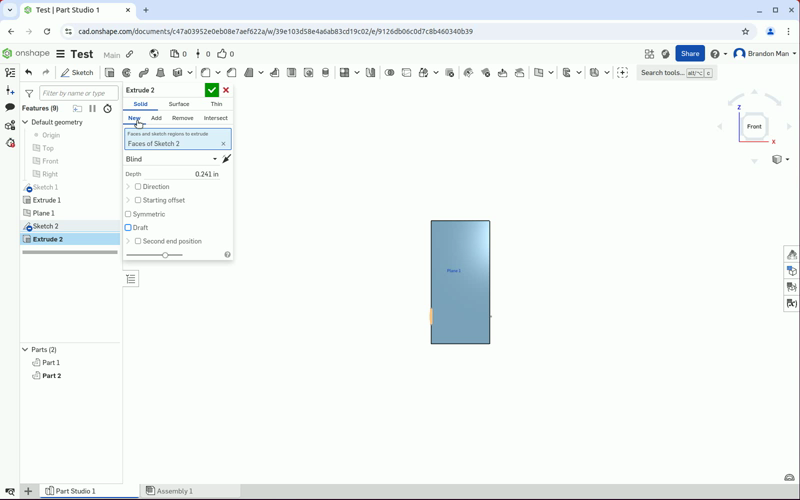
key(space)
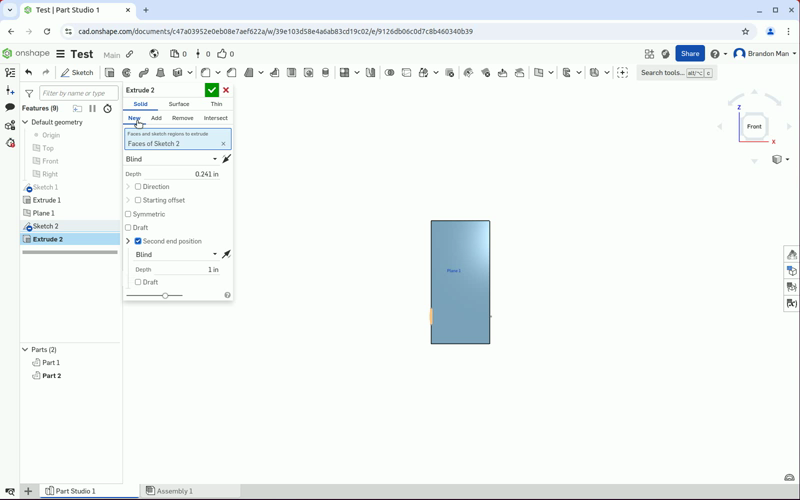
key(tab, 3)
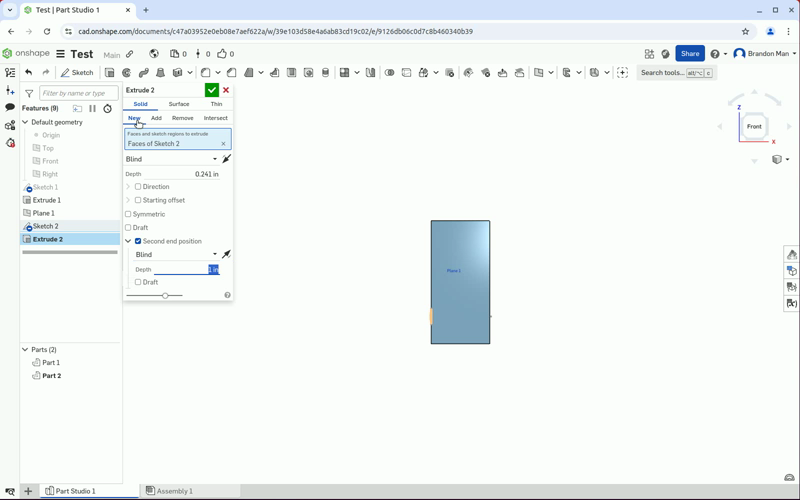
text(2.648)
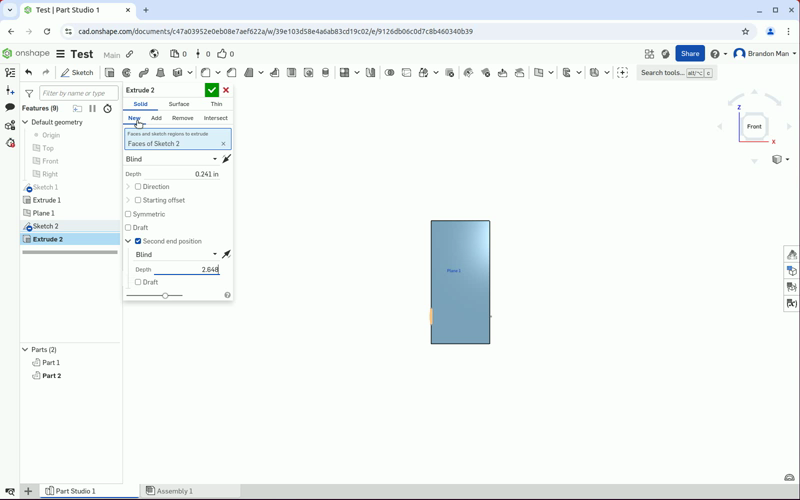
key(enter)
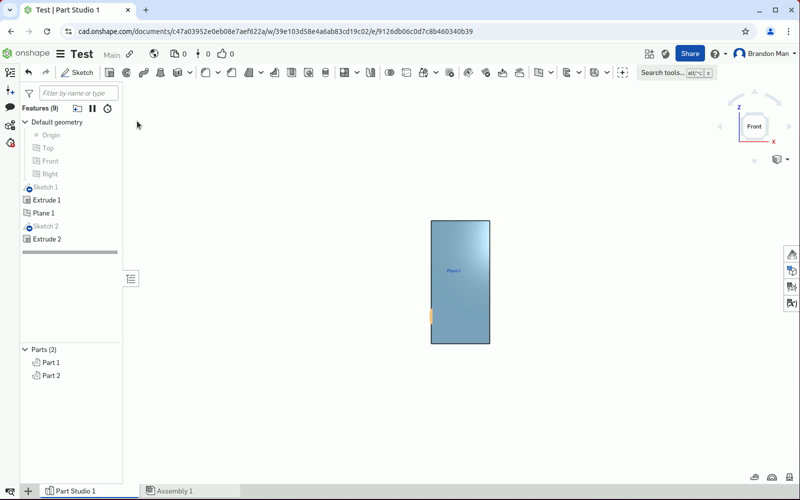
key(shift+h)
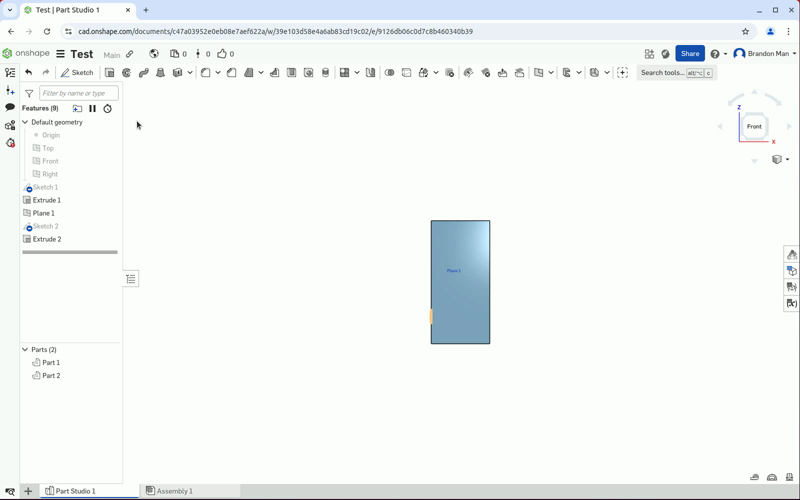
key(shift+h)
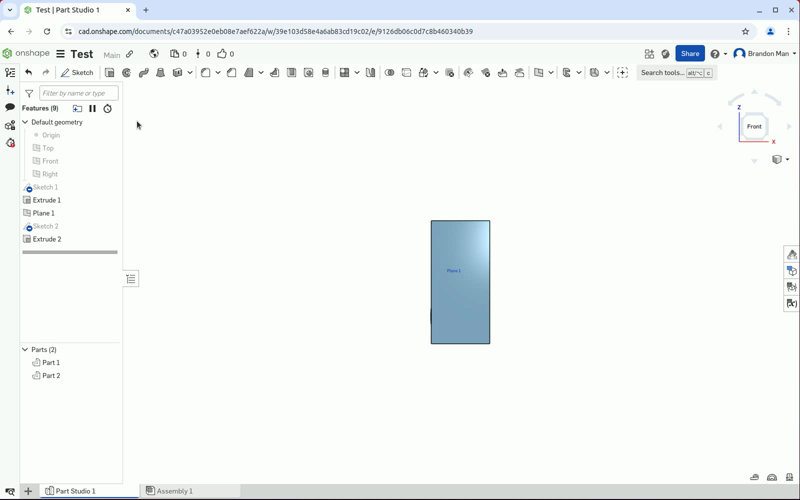
mouse_move(73, 189)
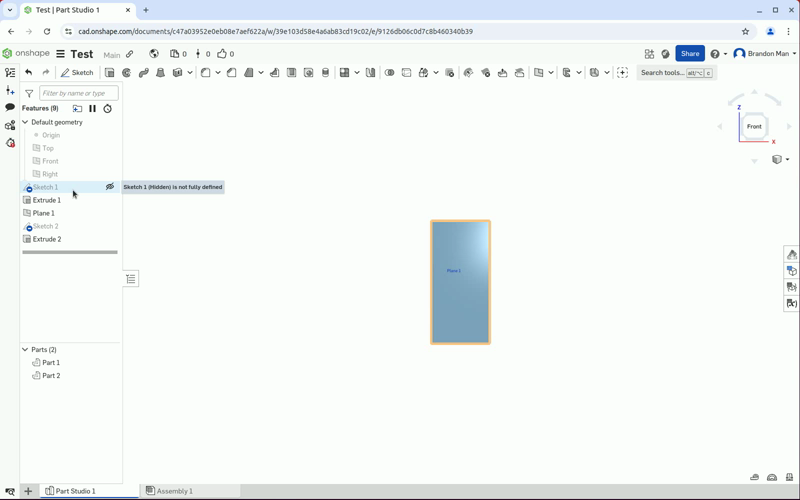
click(73, 189)
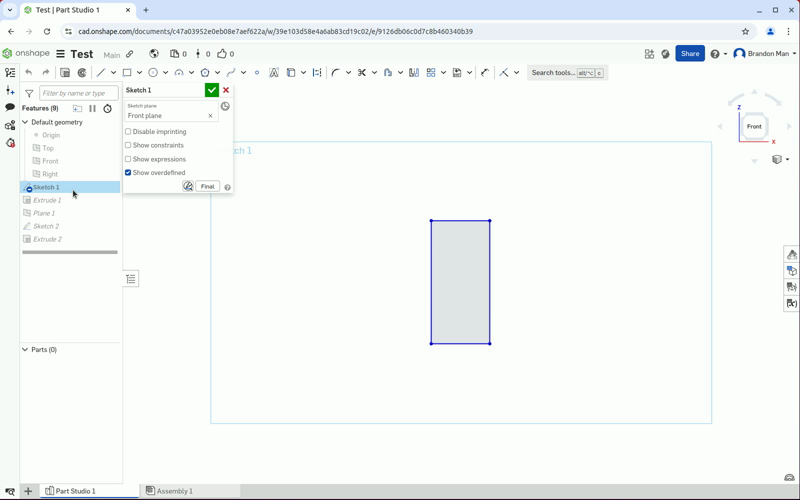
mouse_move(229, 92)
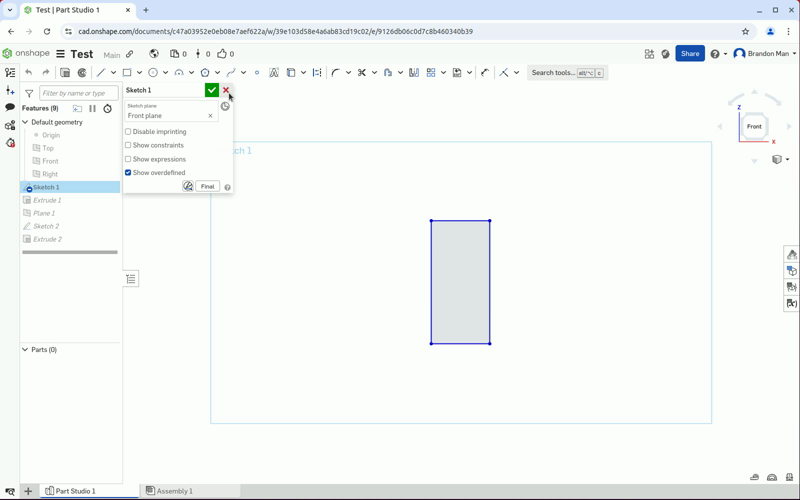
click(229, 92)
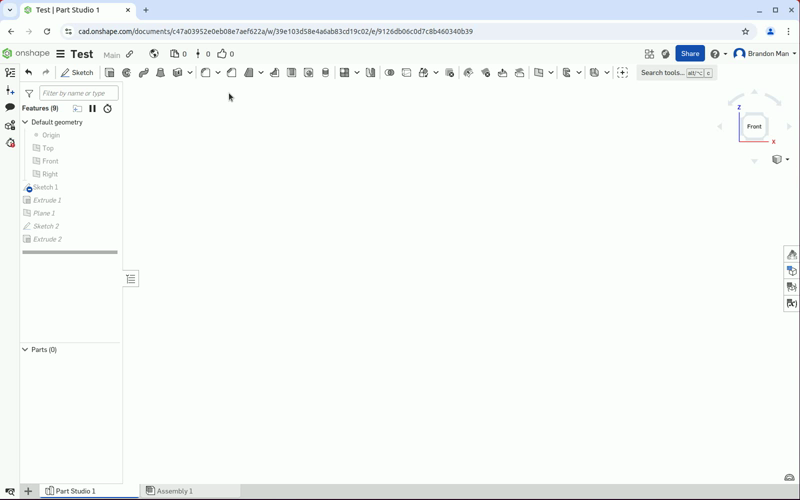
key(shift+s)
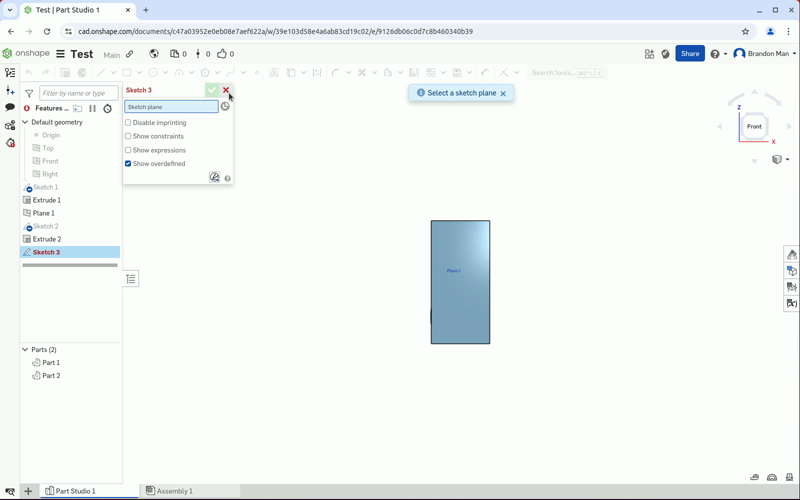
mouse_move(73, 215)
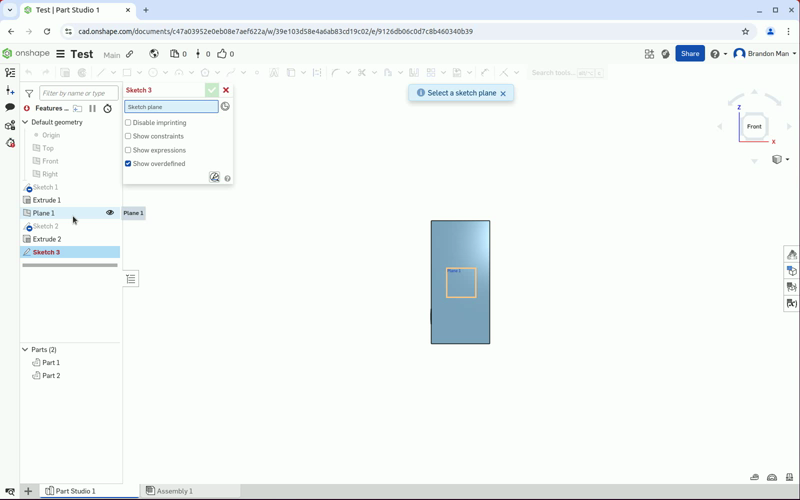
click(73, 215)
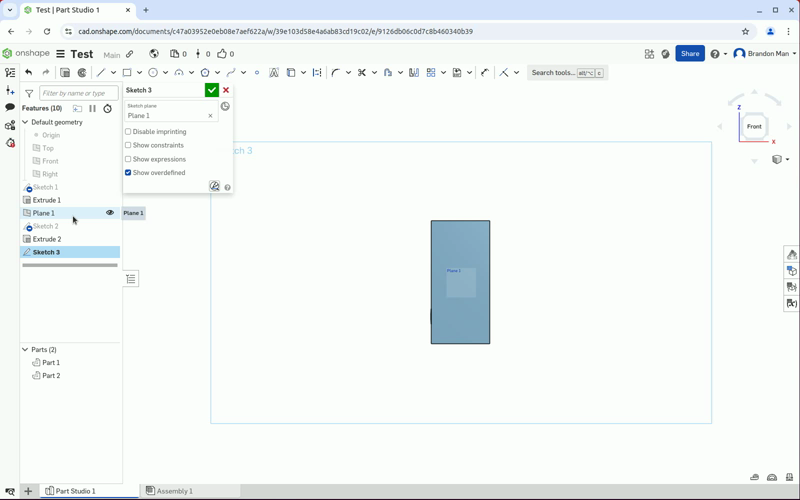
mouse_move(73, 352)
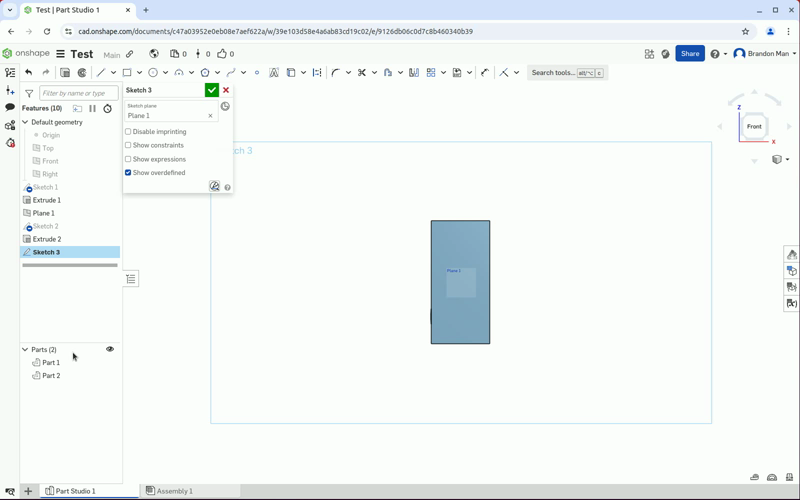
key(y)
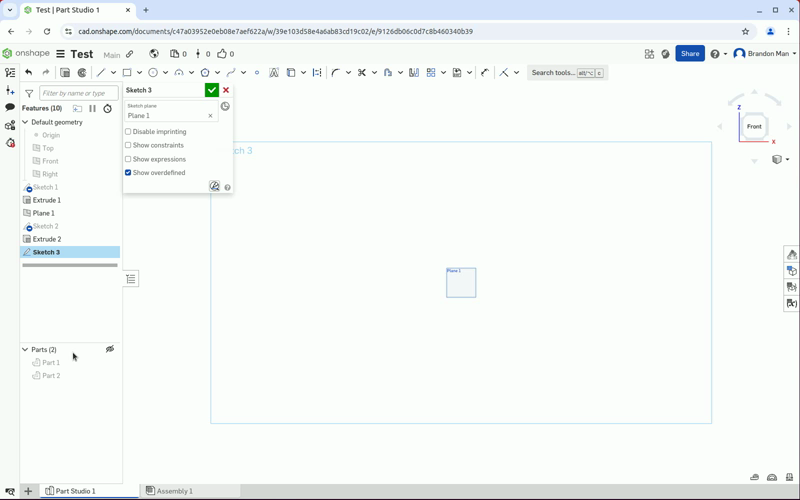
key(a)
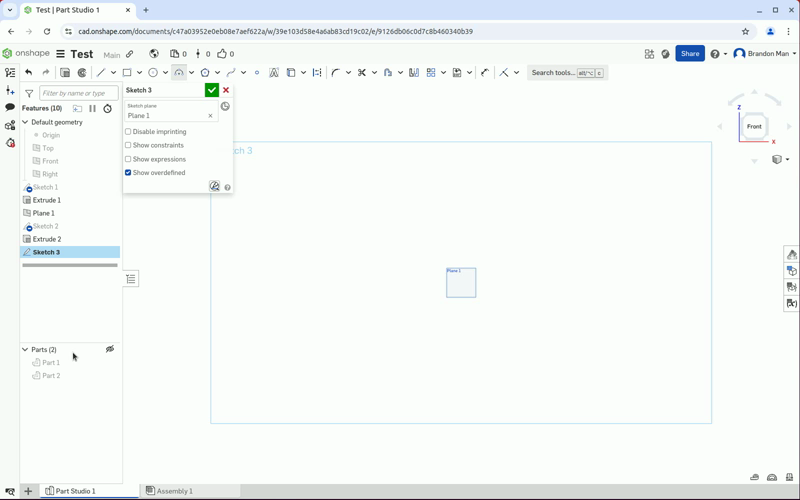
key_down(shift)
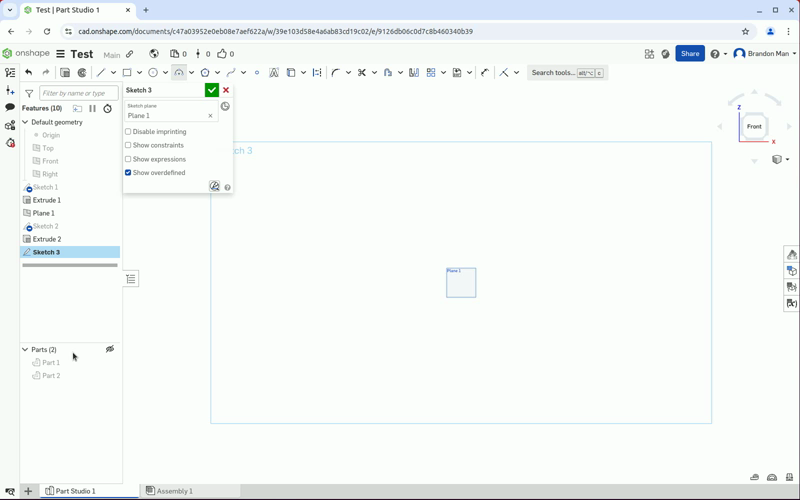
mouse_move(431, 324)
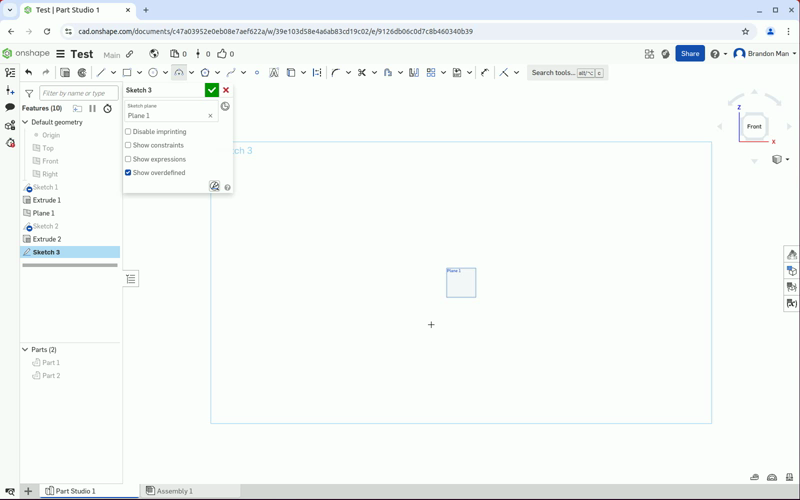
click(431, 324)
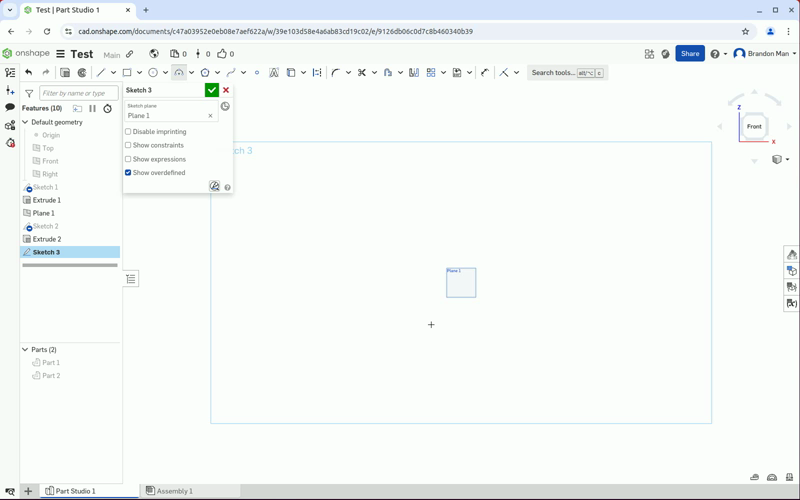
key_up(shift)
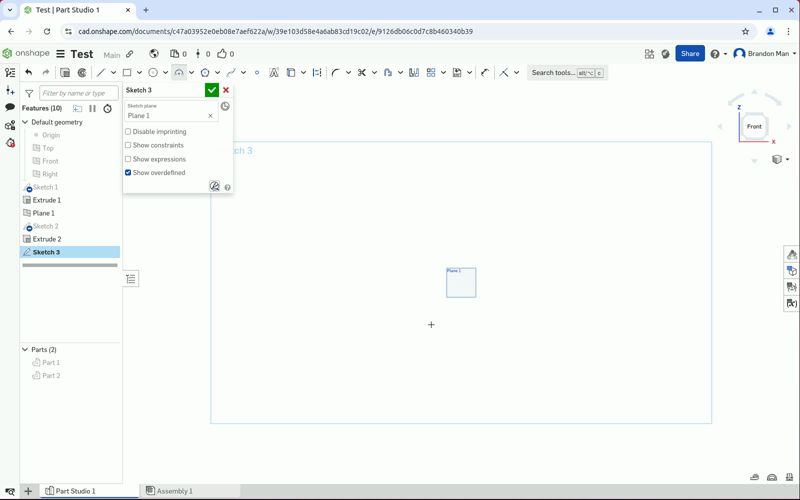
key_down(shift)
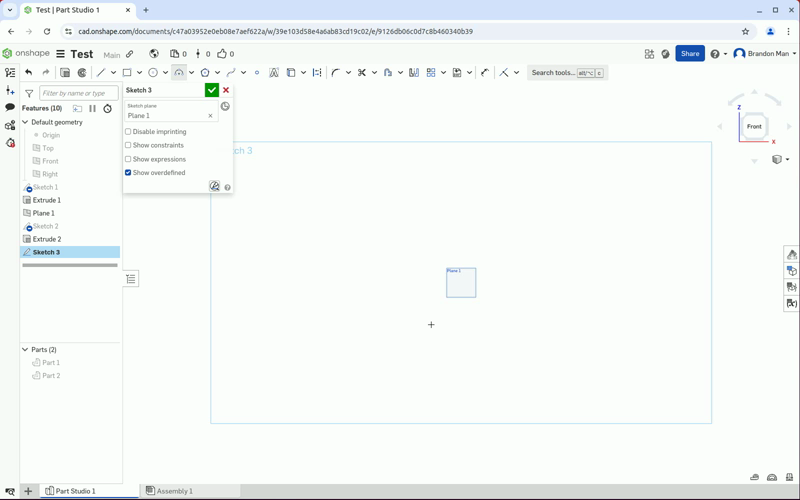
mouse_move(447, 344)
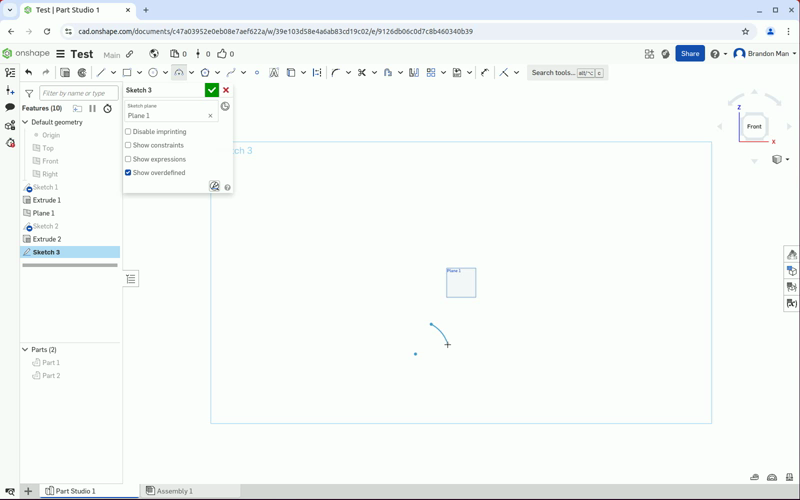
click(447, 344)
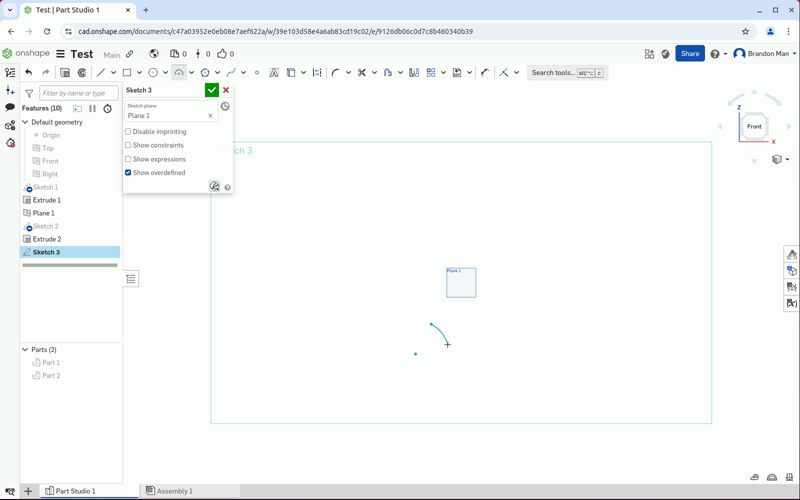
mouse_move(437, 335)
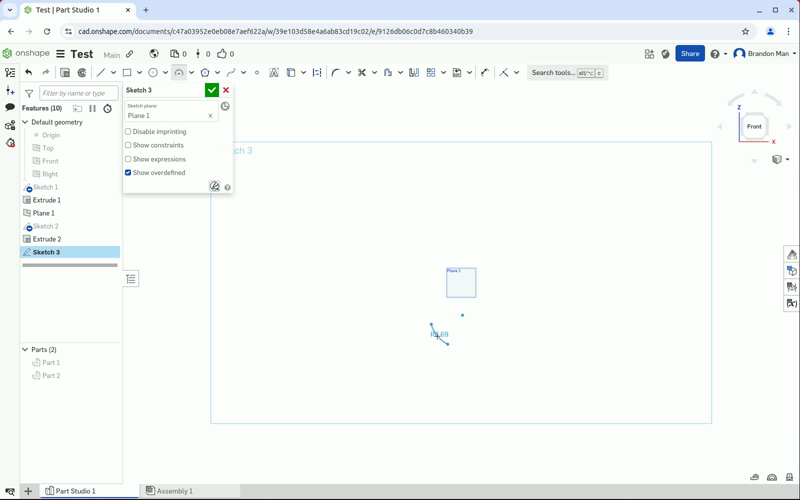
click(437, 335)
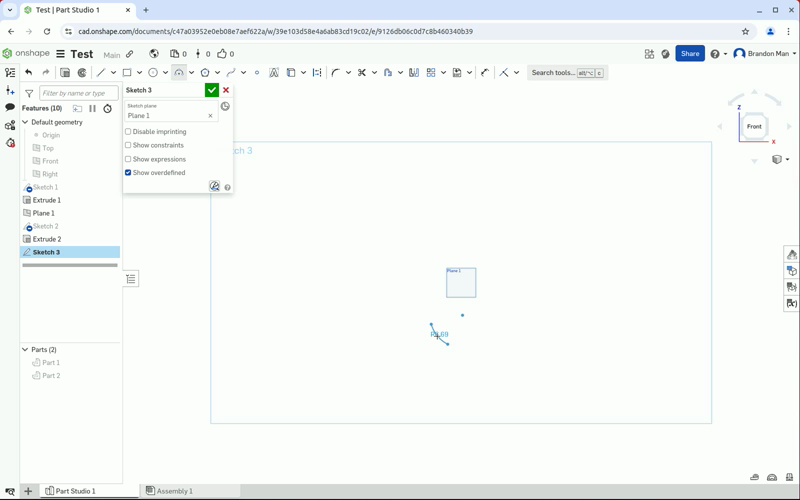
key_up(shift)
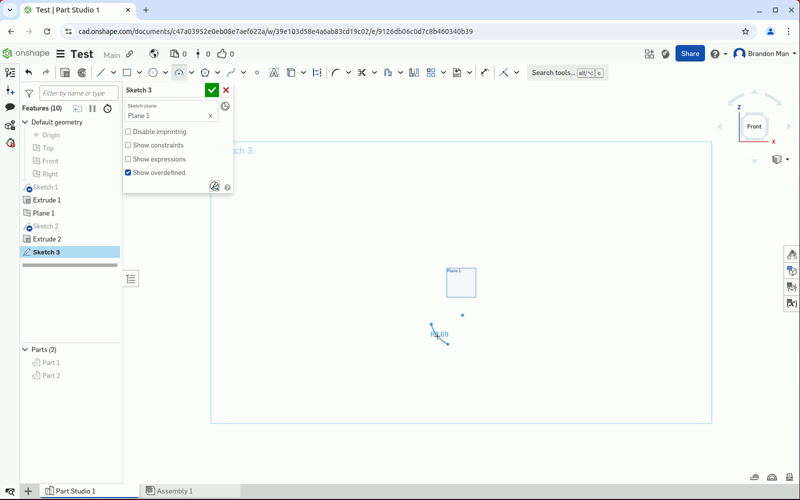
key(esc)
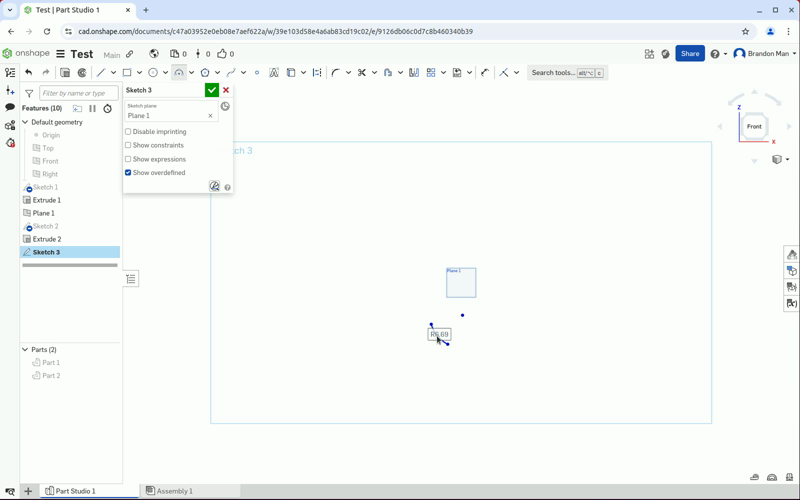
key(l)
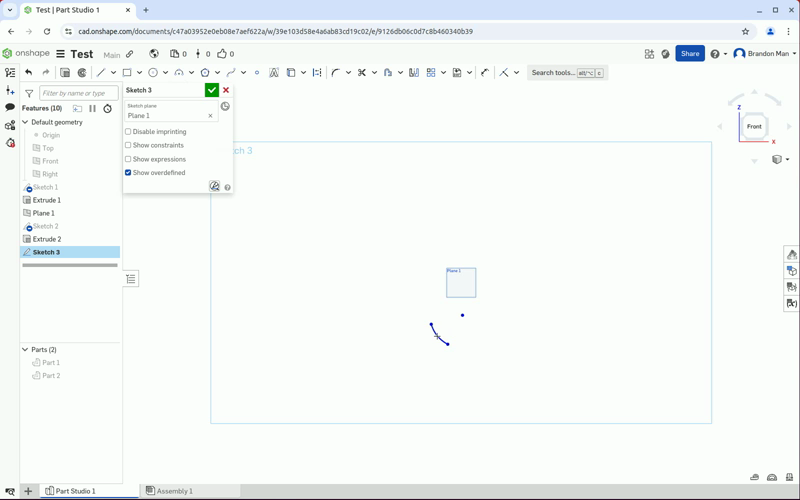
mouse_move(447, 344)
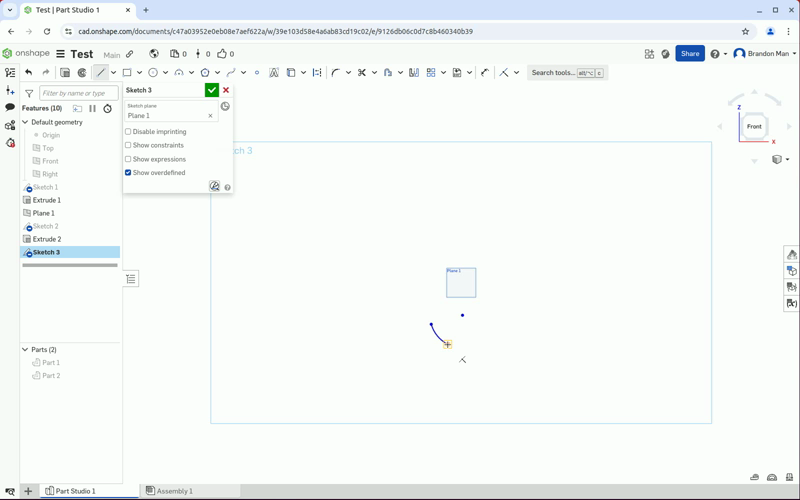
click(447, 344)
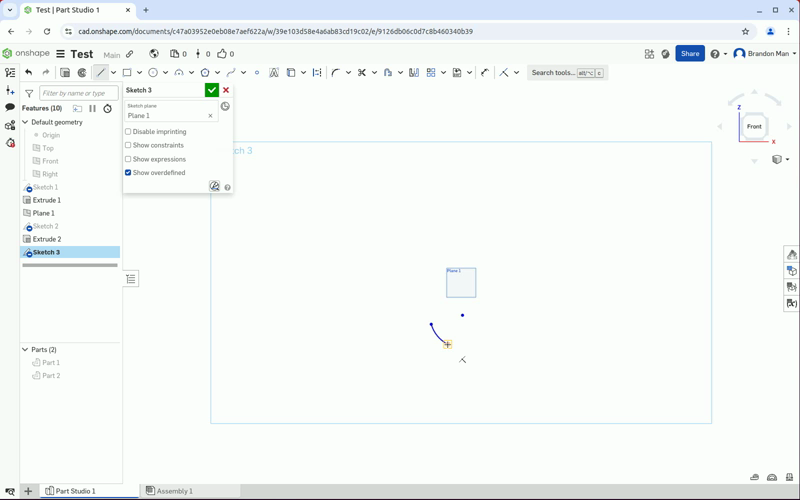
key_down(shift)
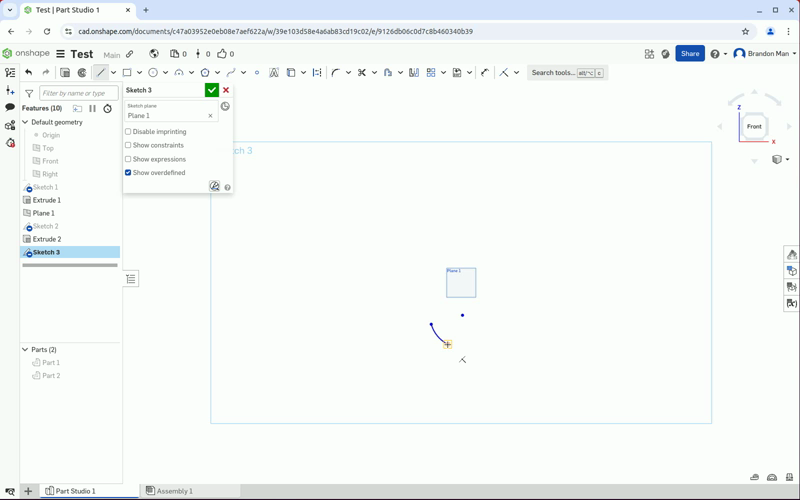
mouse_move(477, 344)
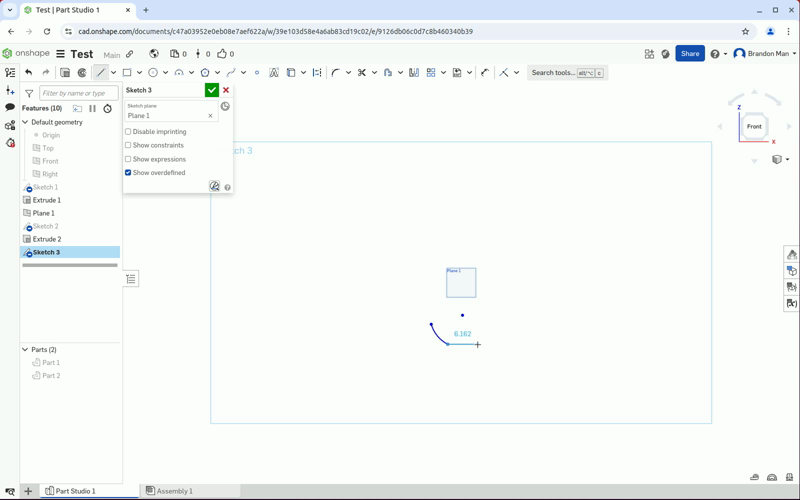
mouse_move(473, 344)
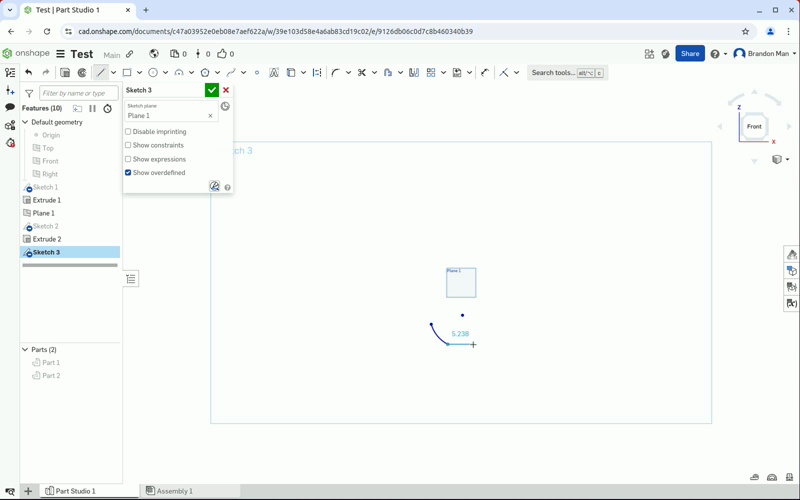
click(473, 344)
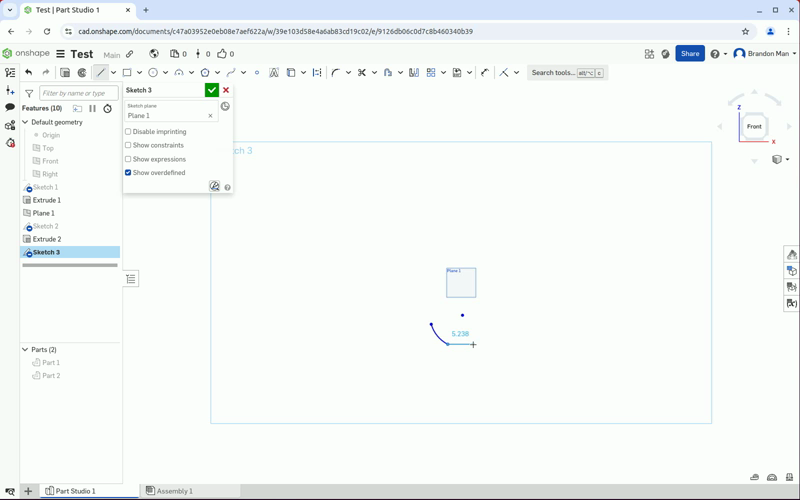
key_up(shift)
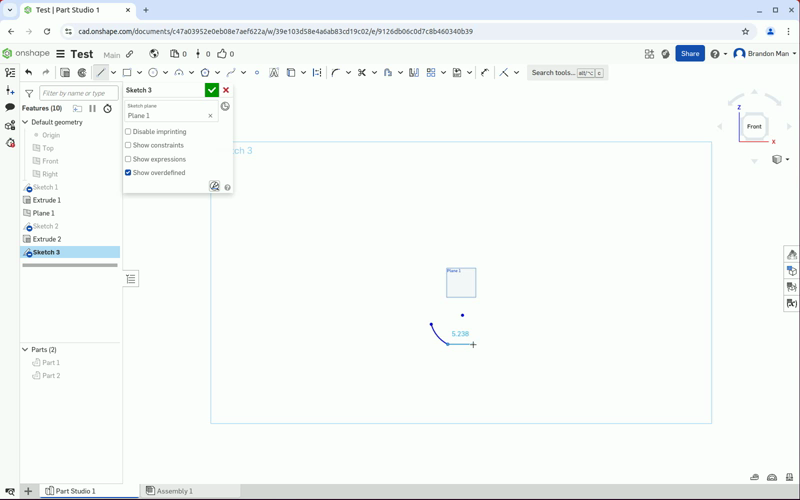
key(esc)
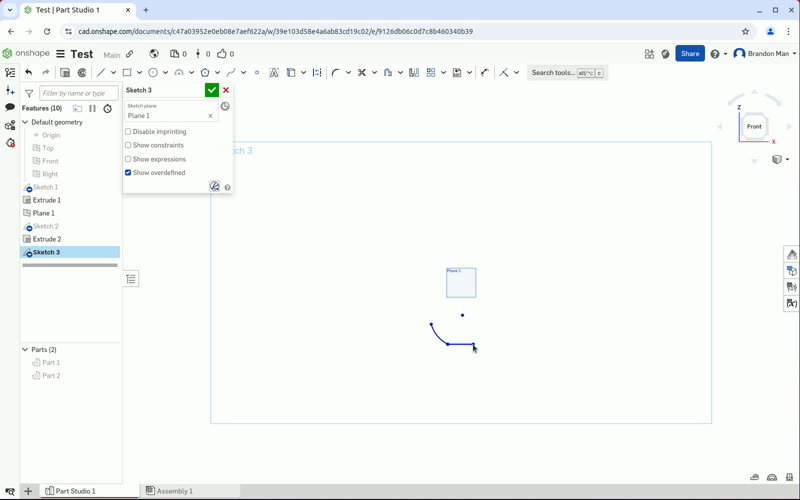
key(a)
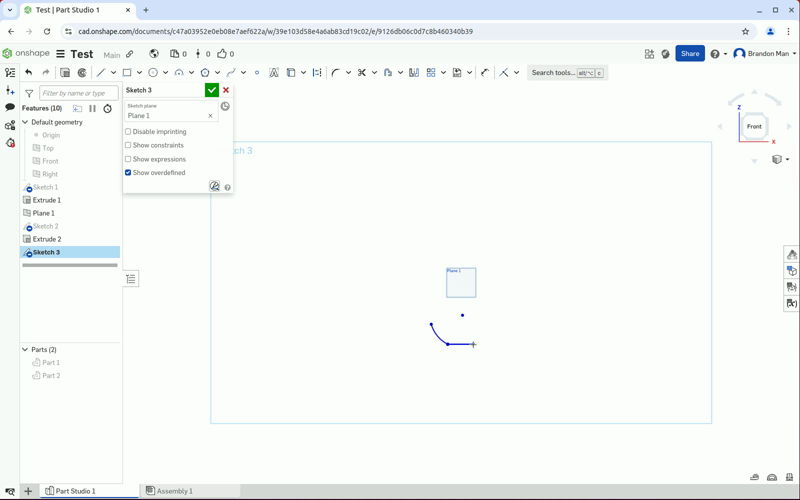
mouse_move(473, 344)
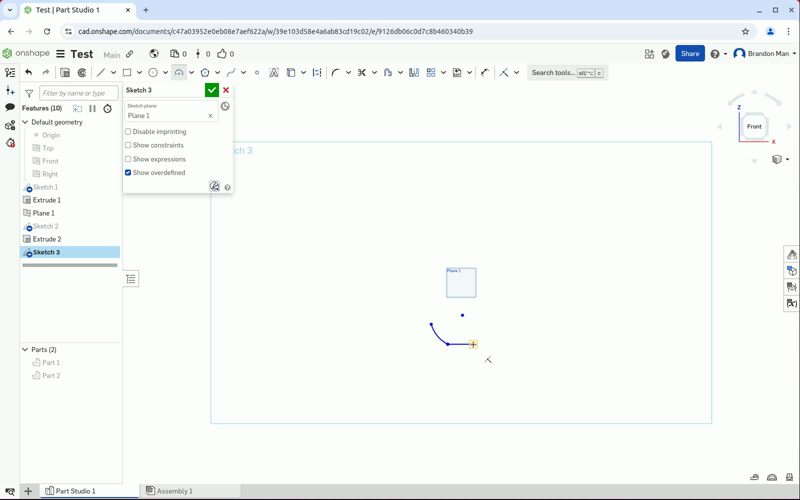
click(473, 344)
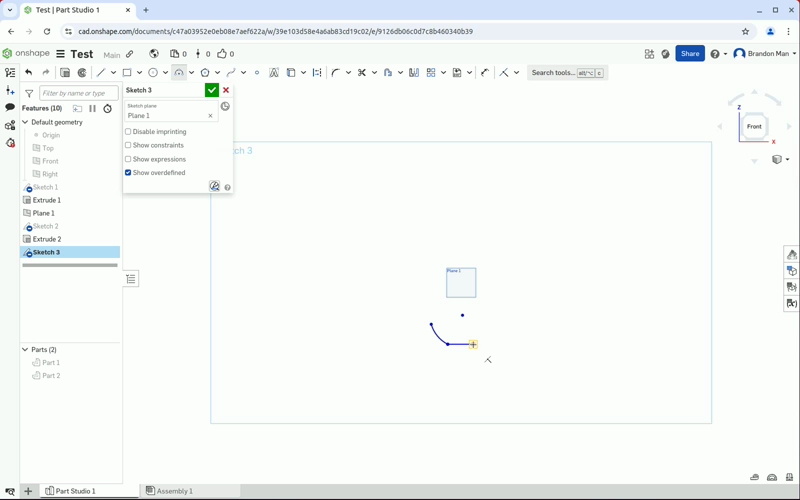
key_down(shift)
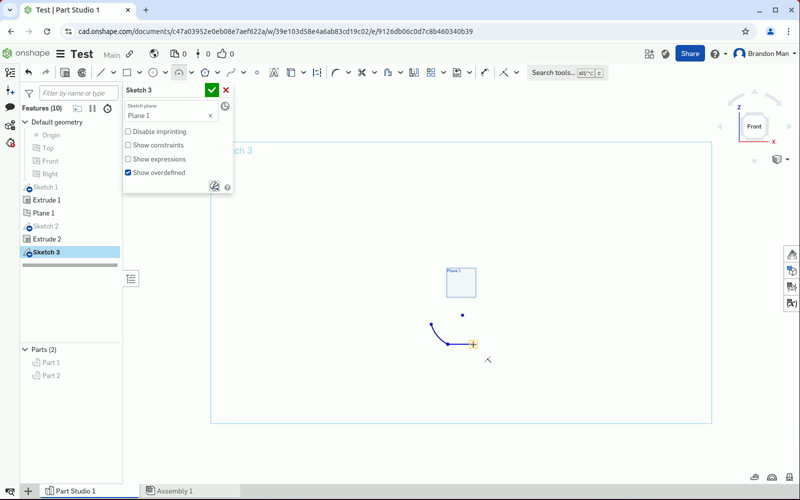
mouse_move(489, 324)
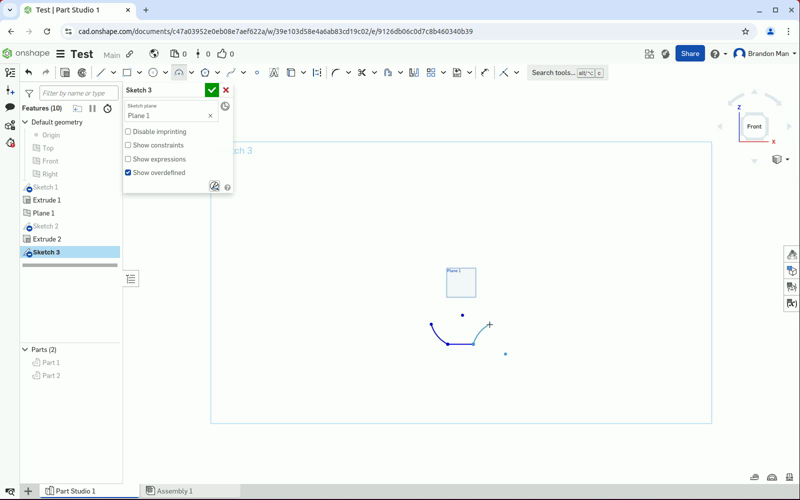
click(489, 324)
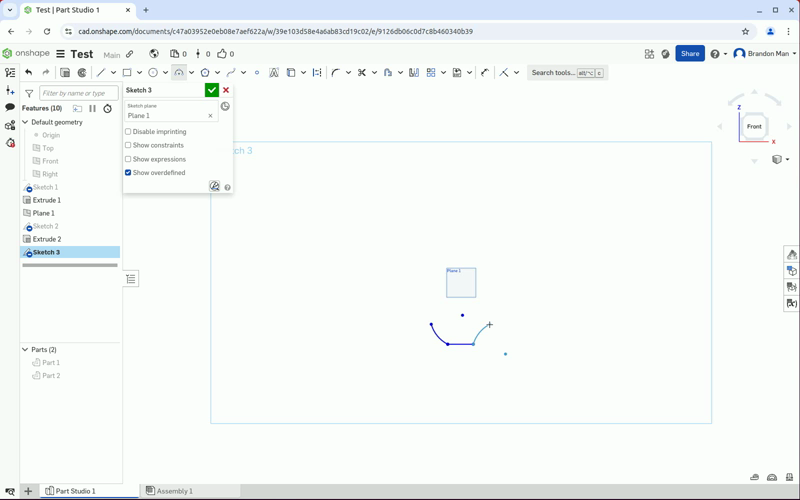
mouse_move(483, 335)
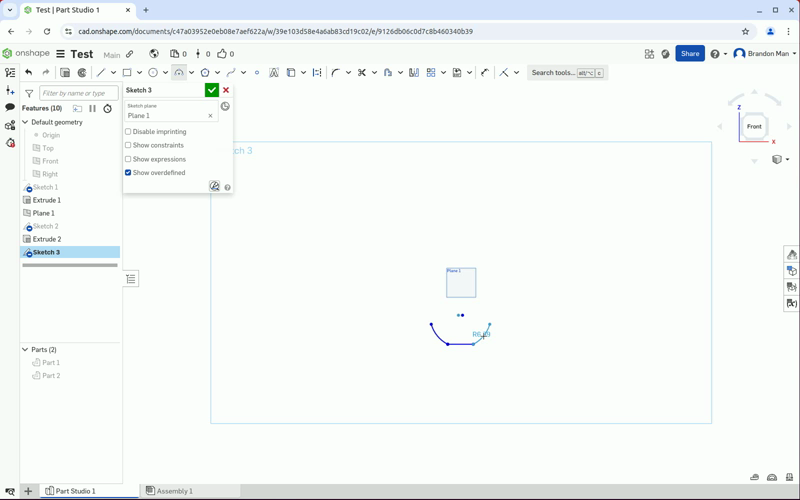
click(483, 335)
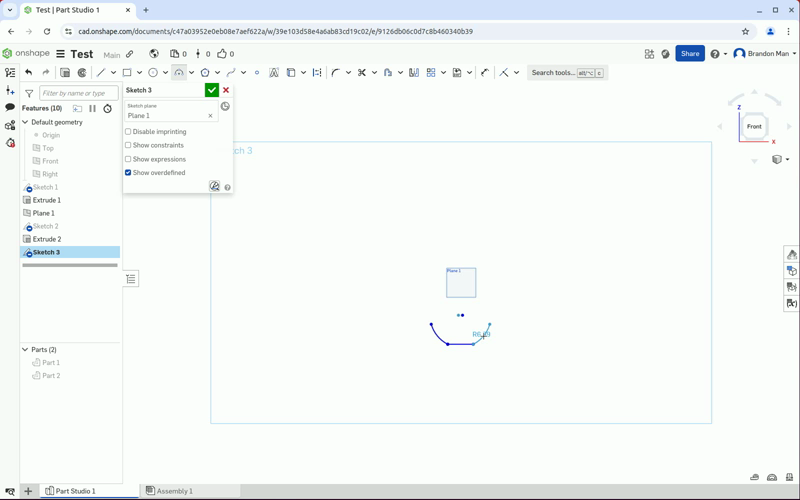
key_up(shift)
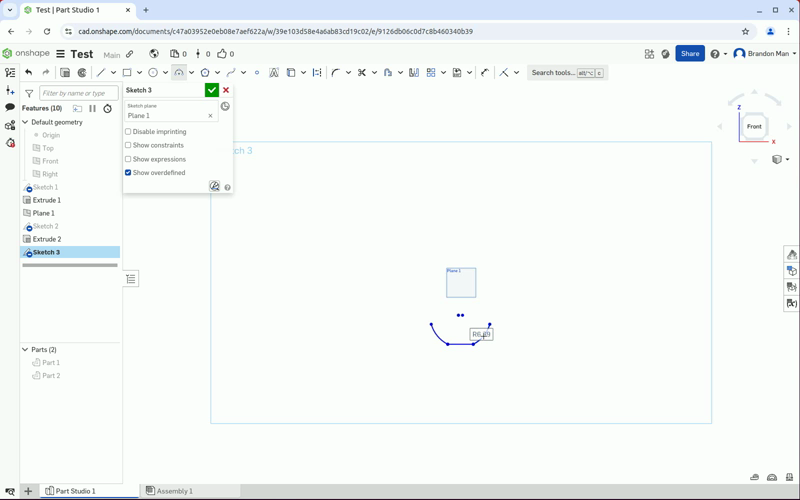
key(esc)
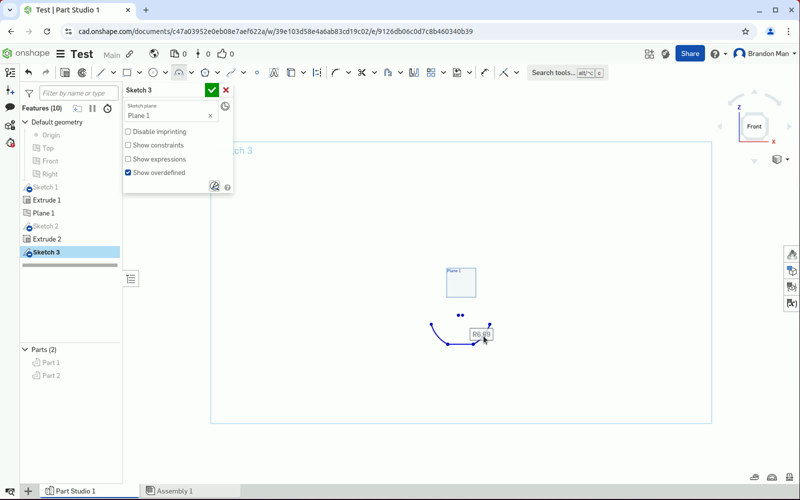
key(l)
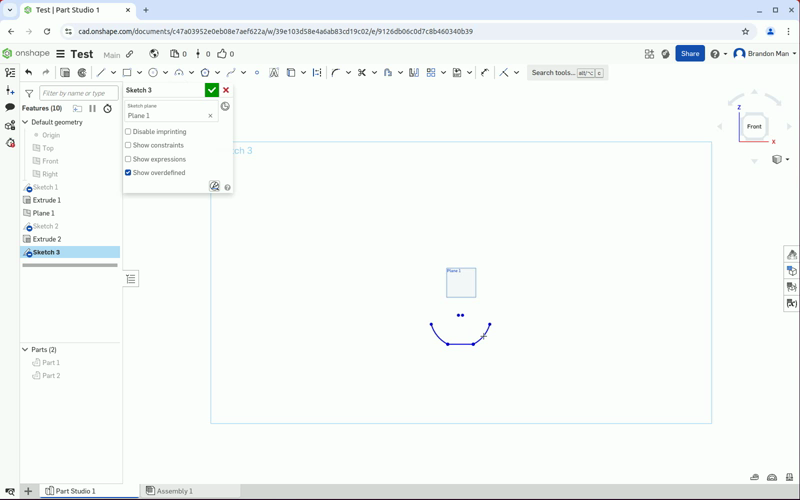
mouse_move(489, 324)
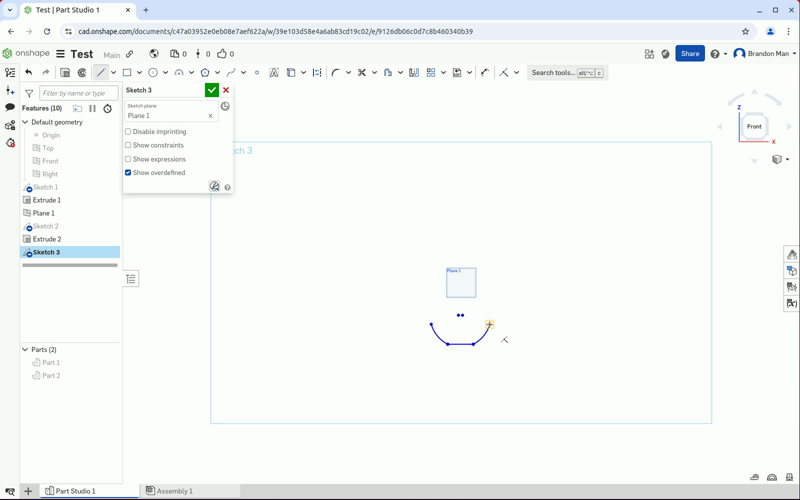
click(489, 324)
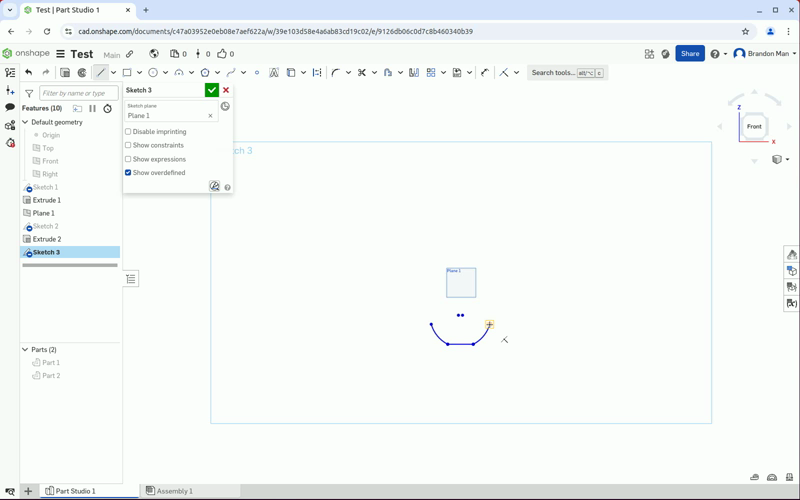
key_down(shift)
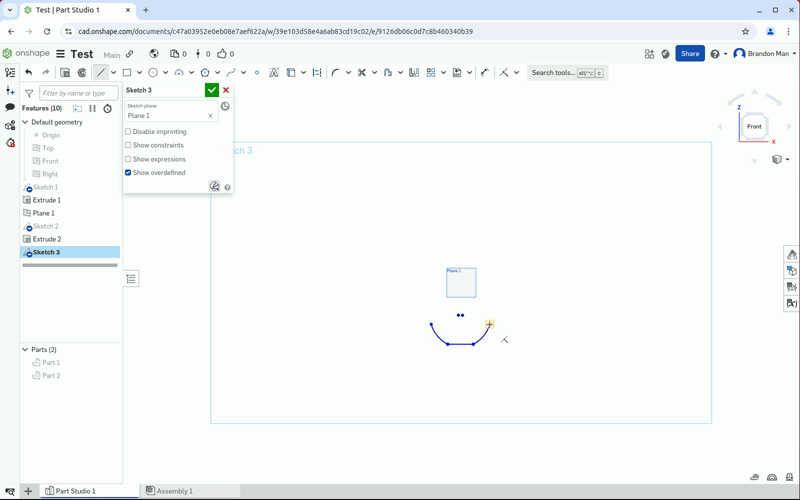
mouse_move(519, 324)
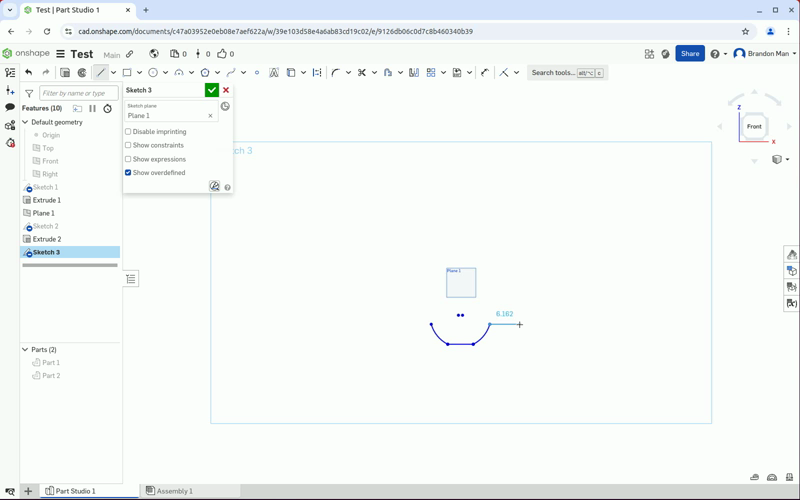
mouse_move(489, 309)
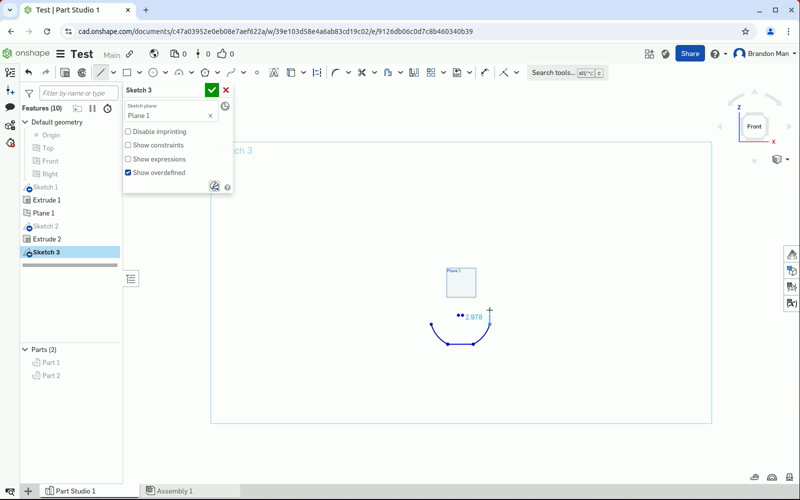
click(489, 309)
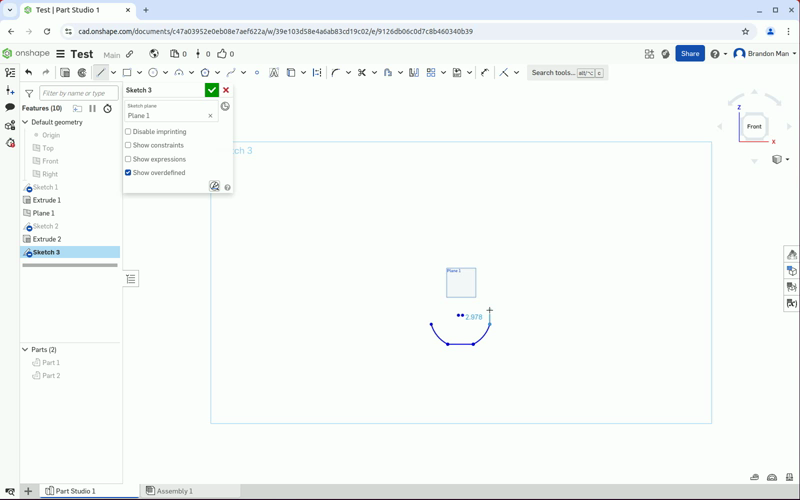
key_up(shift)
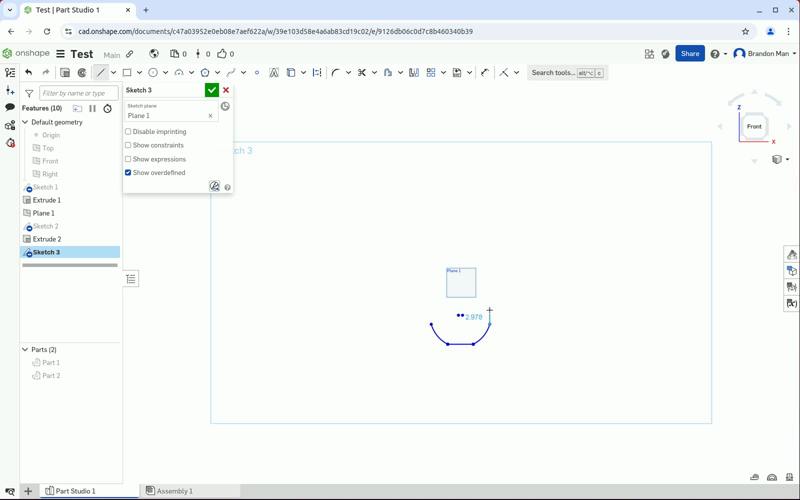
key(esc)
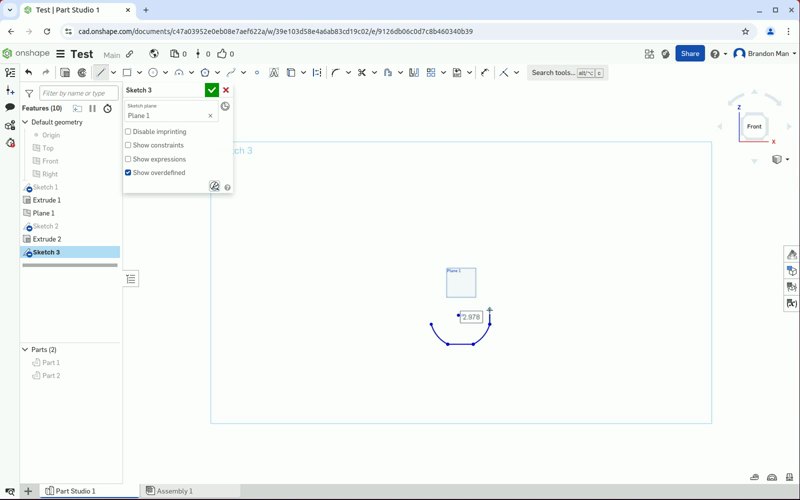
key(a)
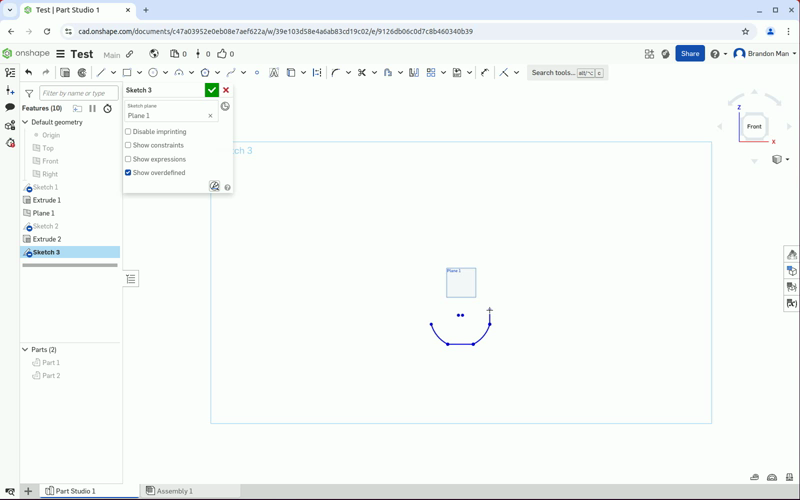
mouse_move(489, 309)
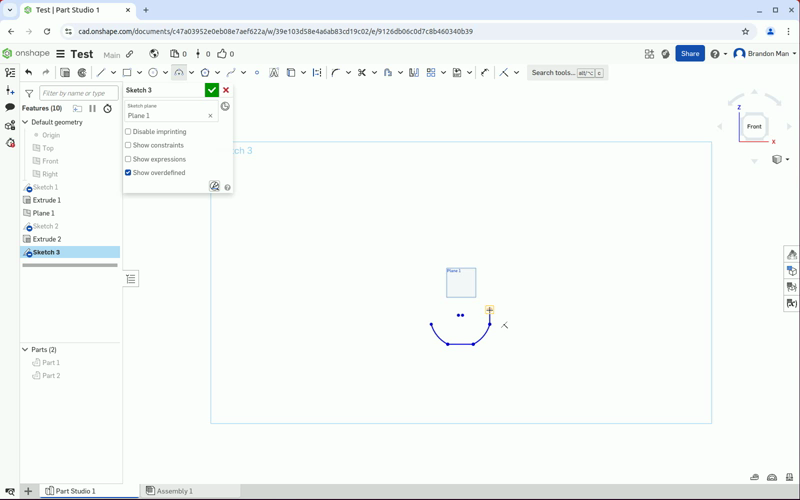
click(489, 309)
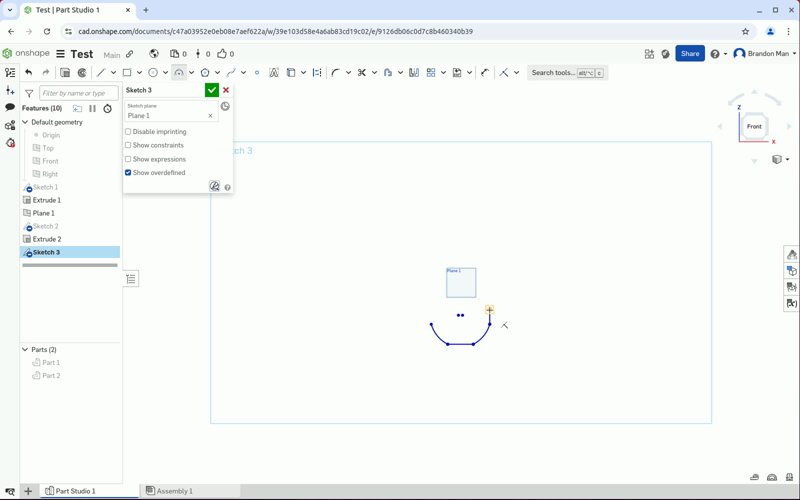
key_down(shift)
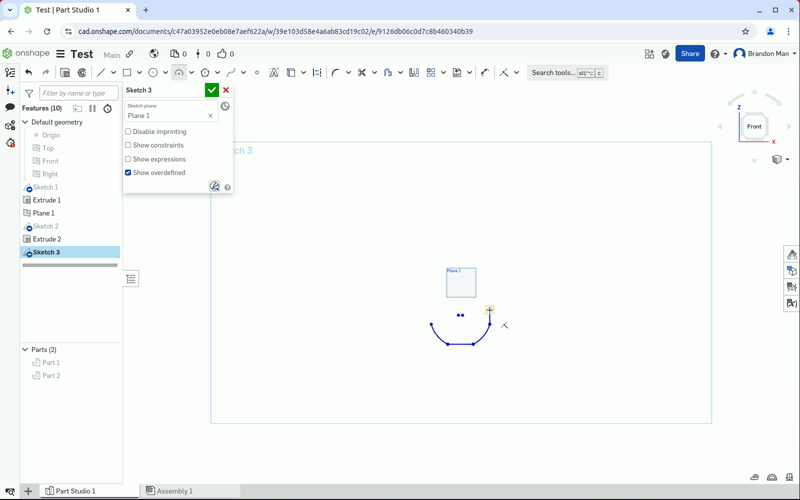
mouse_move(431, 309)
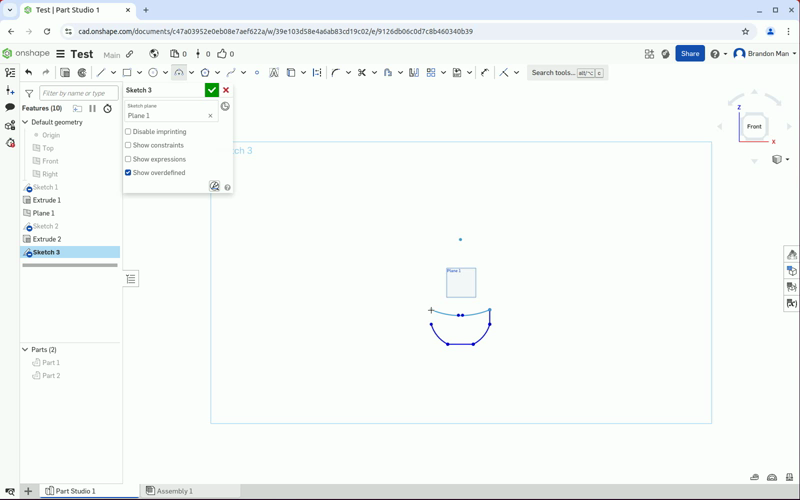
click(431, 309)
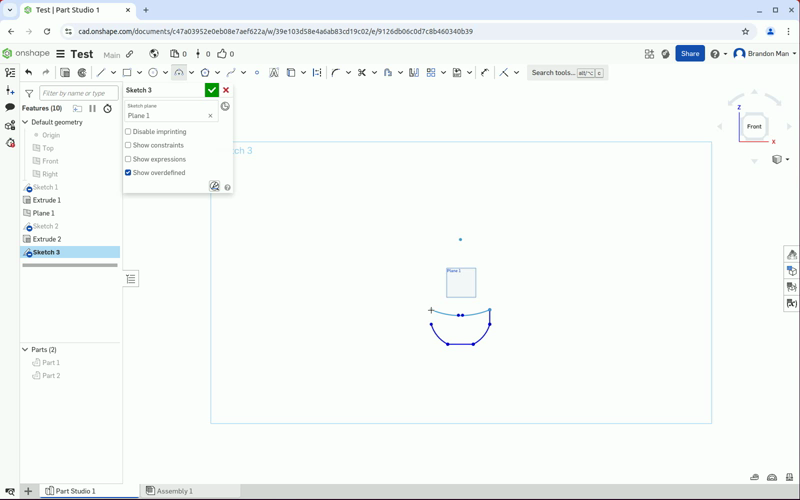
mouse_move(460, 286)
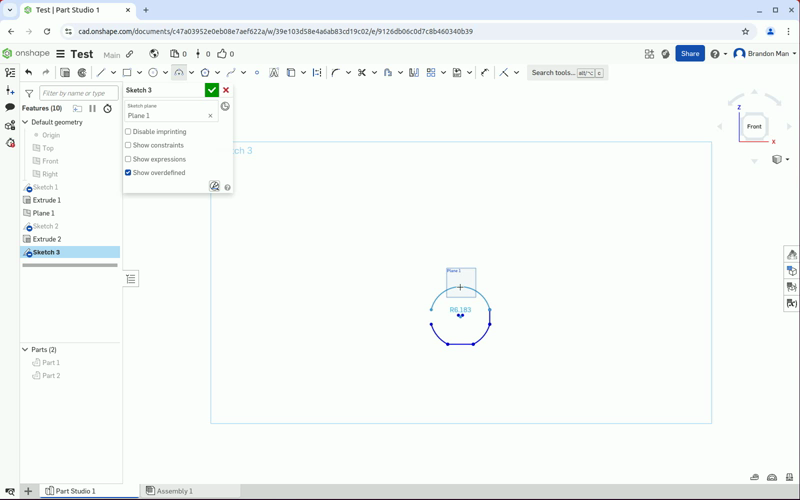
click(460, 286)
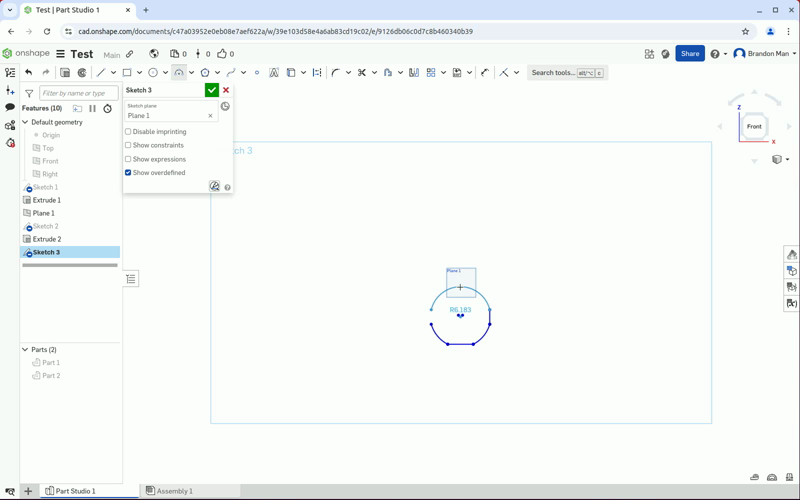
key_up(shift)
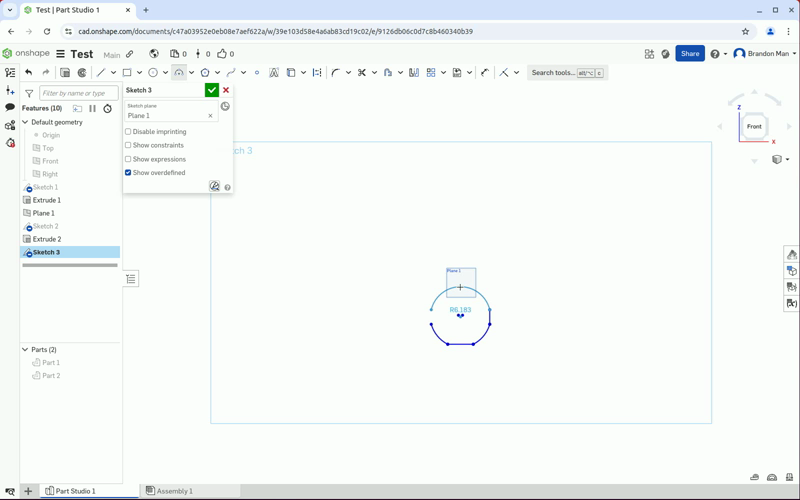
key(esc)
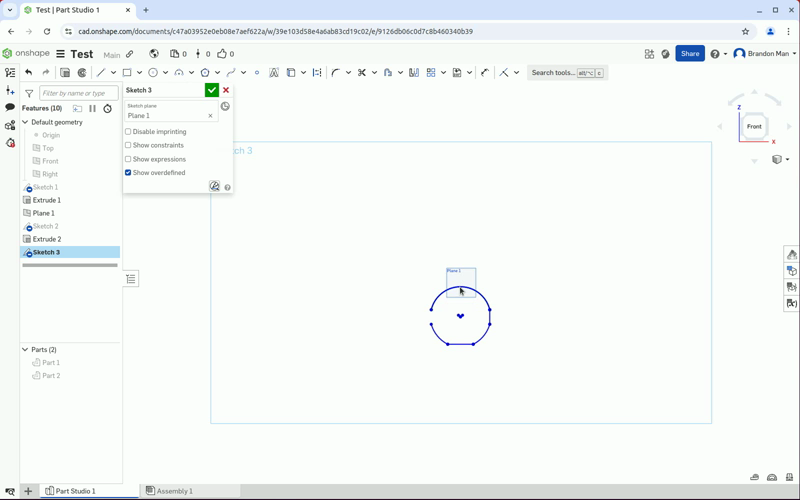
key(l)
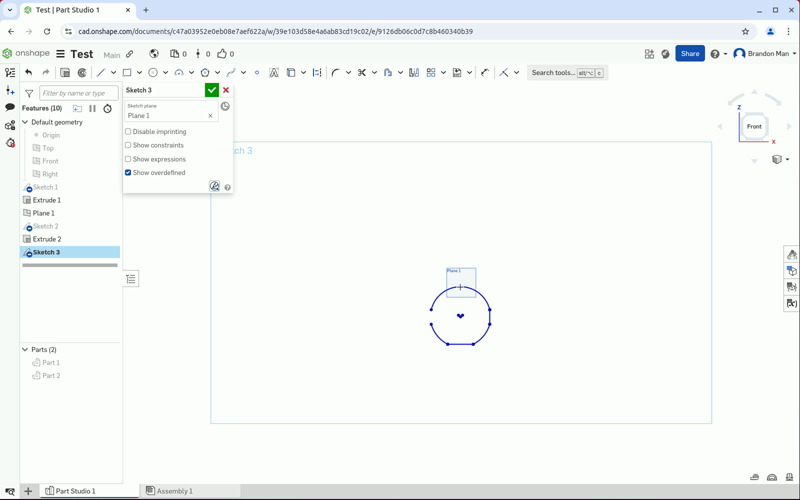
mouse_move(431, 309)
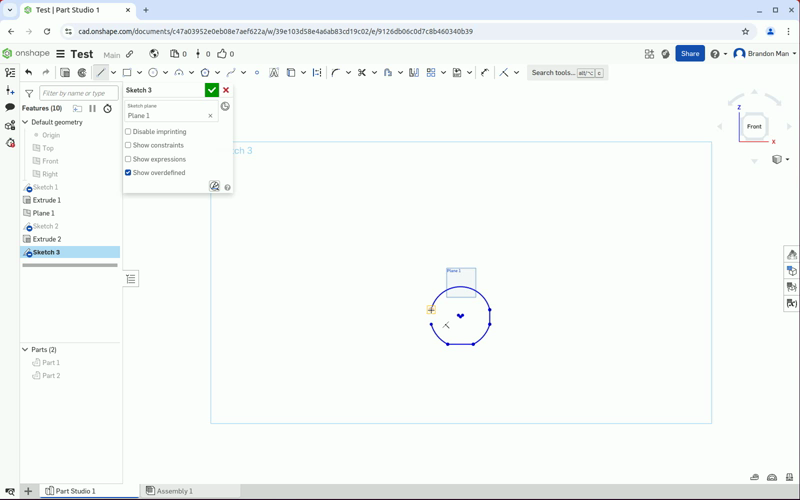
click(431, 309)
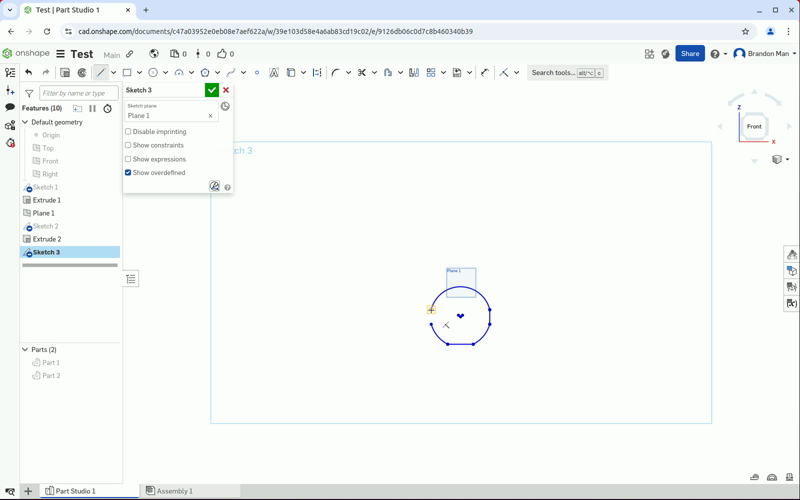
mouse_move(461, 309)
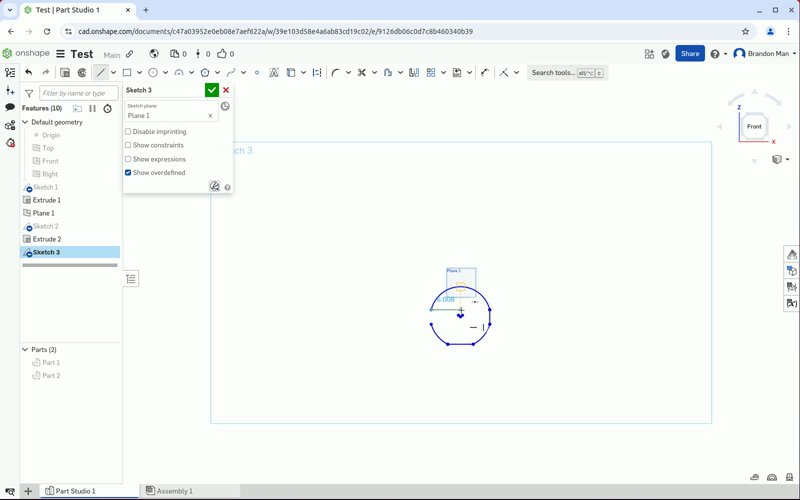
key_down(shift)
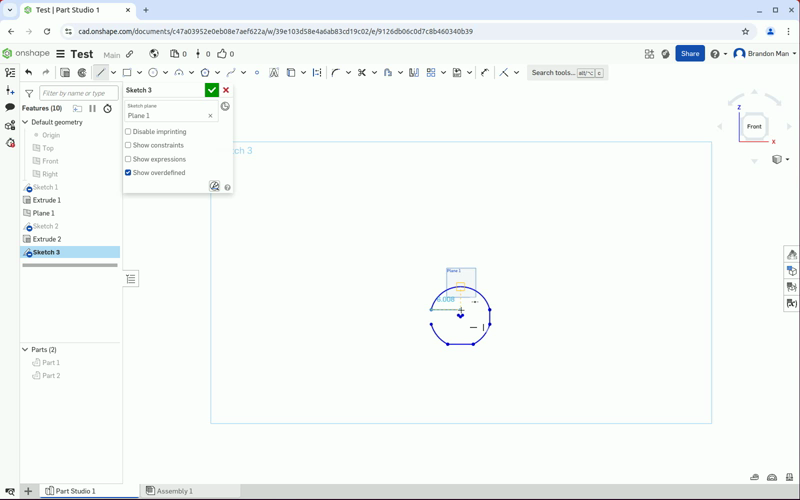
mouse_move(431, 324)
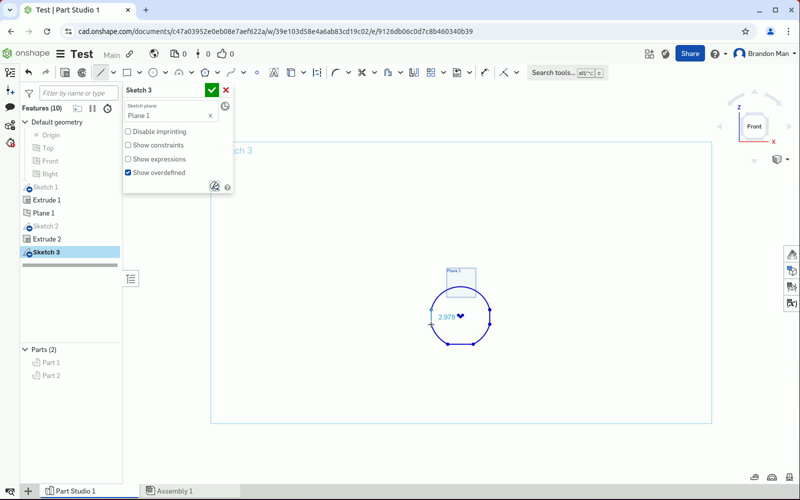
key_up(shift)
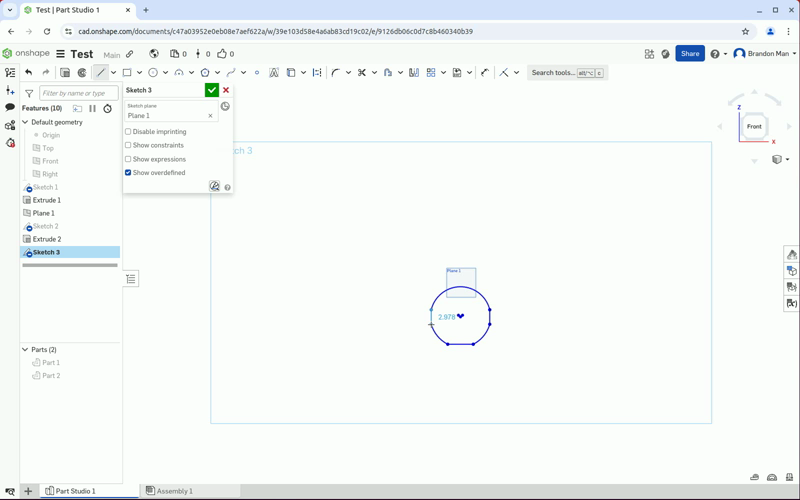
click(431, 324)
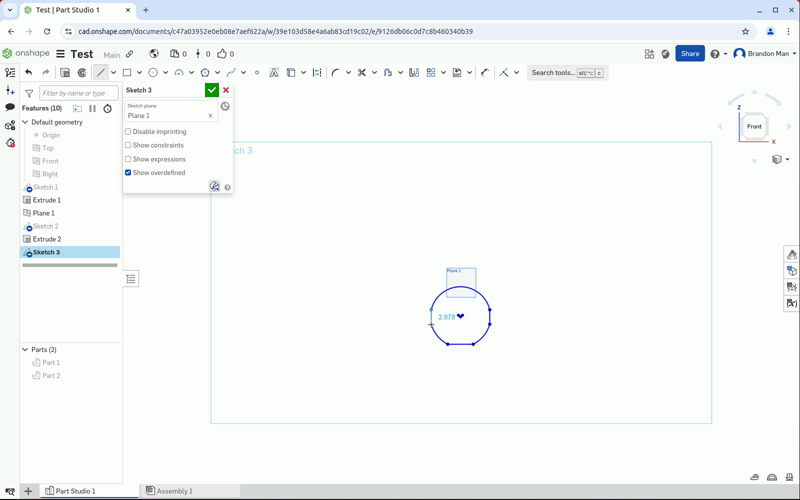
key(esc)
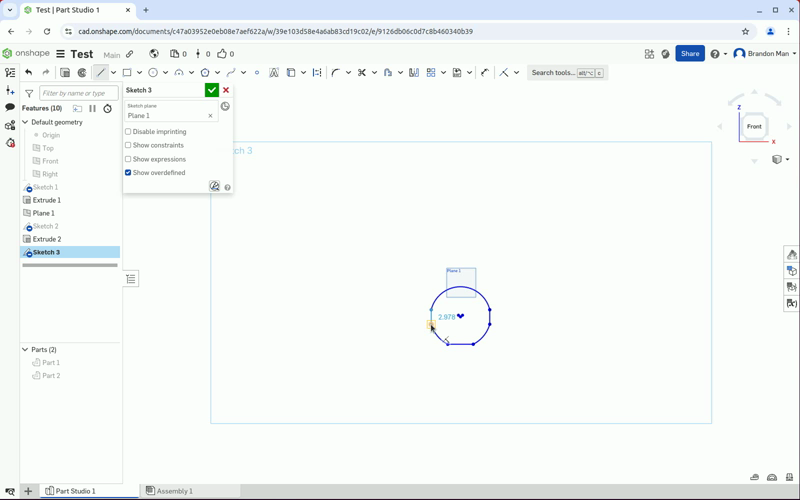
key(c)
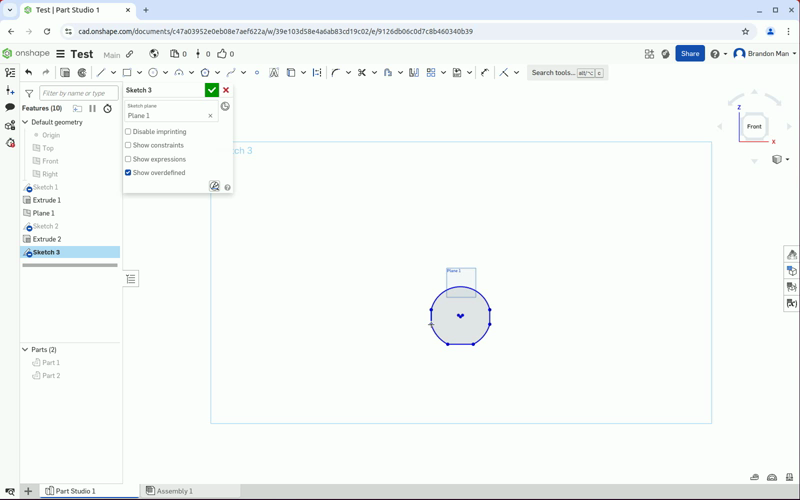
key_down(shift)
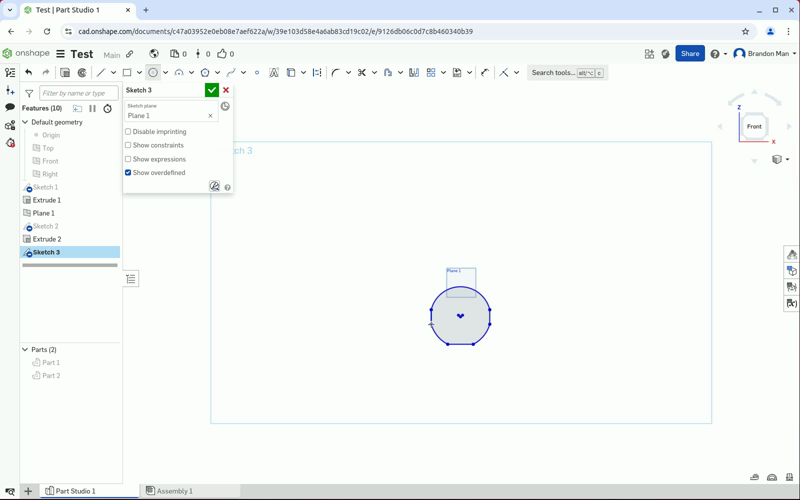
mouse_move(460, 317)
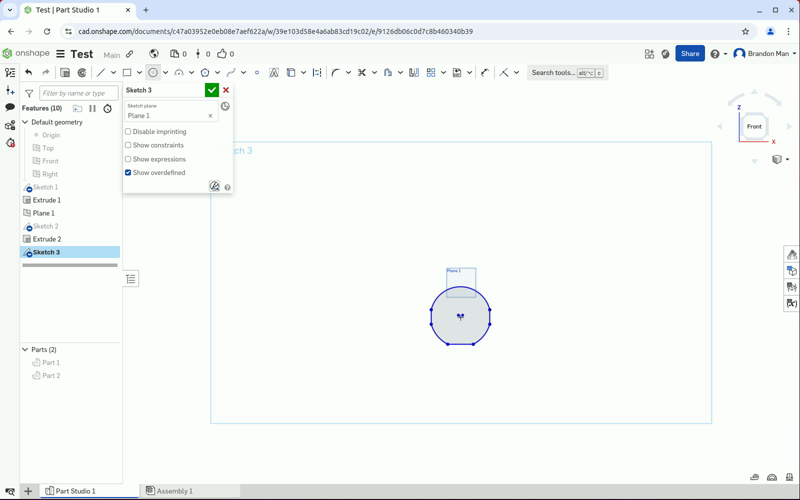
click(460, 317)
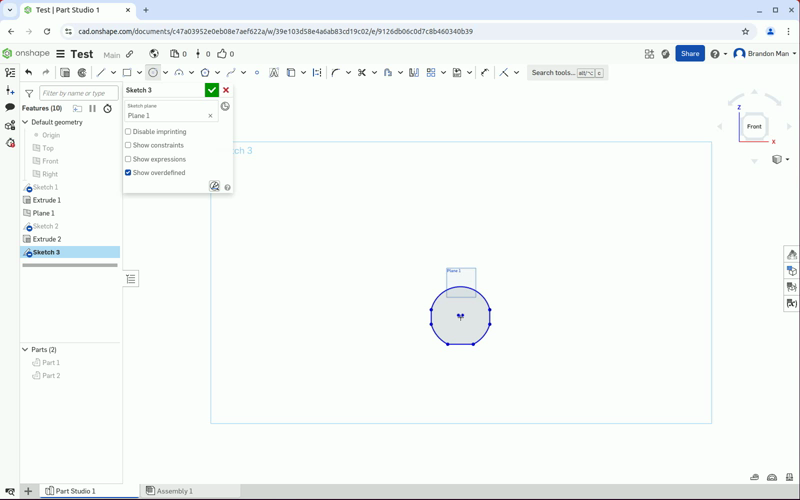
key_up(shift)
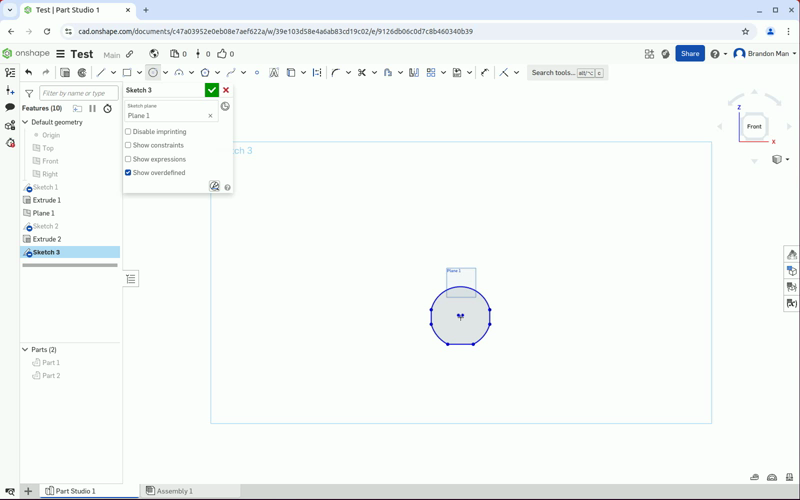
mouse_move(482, 317)
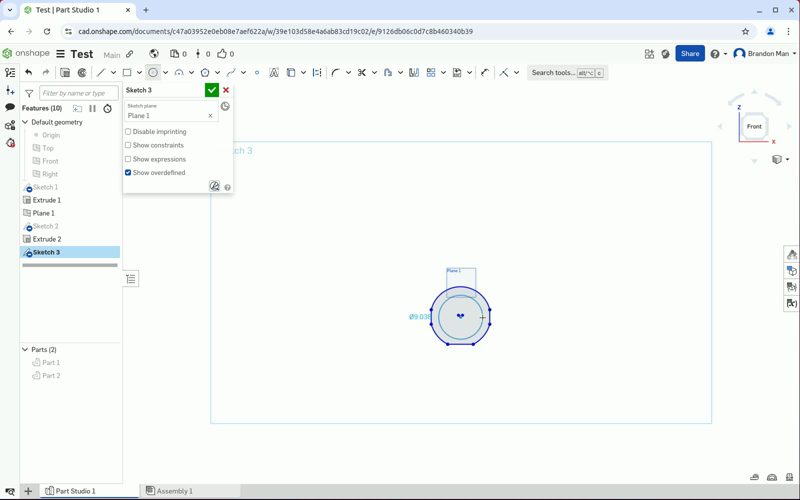
click(482, 317)
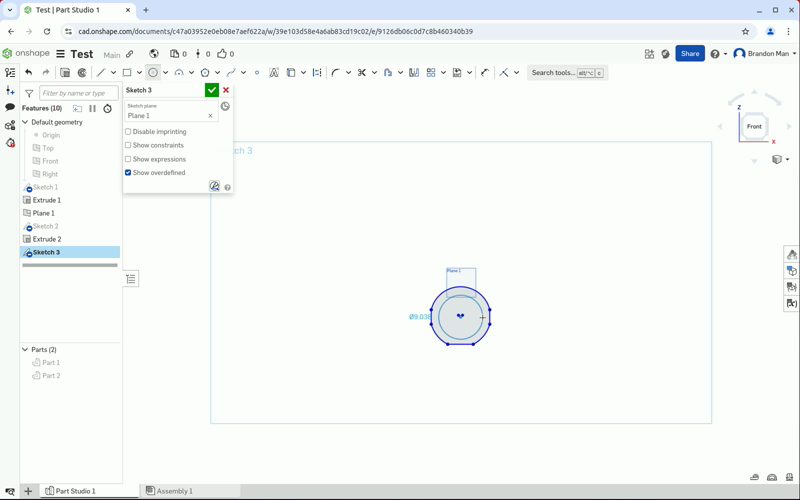
key(esc)
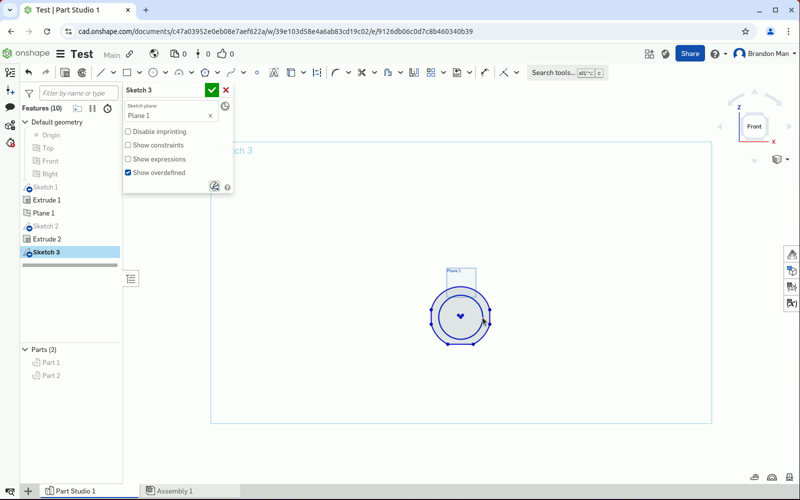
mouse_move(483, 310)
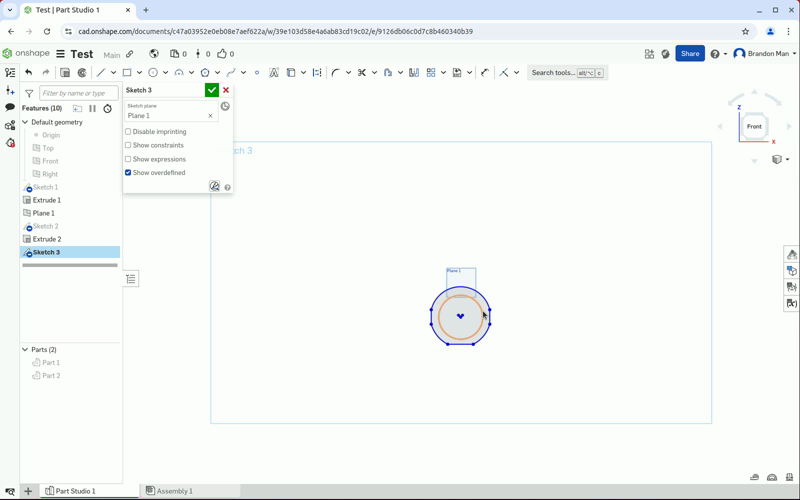
scroll(6)
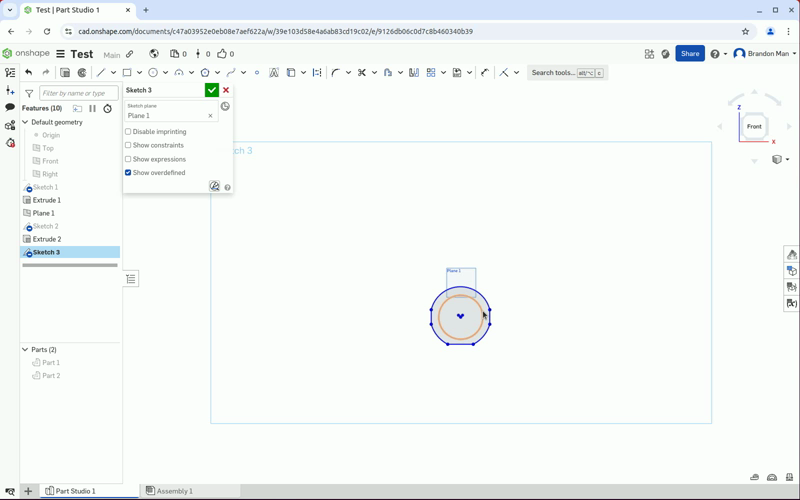
scroll(6)
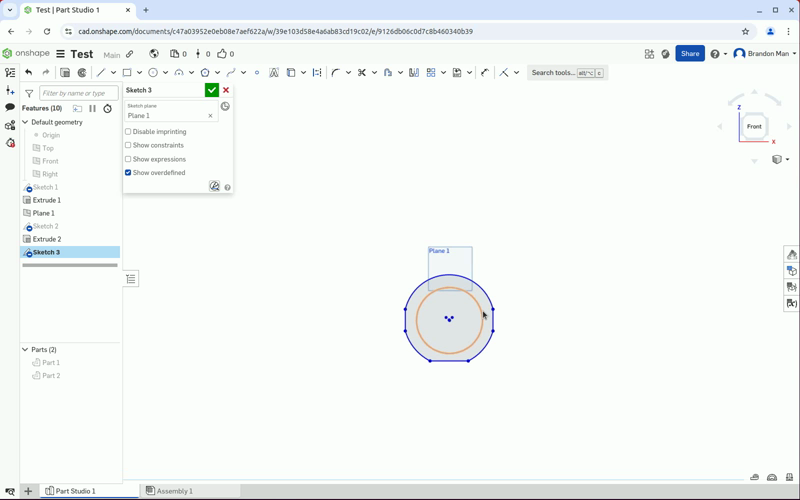
scroll(6)
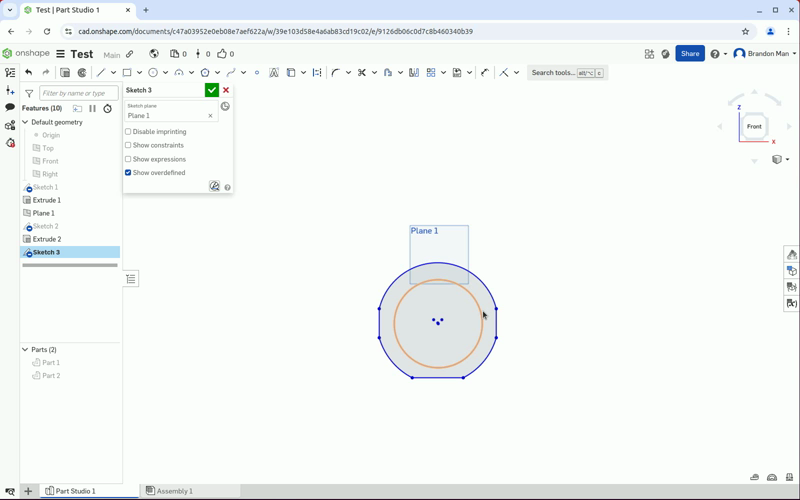
scroll(6)
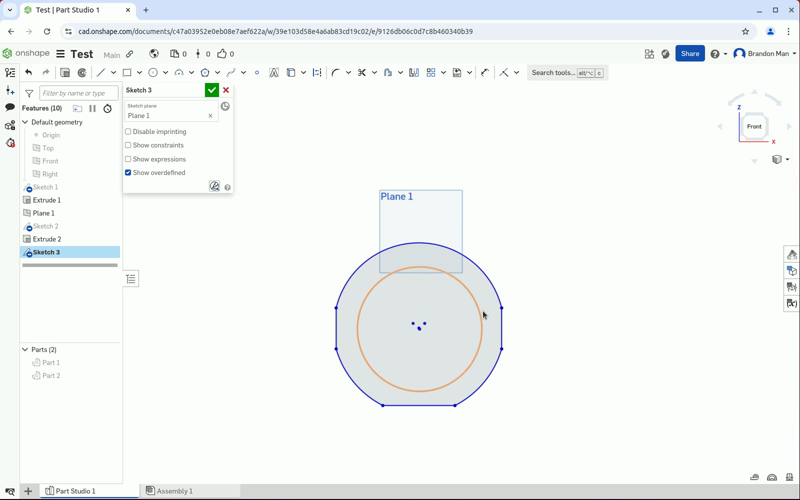
scroll(6)
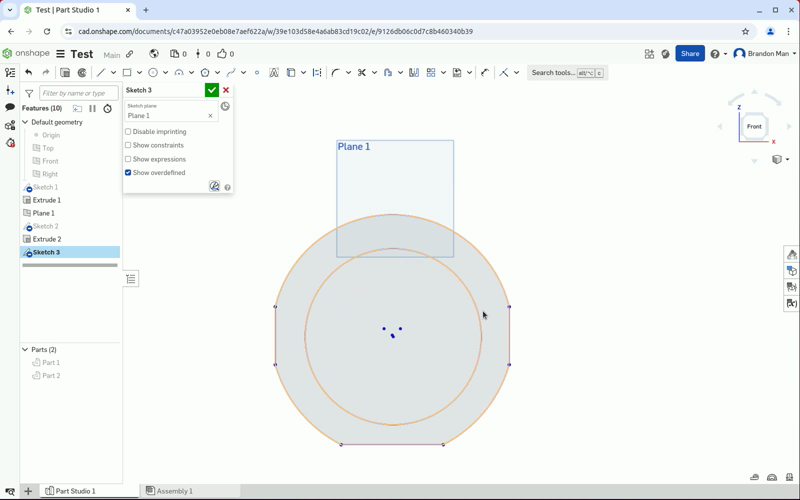
scroll(6)
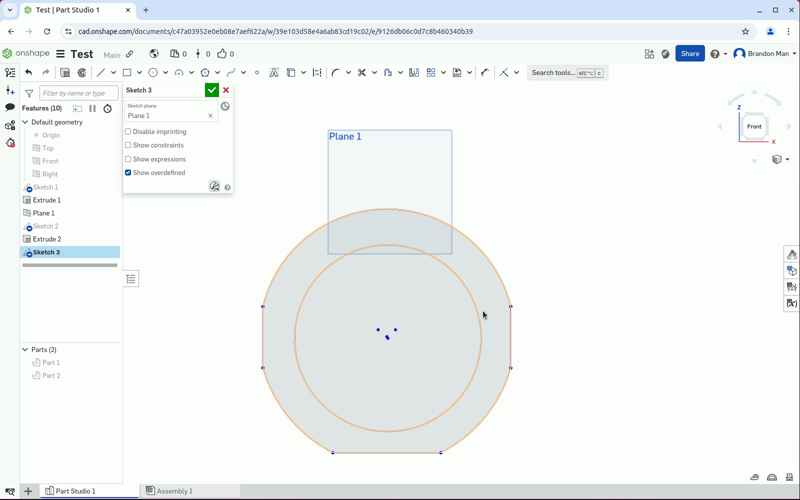
scroll(6)
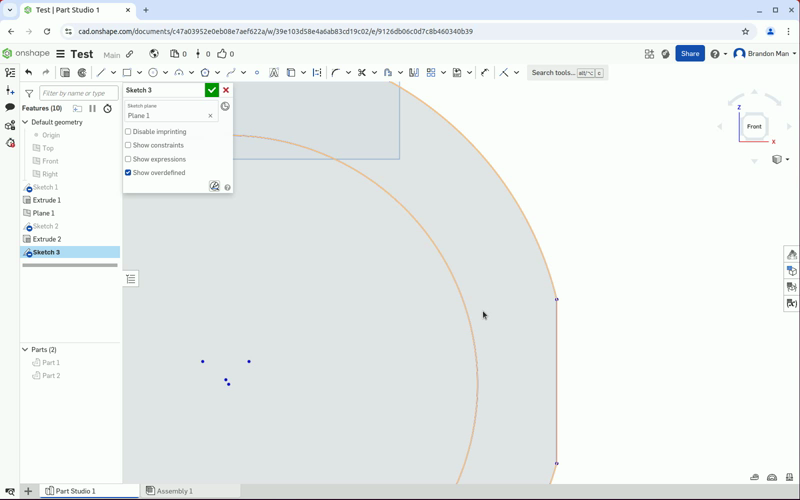
click(483, 310)
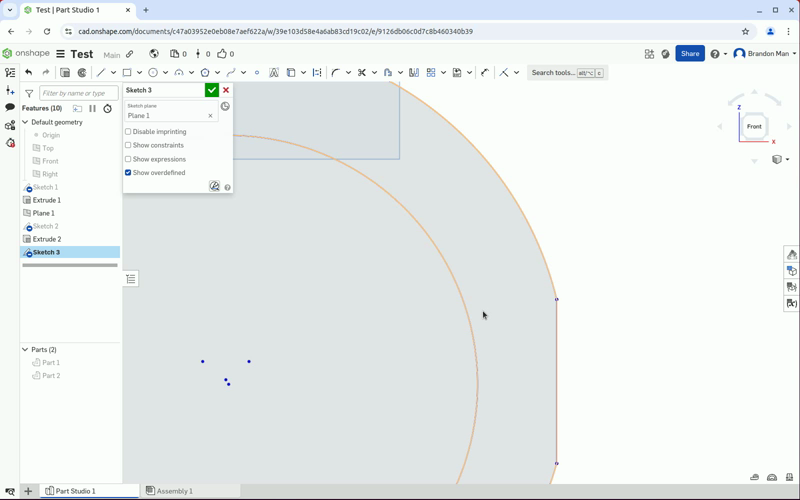
scroll(-6)
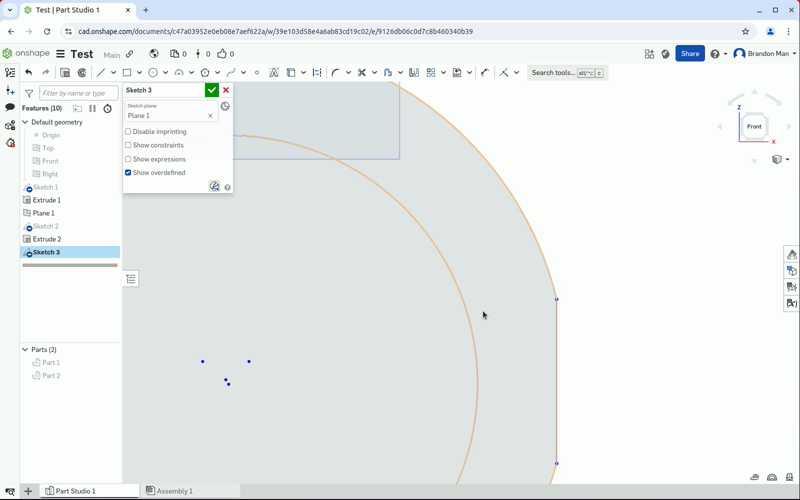
scroll(-6)
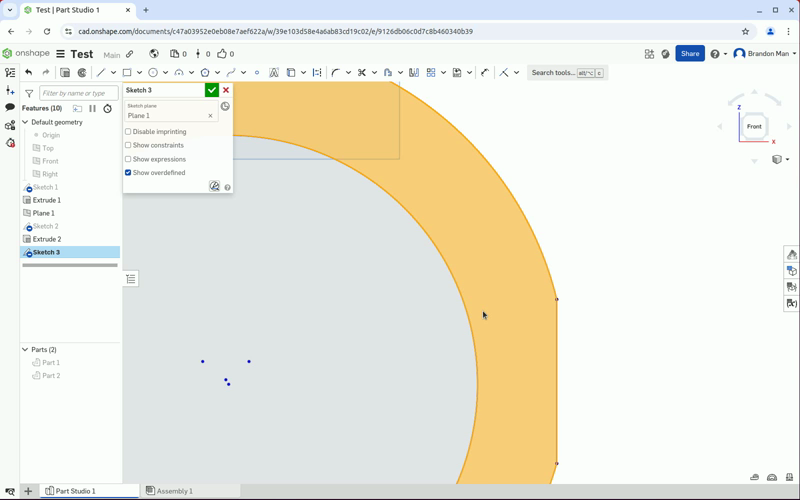
scroll(-6)
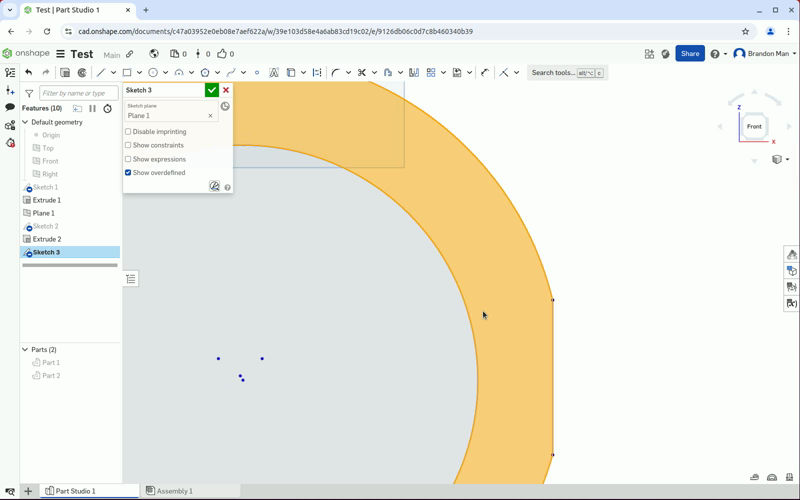
scroll(-6)
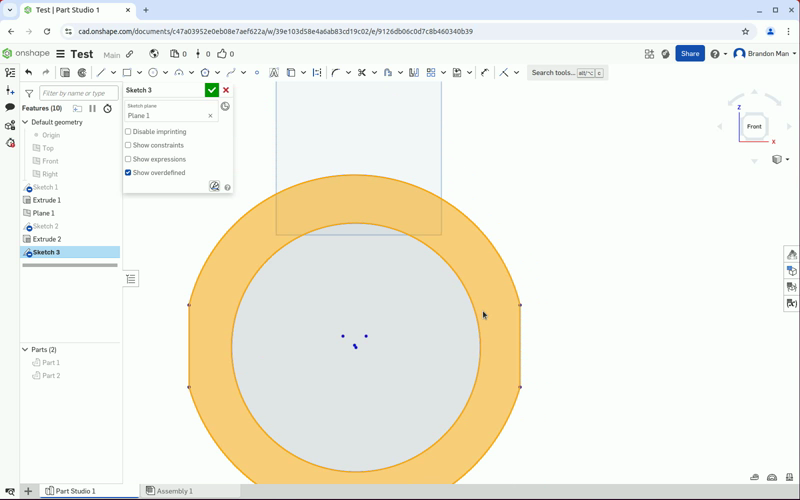
scroll(-6)
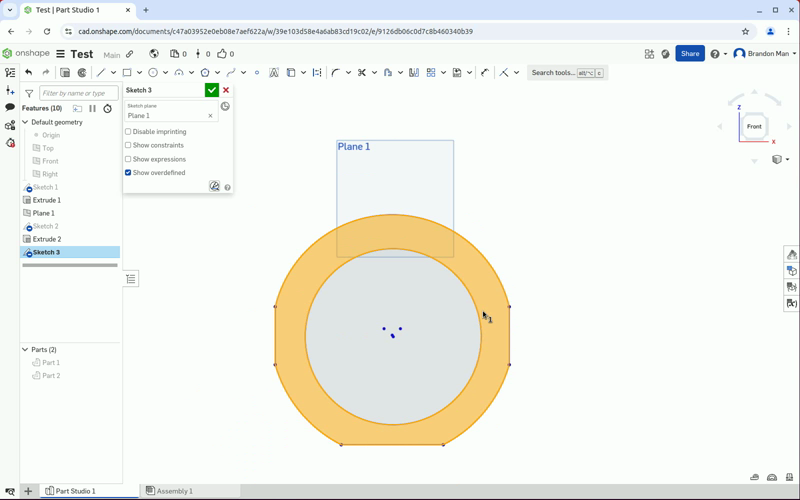
scroll(-6)
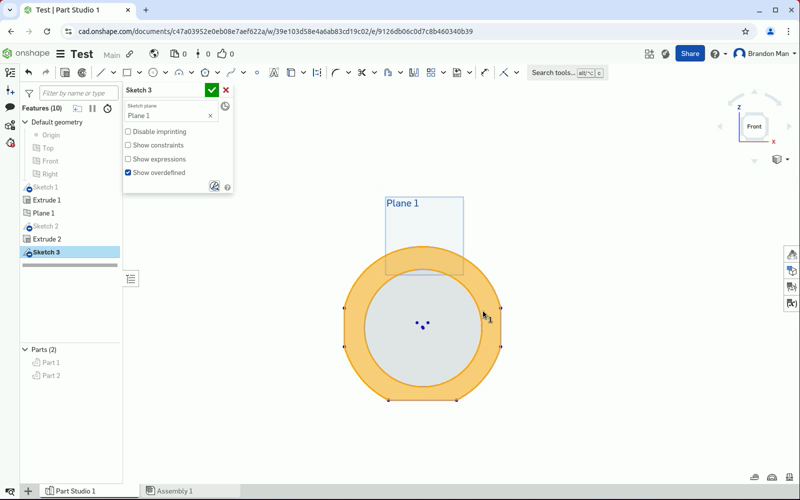
scroll(-6)
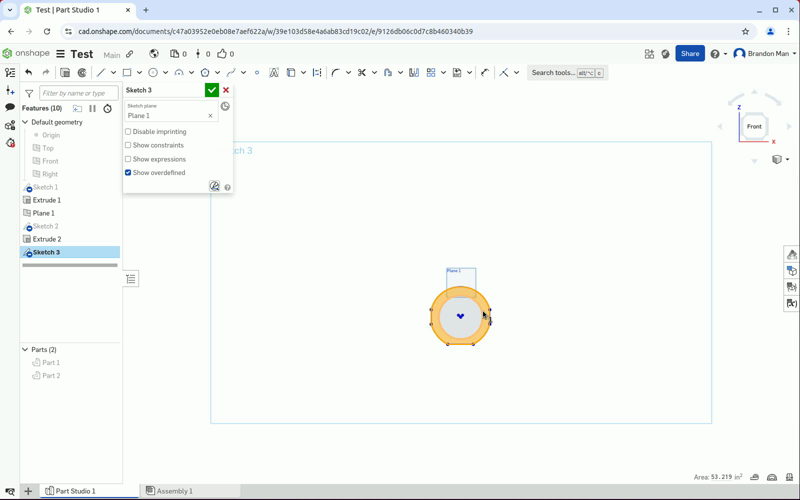
mouse_move(73, 352)
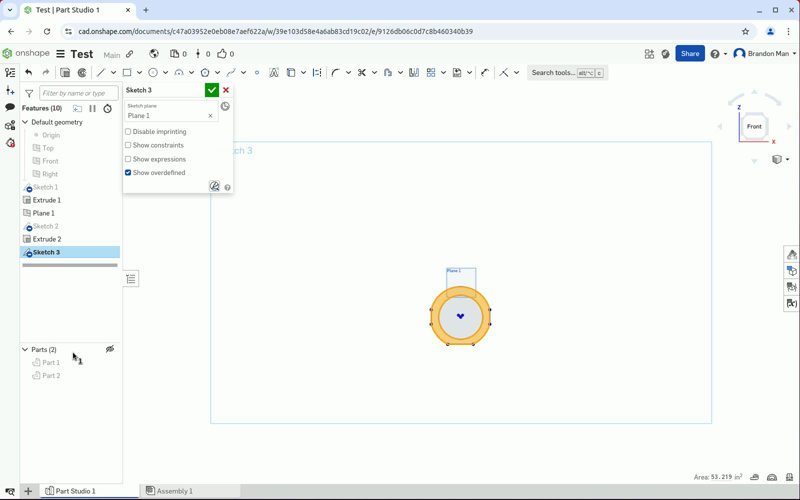
key(shift+y)
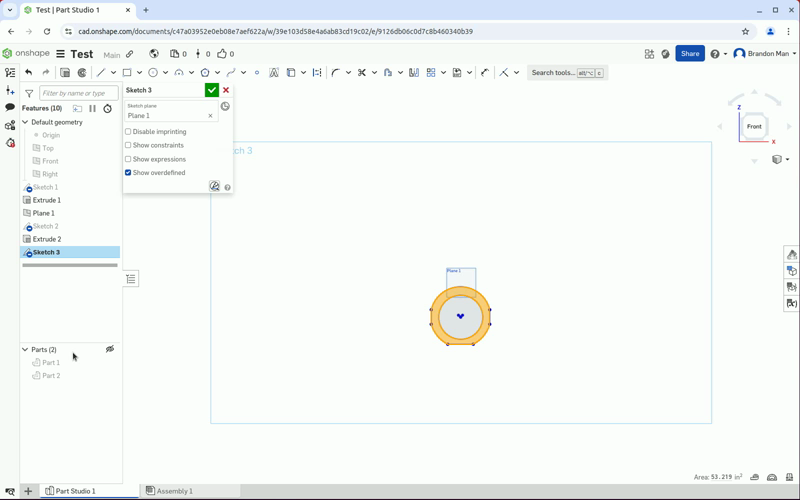
key(shift+e)
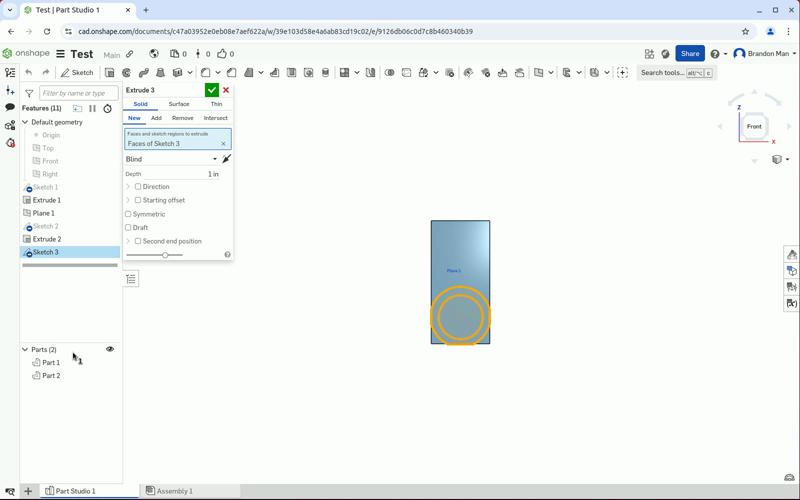
mouse_move(143, 106)
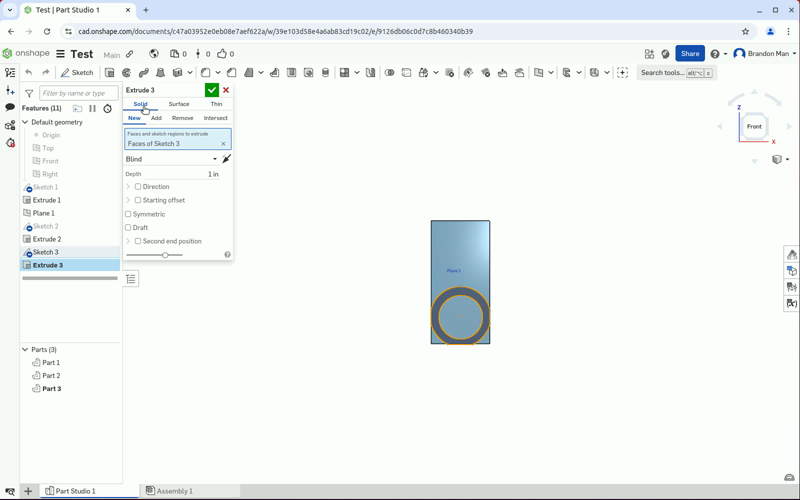
click(143, 106)
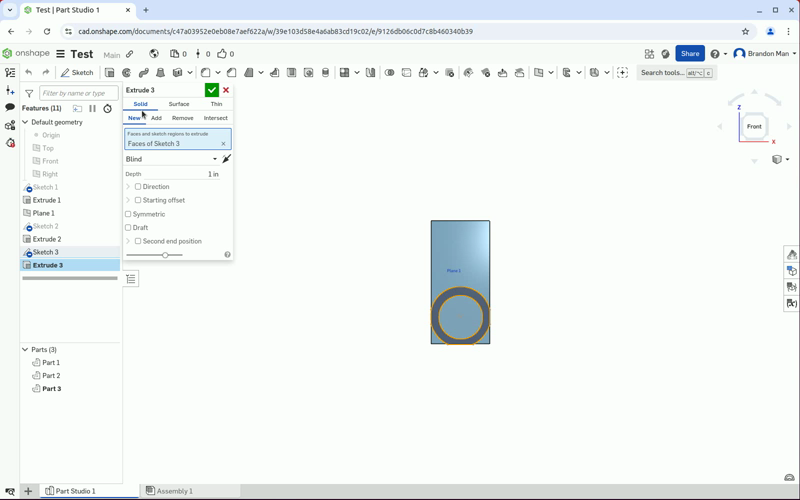
mouse_move(137, 120)
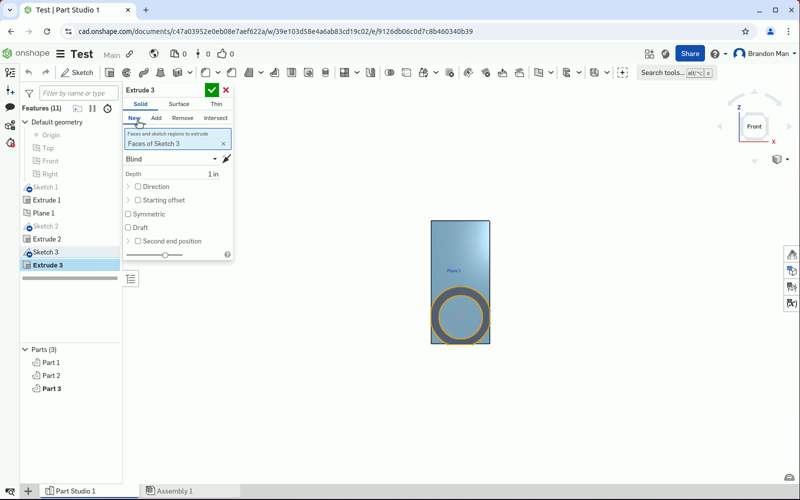
click(137, 120)
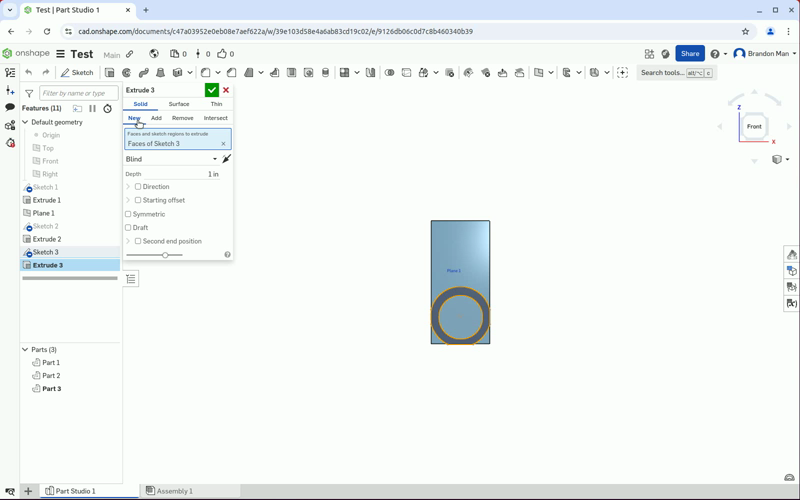
key(tab, 4)
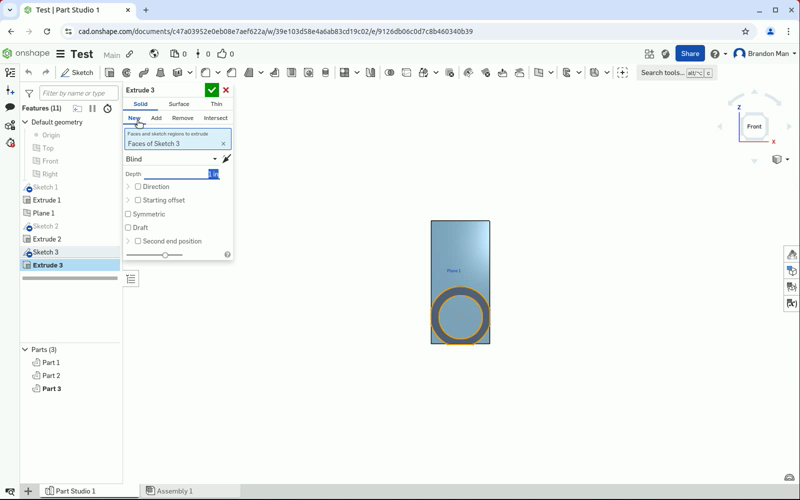
text(0.241)
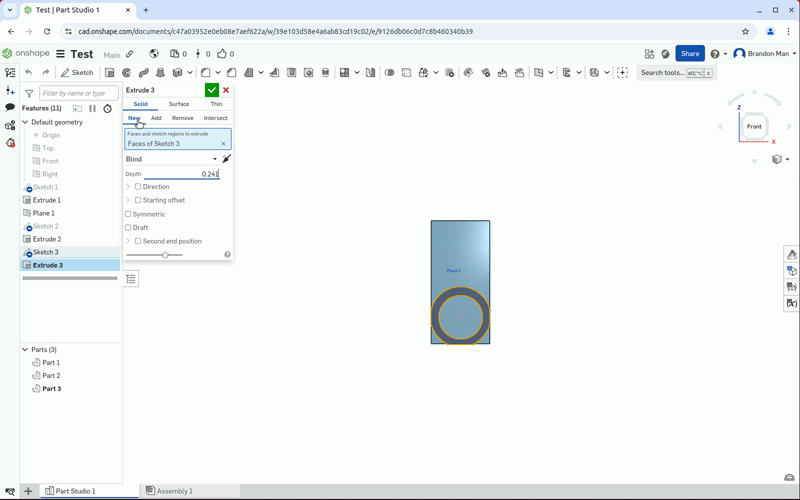
key(tab, 3)
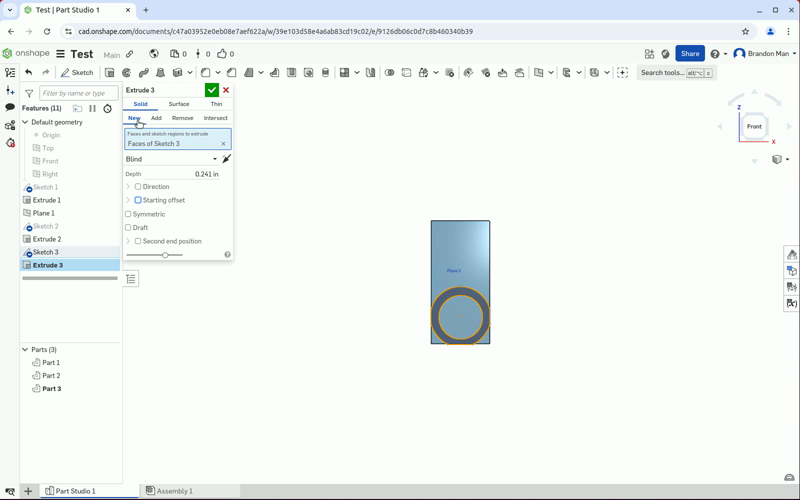
key(tab, 2)
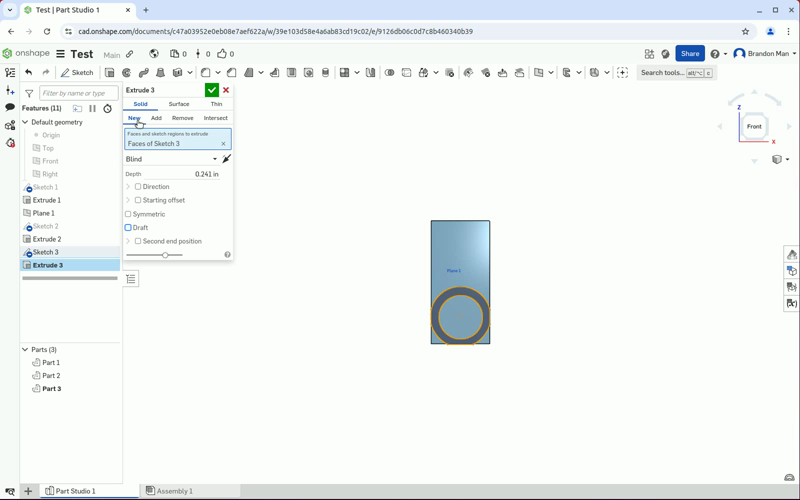
key(space)
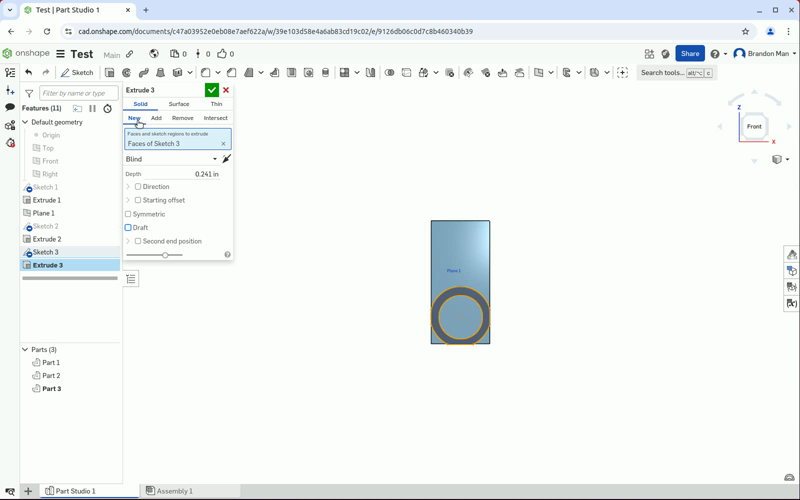
key(tab, 3)
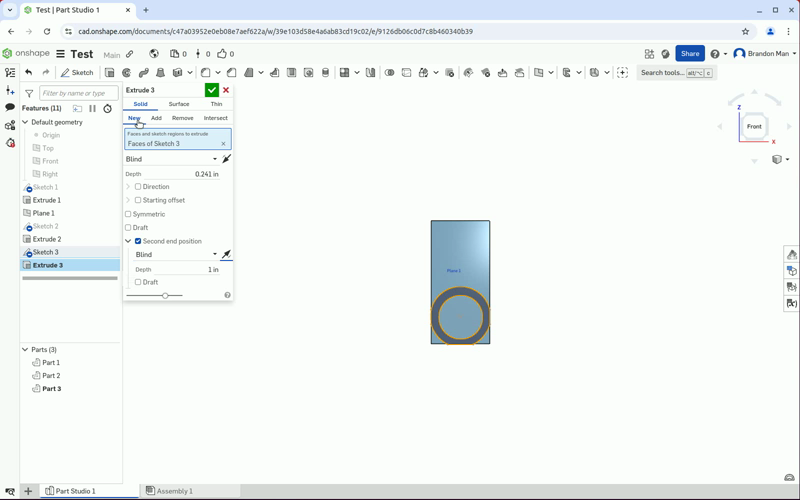
text(2.648)
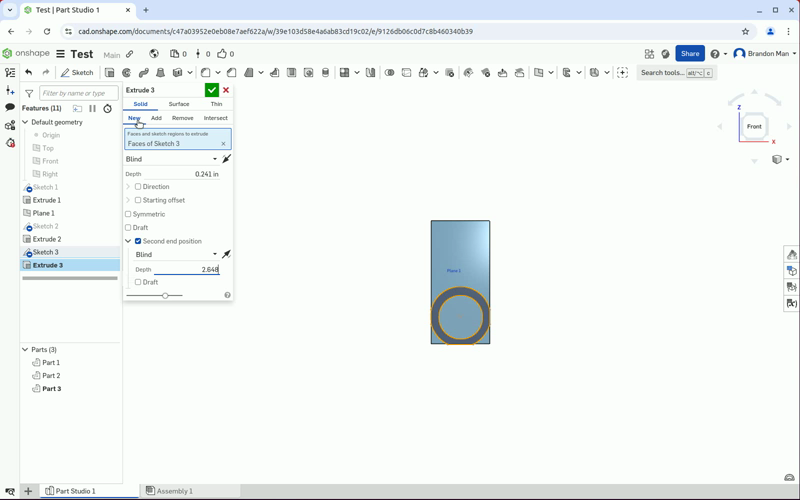
key(enter)
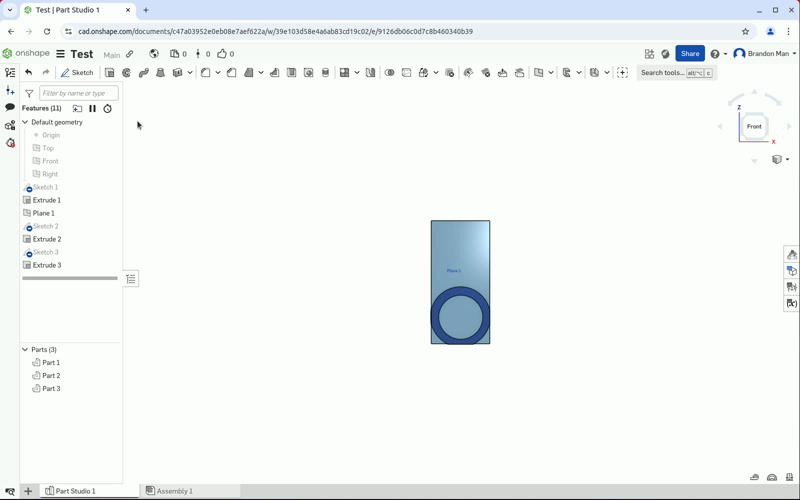
key(shift+h)
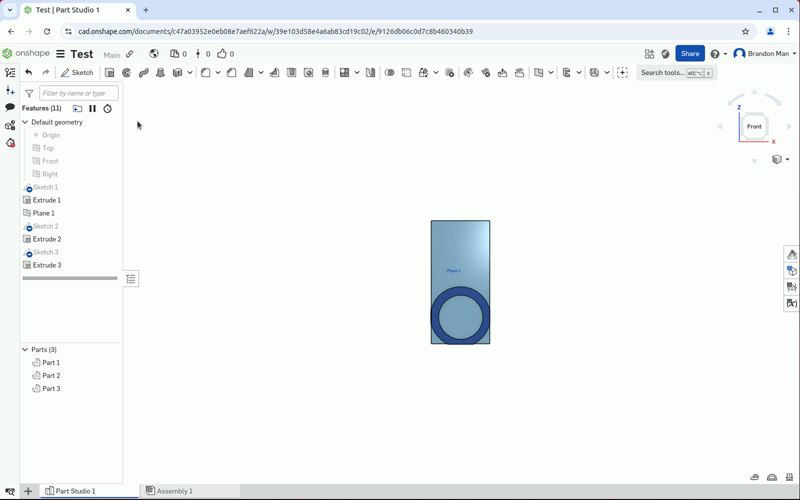
key(shift+h)
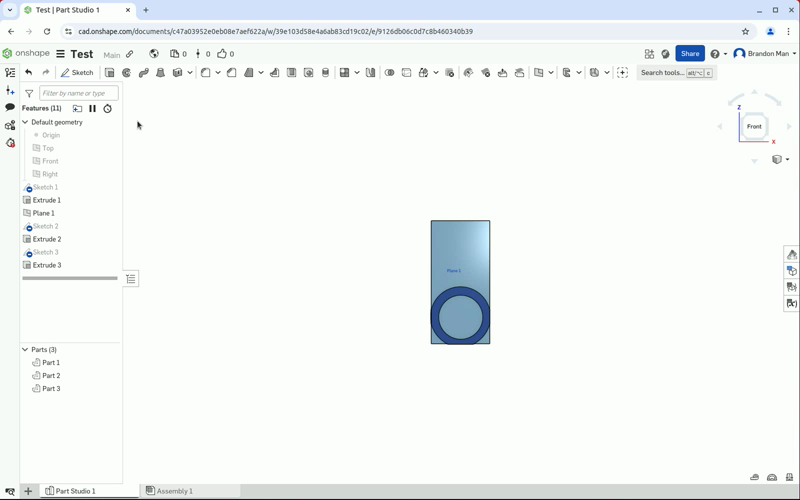
mouse_move(73, 189)
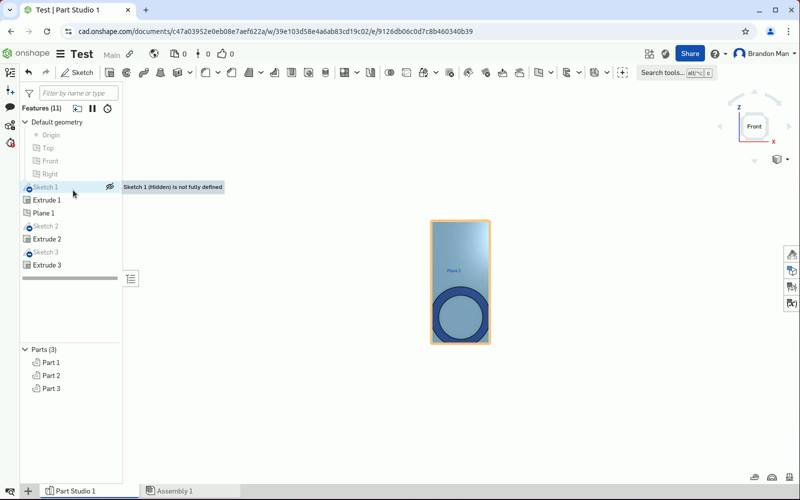
click(73, 189)
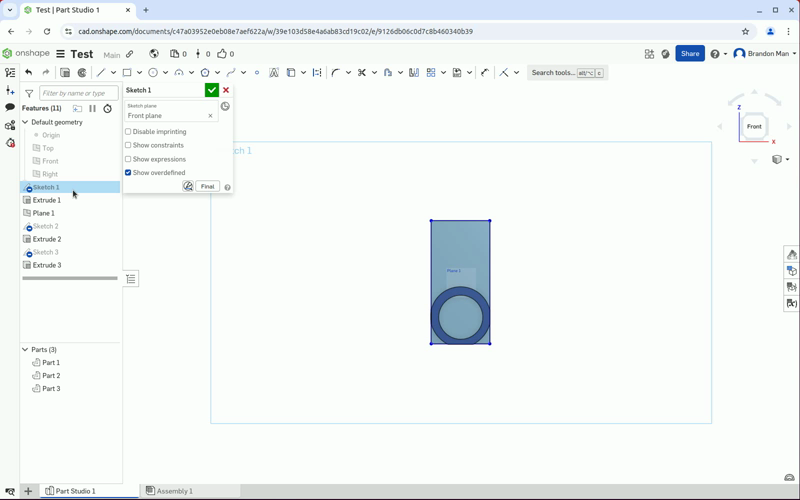
mouse_move(229, 92)
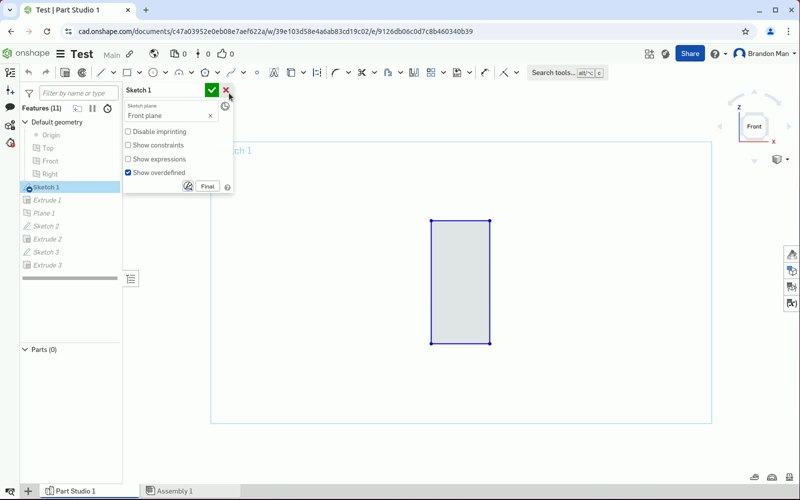
click(229, 92)
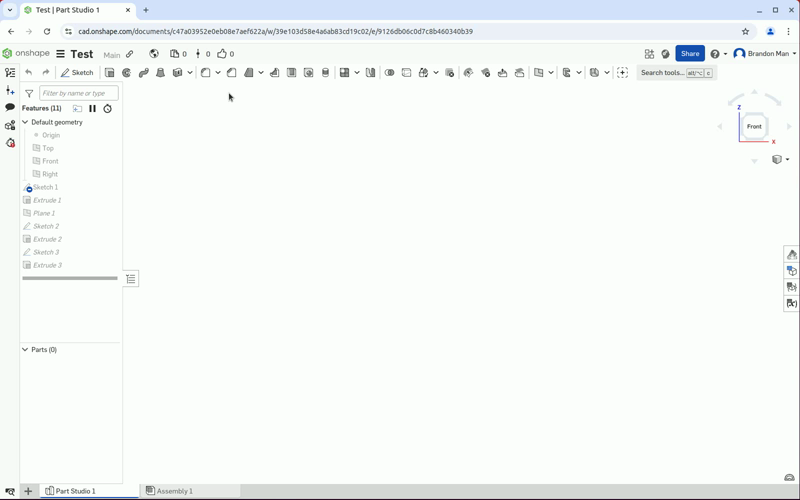
key(shift+s)
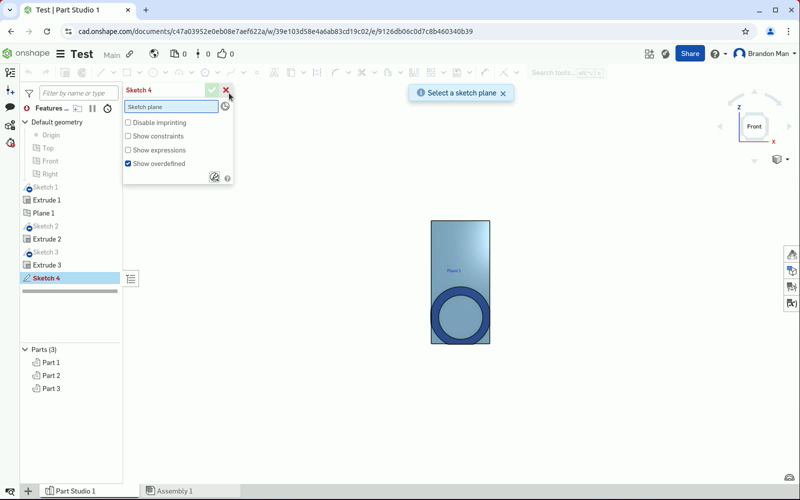
mouse_move(73, 215)
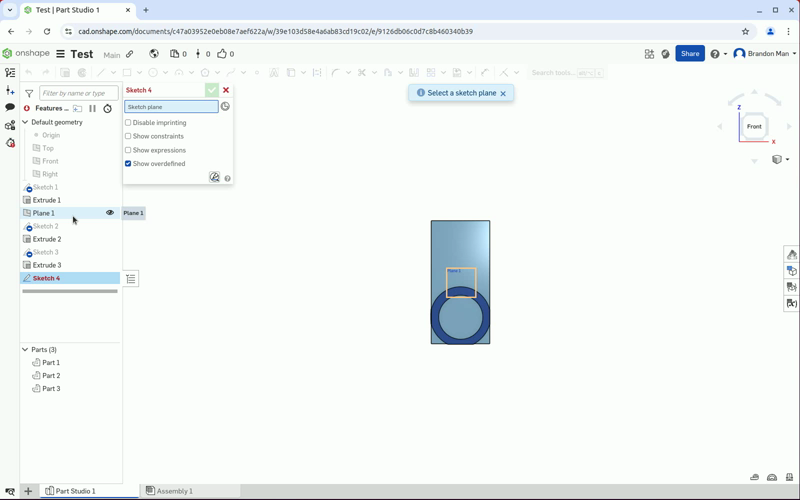
click(73, 215)
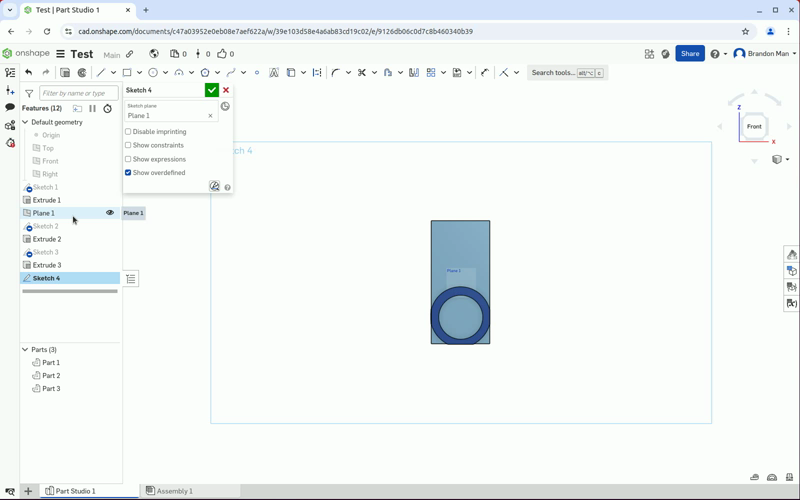
mouse_move(73, 352)
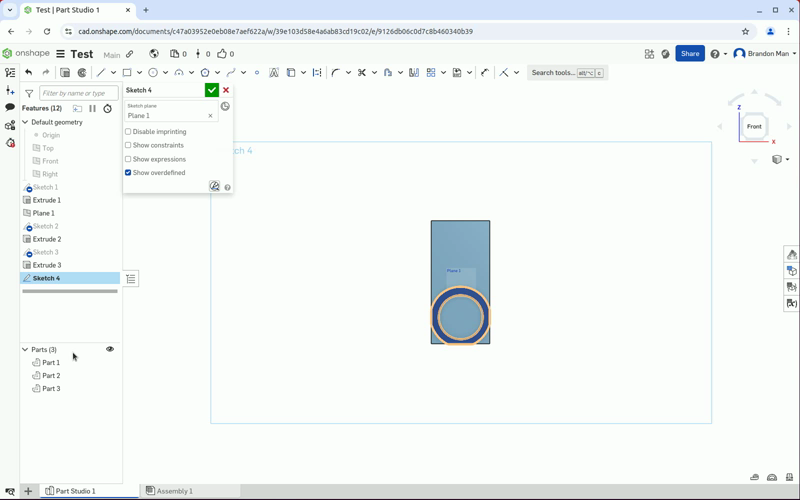
key(y)
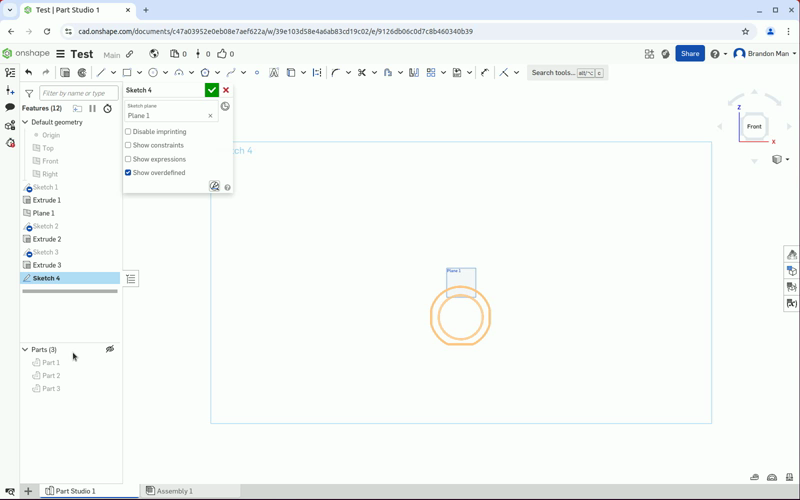
key(a)
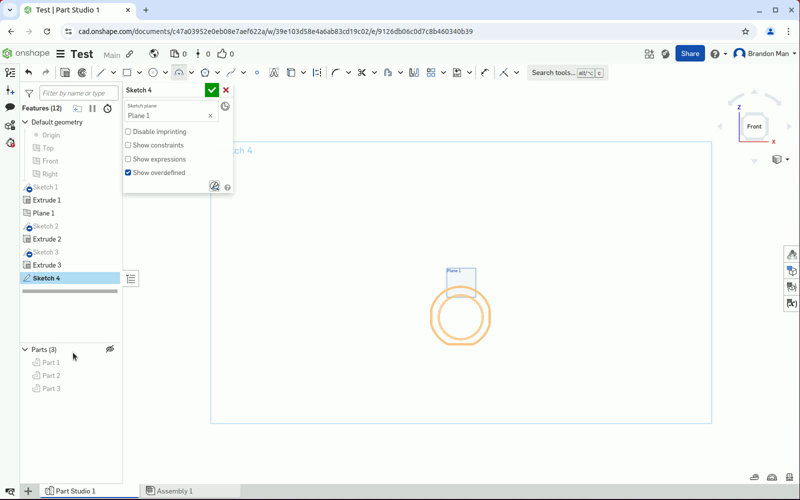
key_down(shift)
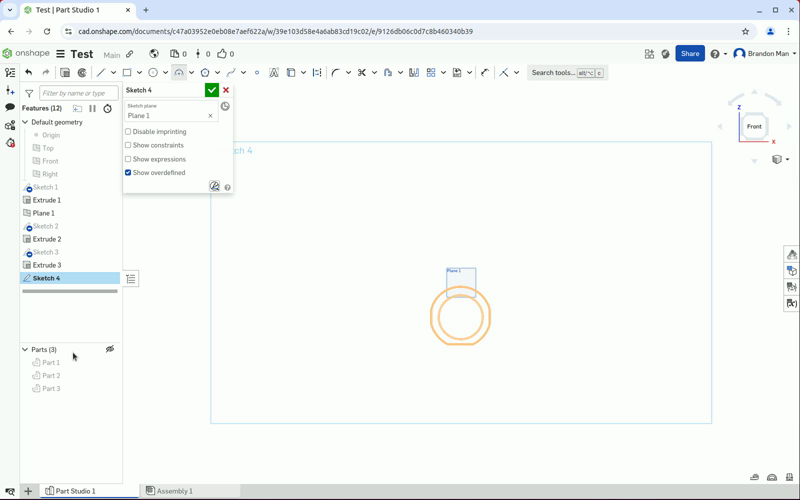
mouse_move(489, 324)
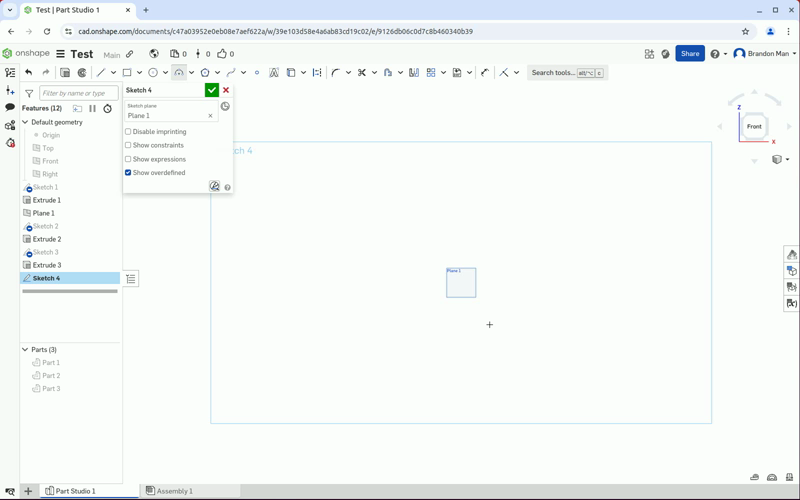
click(489, 324)
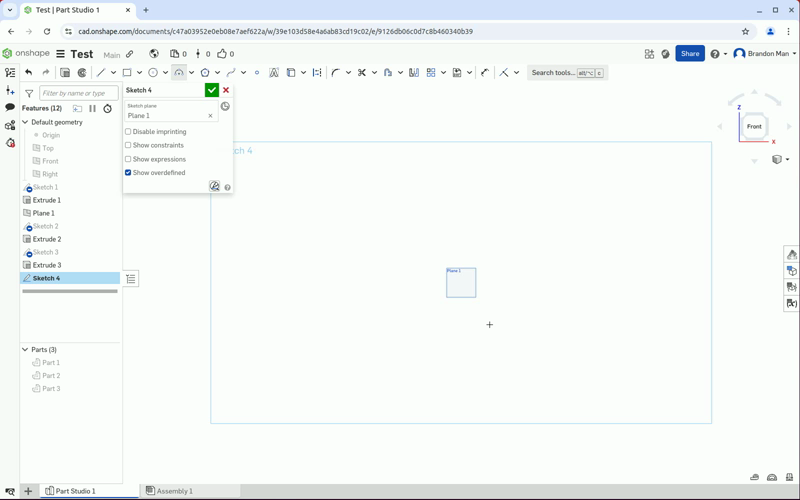
key_up(shift)
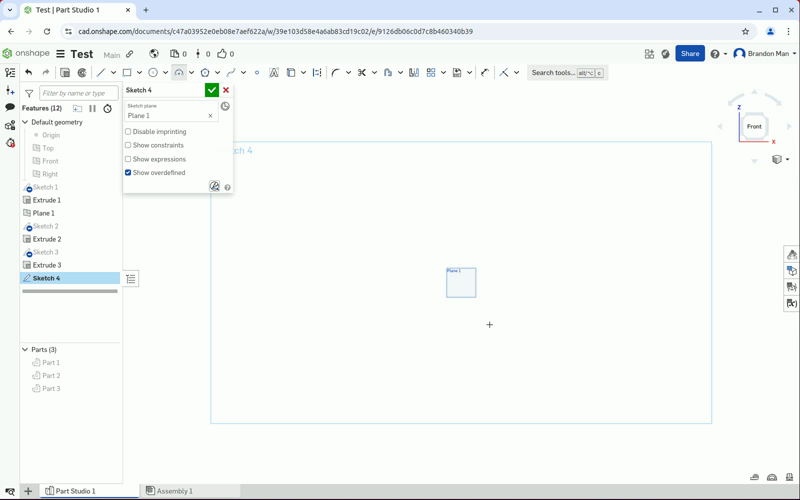
key_down(shift)
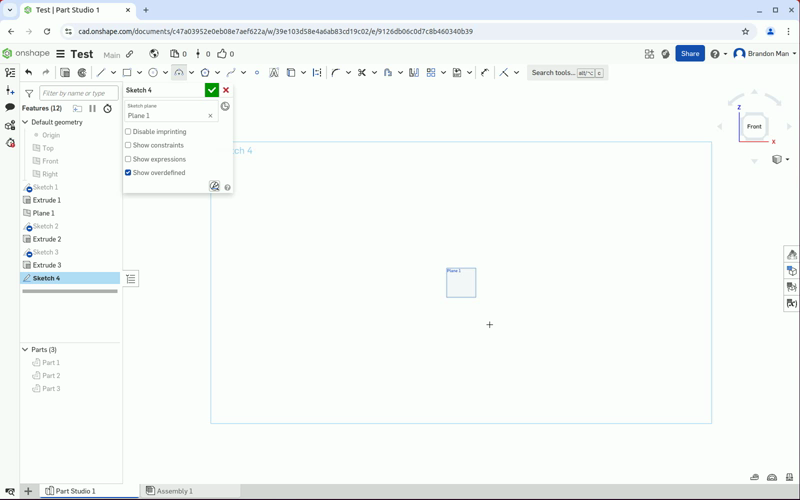
mouse_move(489, 308)
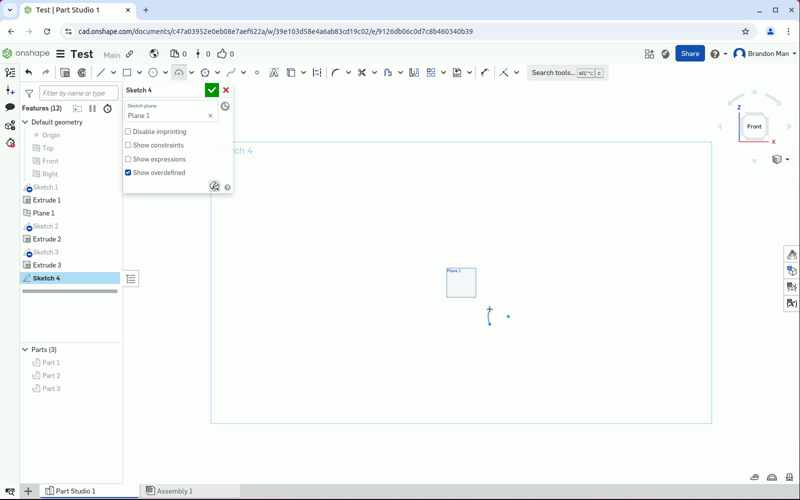
click(489, 308)
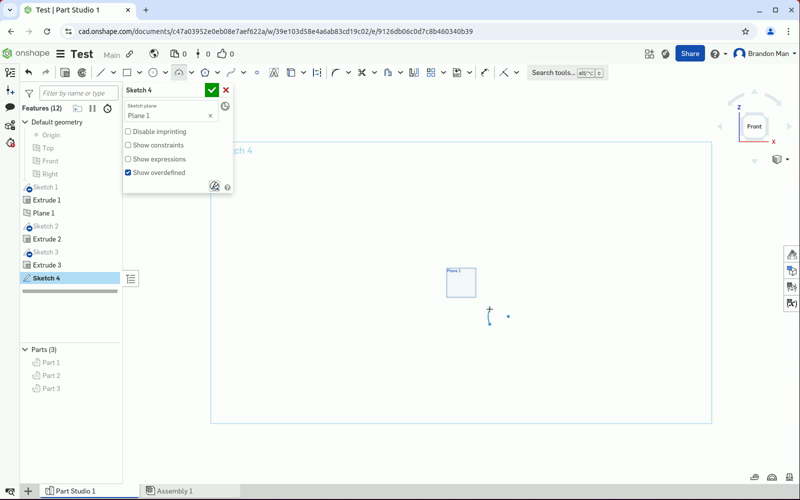
mouse_move(490, 316)
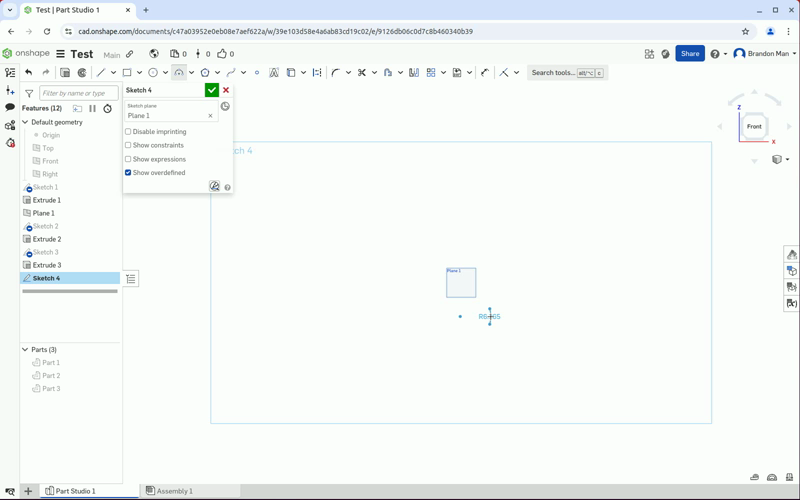
click(490, 316)
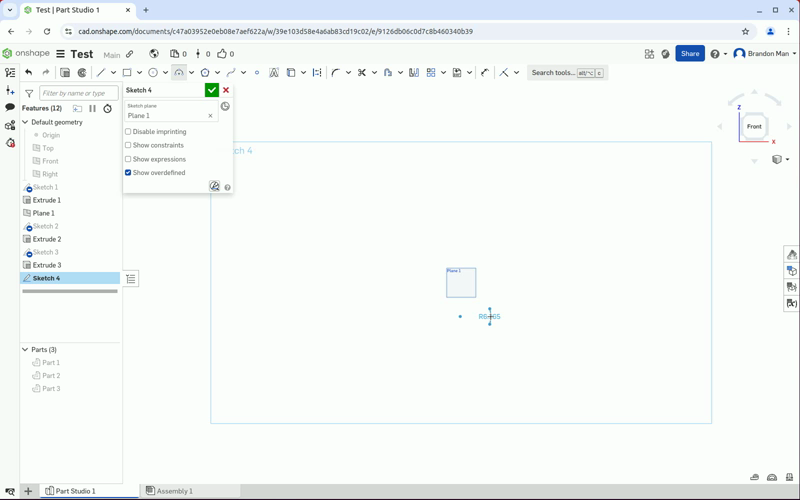
key_up(shift)
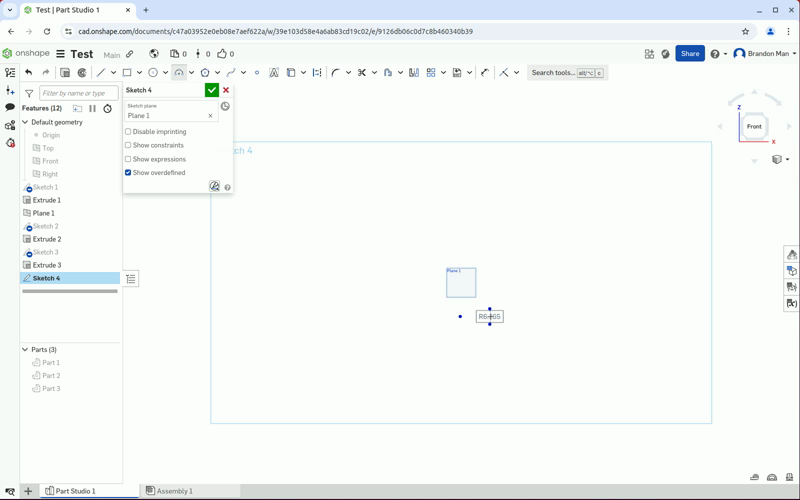
key(esc)
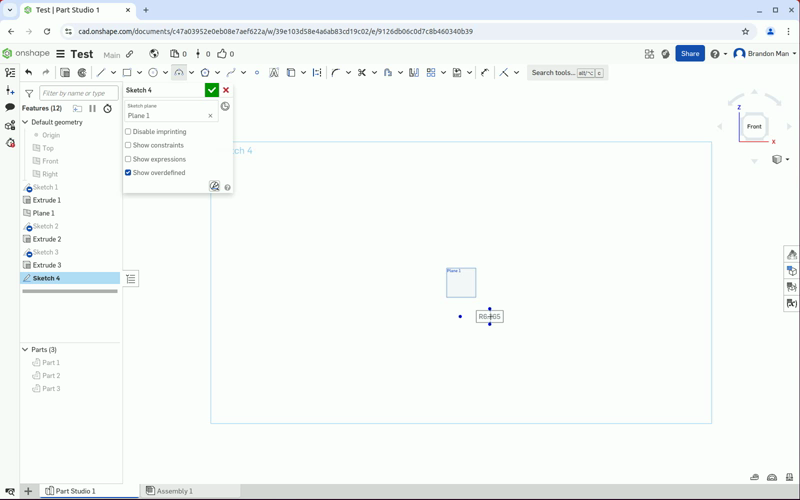
key(l)
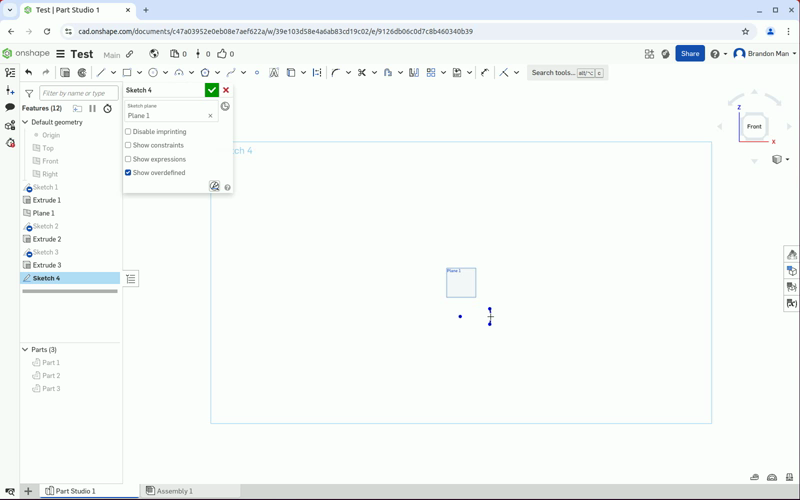
mouse_move(489, 308)
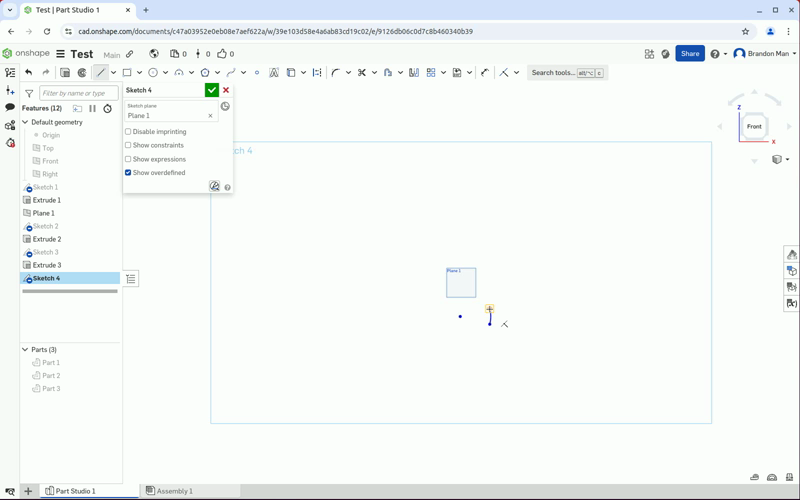
click(489, 308)
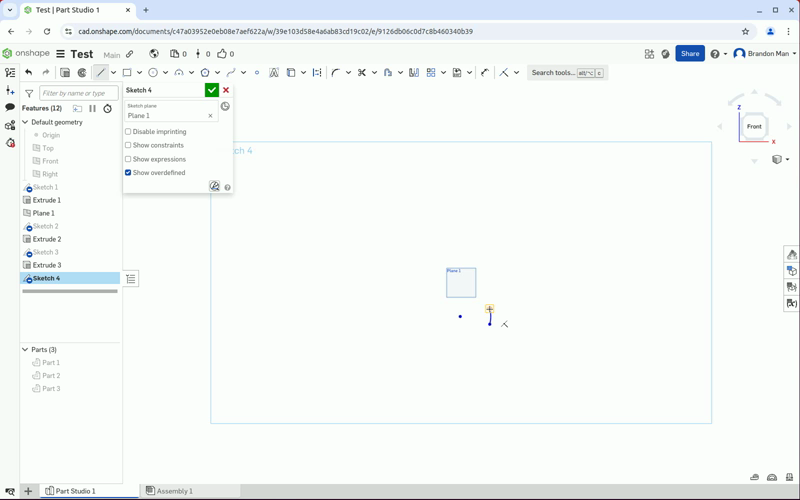
mouse_move(519, 308)
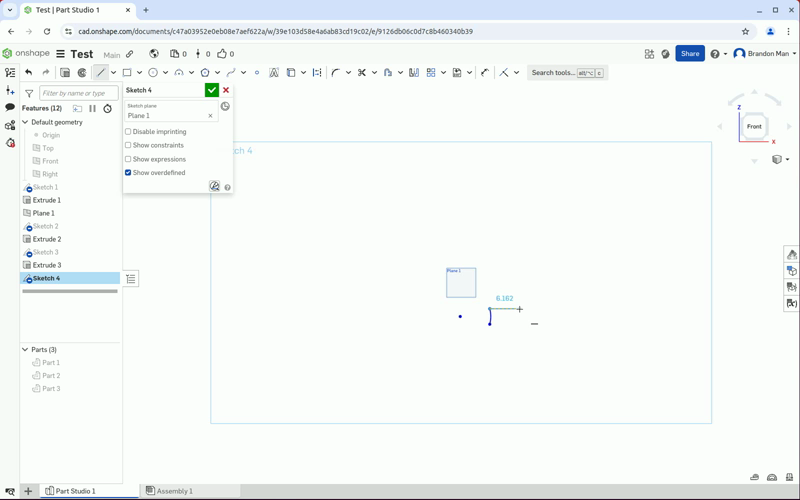
key_down(shift)
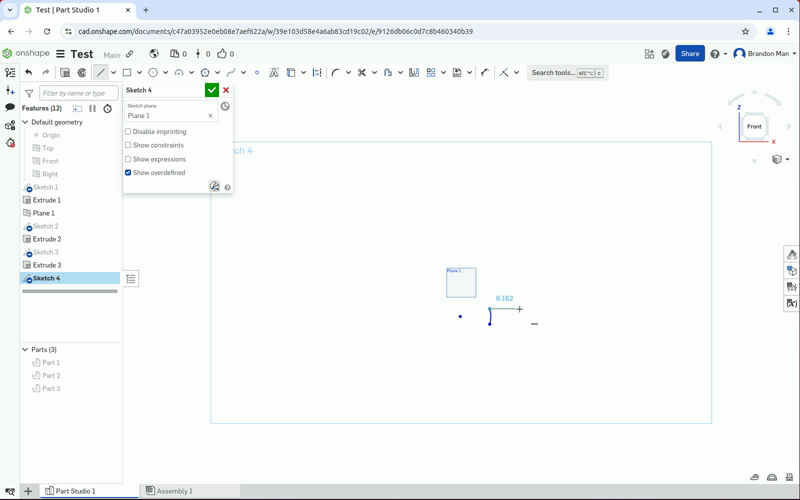
mouse_move(489, 324)
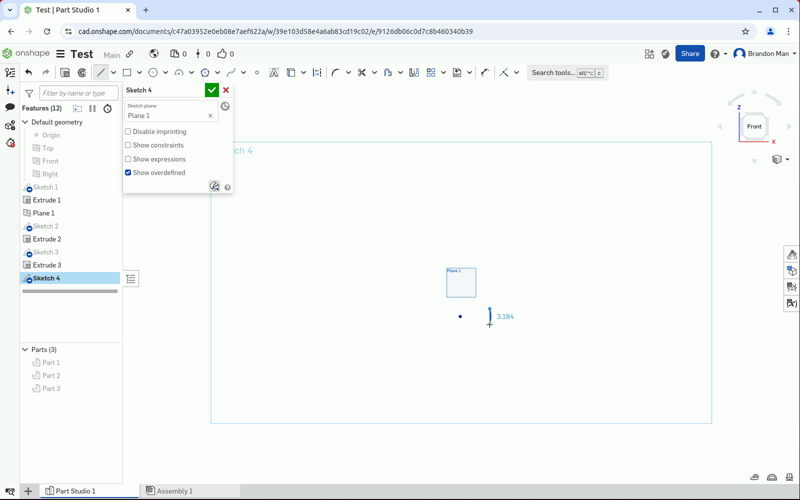
key_up(shift)
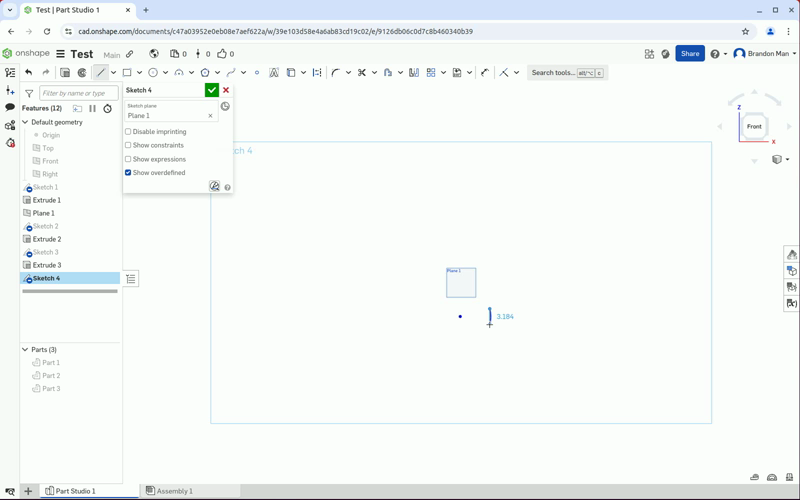
click(489, 324)
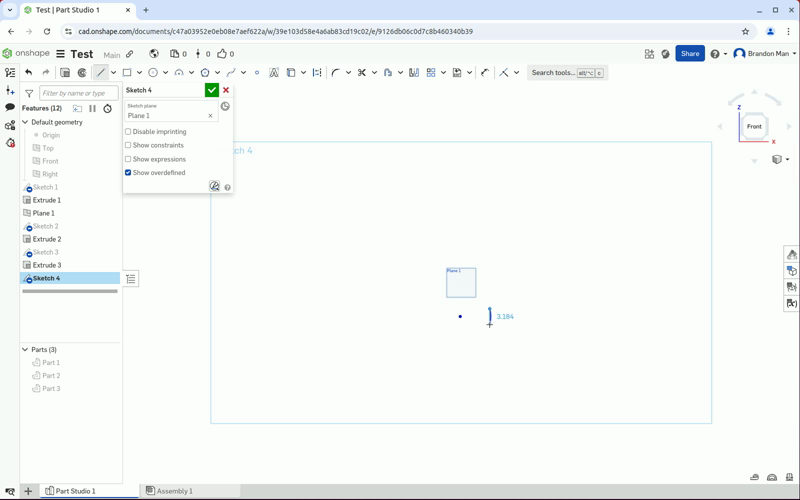
key(esc)
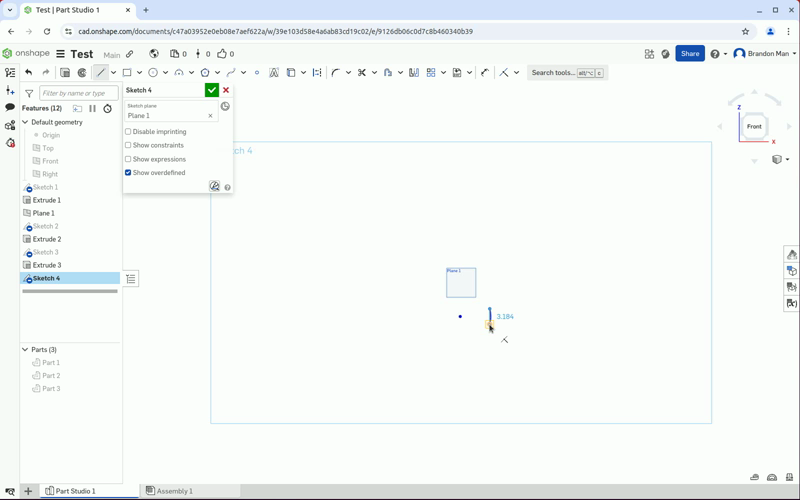
mouse_move(490, 314)
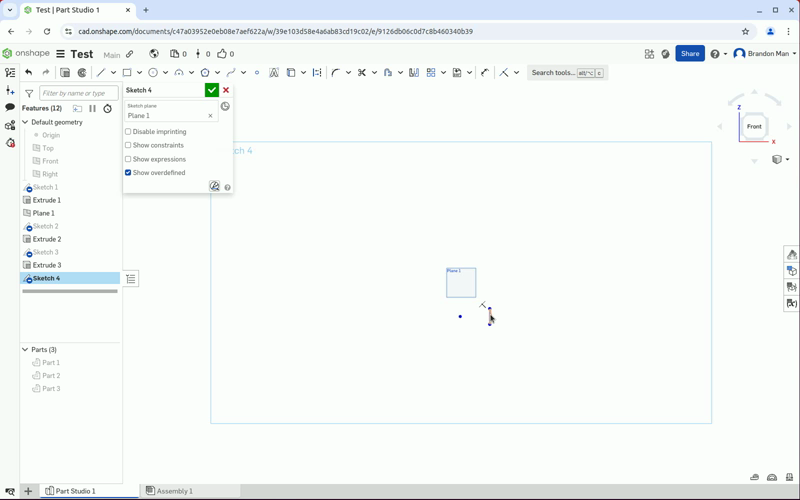
scroll(6)
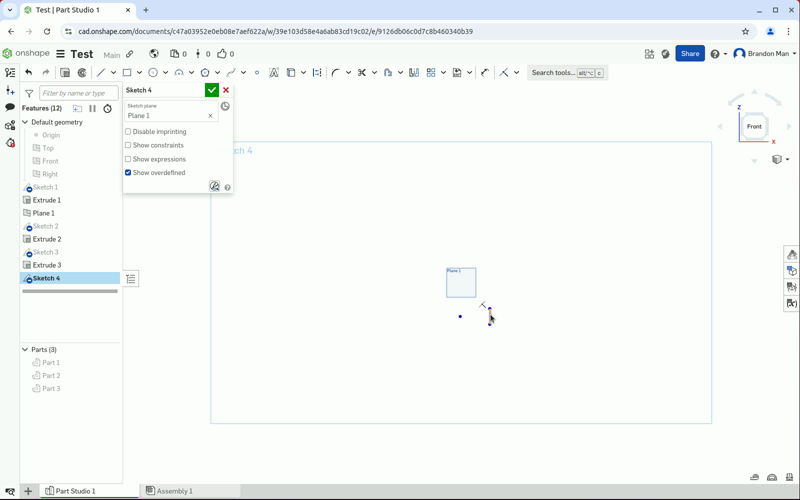
scroll(6)
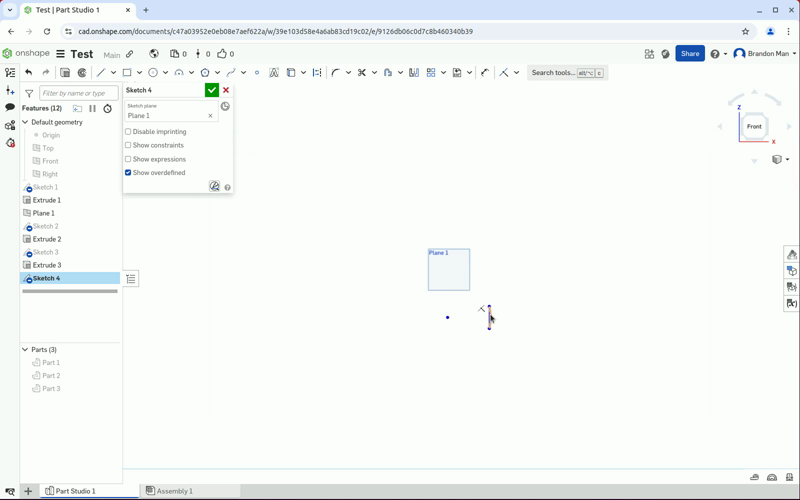
scroll(6)
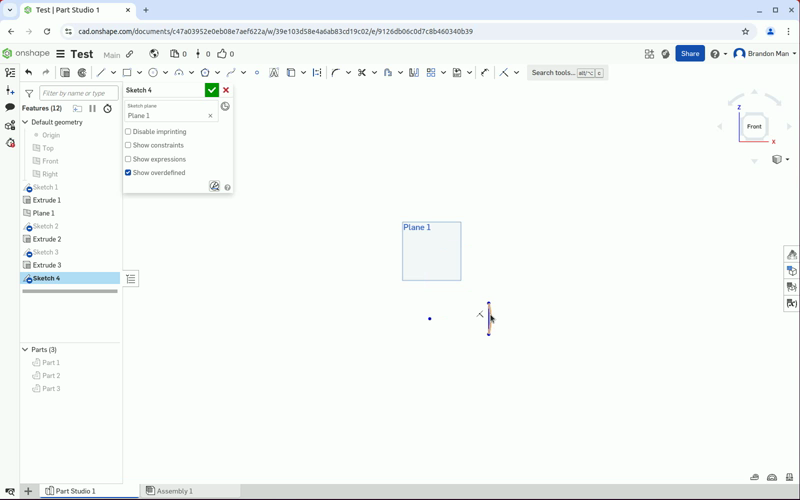
scroll(6)
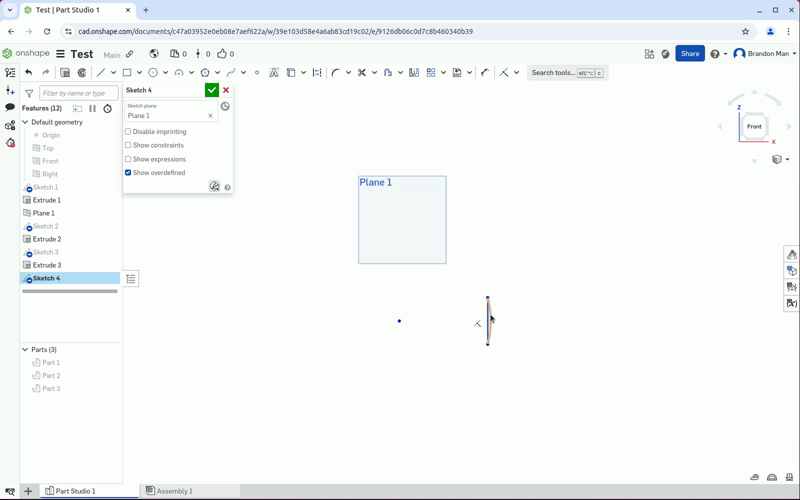
scroll(6)
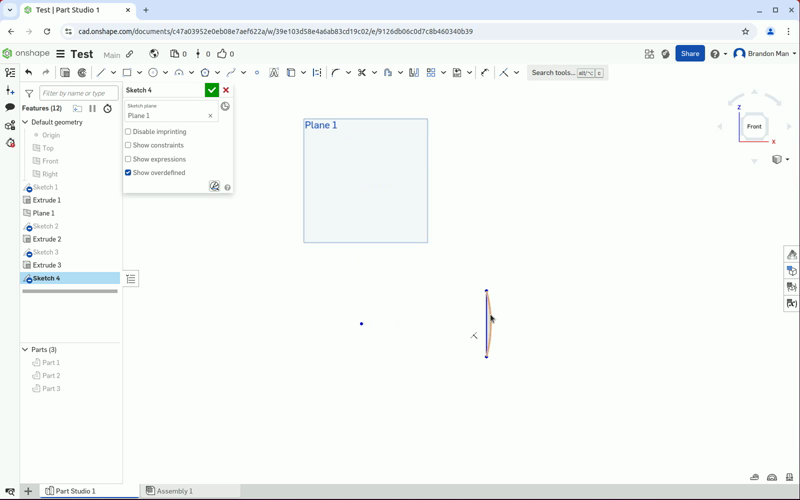
scroll(6)
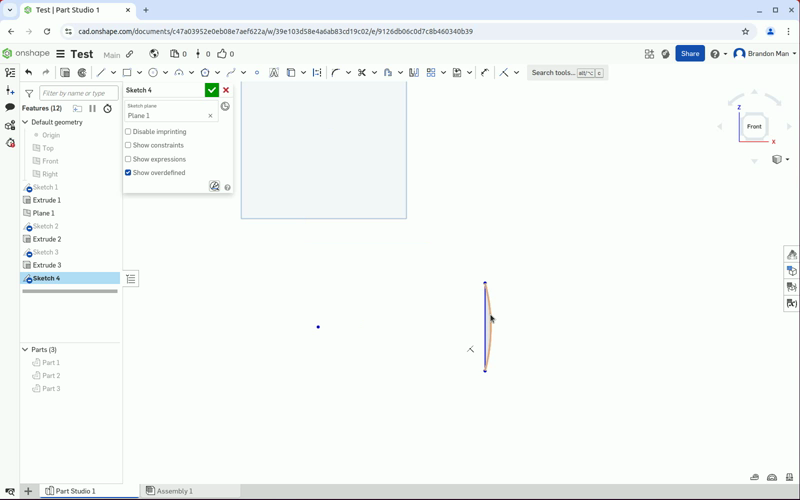
scroll(6)
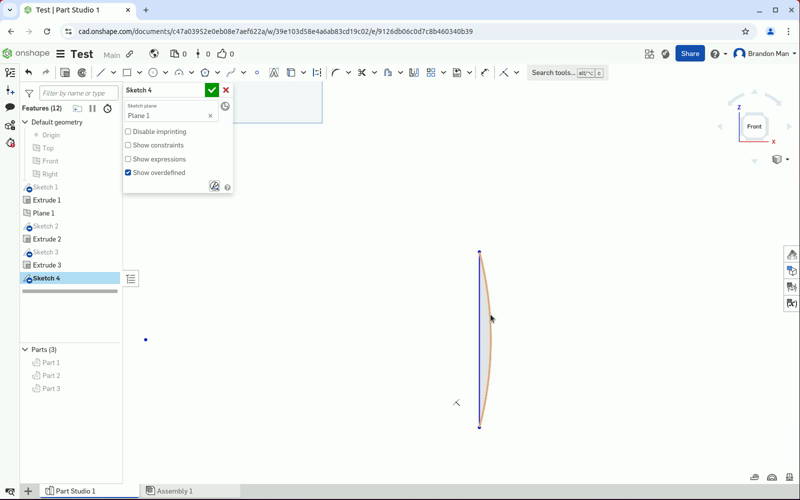
click(490, 314)
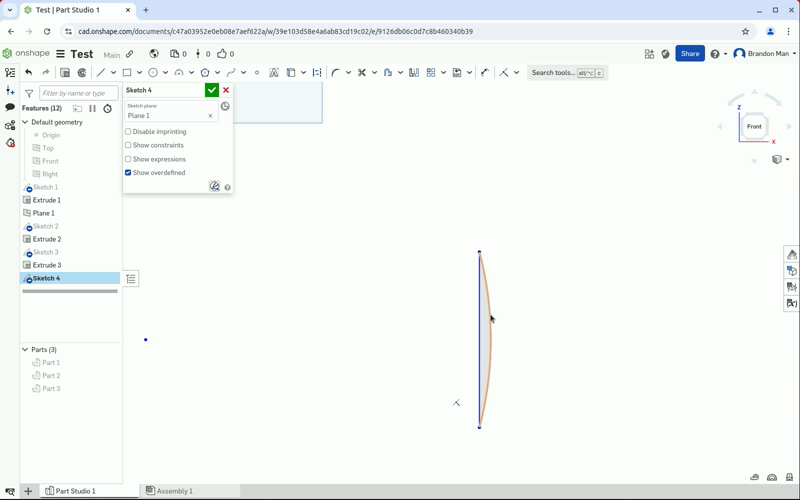
scroll(-6)
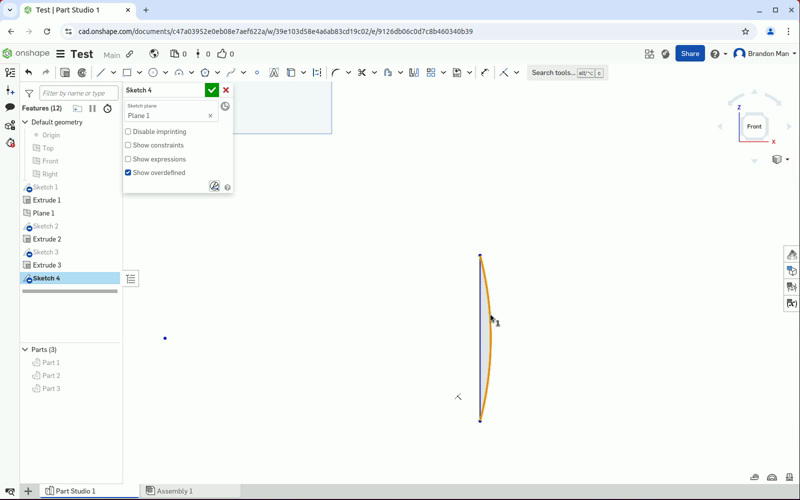
scroll(-6)
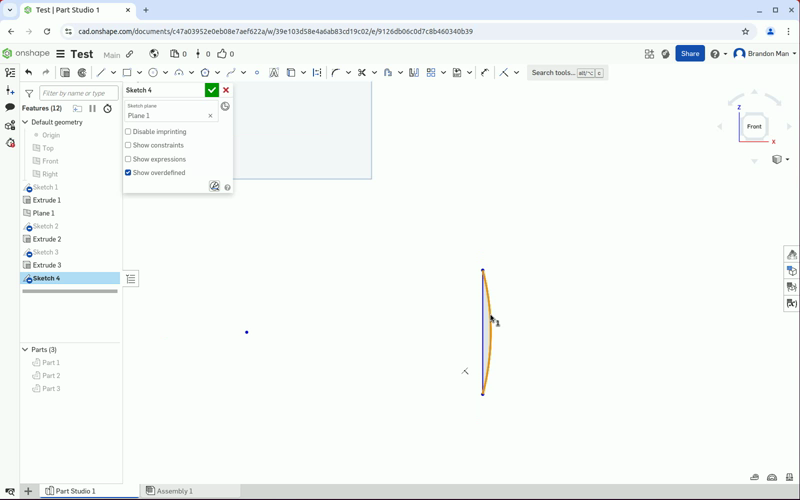
scroll(-6)
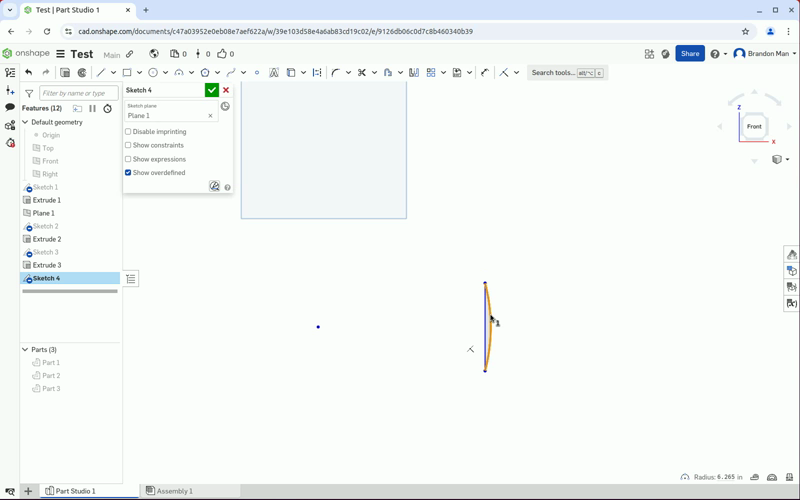
scroll(-6)
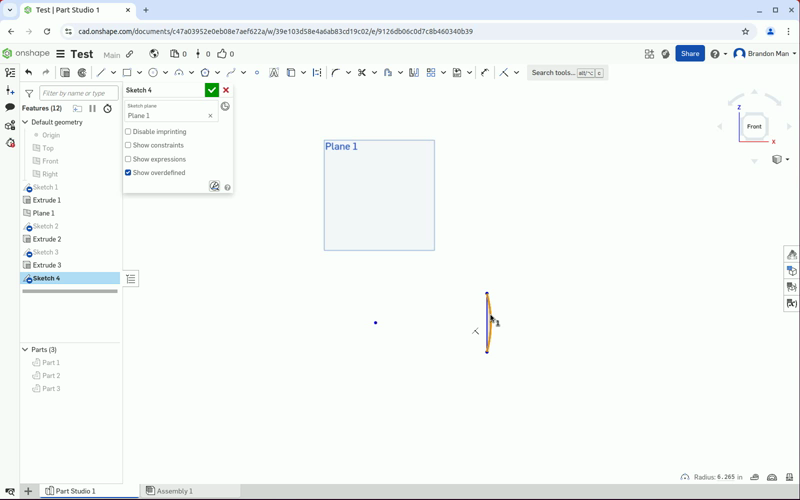
scroll(-6)
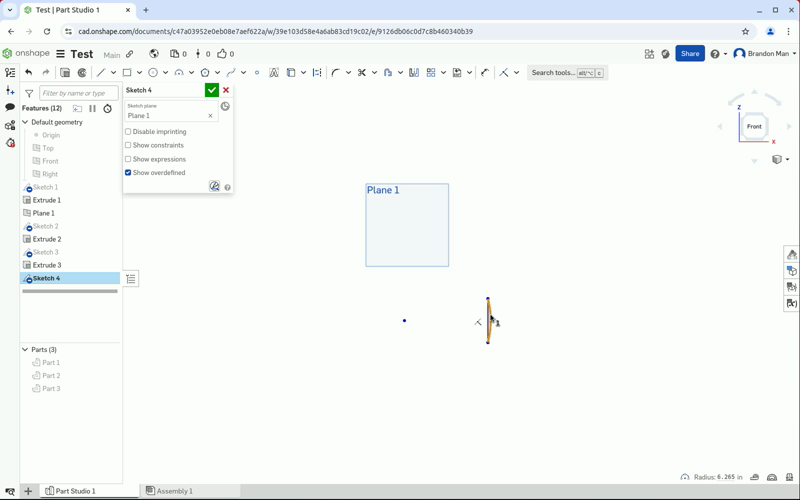
scroll(-6)
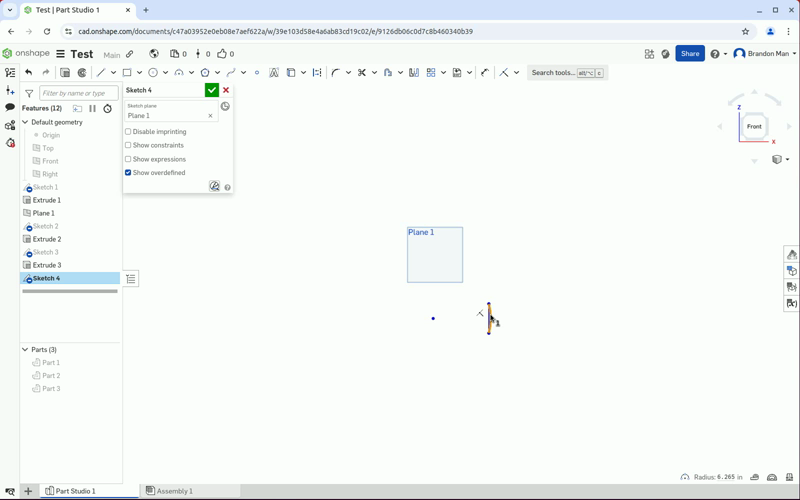
scroll(-6)
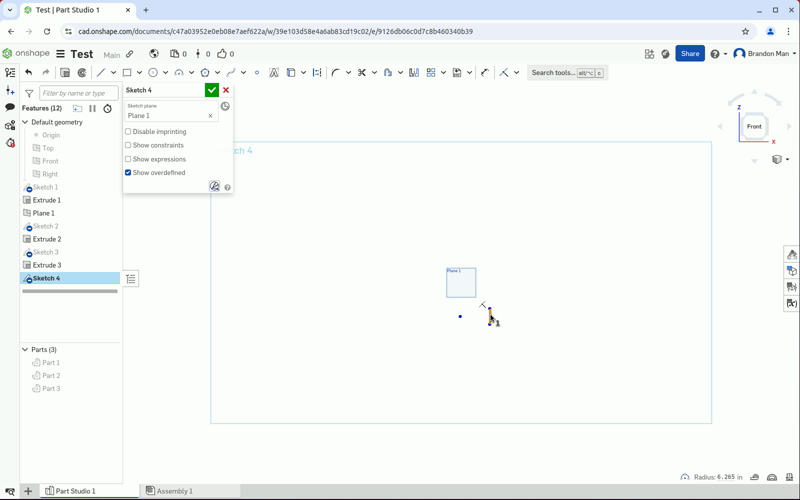
mouse_move(73, 352)
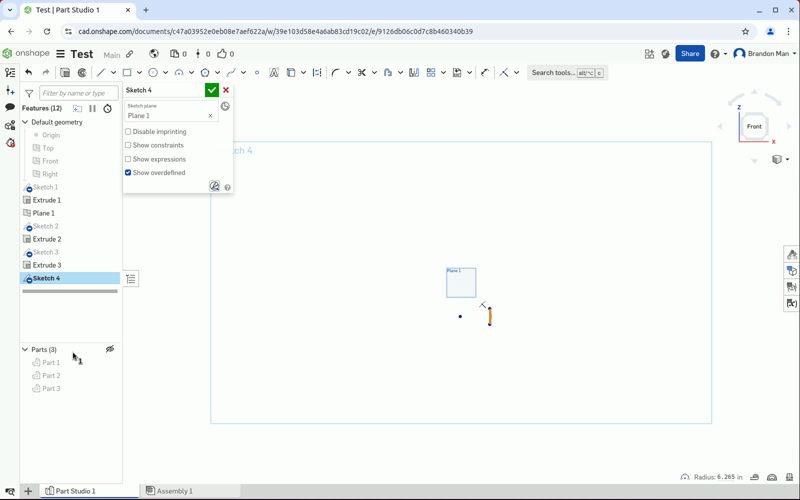
key(shift+y)
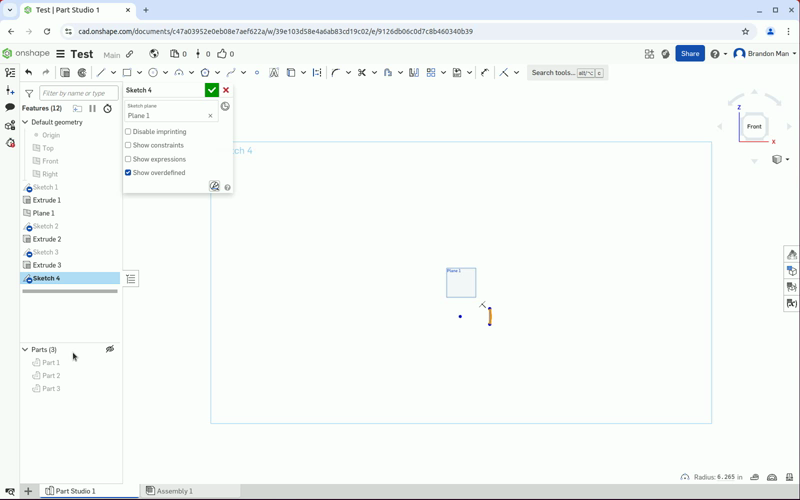
key(shift+e)
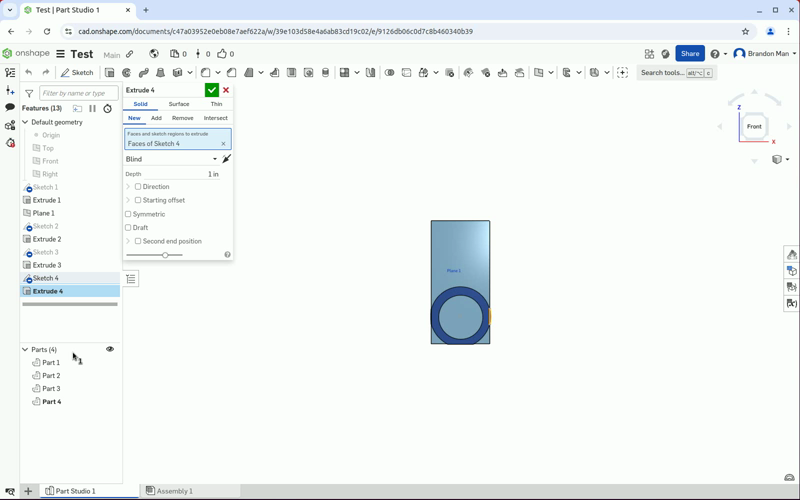
mouse_move(143, 106)
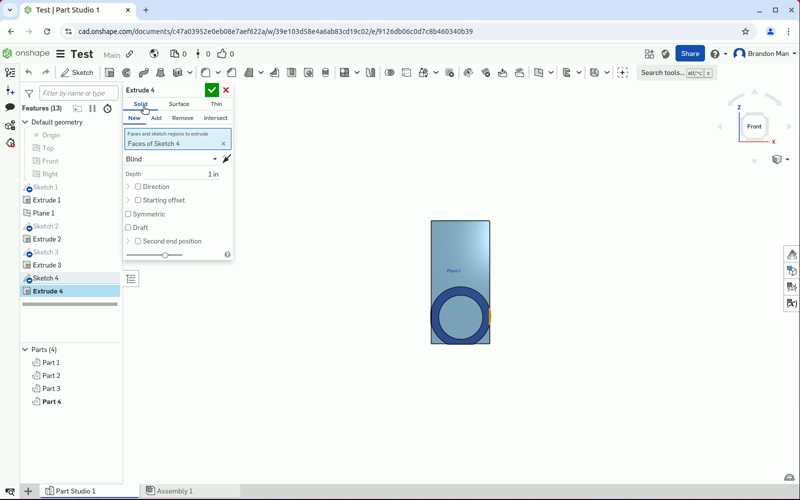
click(143, 106)
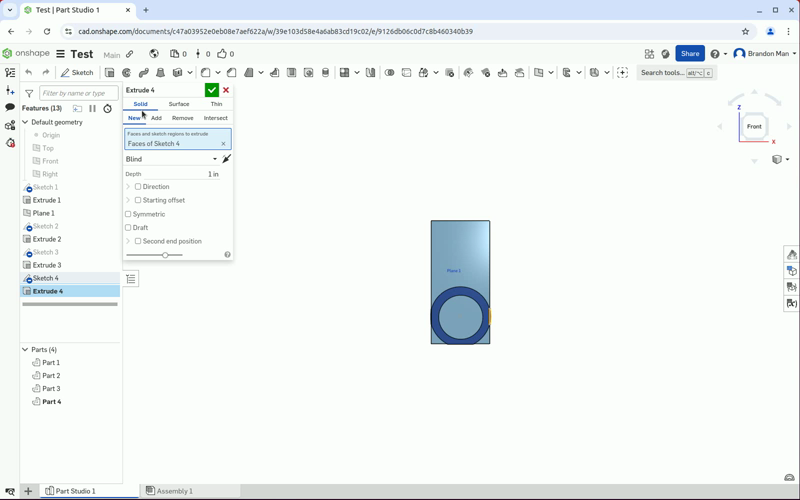
mouse_move(137, 120)
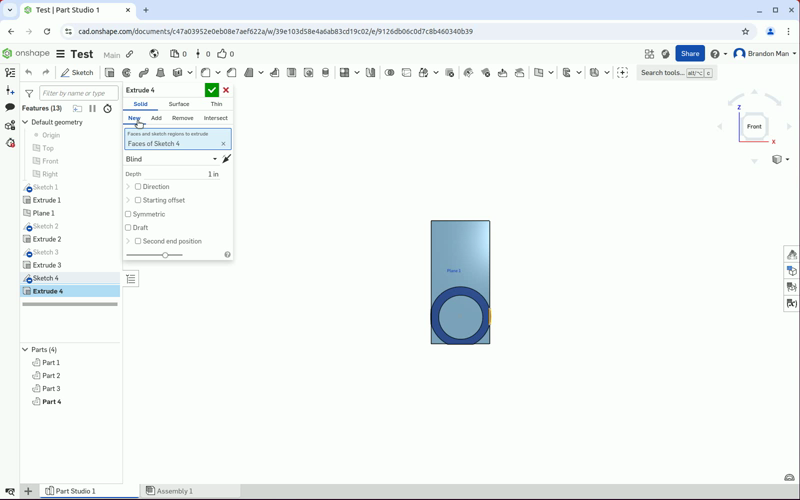
click(137, 120)
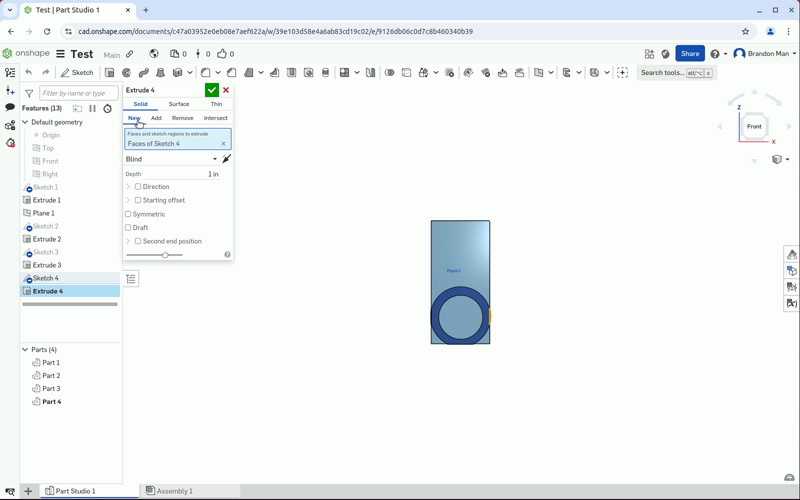
key(tab, 4)
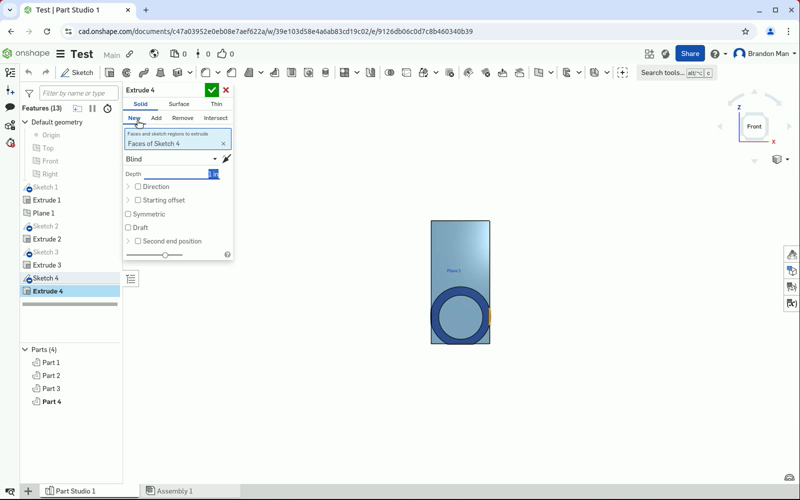
text(0.241)
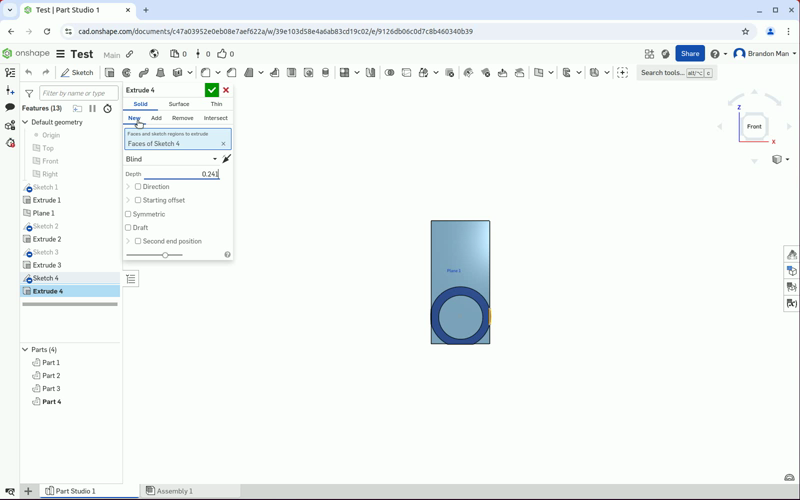
key(tab, 3)
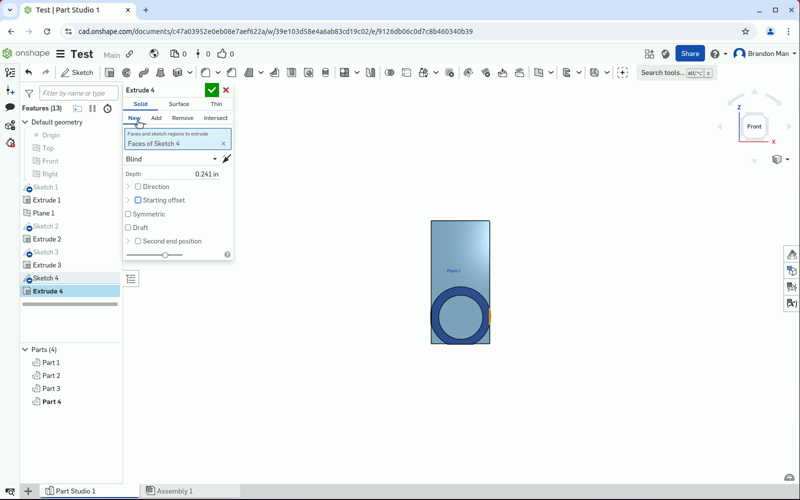
key(tab, 2)
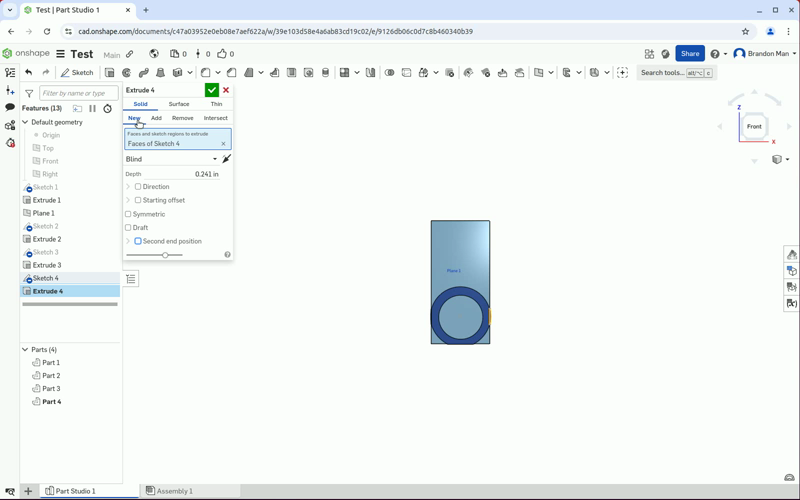
key(space)
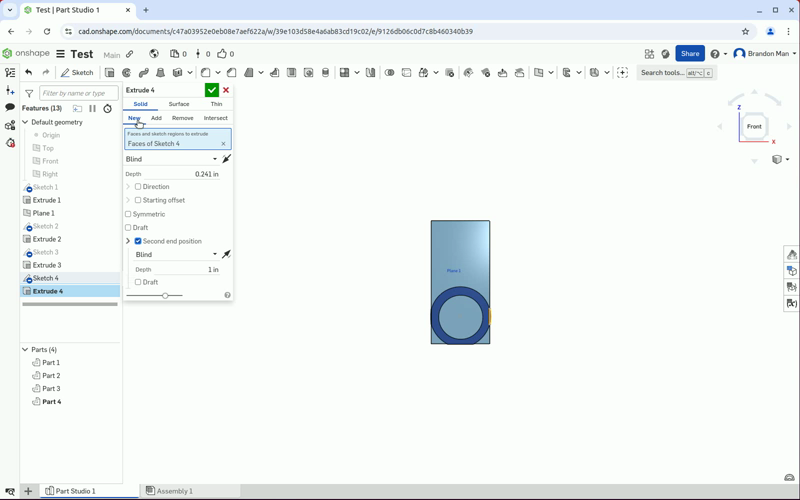
key(tab, 3)
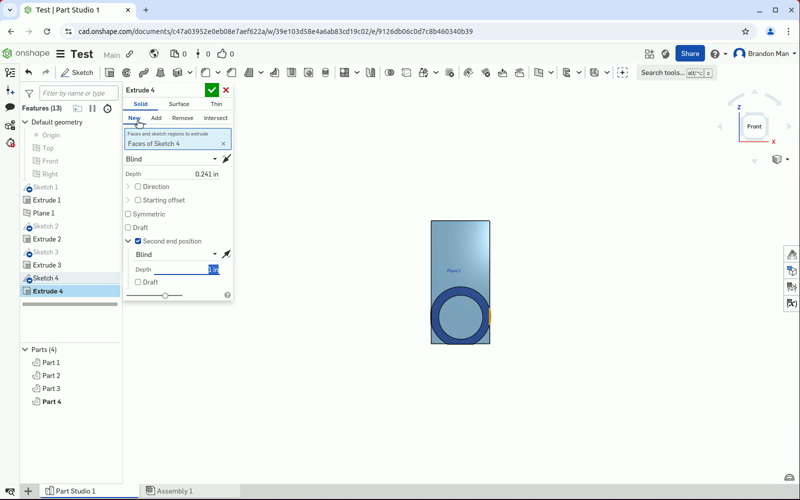
text(2.648)
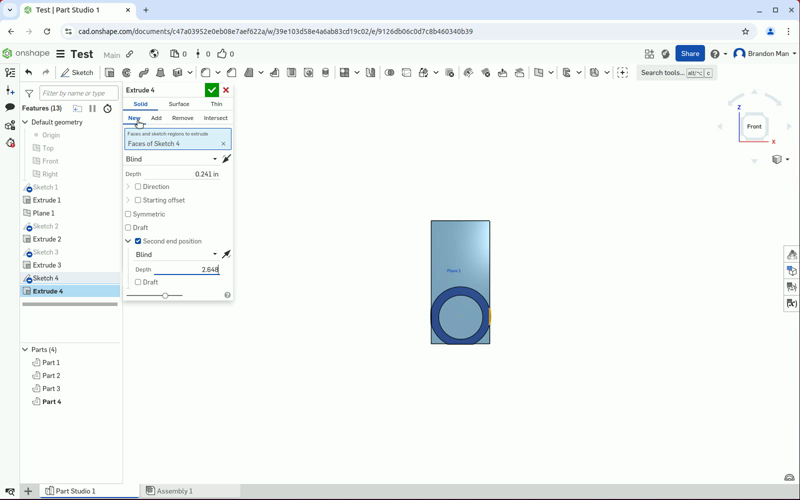
key(enter)
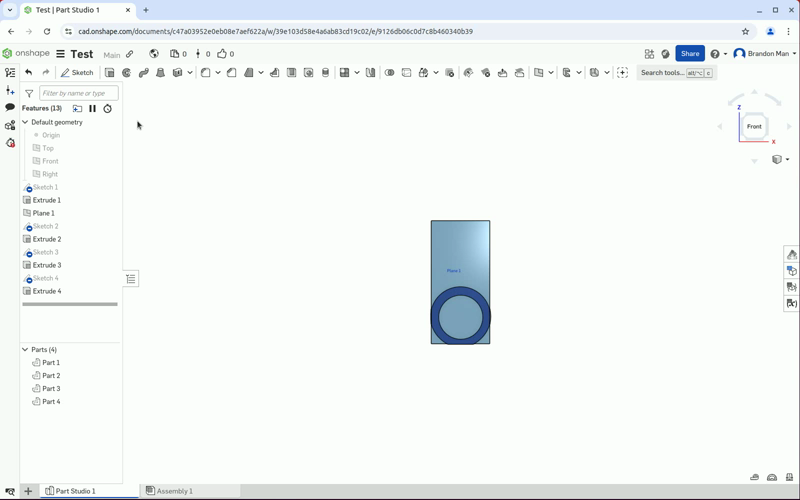
key(shift+h)
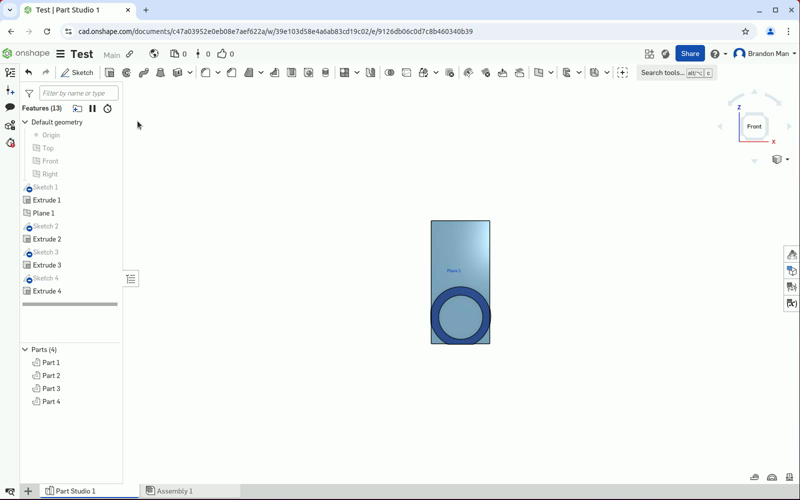
key(shift+h)
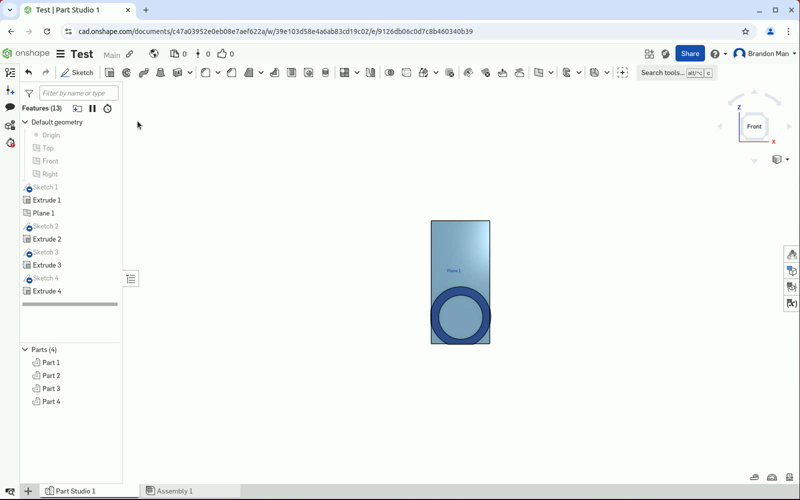
mouse_move(73, 189)
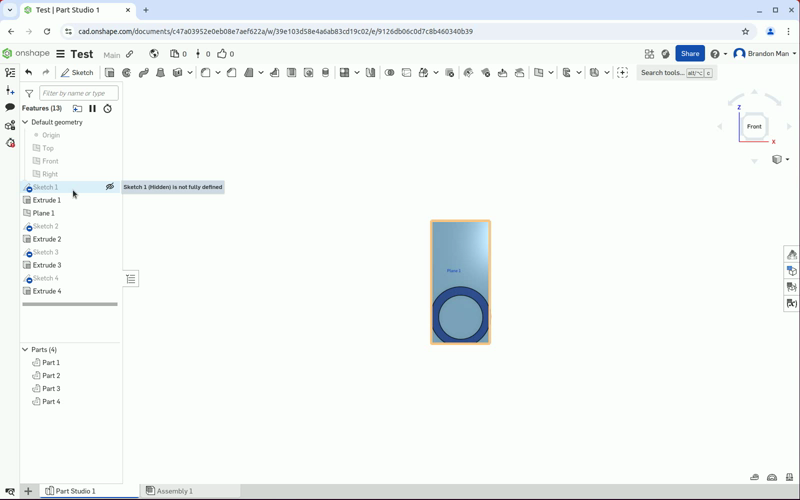
click(73, 189)
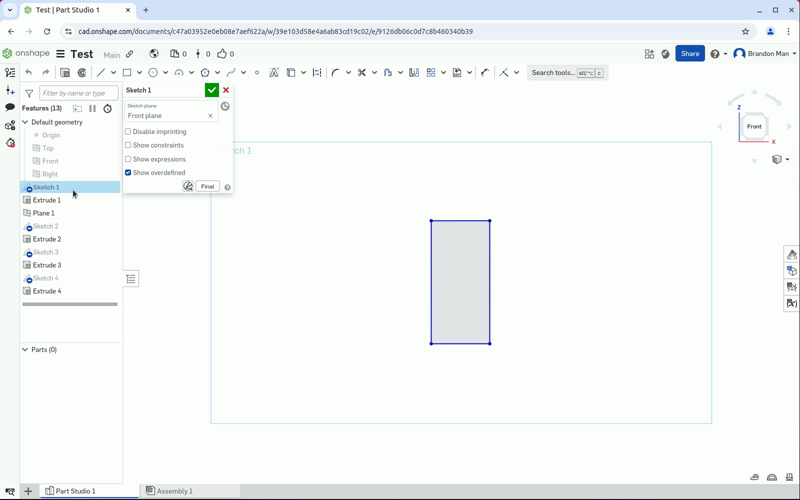
mouse_move(229, 92)
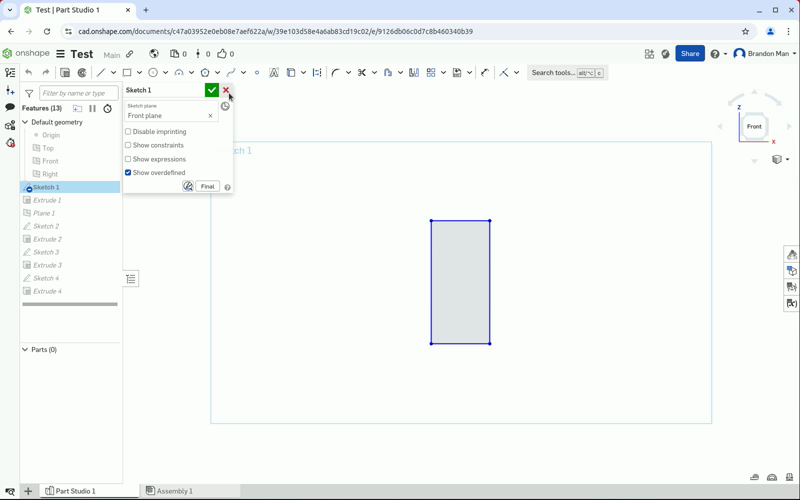
click(229, 92)
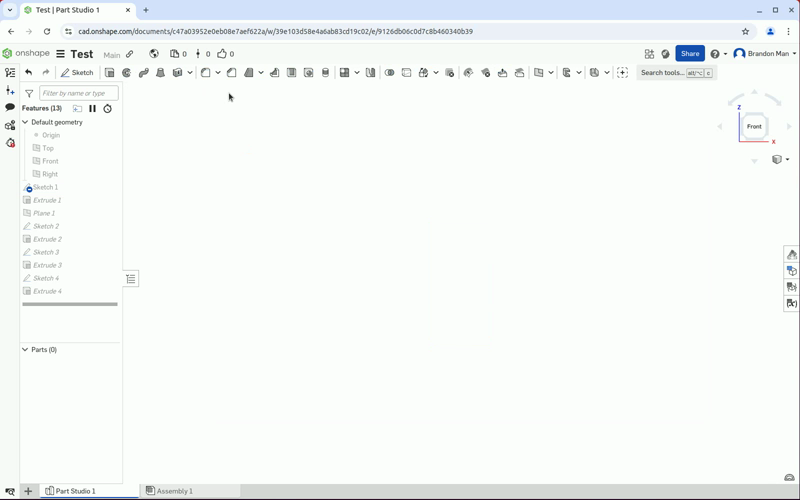
key(shift+s)
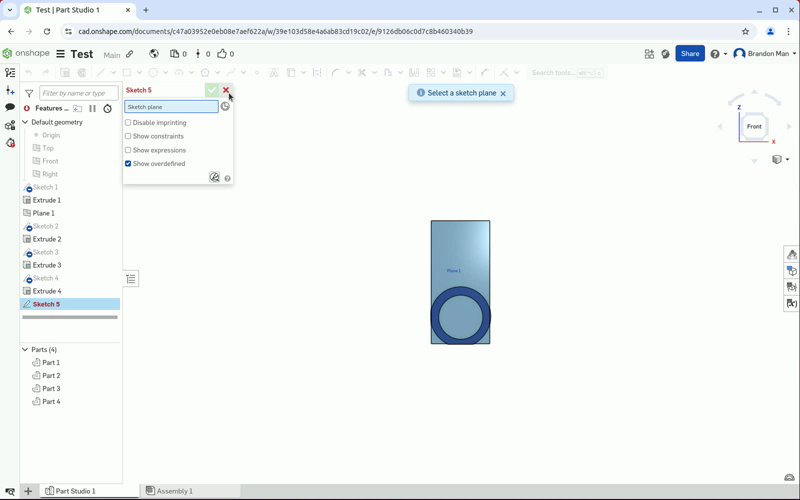
mouse_move(73, 215)
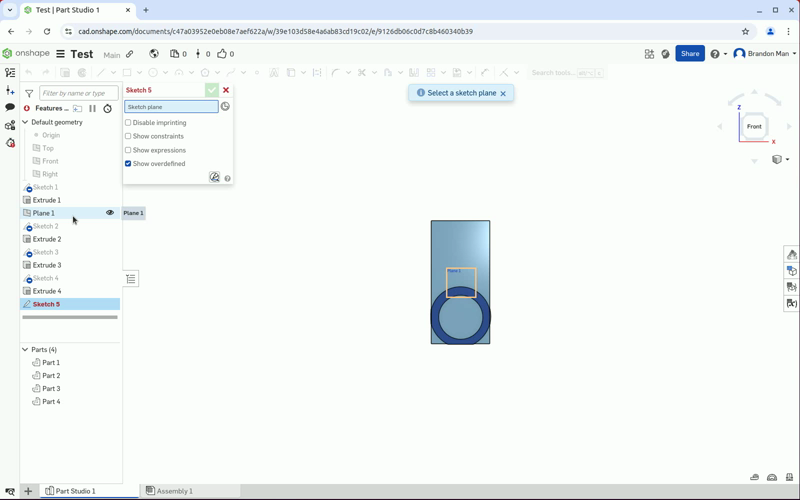
click(73, 215)
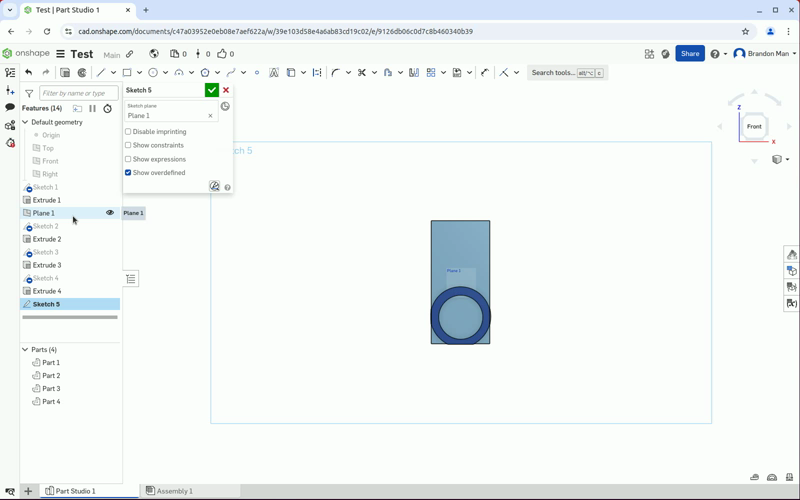
mouse_move(73, 352)
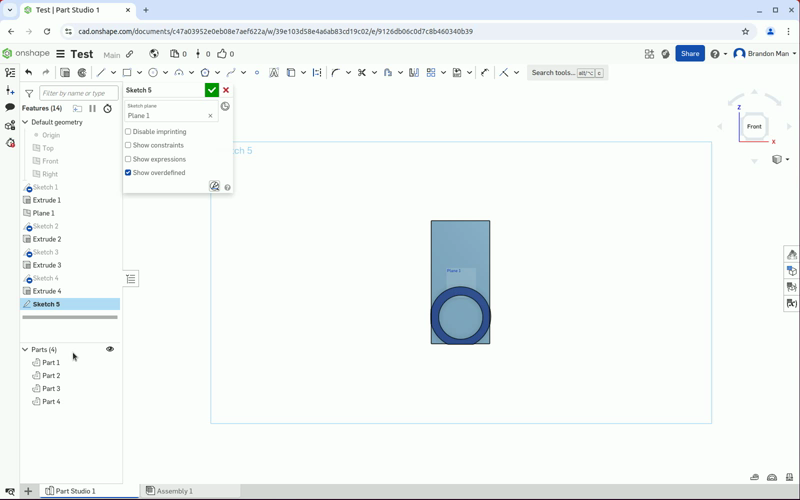
key(y)
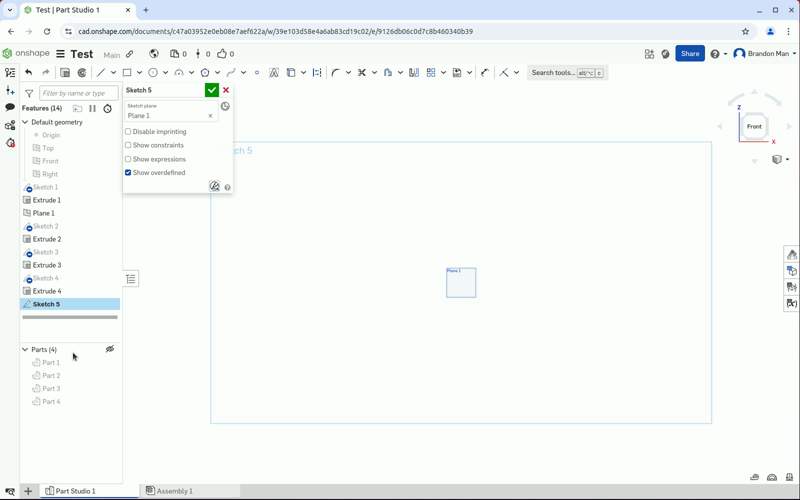
key(a)
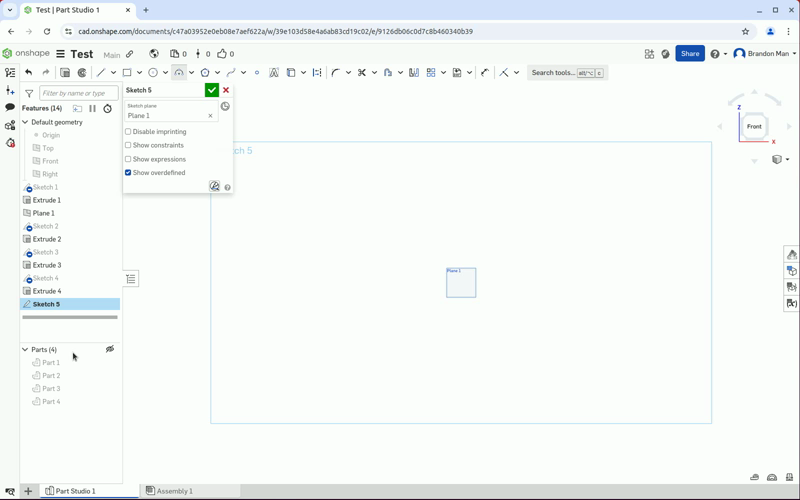
key_down(shift)
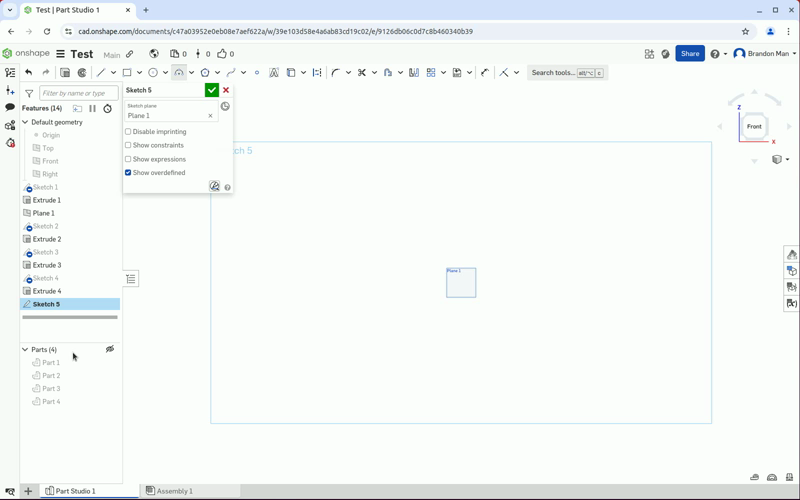
mouse_move(447, 343)
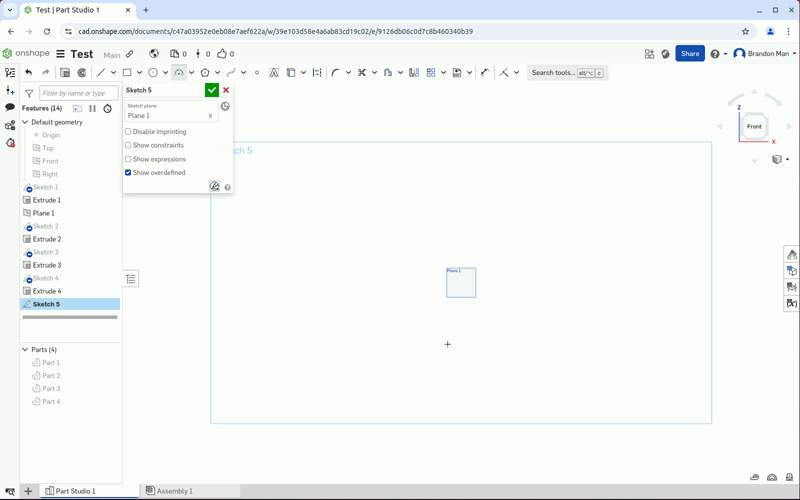
click(447, 343)
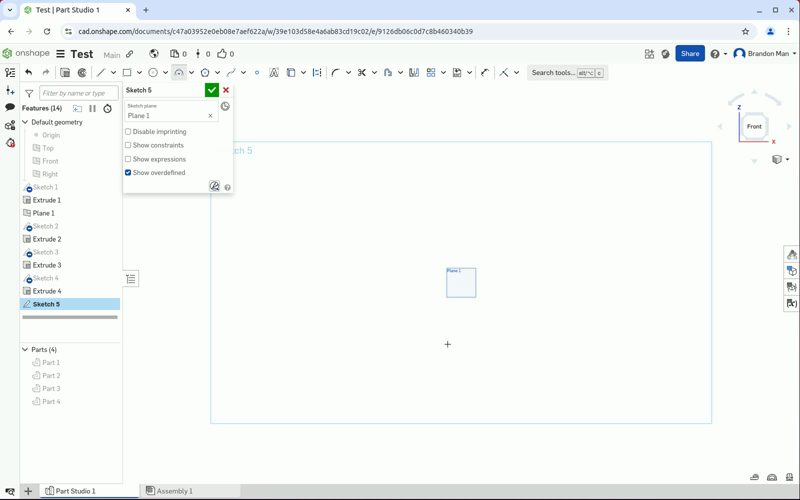
key_up(shift)
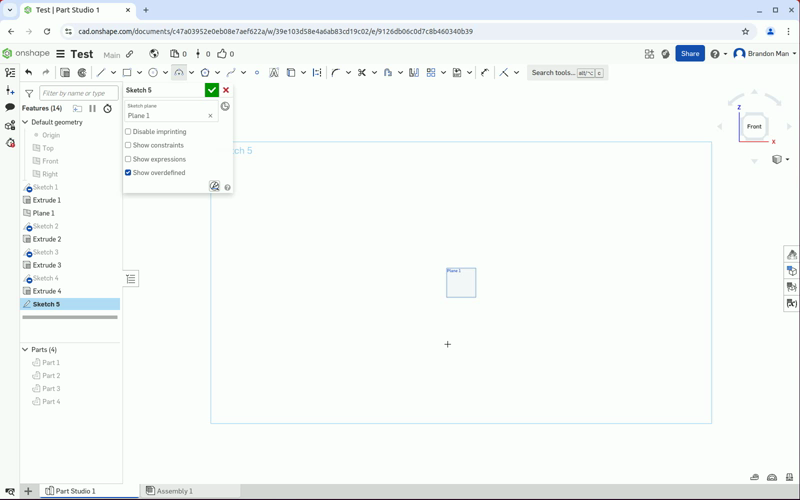
key_down(shift)
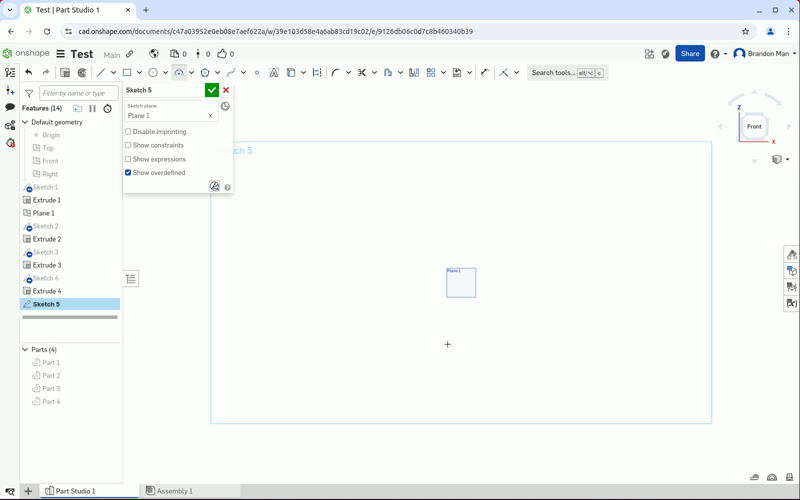
mouse_move(473, 343)
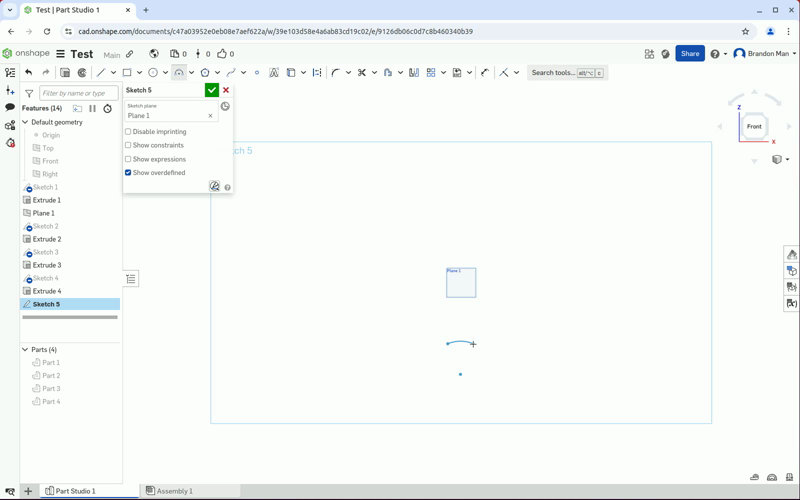
click(473, 343)
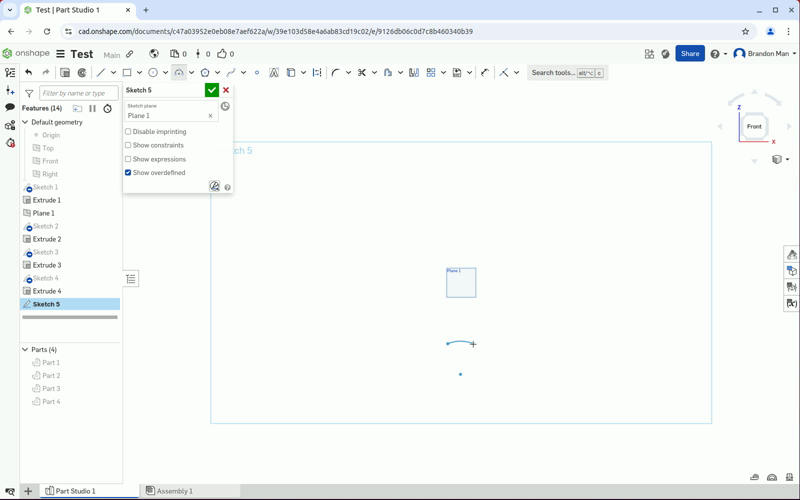
mouse_move(460, 346)
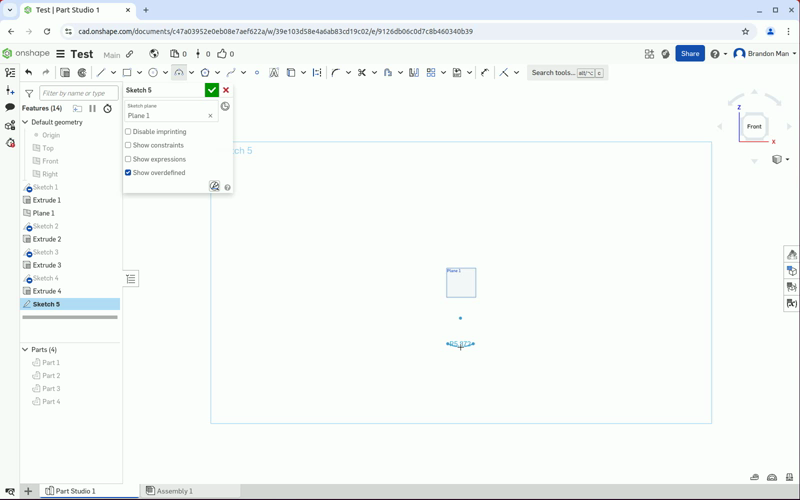
click(460, 346)
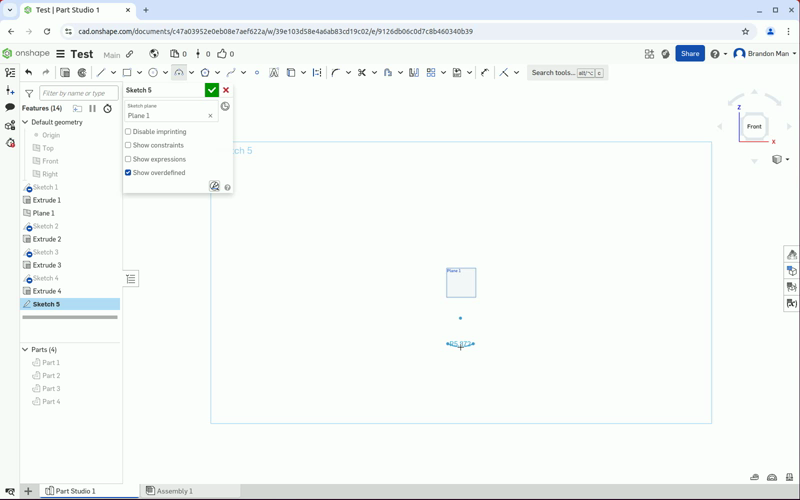
key_up(shift)
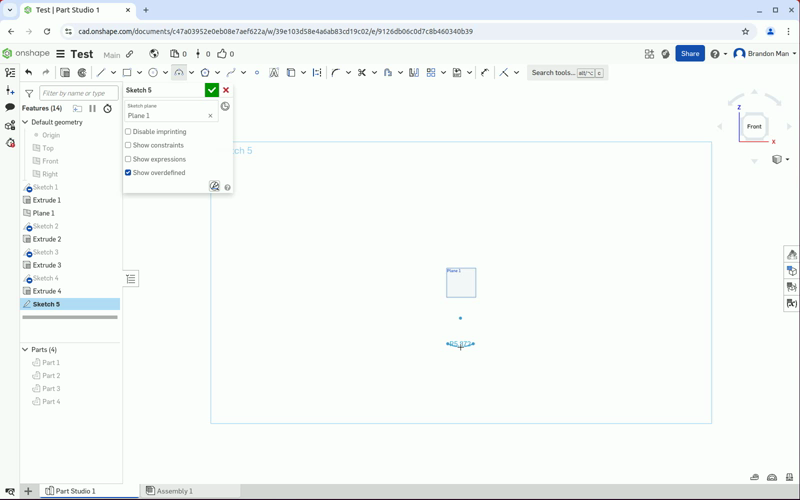
key(esc)
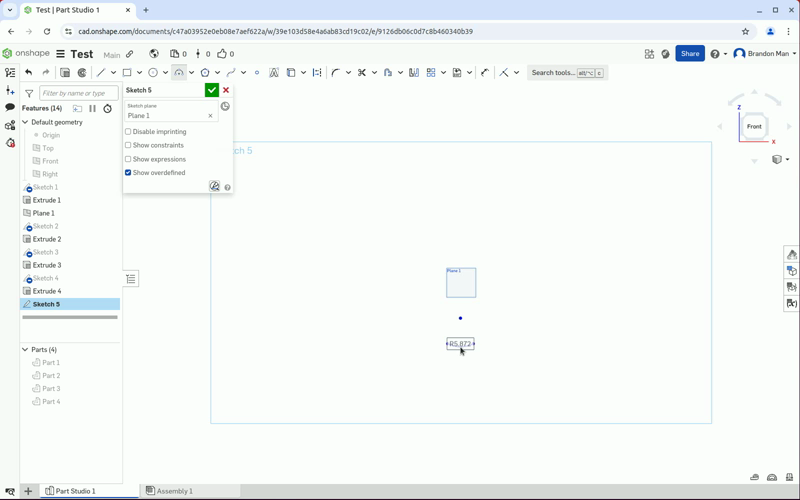
key(l)
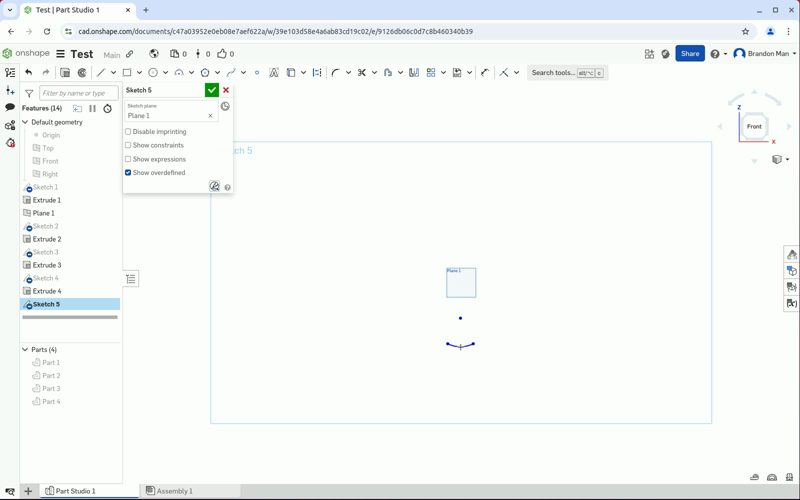
mouse_move(473, 343)
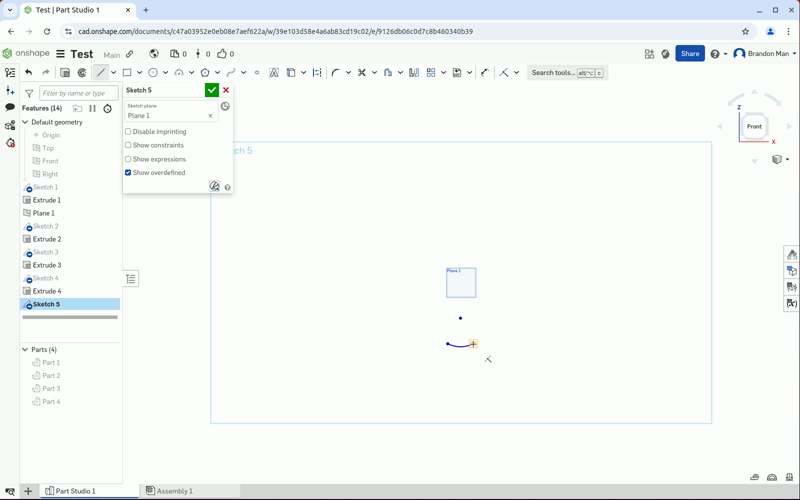
click(473, 343)
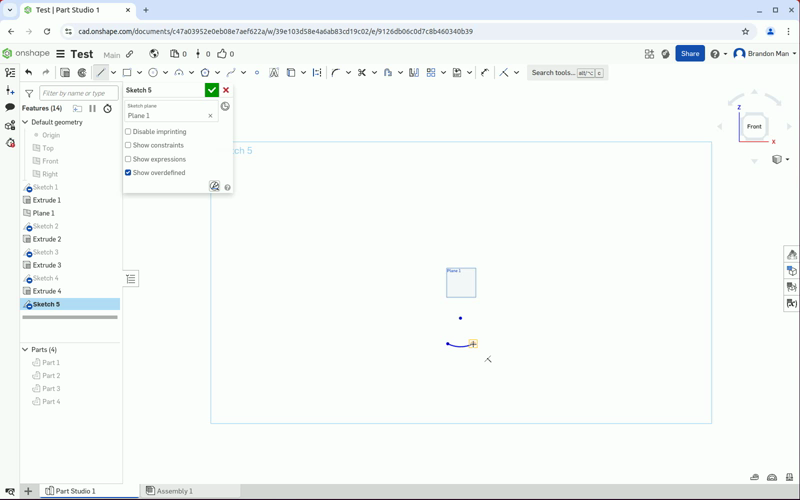
mouse_move(503, 343)
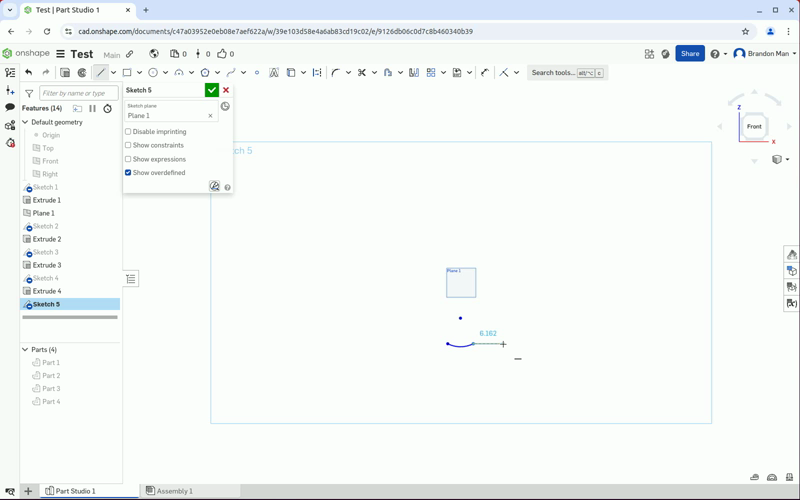
key_down(shift)
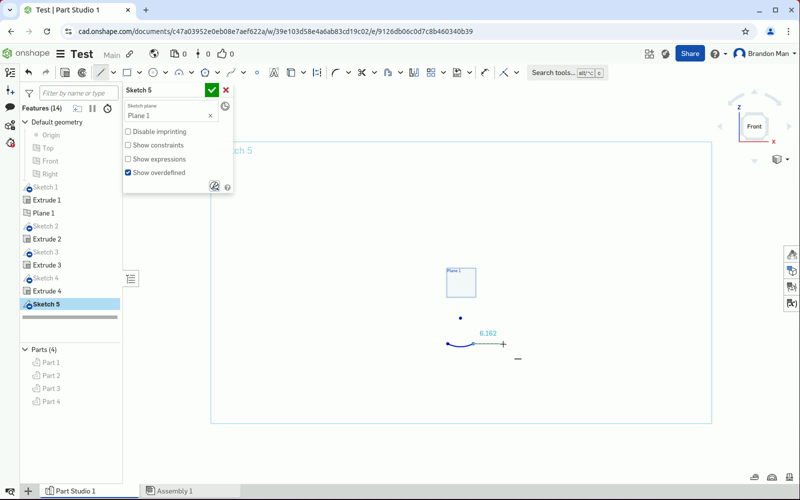
mouse_move(447, 343)
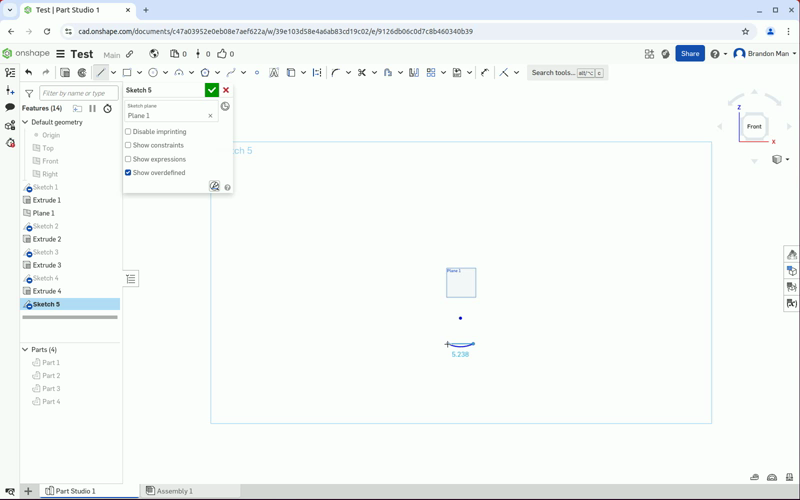
key_up(shift)
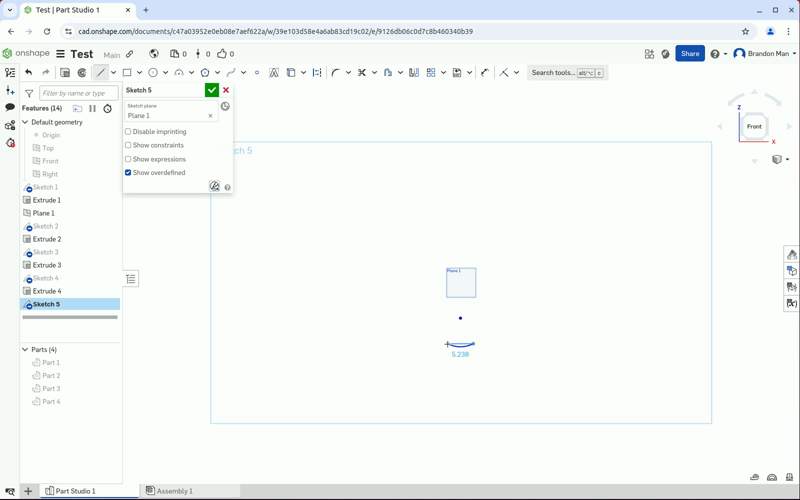
click(447, 343)
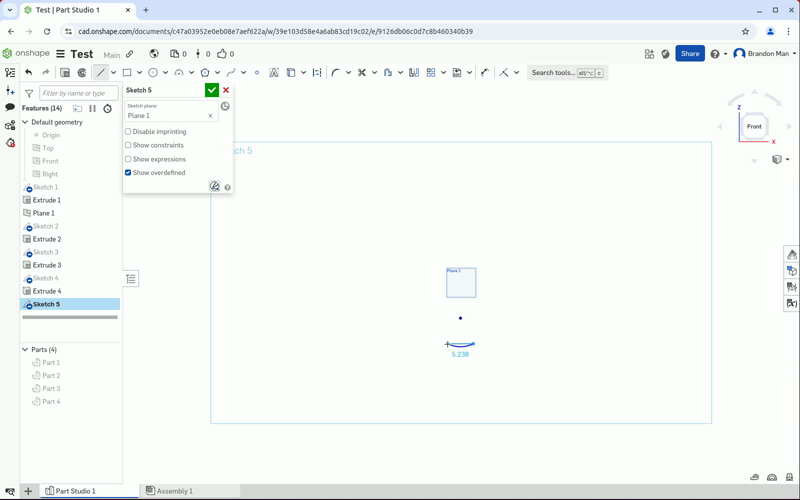
key(esc)
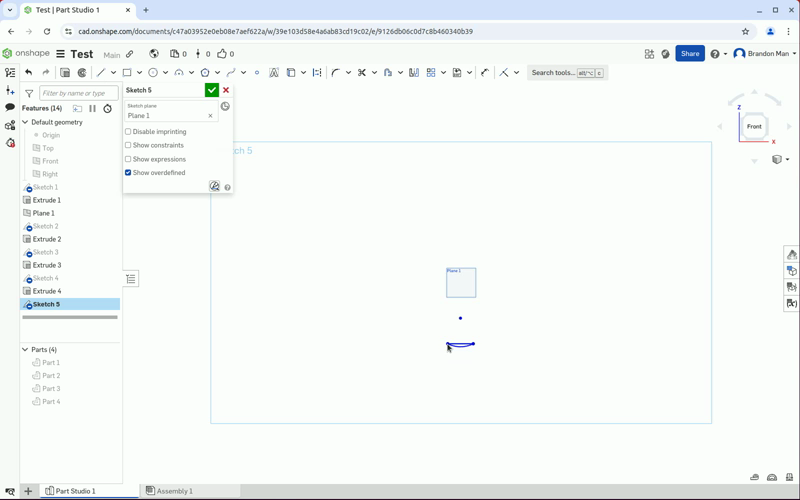
mouse_move(464, 344)
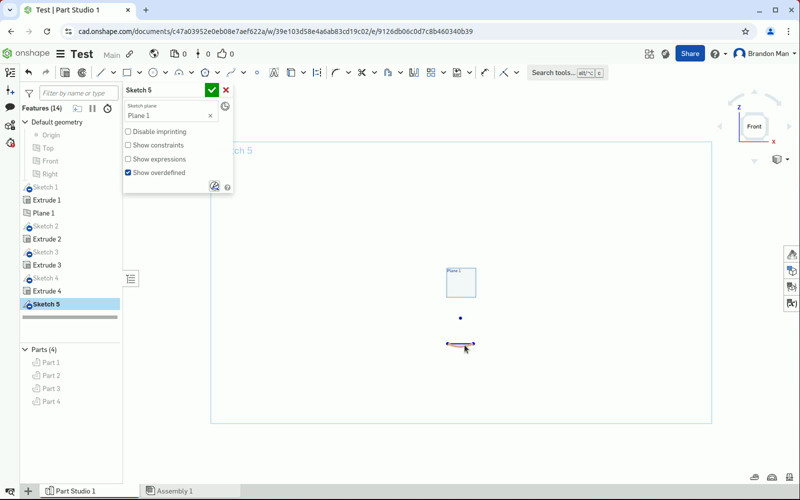
scroll(6)
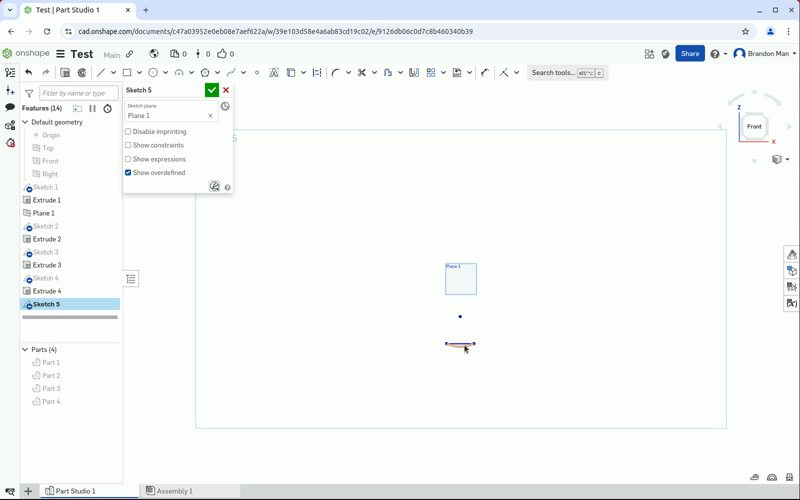
scroll(6)
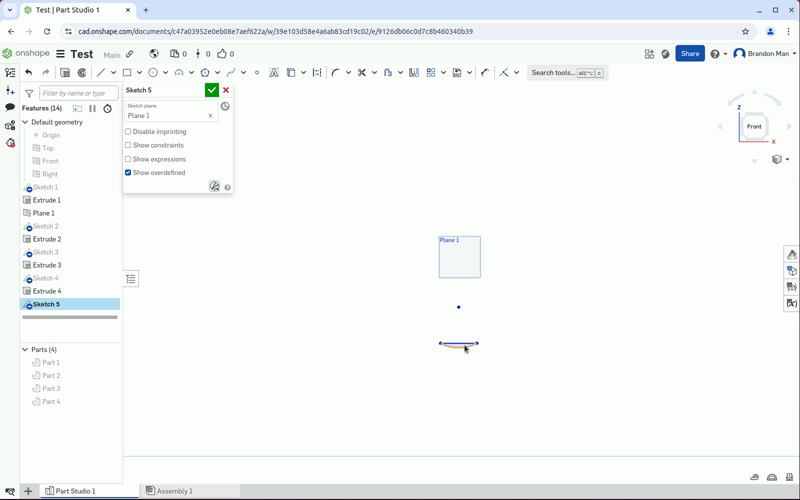
scroll(6)
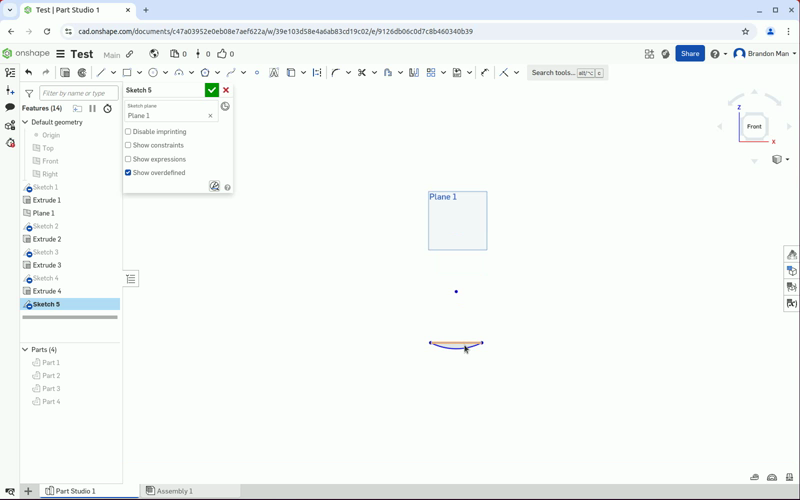
scroll(6)
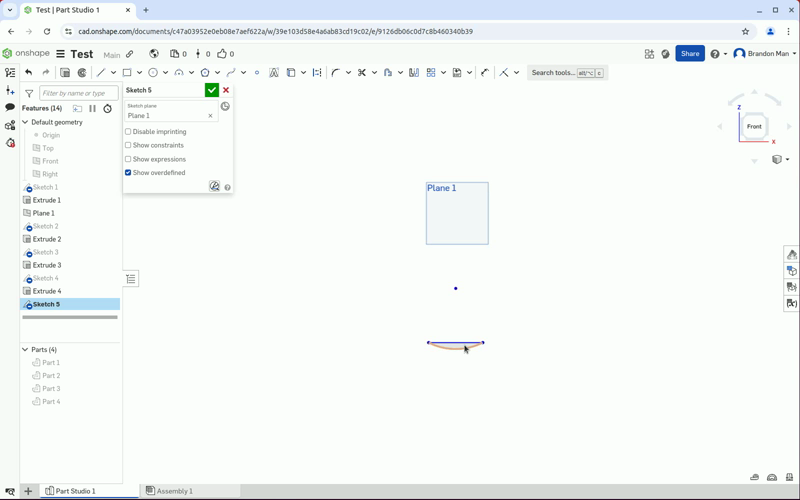
scroll(6)
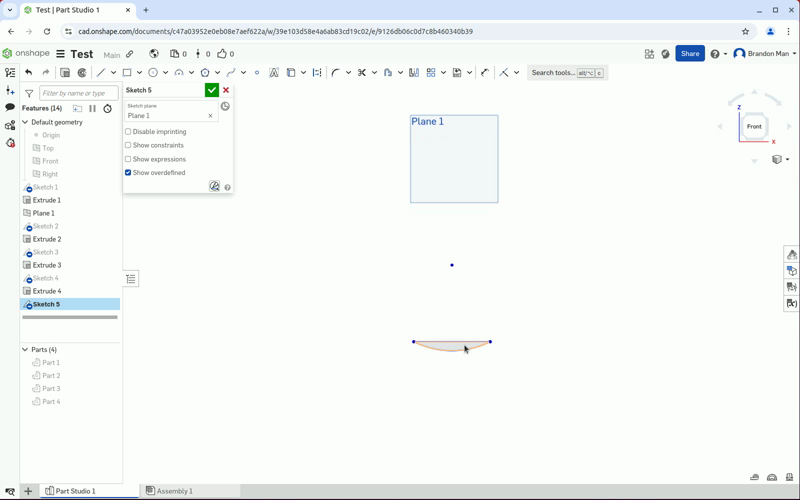
scroll(6)
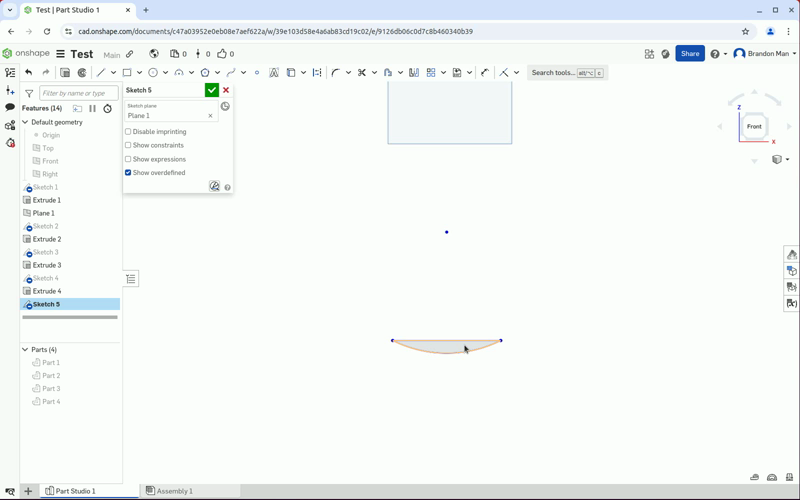
scroll(6)
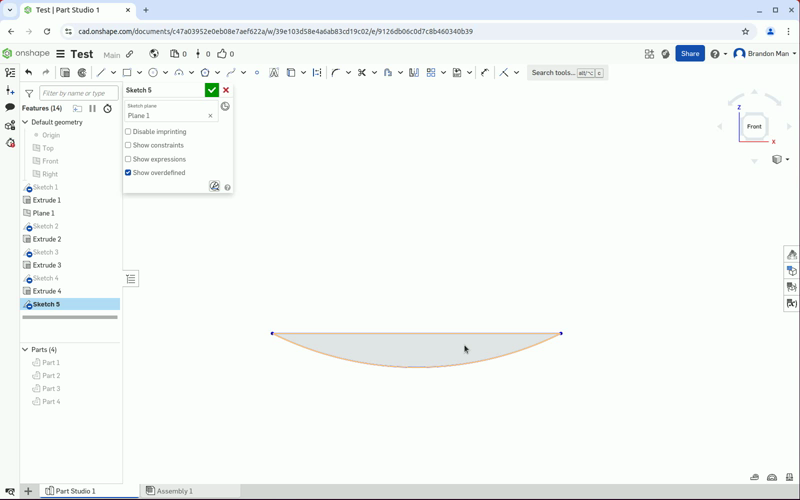
click(464, 344)
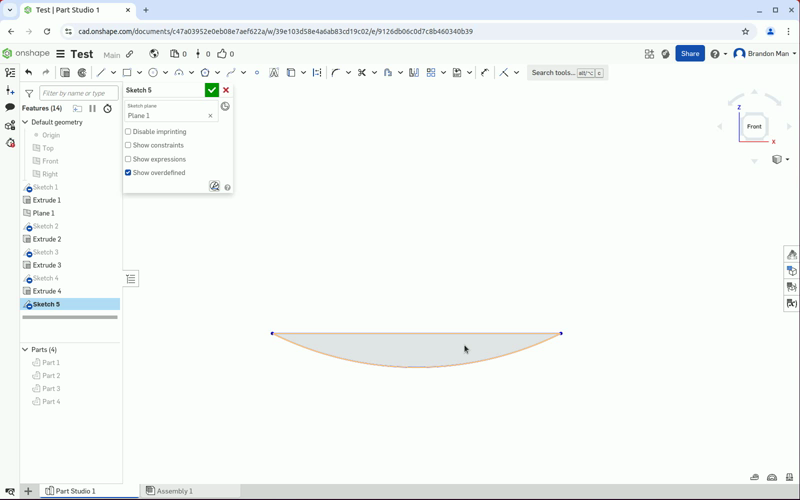
scroll(-6)
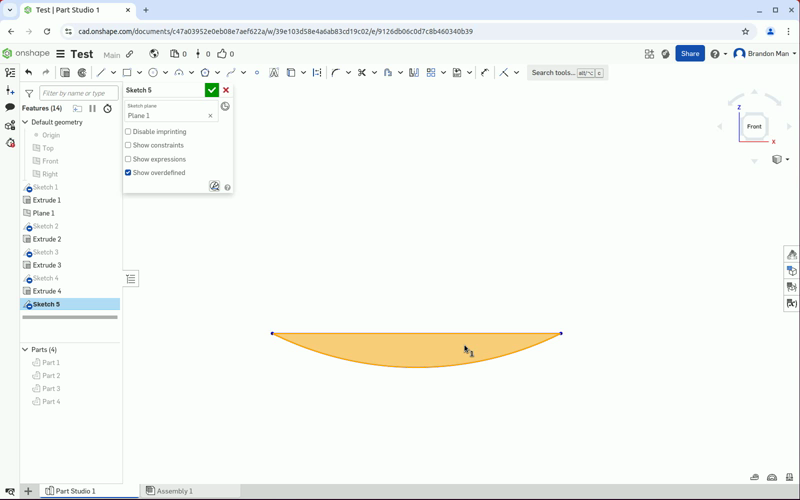
scroll(-6)
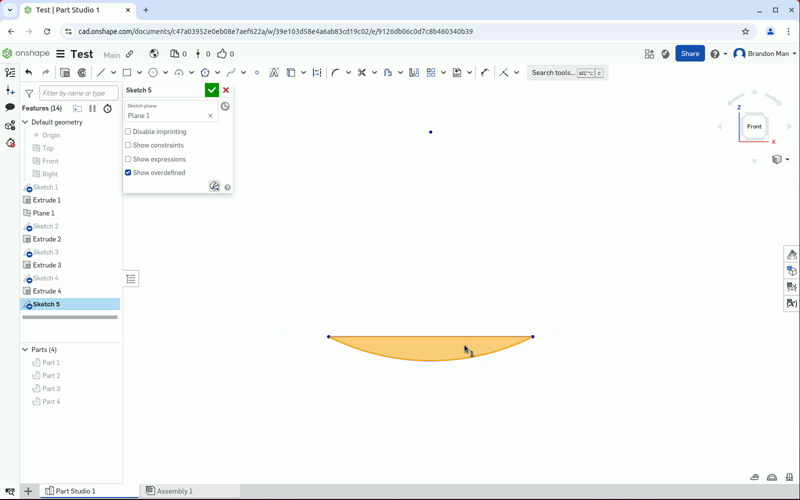
scroll(-6)
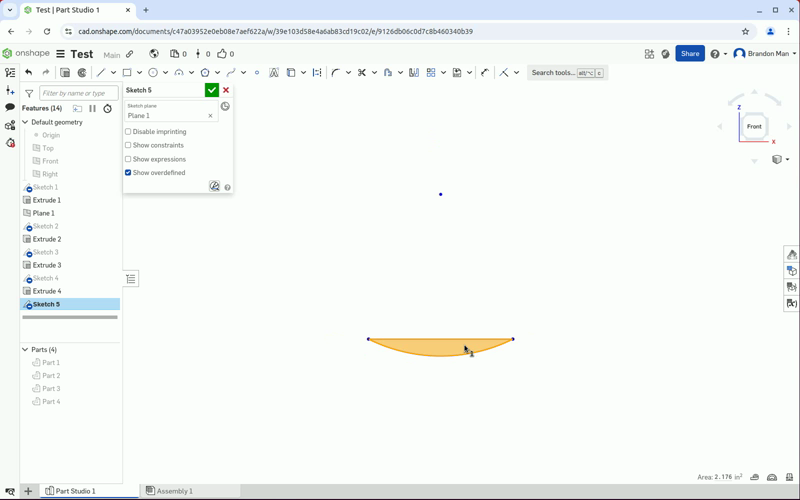
scroll(-6)
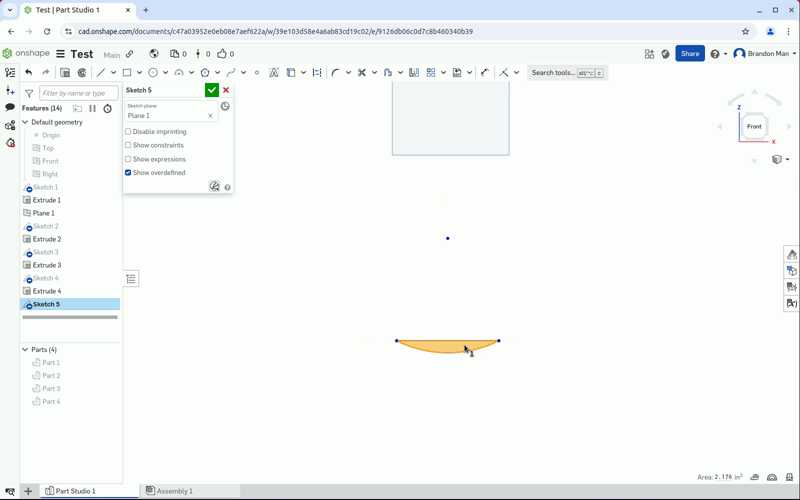
scroll(-6)
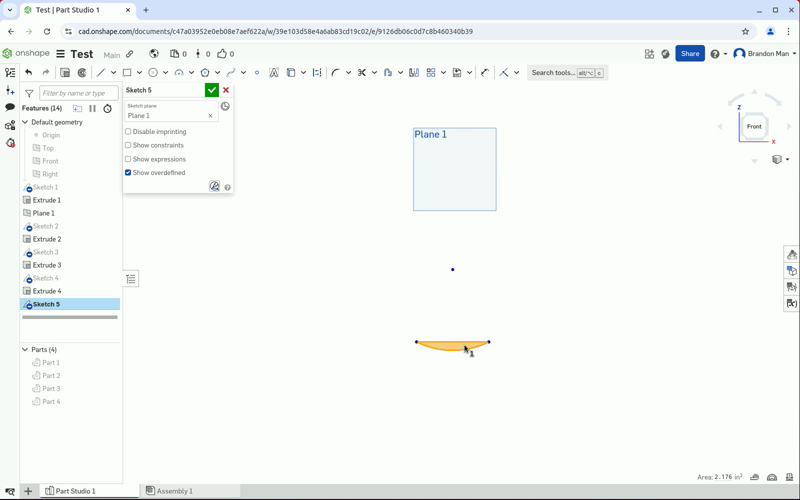
scroll(-6)
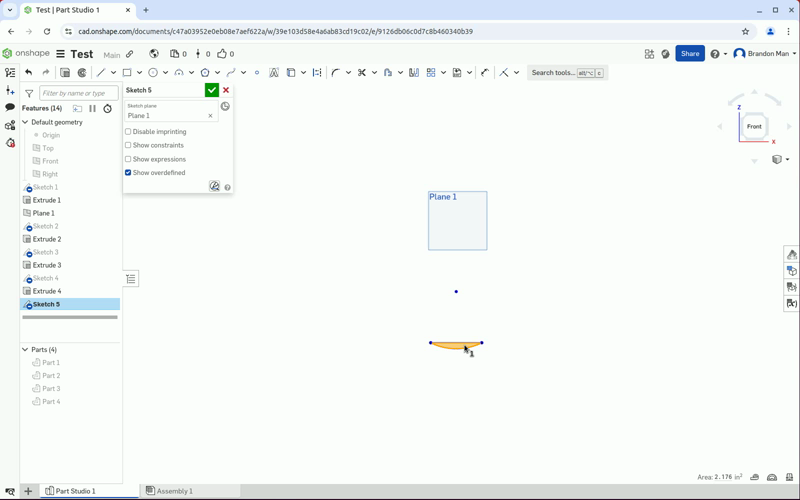
scroll(-6)
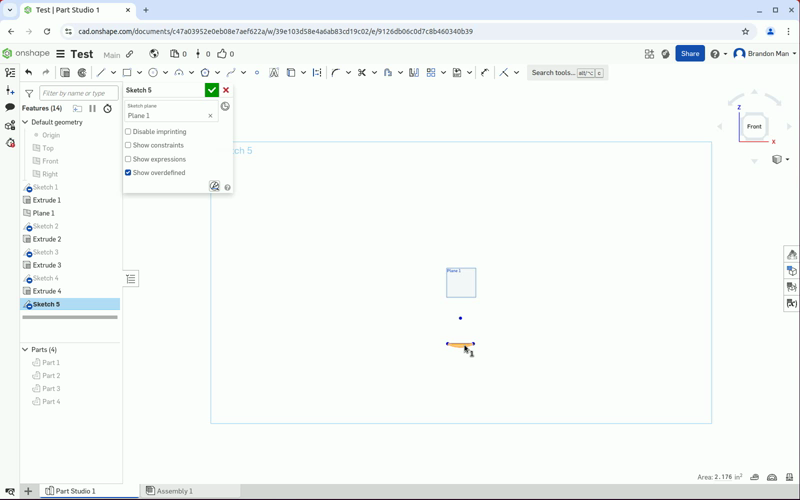
mouse_move(73, 352)
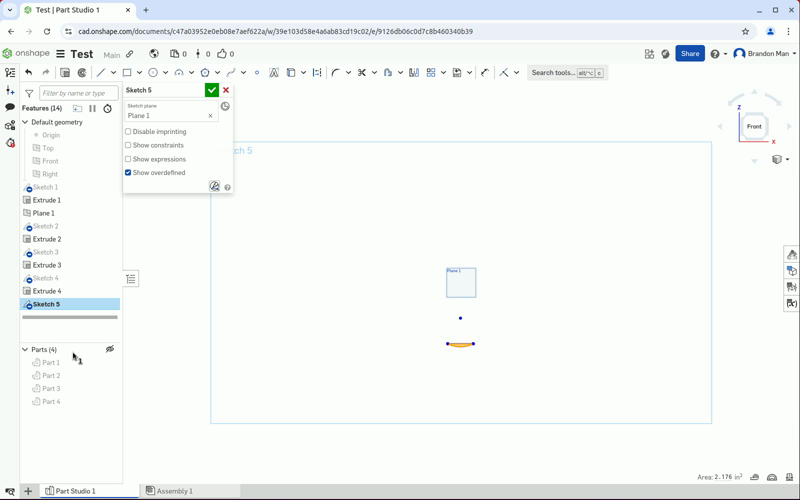
key(shift+y)
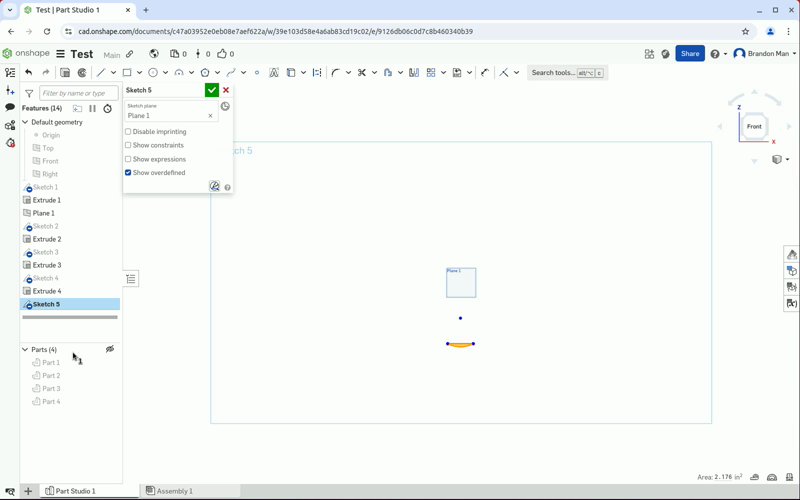
key(shift+e)
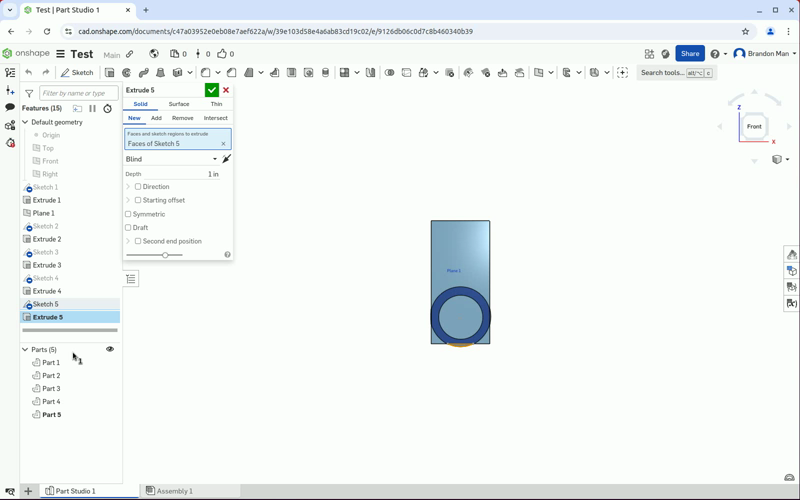
mouse_move(143, 106)
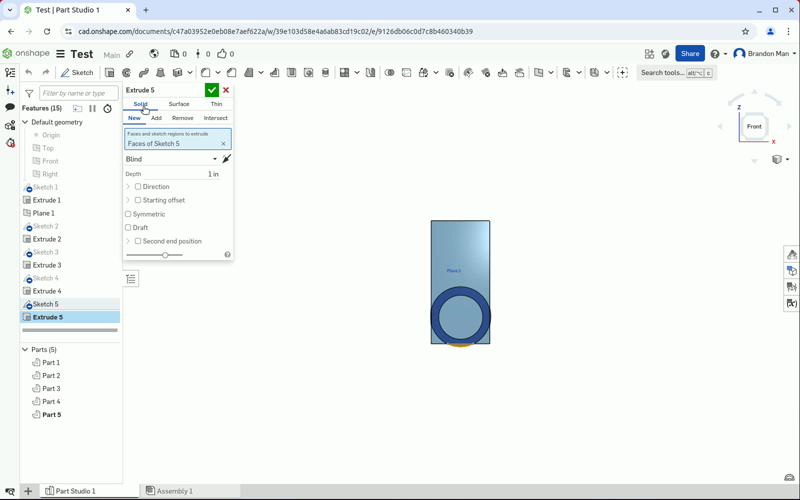
click(143, 106)
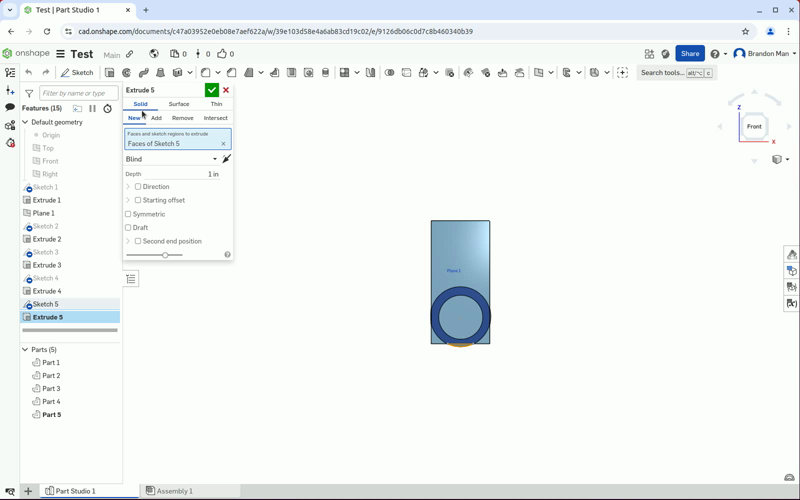
mouse_move(137, 120)
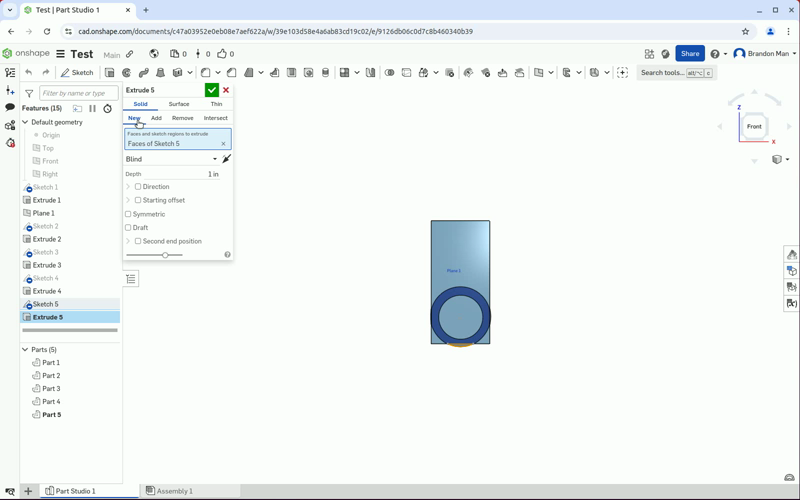
click(137, 120)
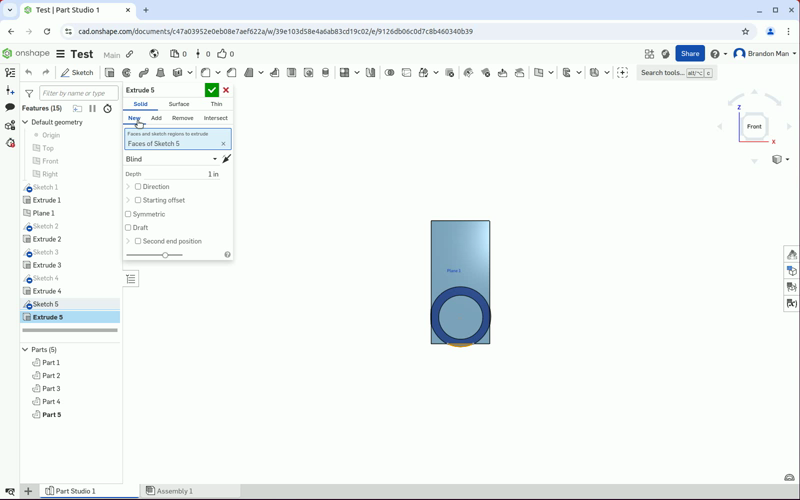
key(tab, 4)
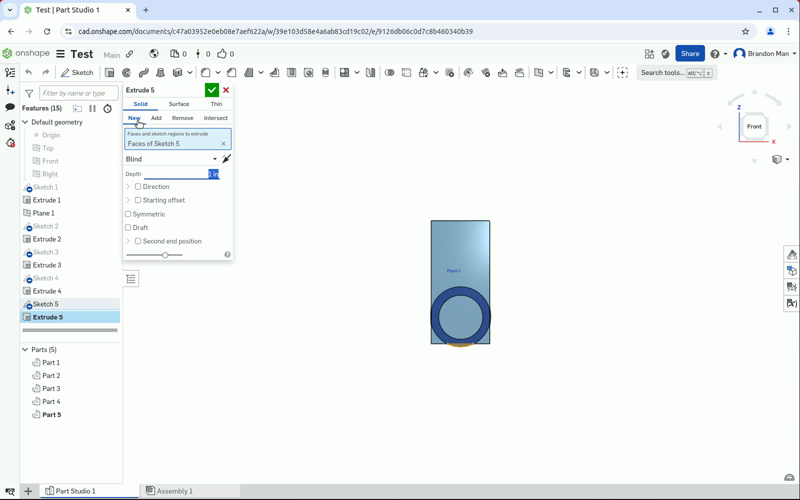
text(0.241)
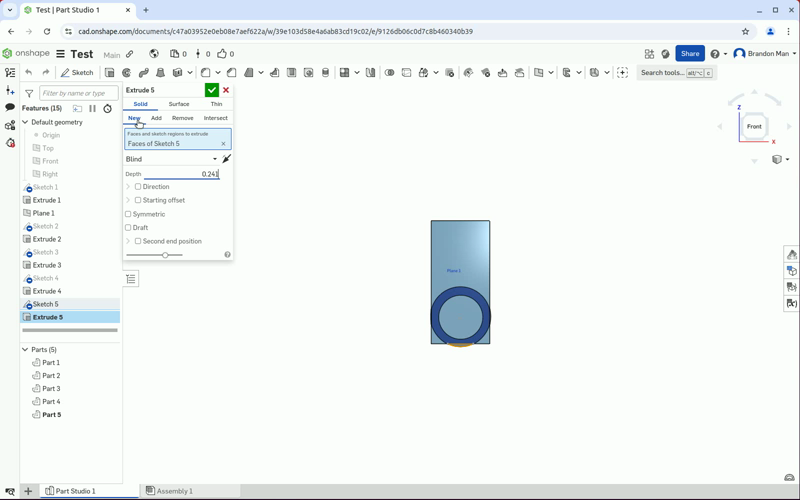
key(tab, 3)
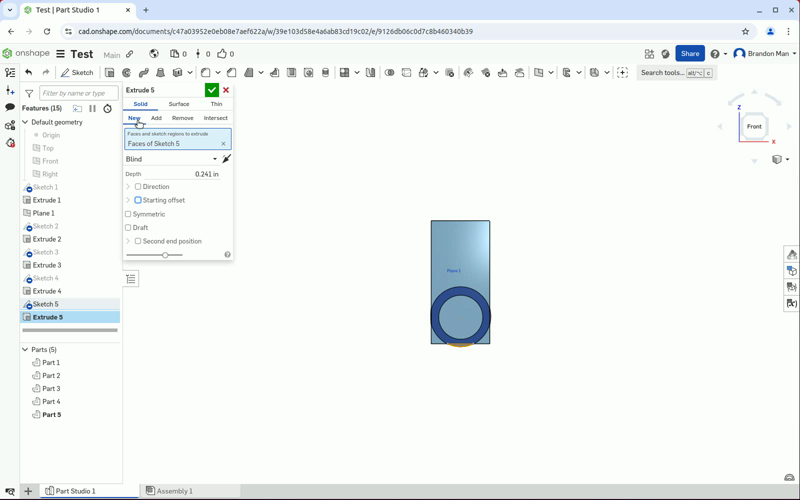
key(tab, 2)
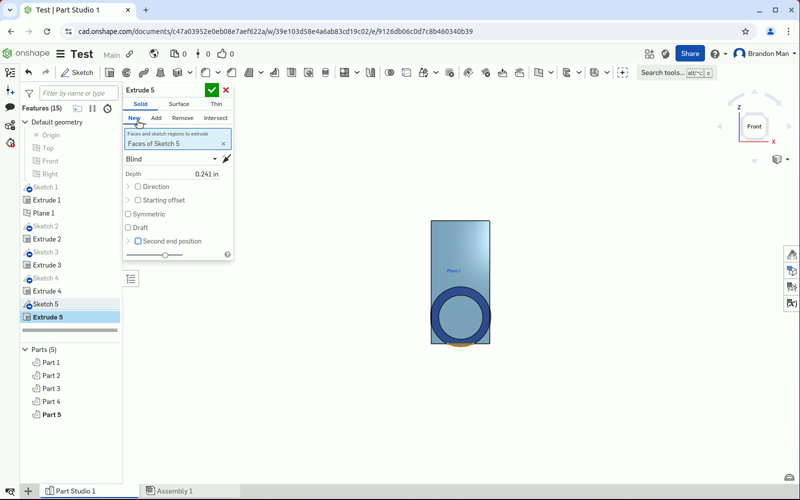
key(space)
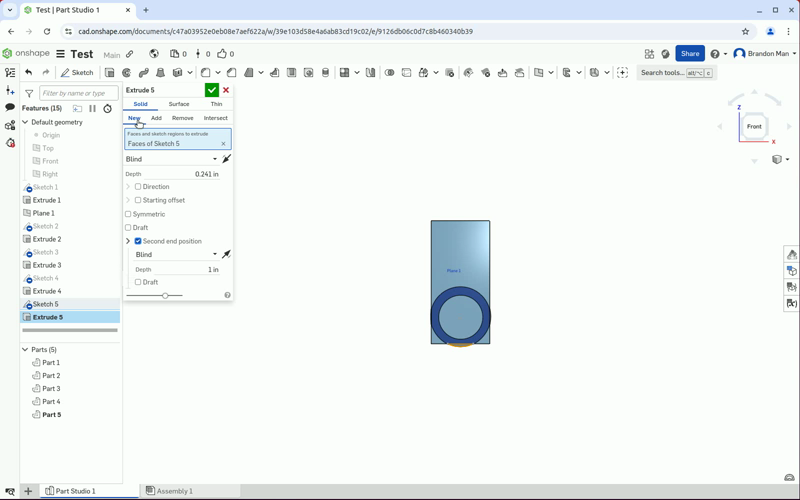
key(tab, 3)
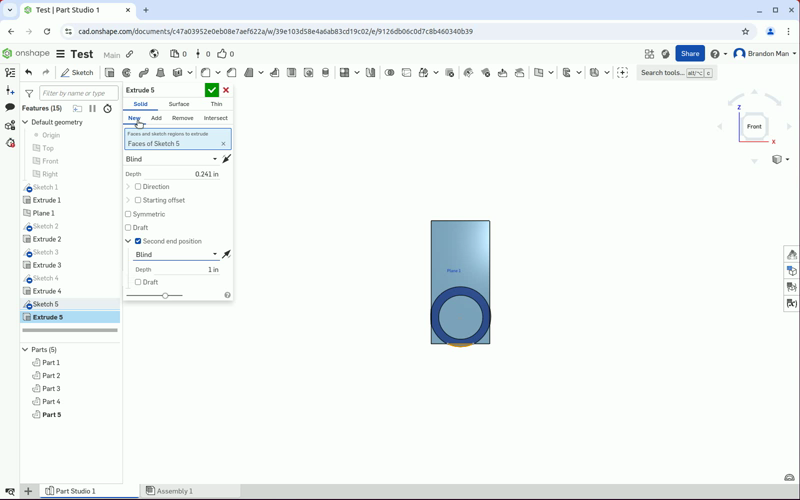
text(2.648)
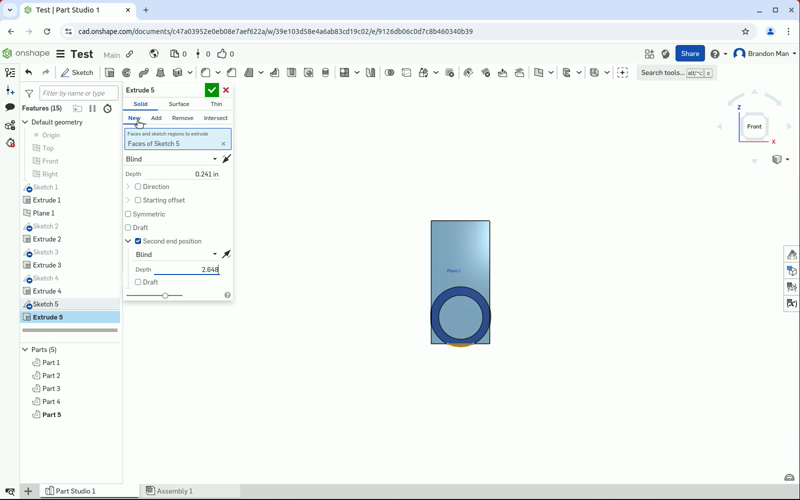
key(enter)
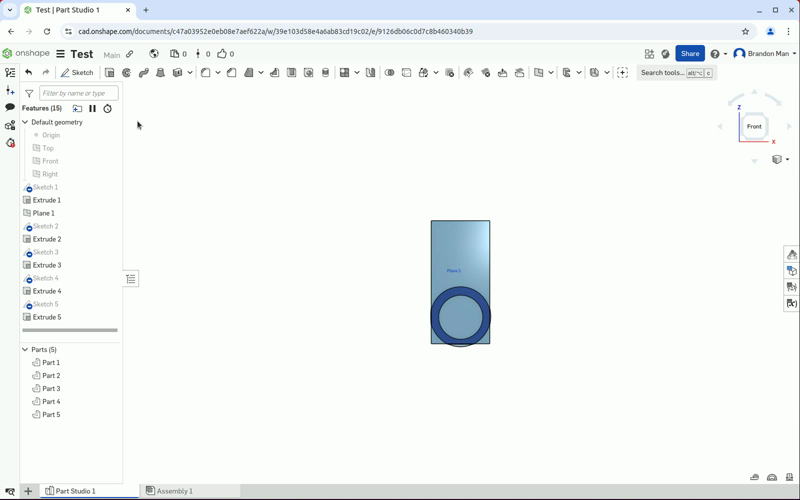
key(shift+h)
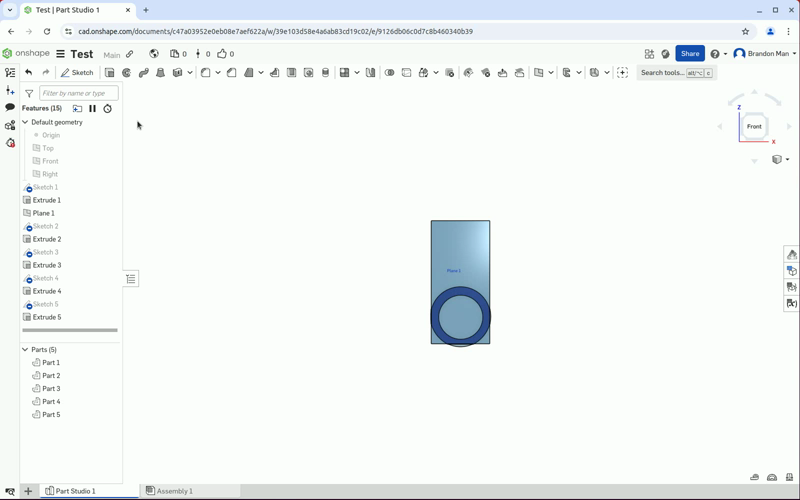
key(shift+h)
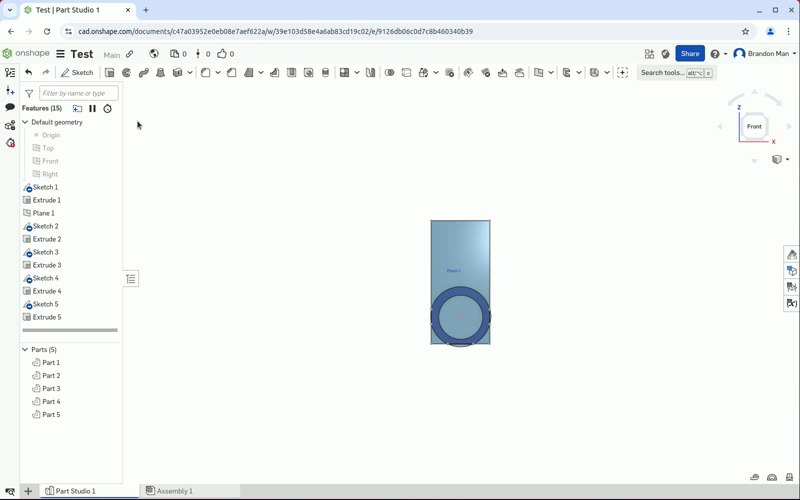
key(shift+7)
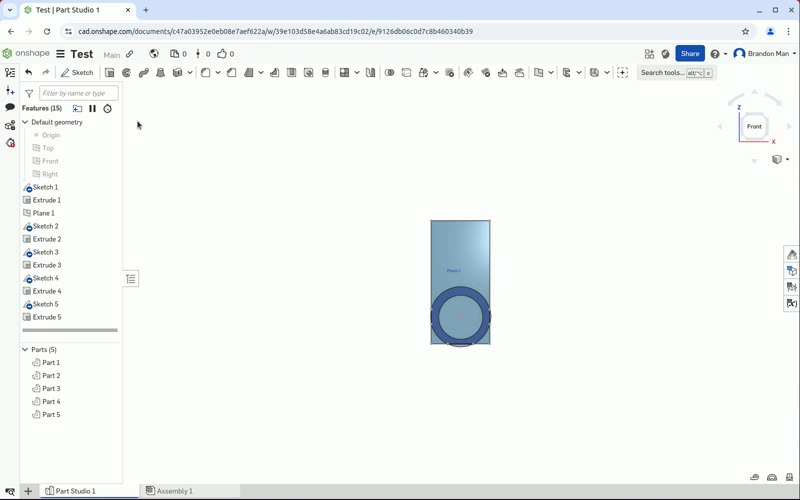
key(left, 2)
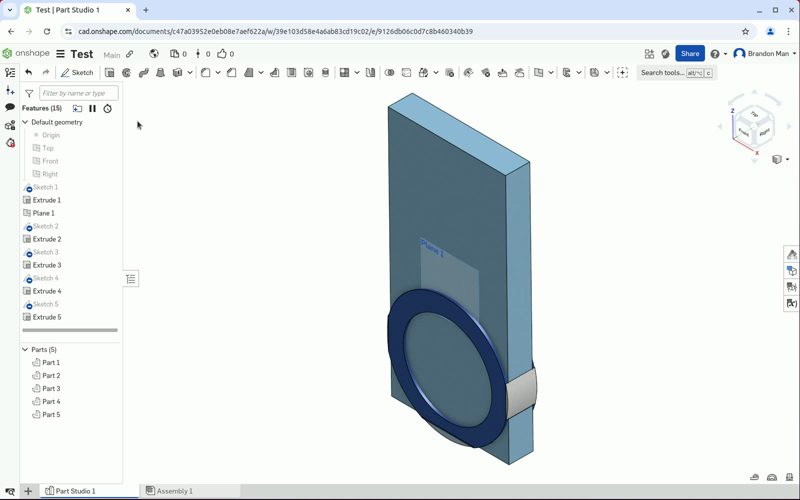
key(down, 2)
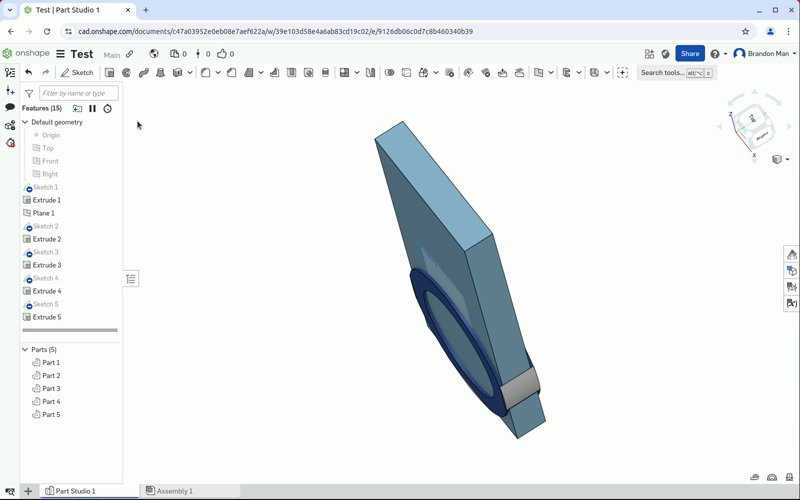
key(up, 2)
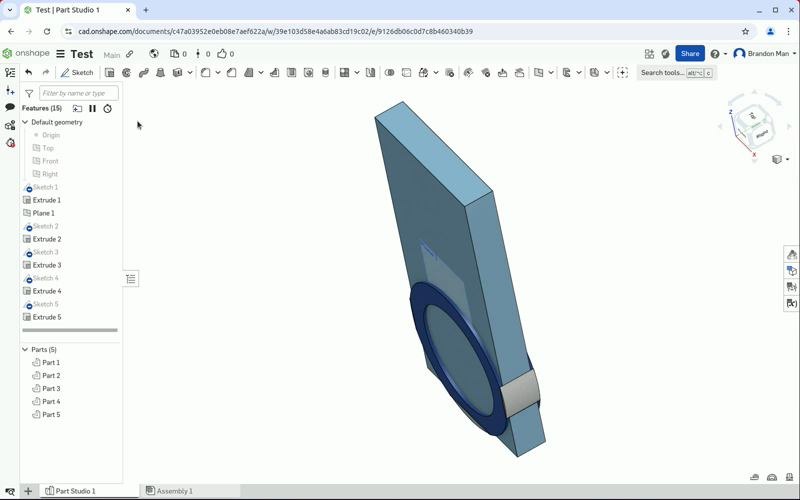
key(right, 2)
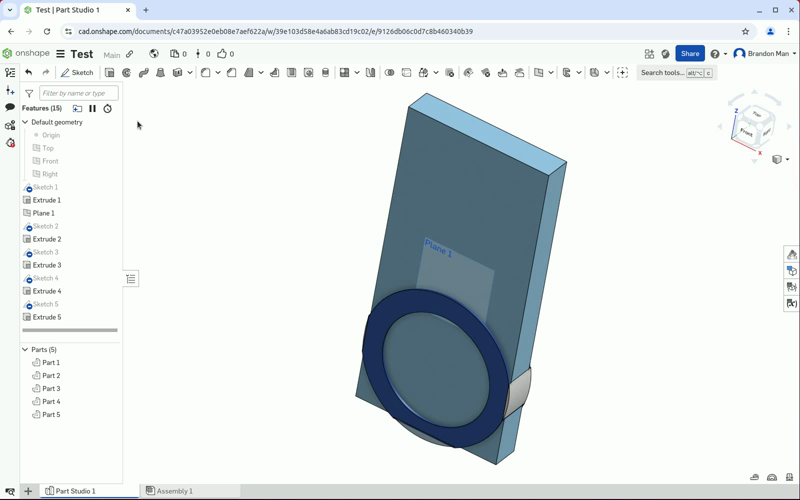
mouse_move(73, 189)
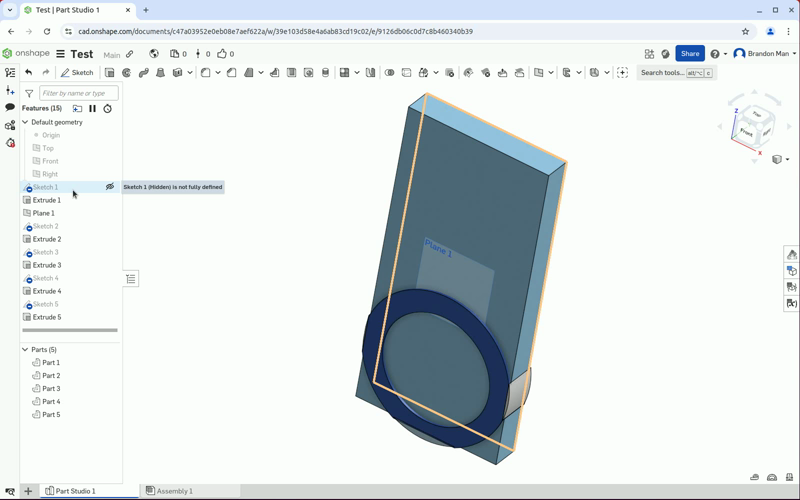
click(73, 189)